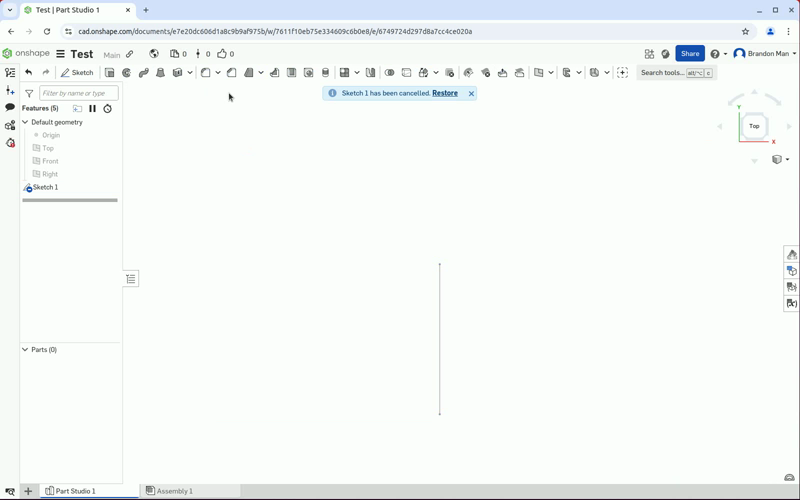
key(shift+h)
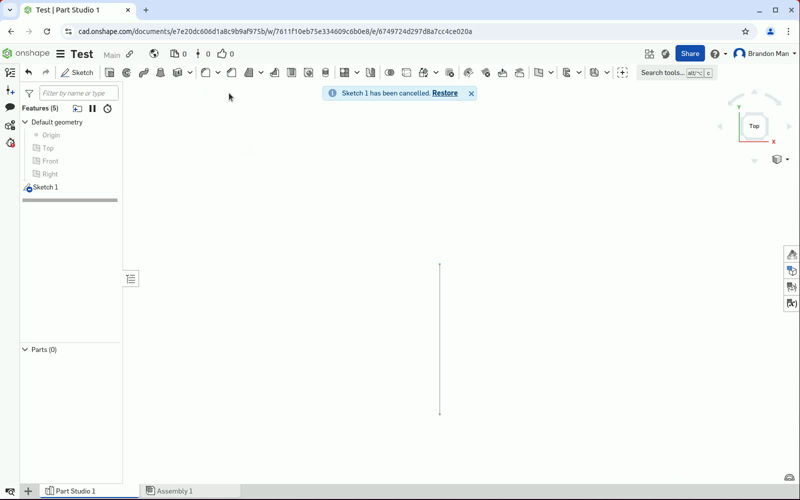
key(shift+s)
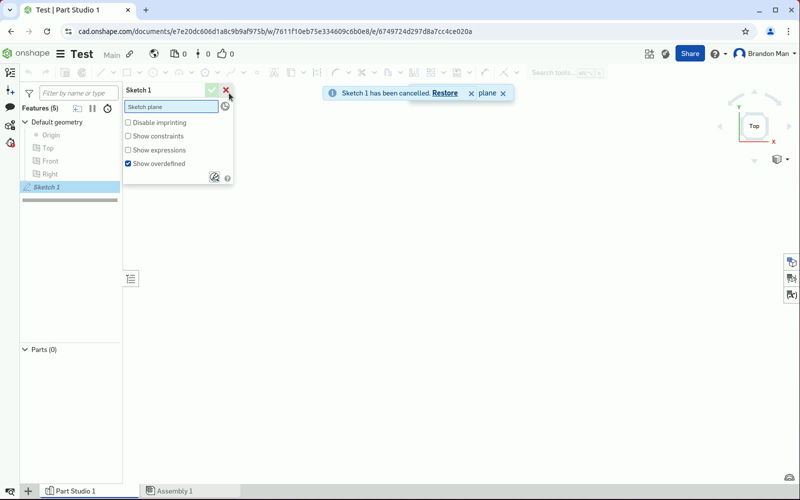
mouse_move(73, 150)
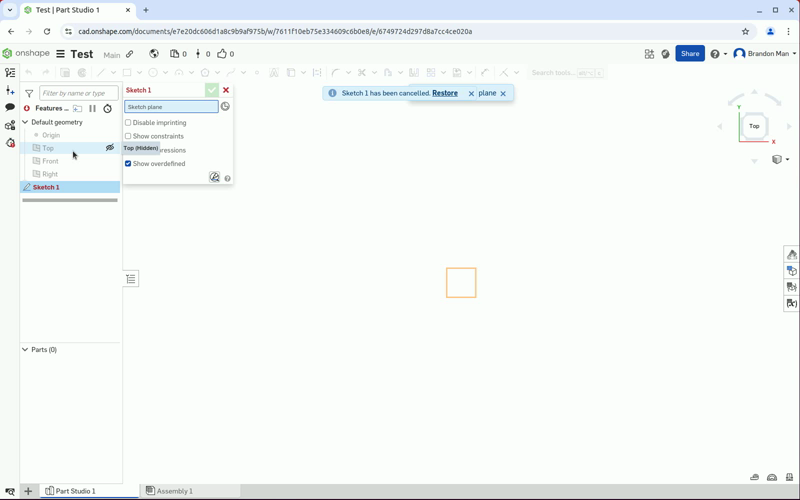
click(73, 150)
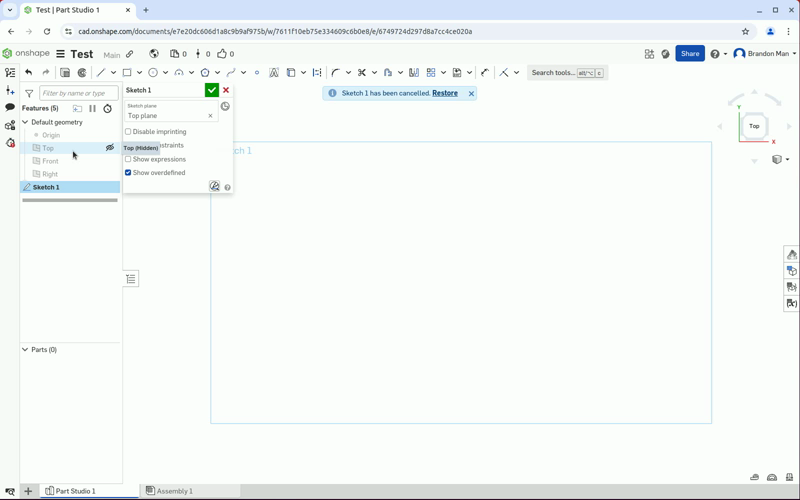
mouse_move(73, 352)
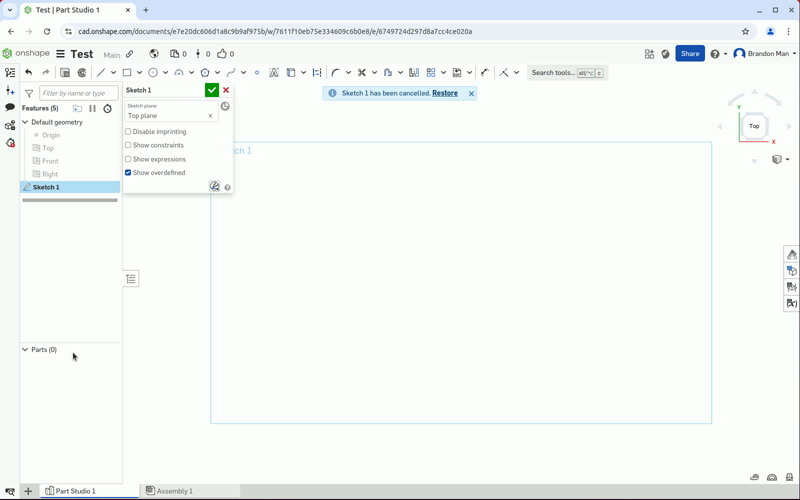
key(y)
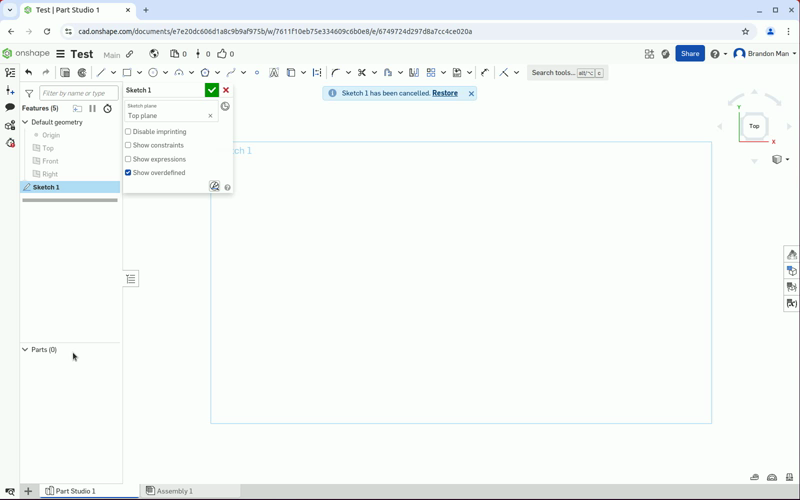
key(a)
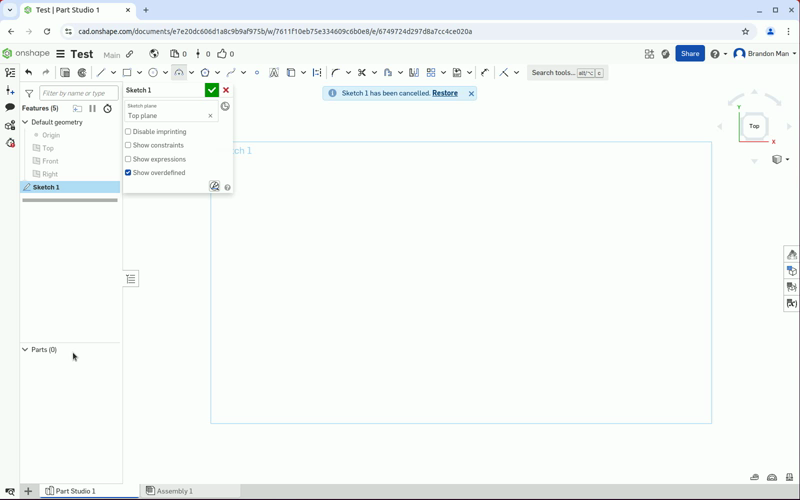
key_down(shift)
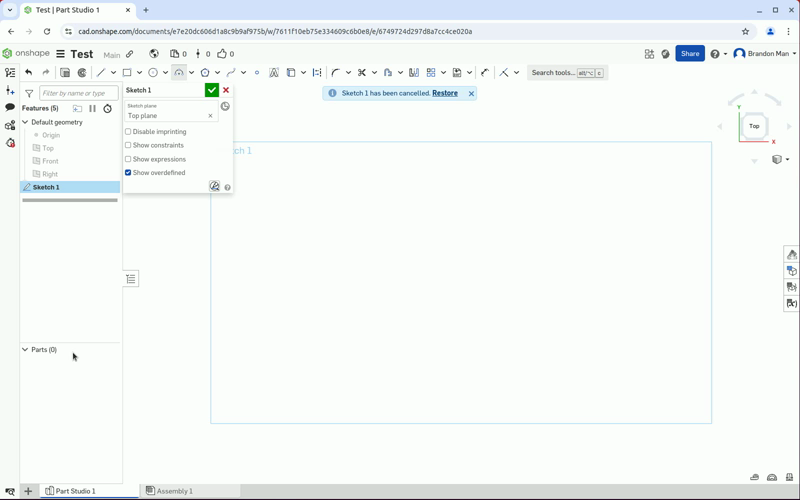
mouse_move(460, 279)
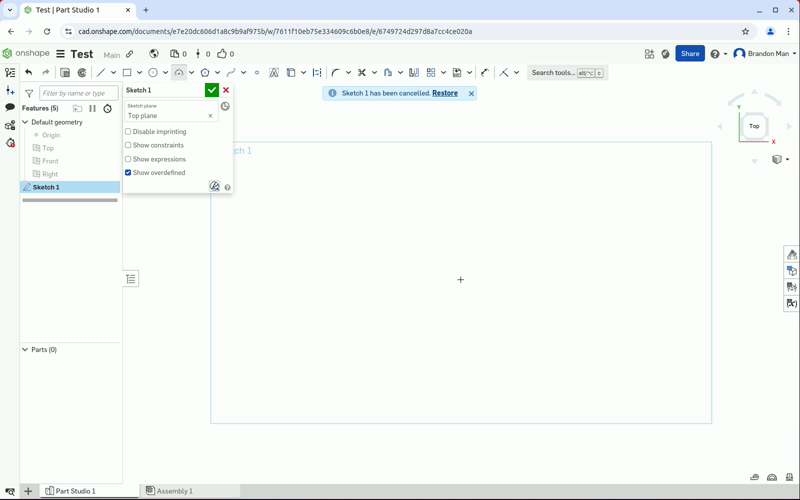
click(460, 279)
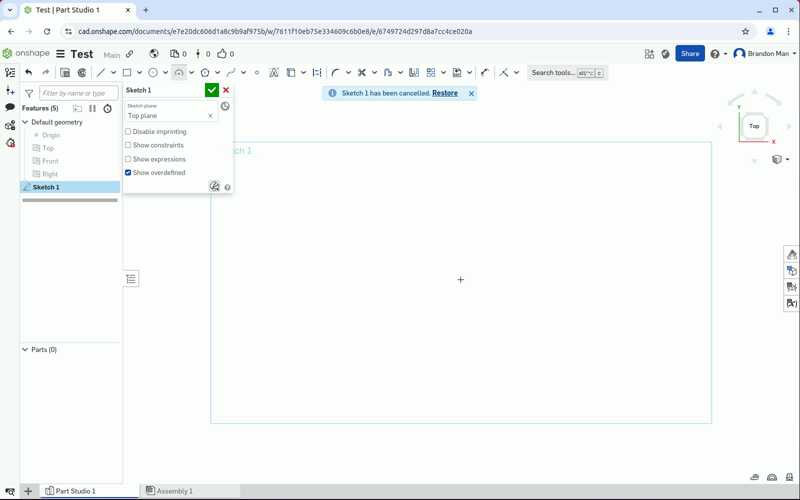
key_up(shift)
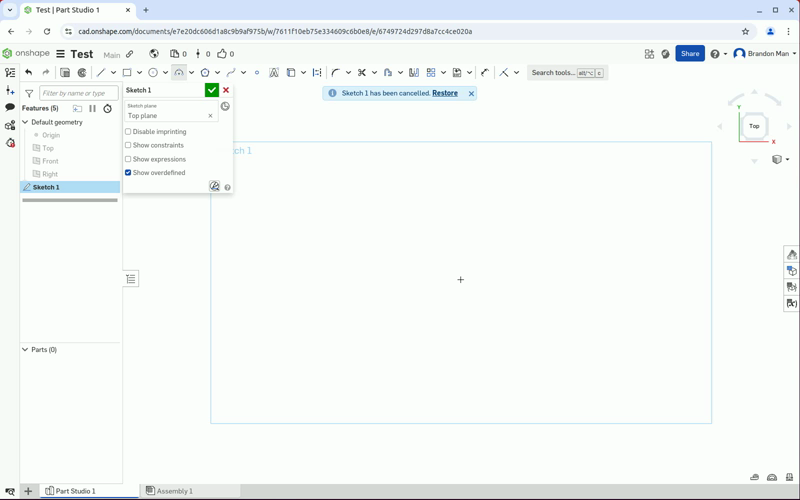
key_down(shift)
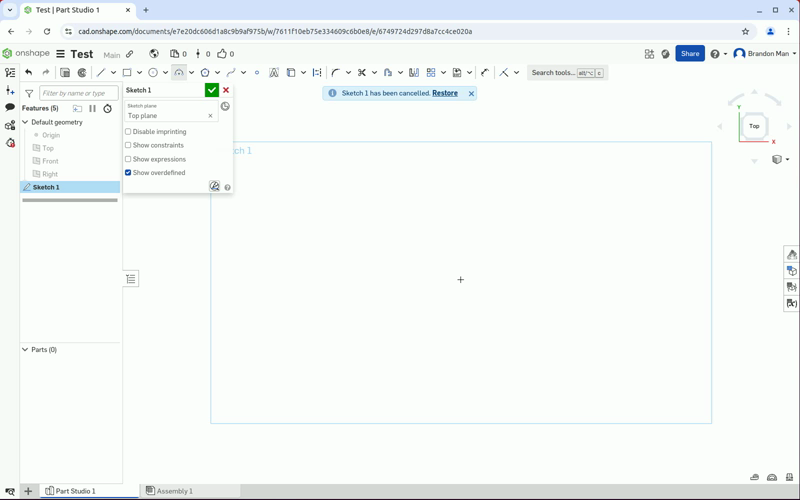
mouse_move(465, 284)
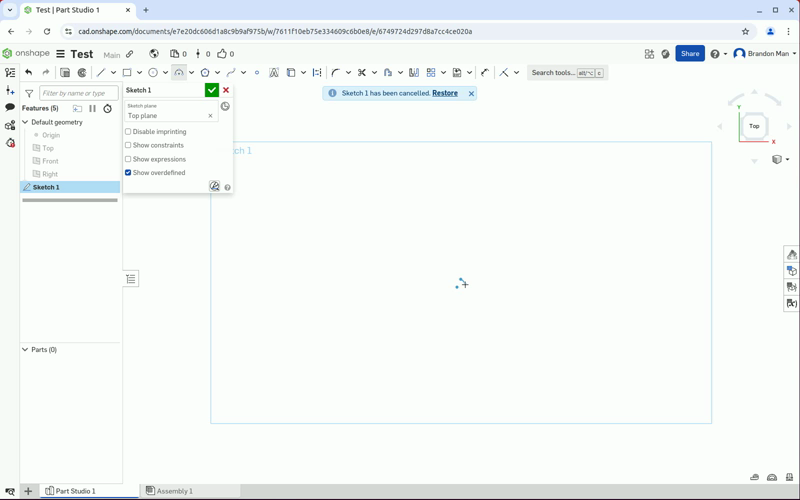
scroll(6)
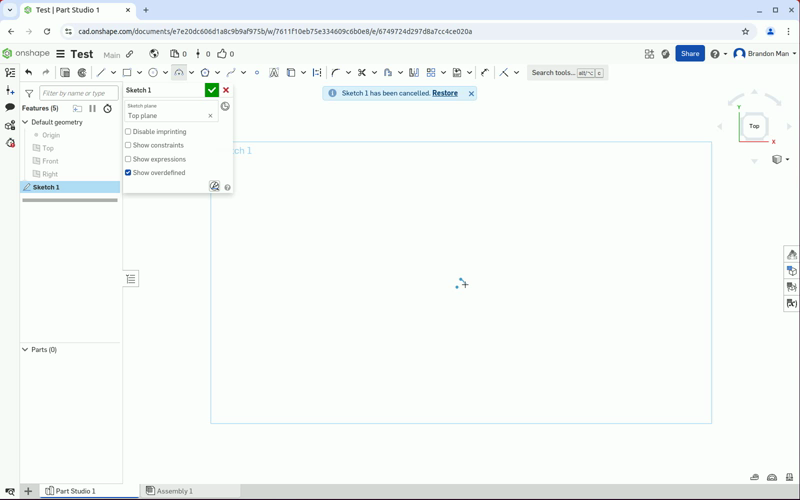
scroll(6)
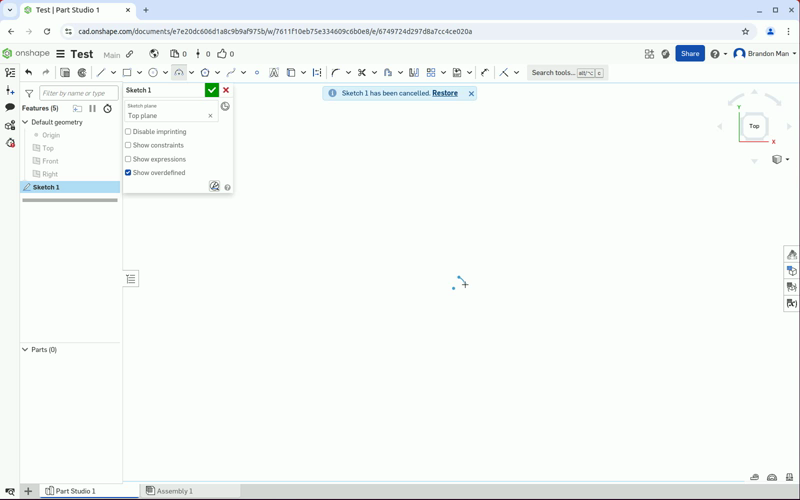
scroll(6)
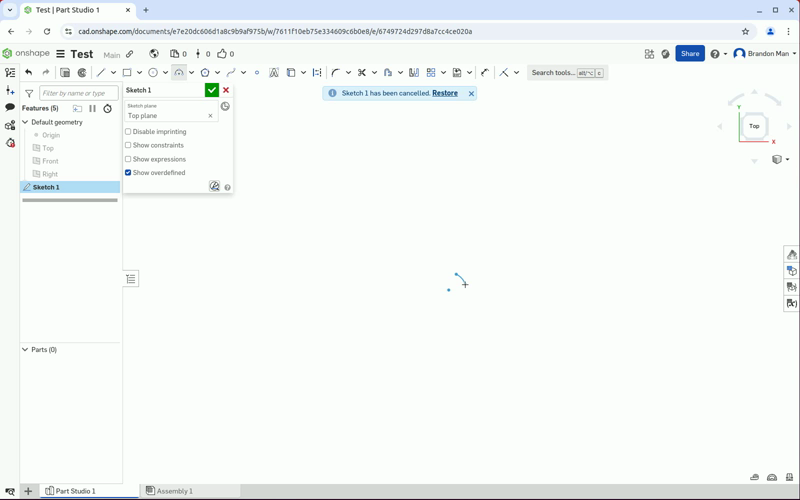
scroll(6)
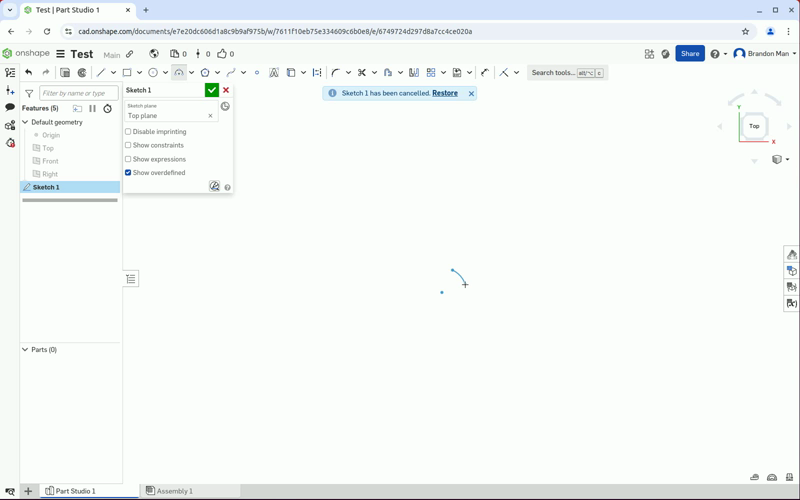
scroll(6)
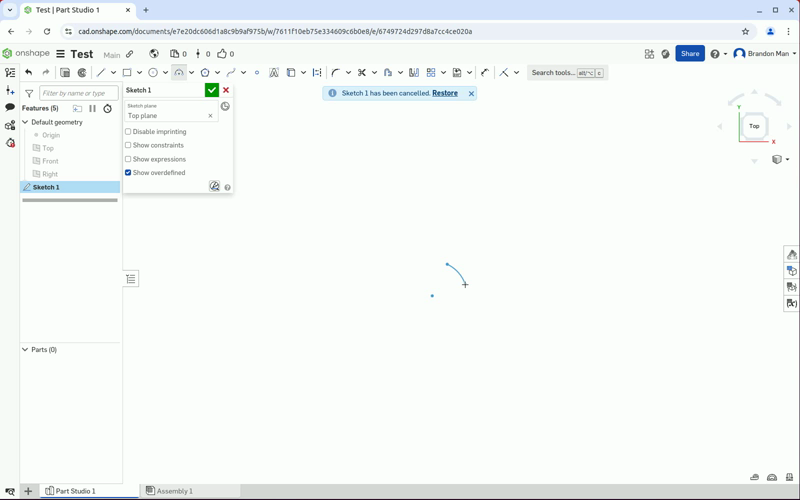
scroll(6)
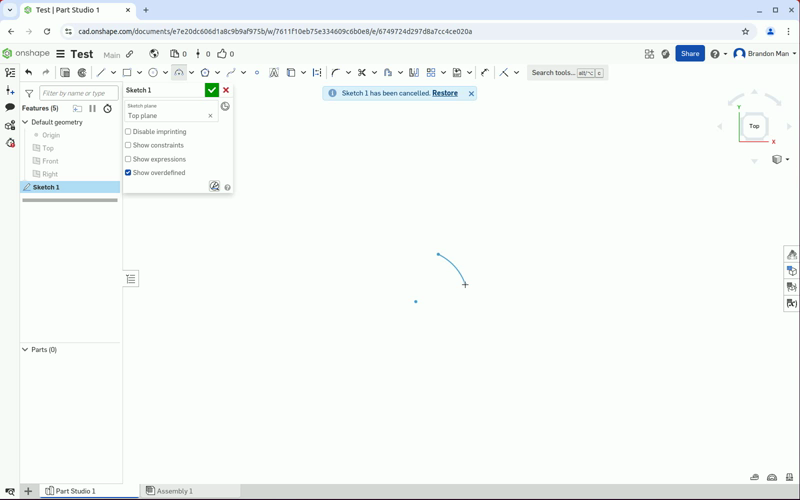
scroll(6)
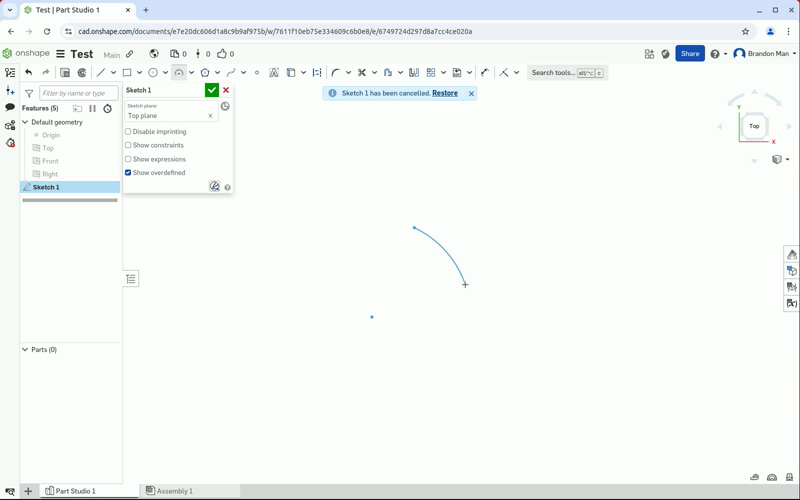
click(465, 284)
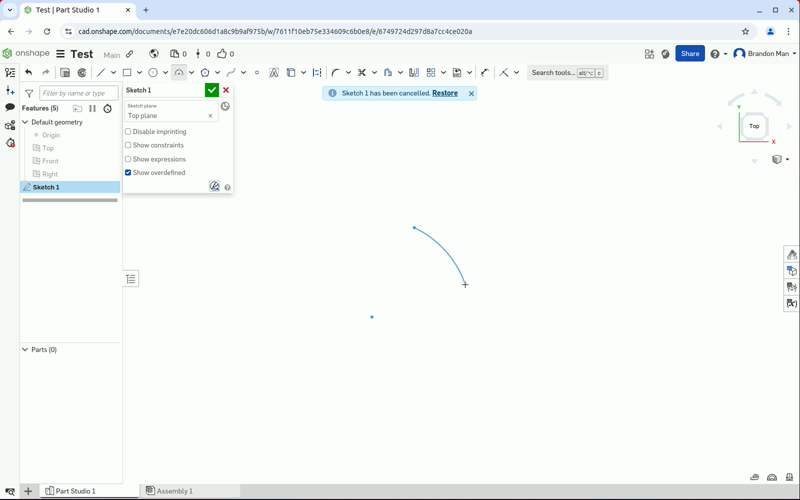
scroll(-6)
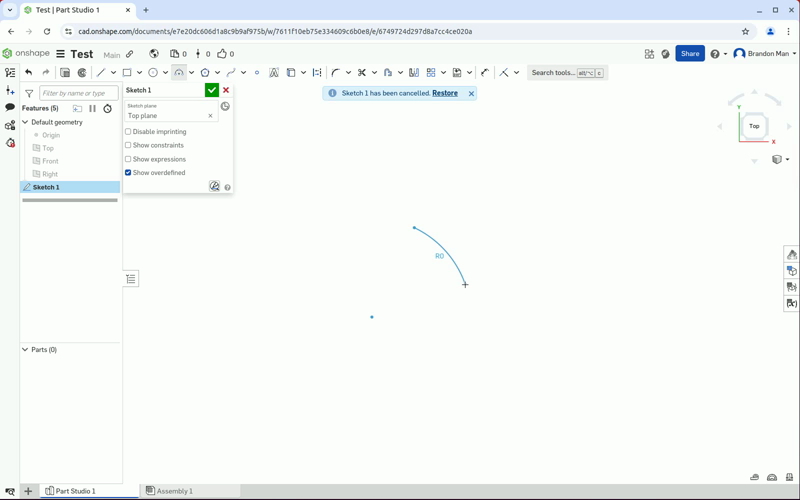
scroll(-6)
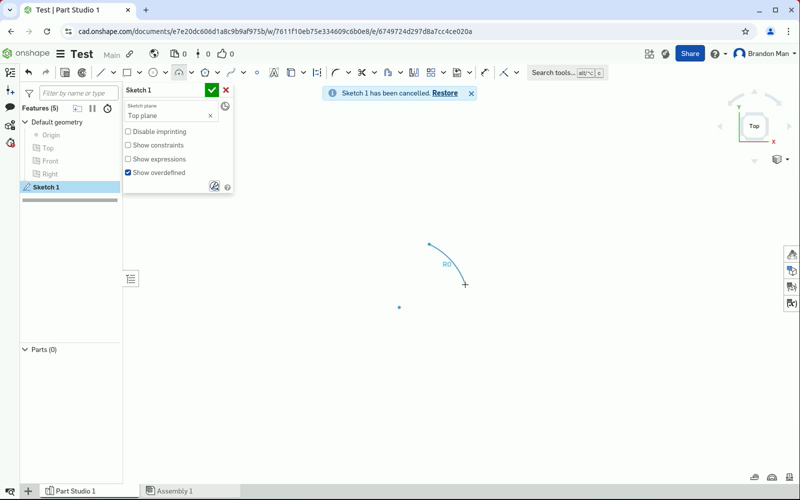
scroll(-6)
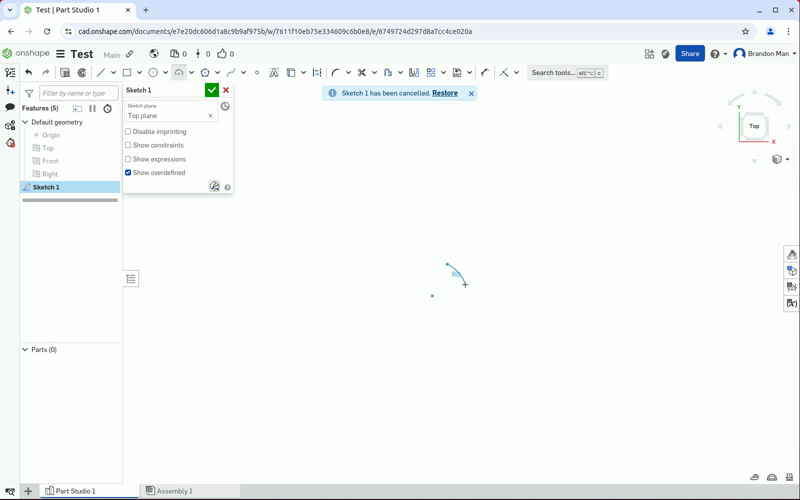
scroll(-6)
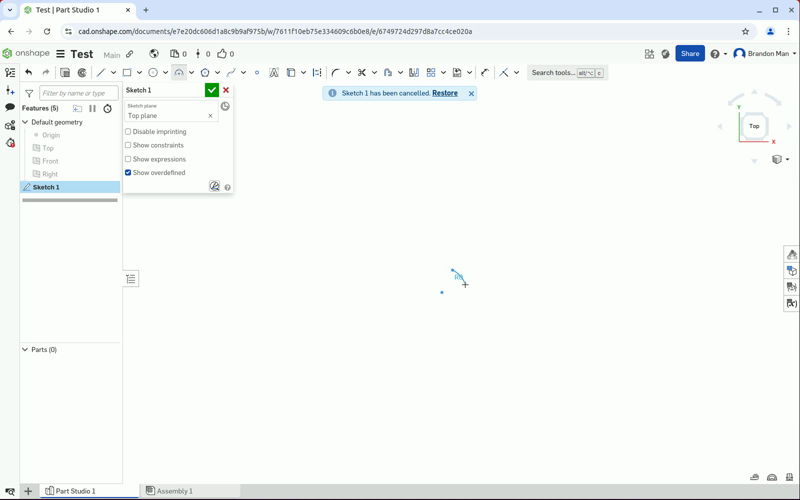
scroll(-6)
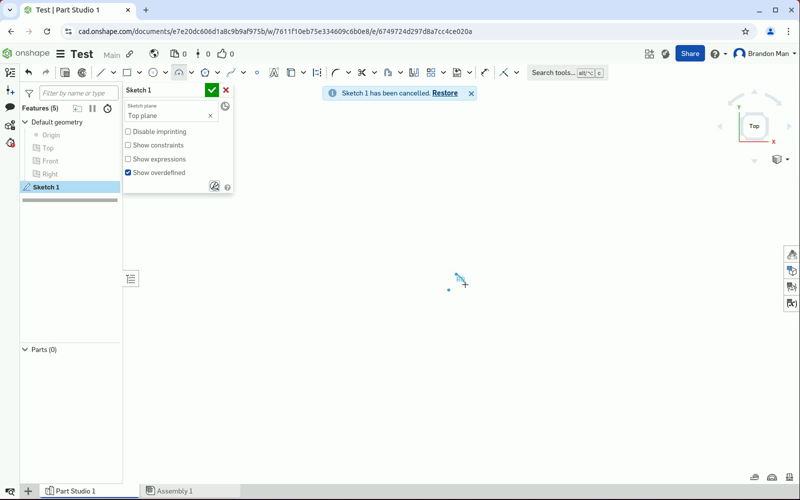
scroll(-6)
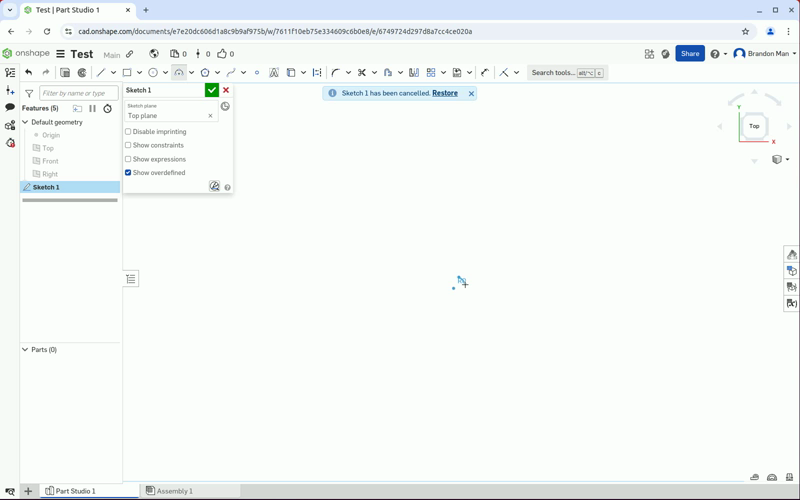
scroll(-6)
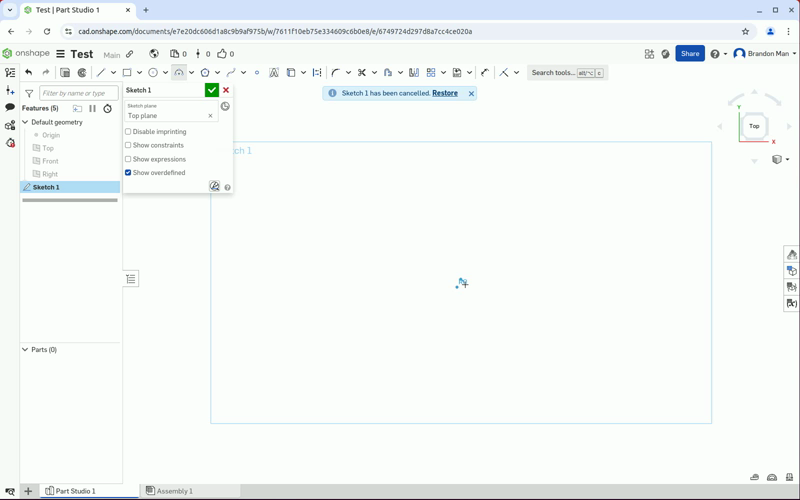
mouse_move(461, 282)
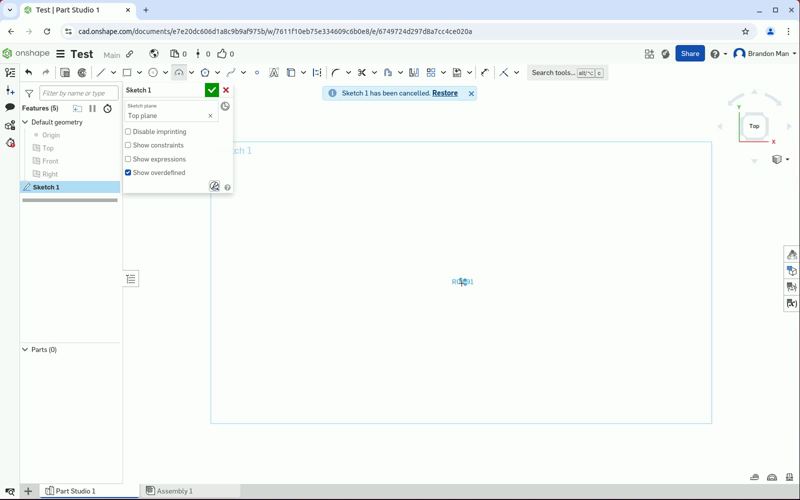
scroll(6)
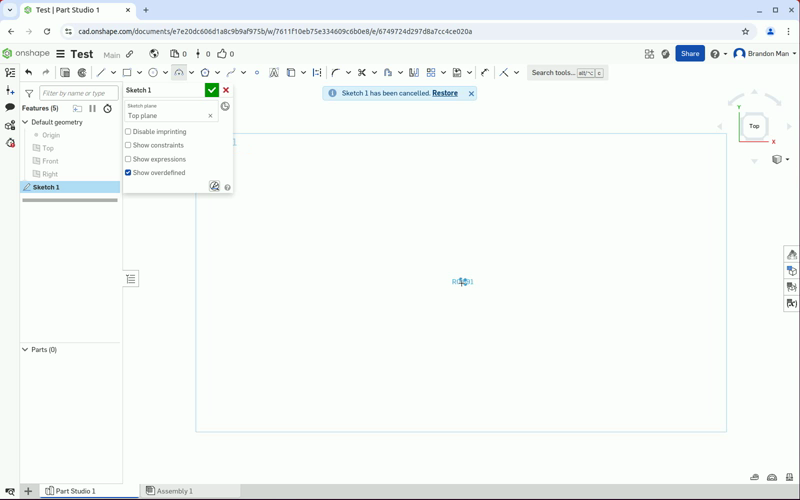
scroll(6)
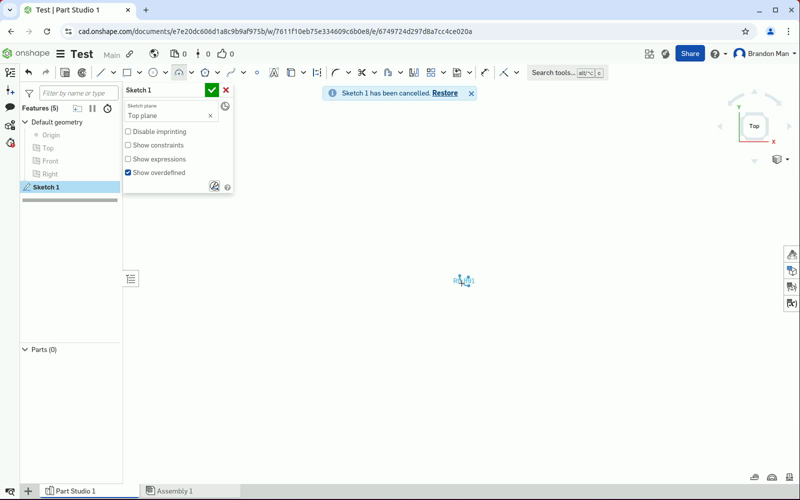
scroll(6)
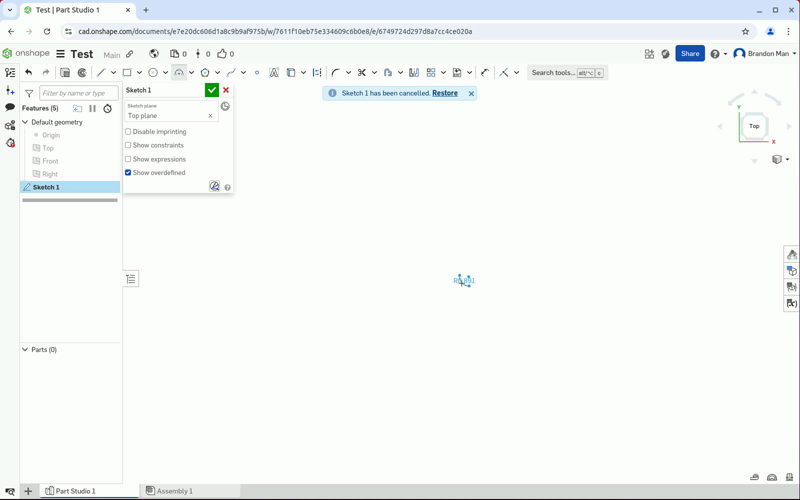
scroll(6)
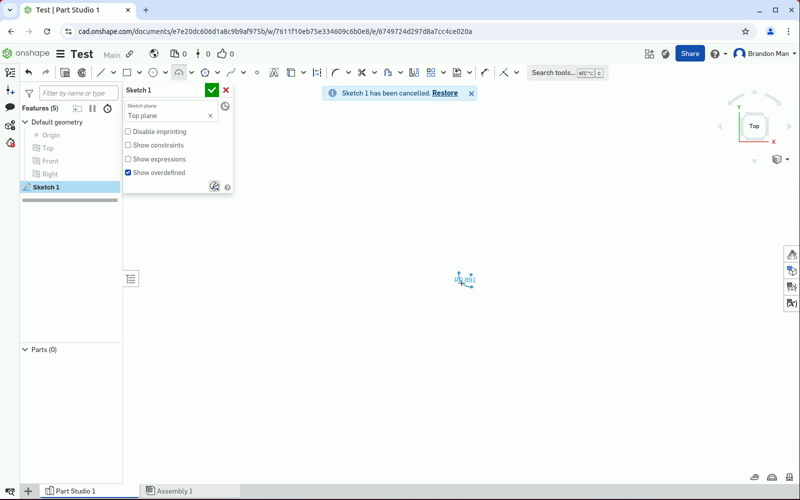
scroll(6)
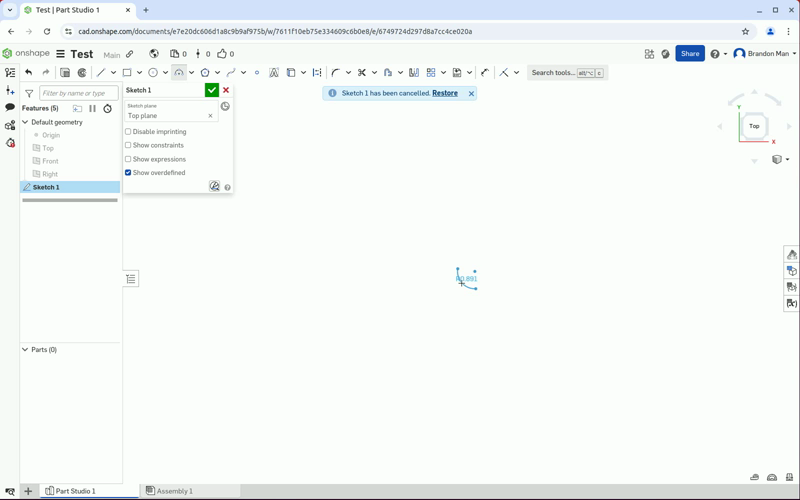
scroll(6)
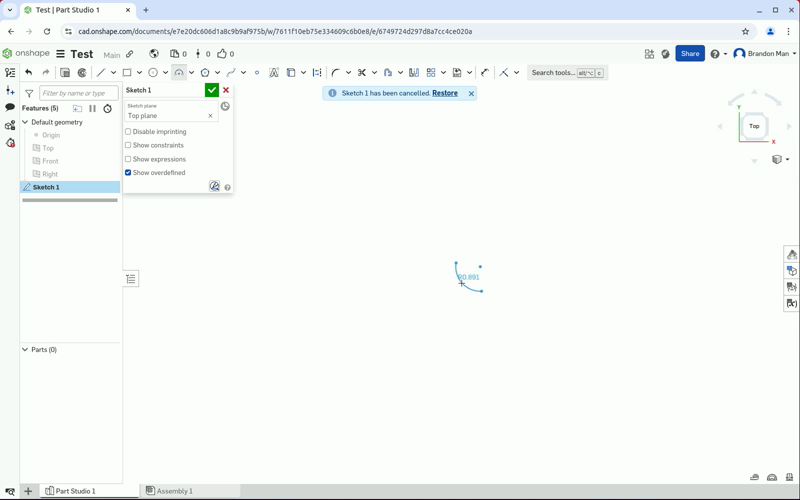
scroll(6)
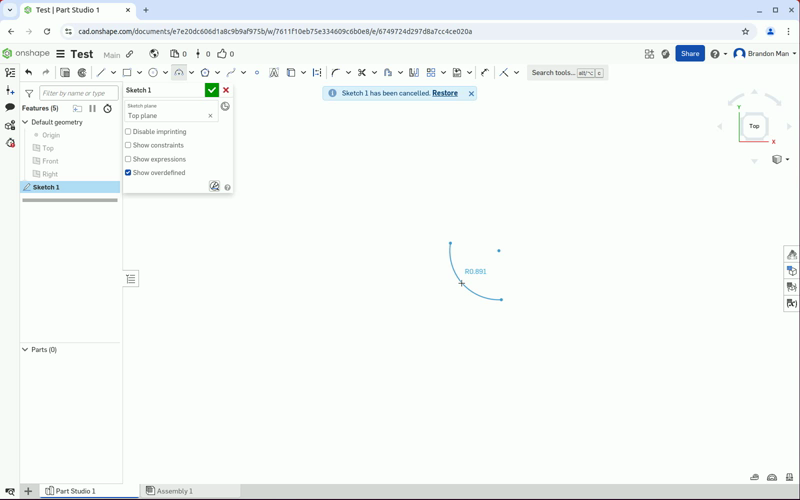
click(461, 282)
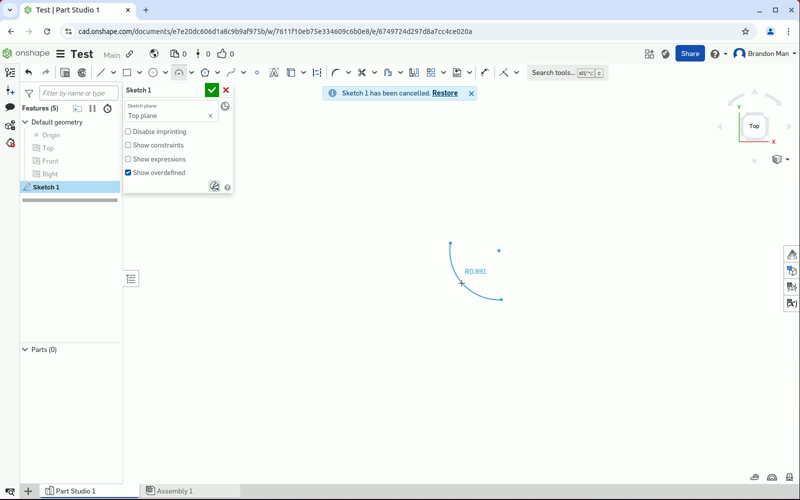
scroll(-6)
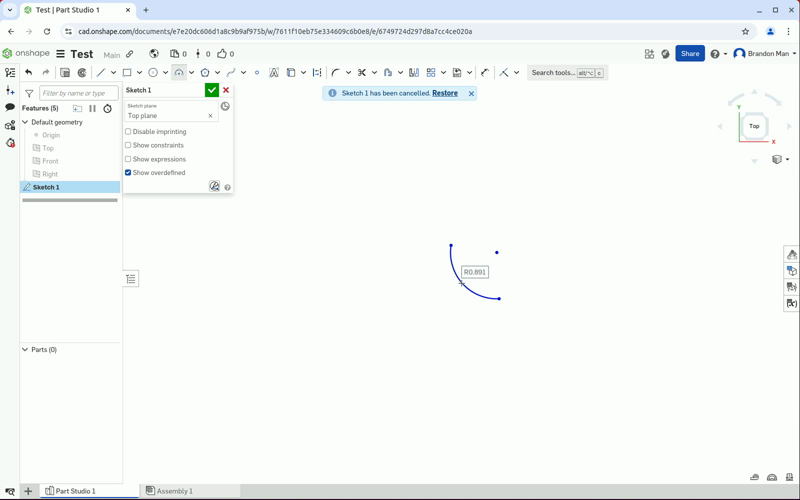
scroll(-6)
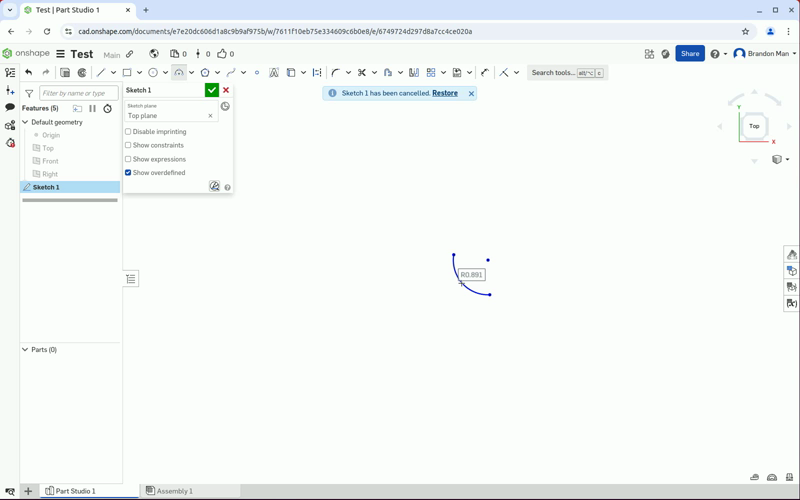
scroll(-6)
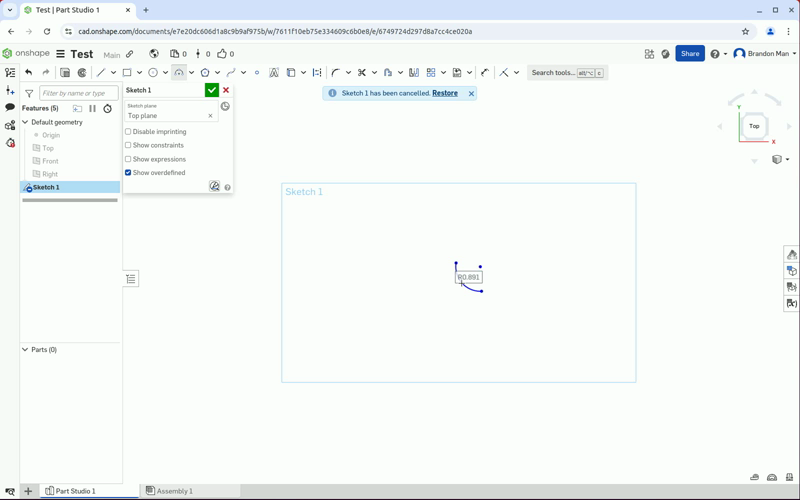
scroll(-6)
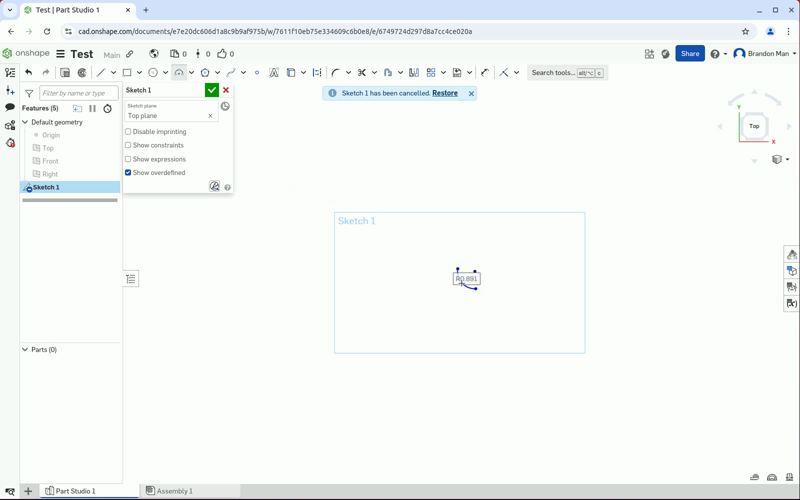
scroll(-6)
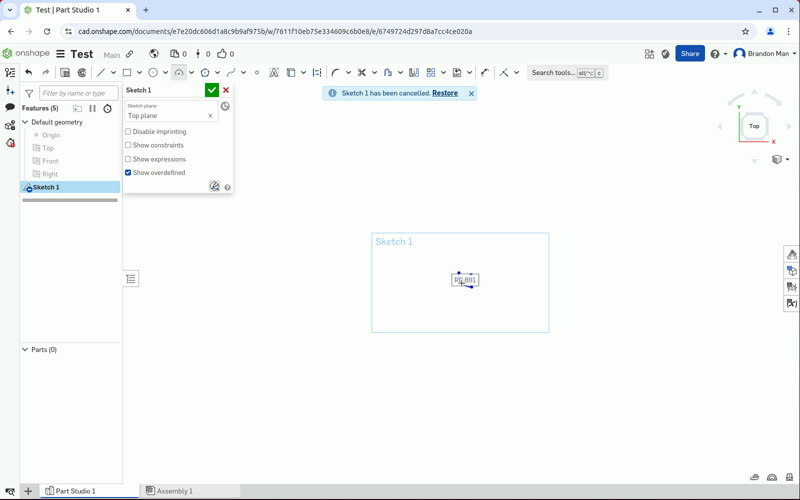
scroll(-6)
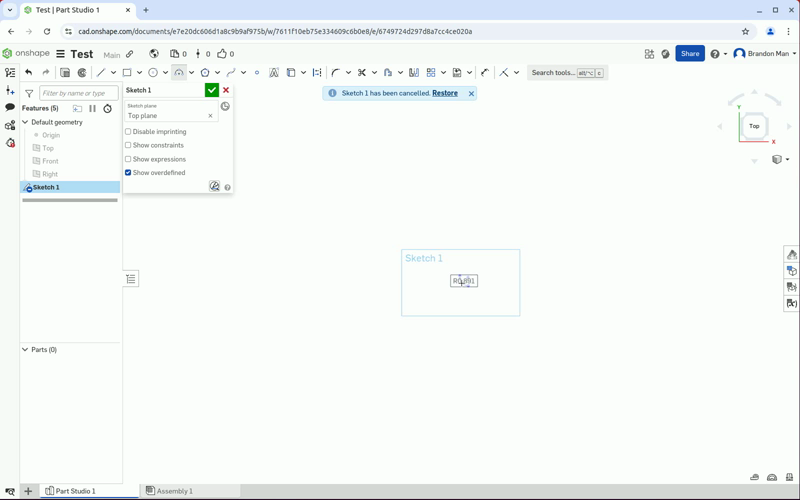
scroll(-6)
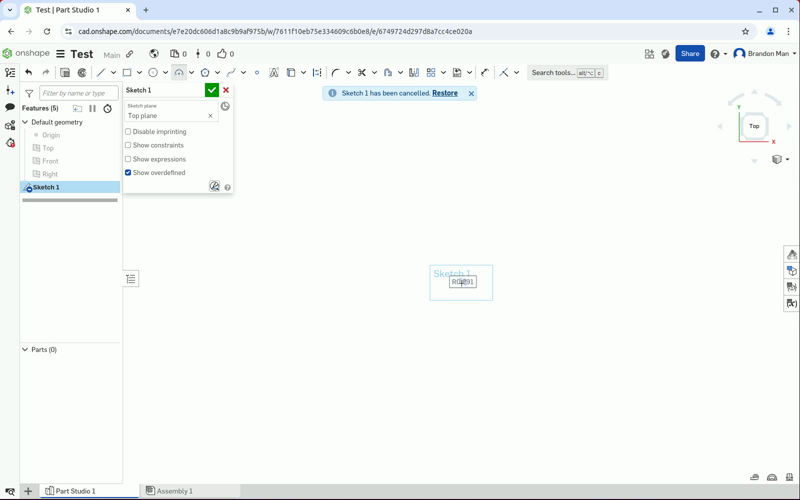
key_up(shift)
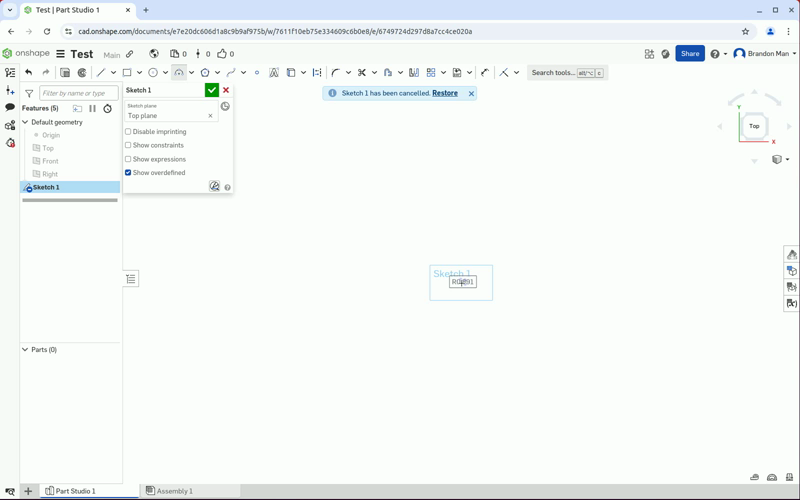
key(esc)
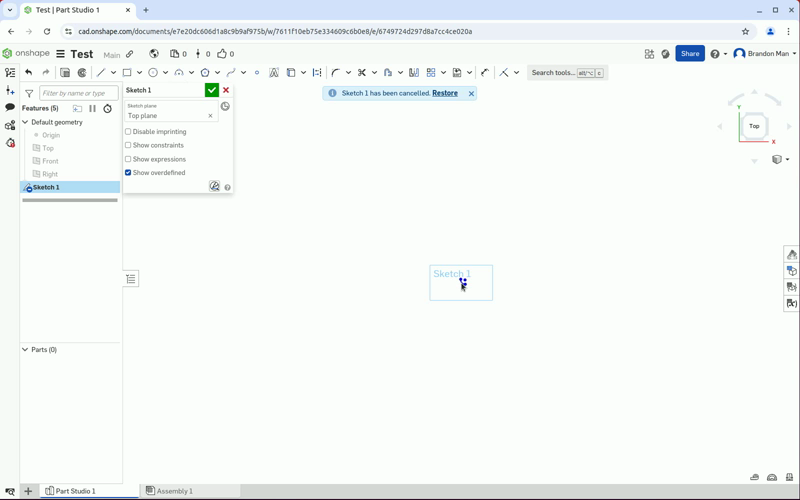
key(l)
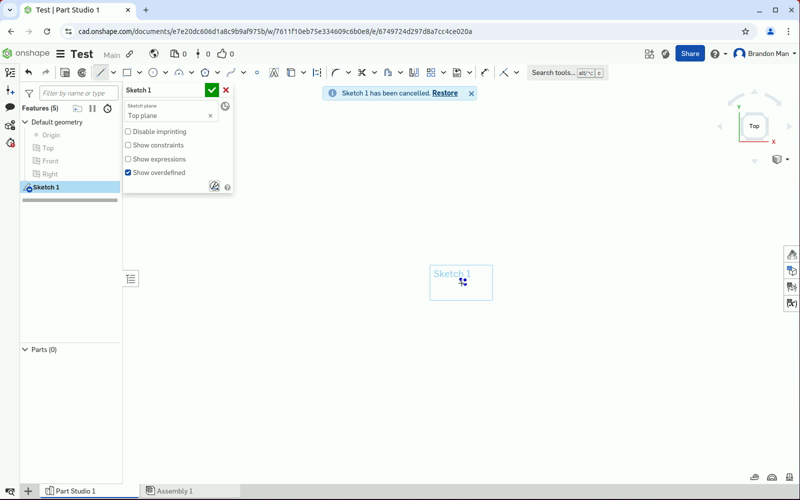
mouse_move(465, 284)
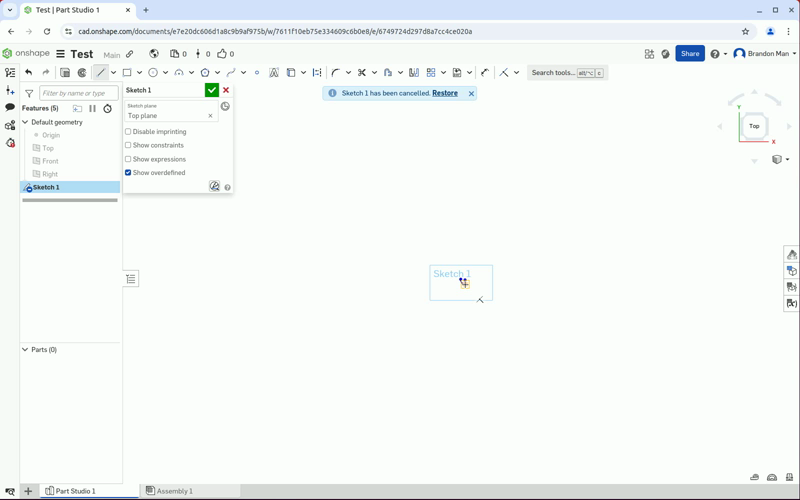
scroll(6)
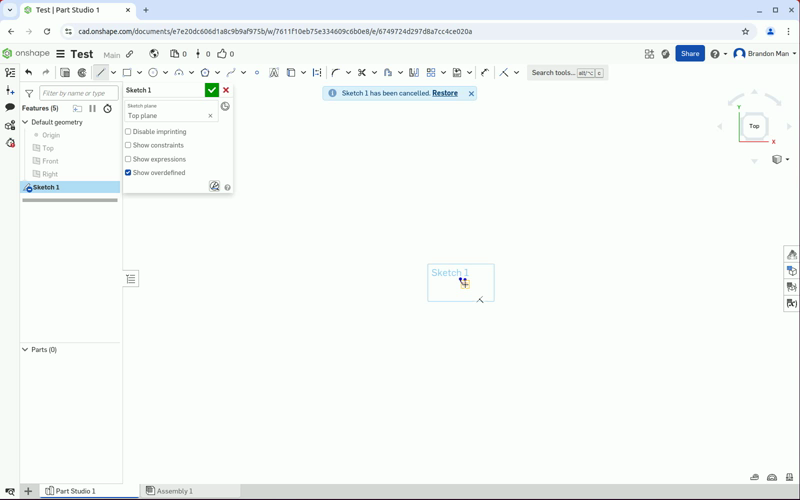
scroll(6)
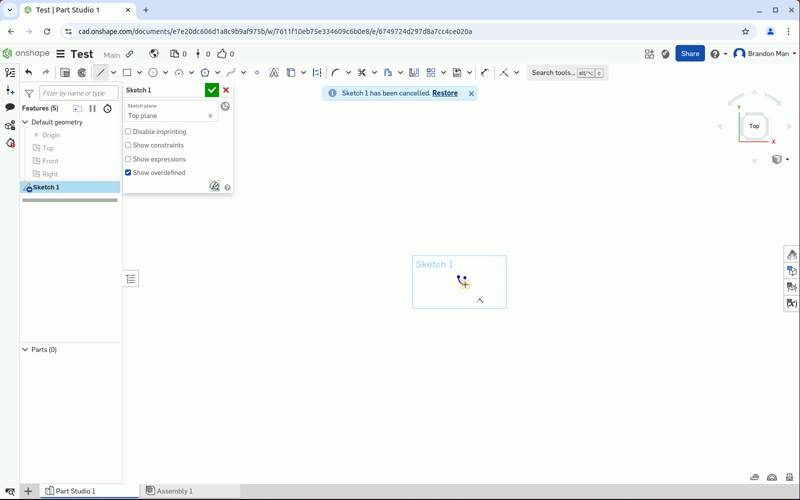
scroll(6)
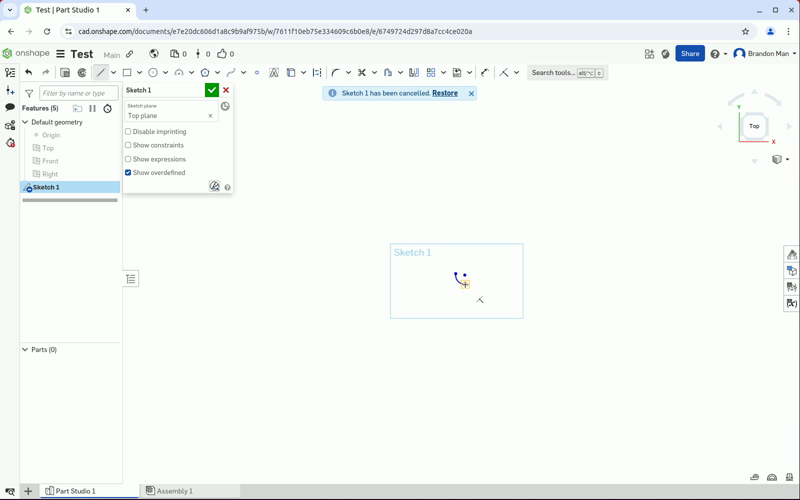
scroll(6)
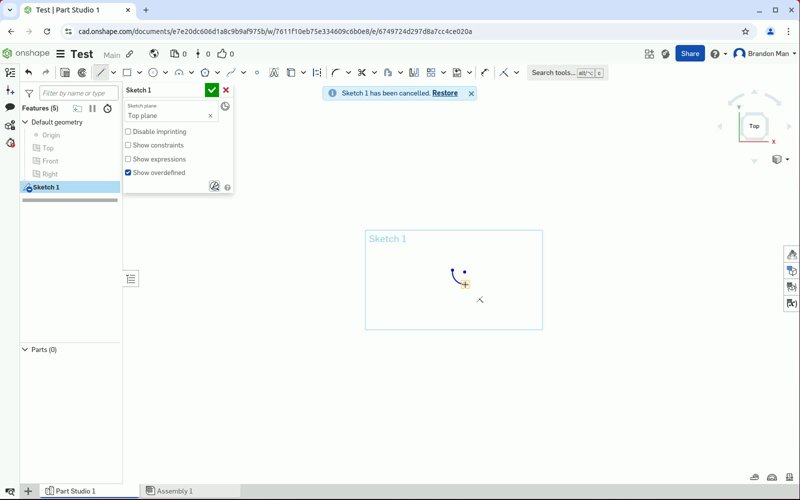
scroll(6)
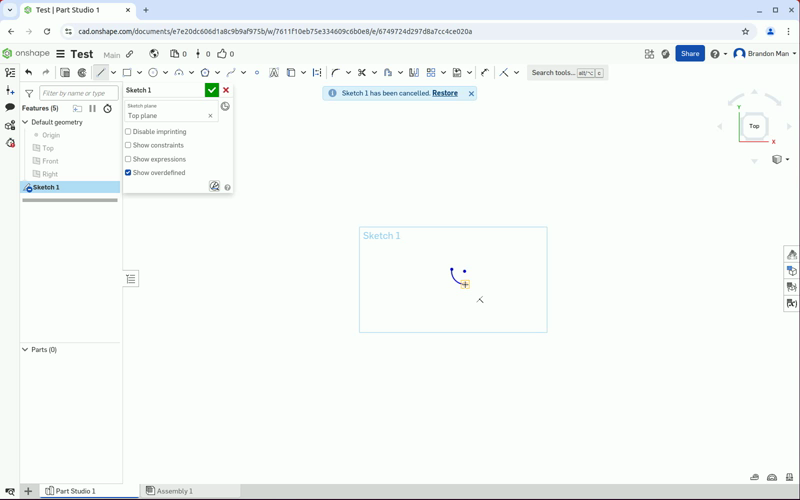
scroll(6)
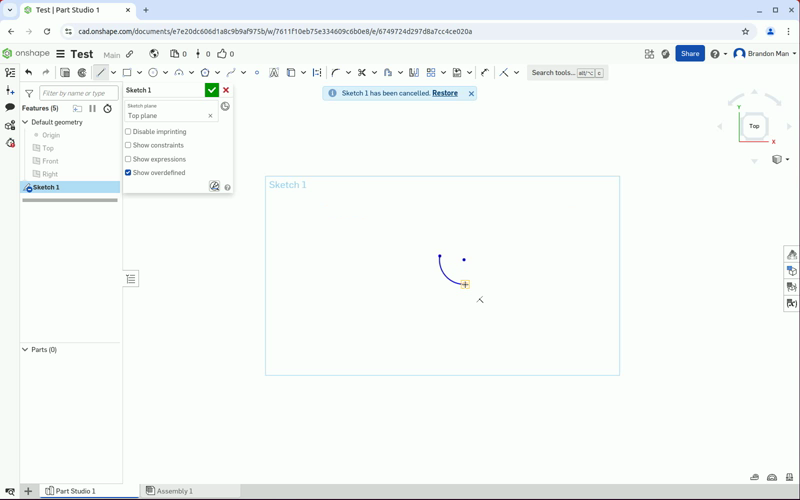
scroll(6)
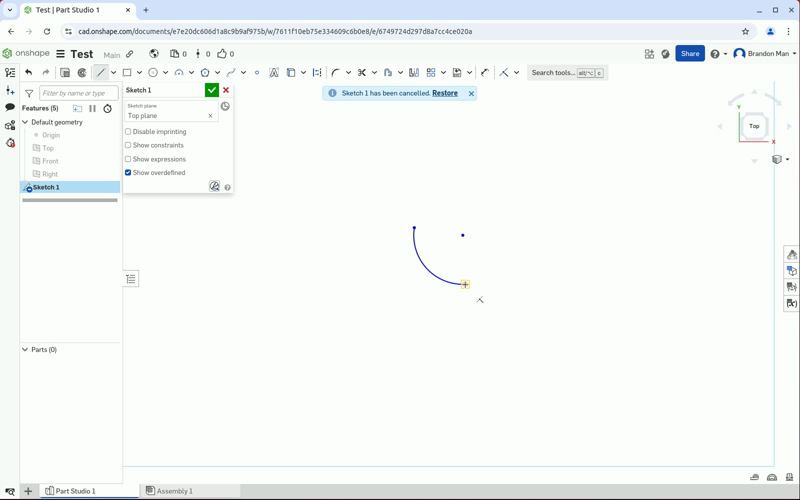
click(465, 284)
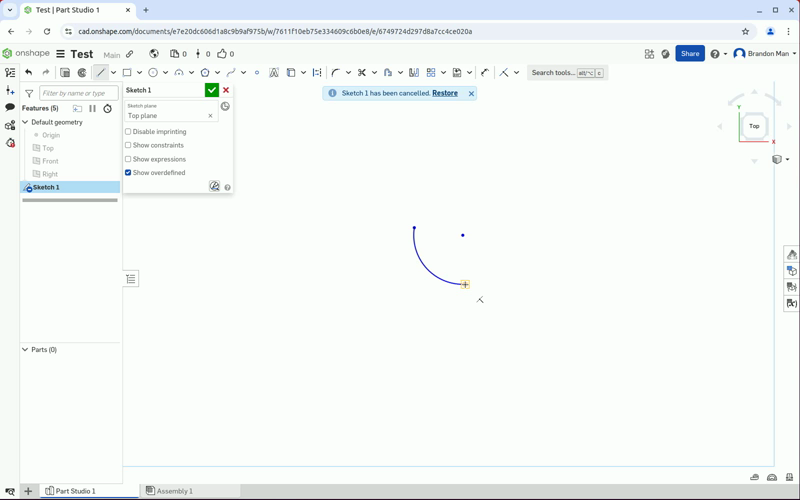
scroll(-6)
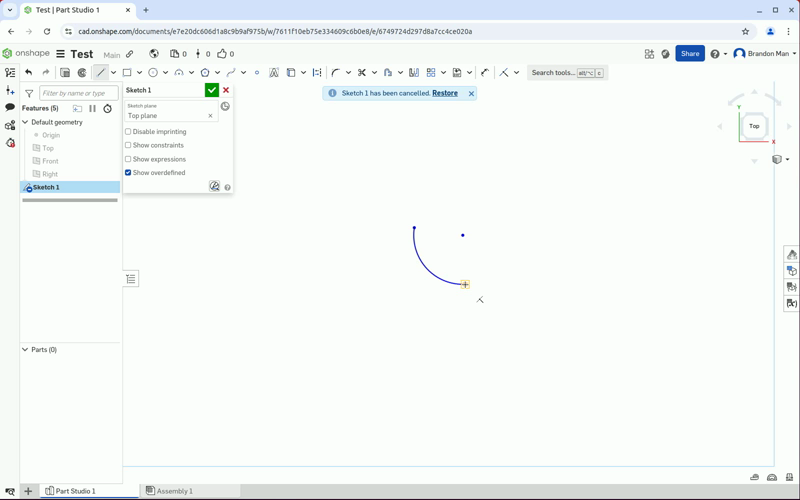
scroll(-6)
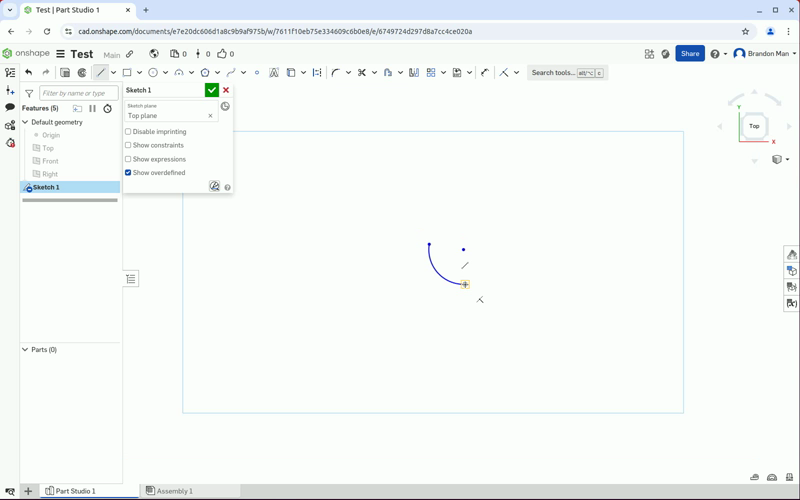
scroll(-6)
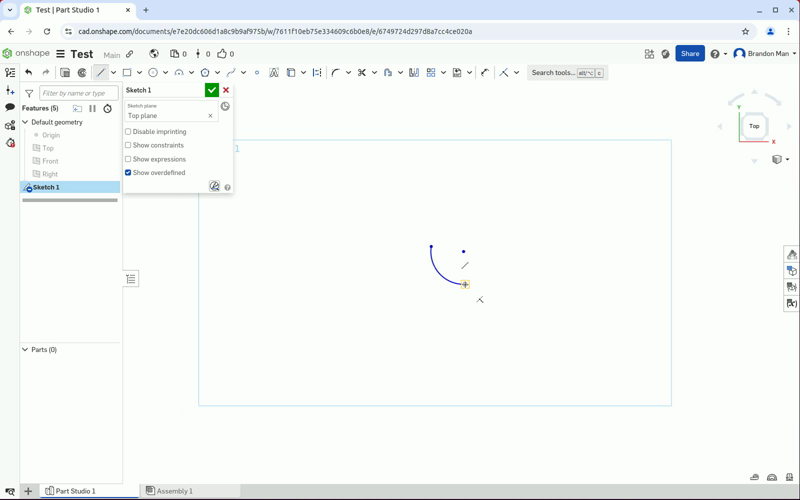
scroll(-6)
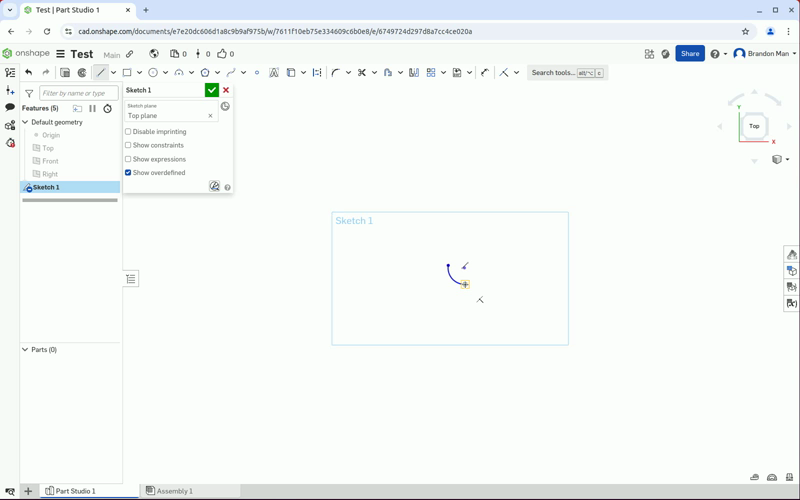
scroll(-6)
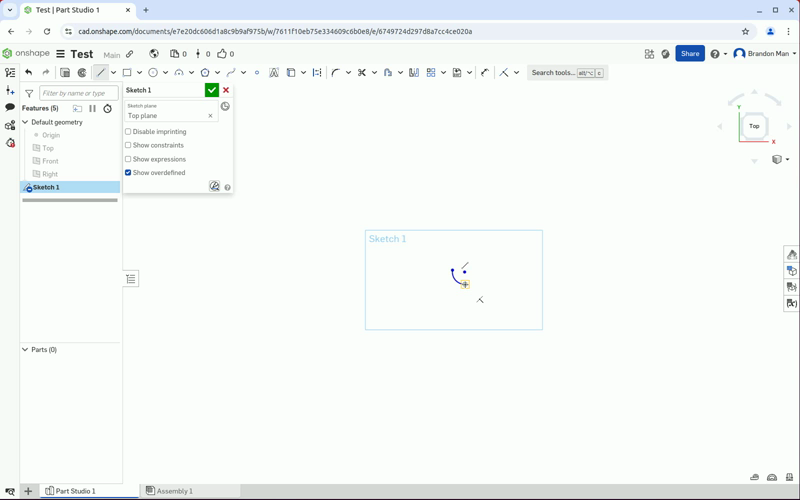
scroll(-6)
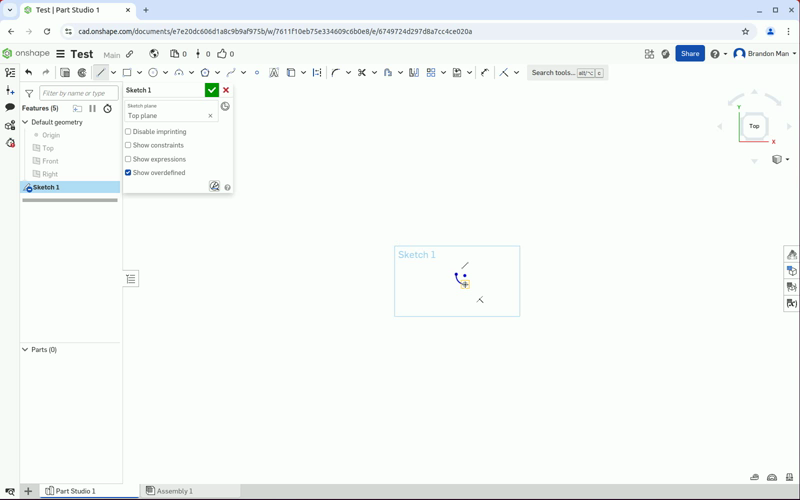
scroll(-6)
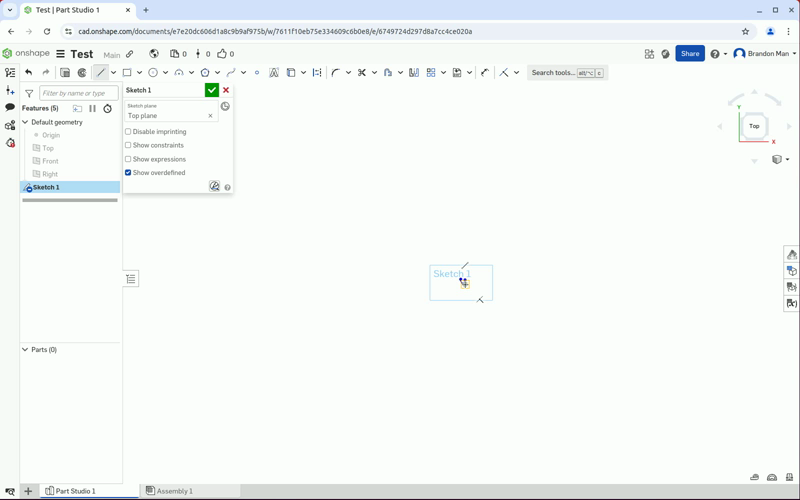
key_down(shift)
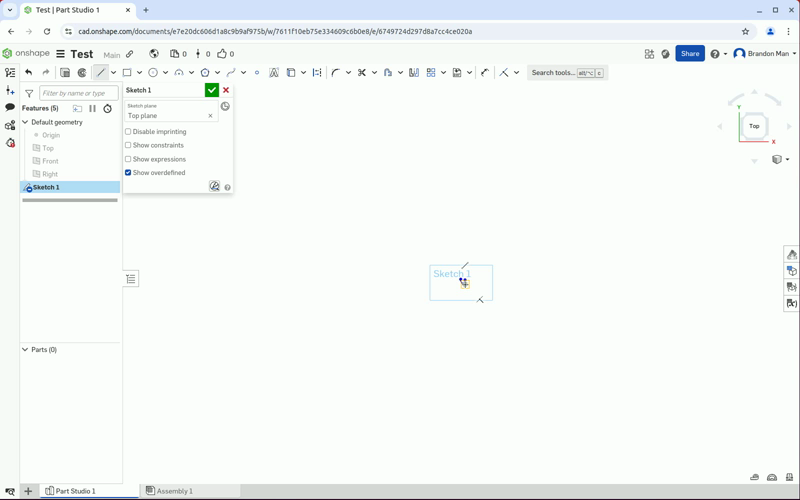
mouse_move(531, 284)
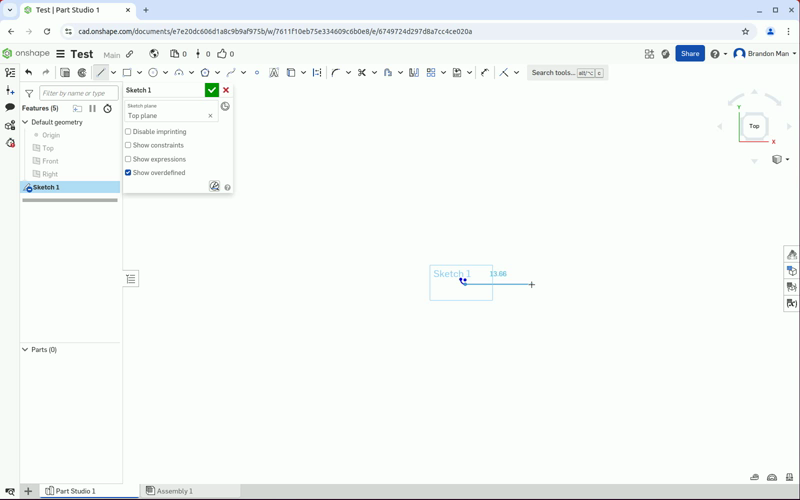
click(531, 284)
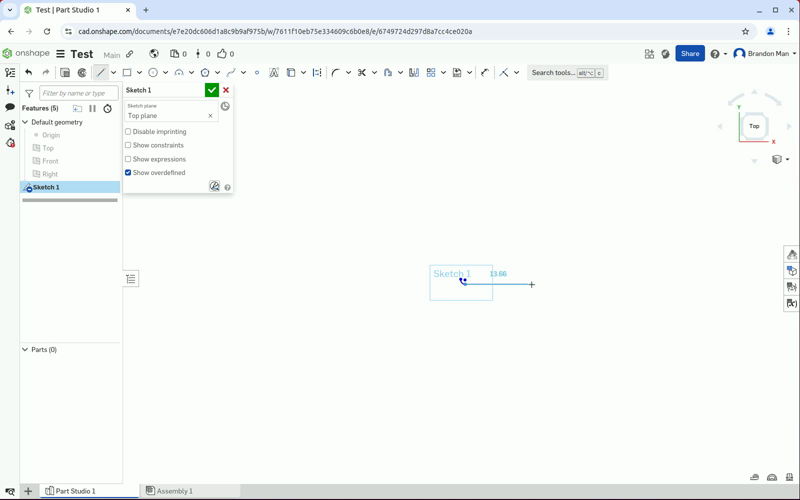
key_up(shift)
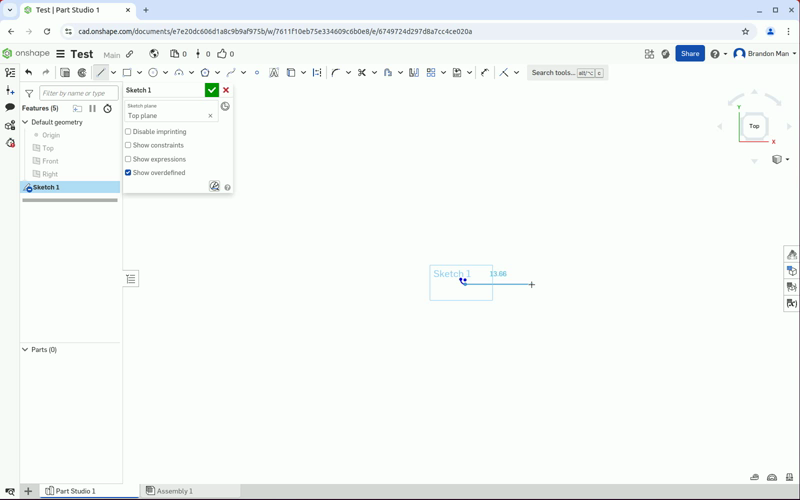
key(esc)
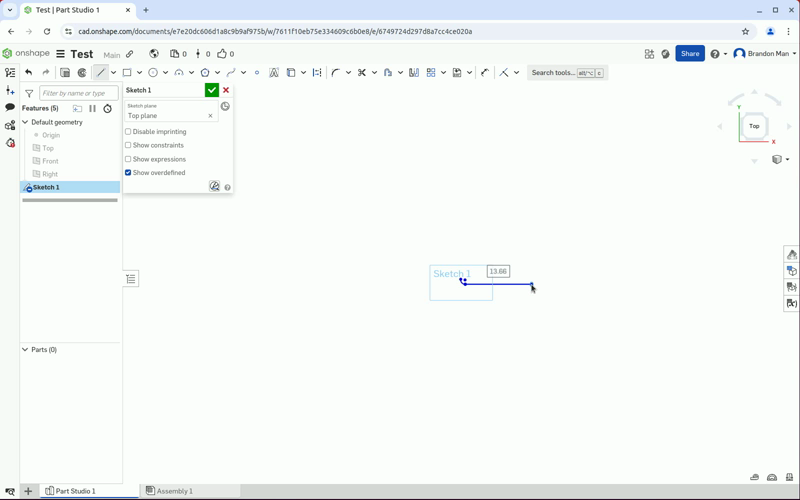
key(a)
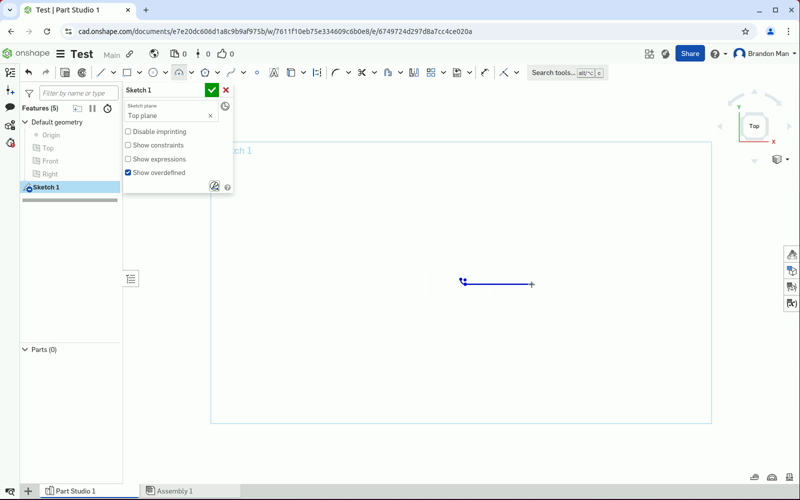
mouse_move(531, 284)
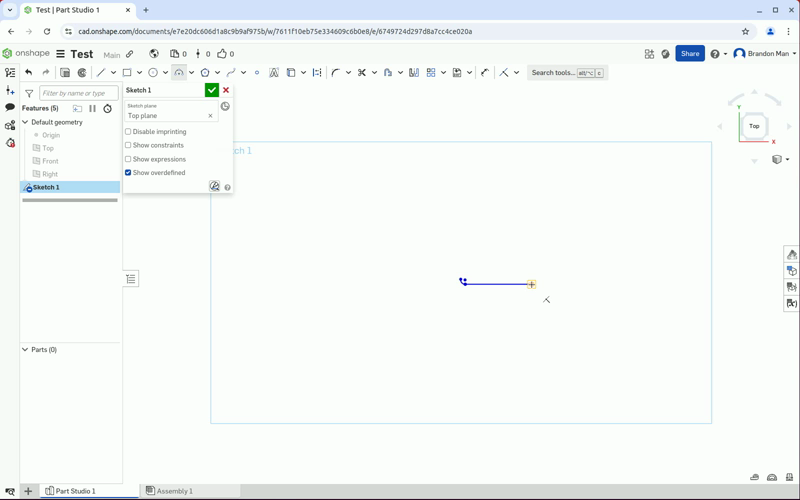
click(531, 284)
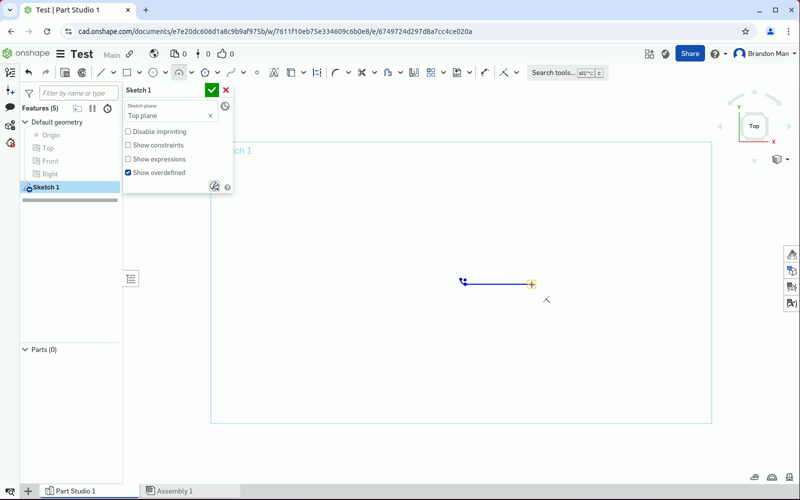
key_down(shift)
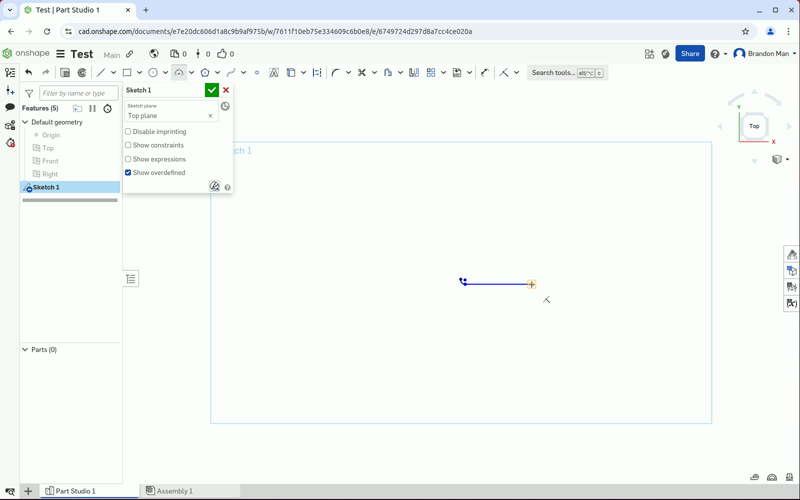
mouse_move(535, 279)
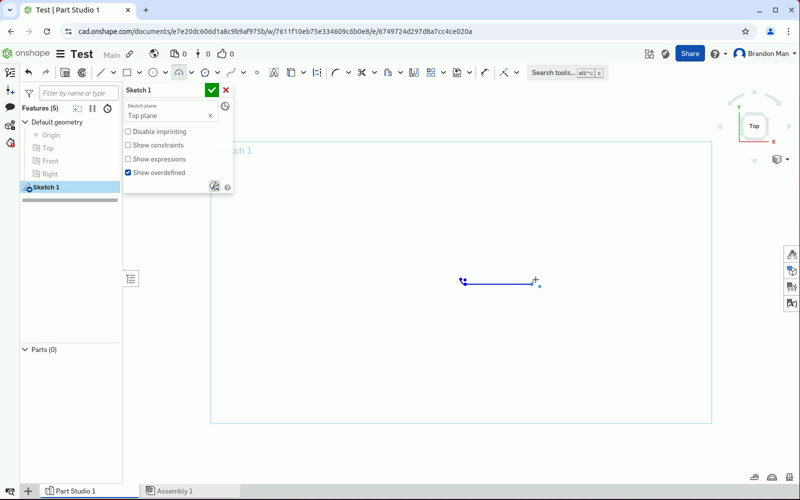
scroll(6)
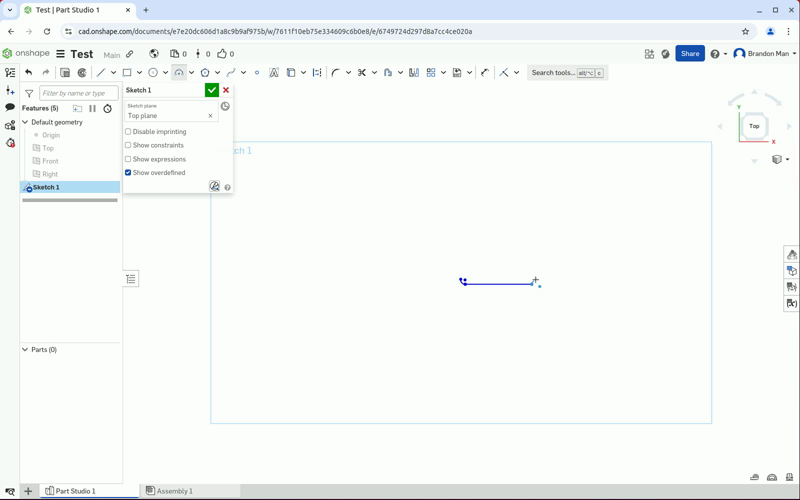
scroll(6)
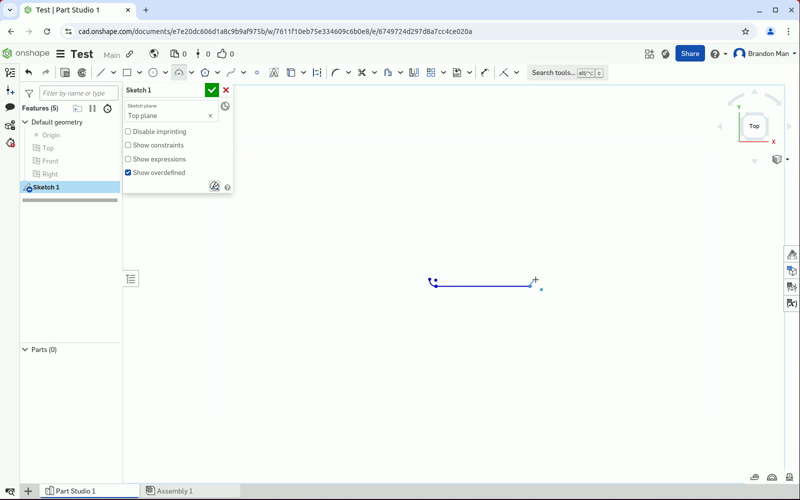
scroll(6)
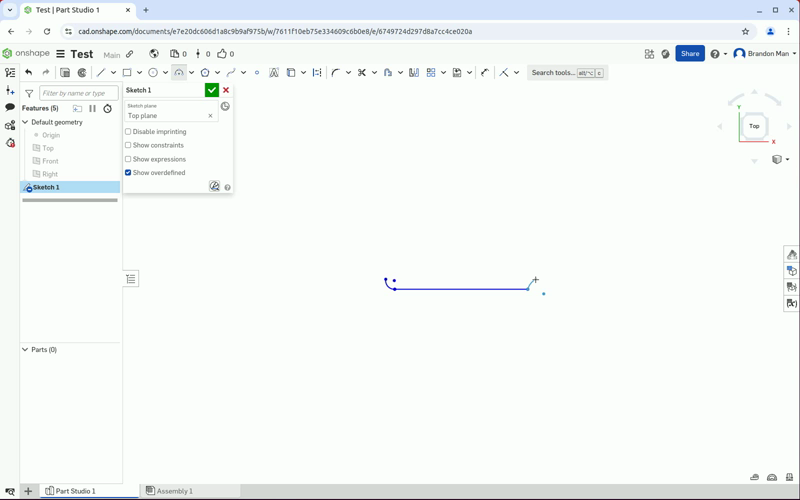
scroll(6)
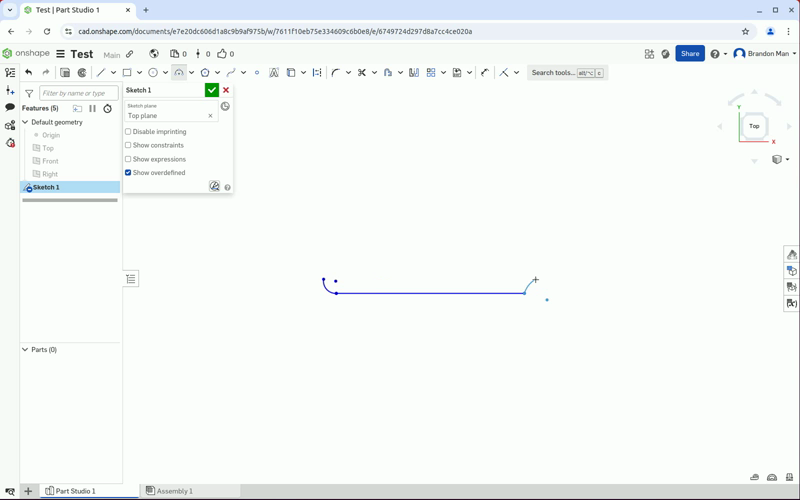
scroll(6)
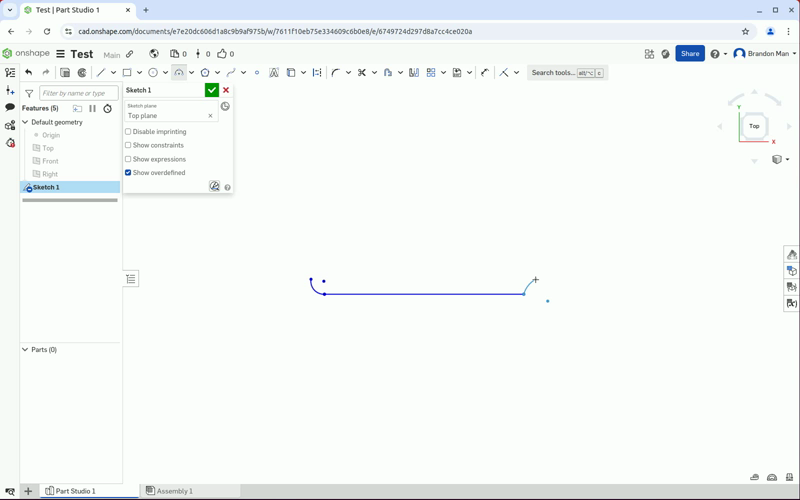
scroll(6)
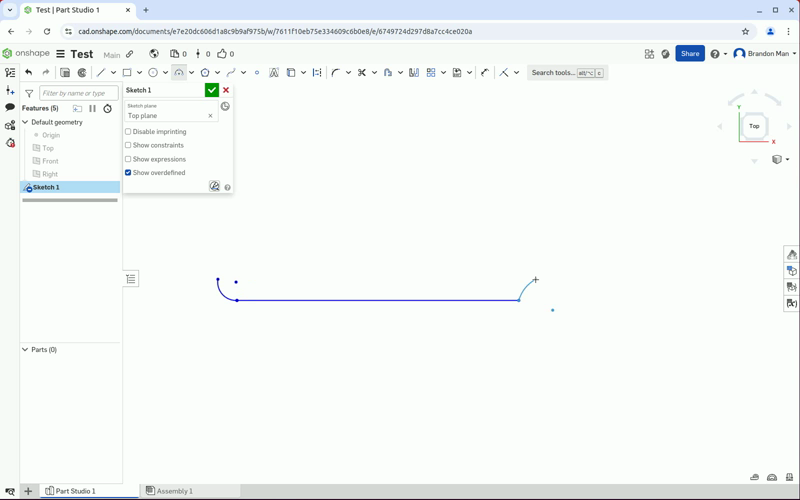
scroll(6)
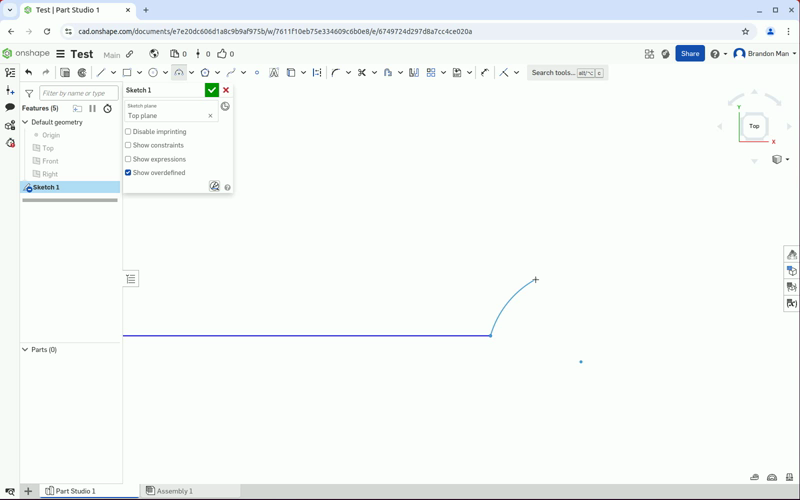
click(535, 279)
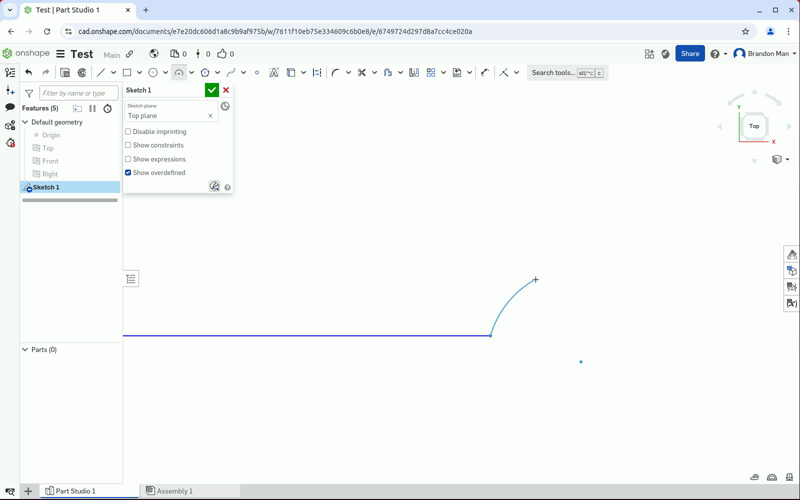
scroll(-6)
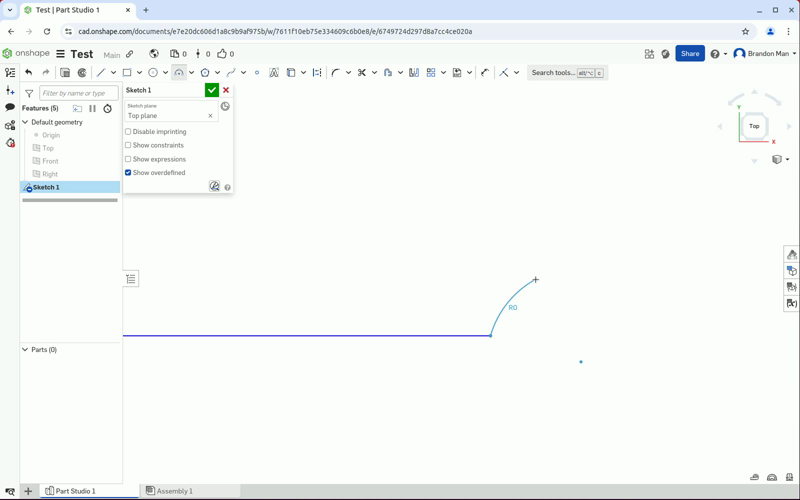
scroll(-6)
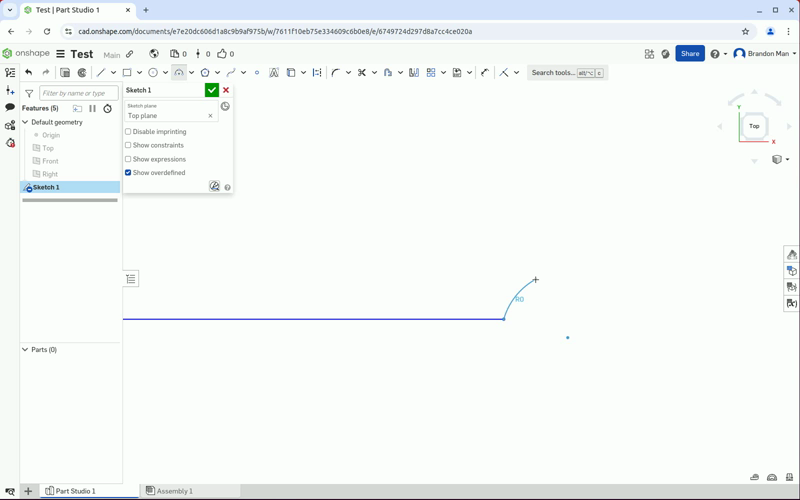
scroll(-6)
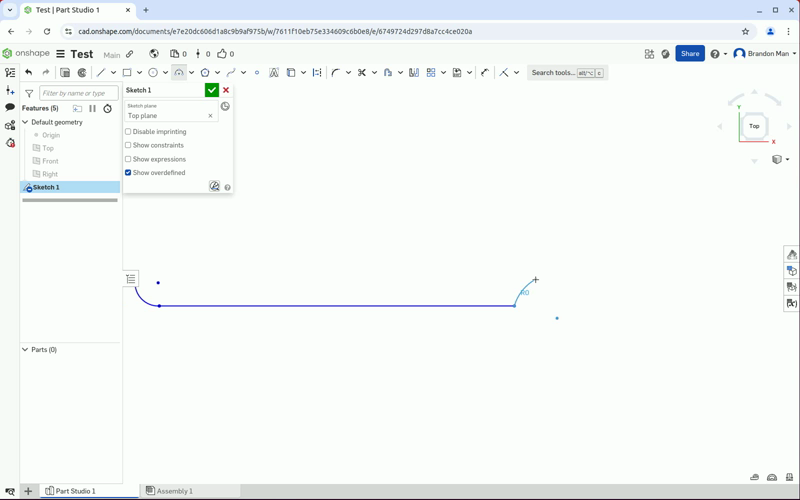
scroll(-6)
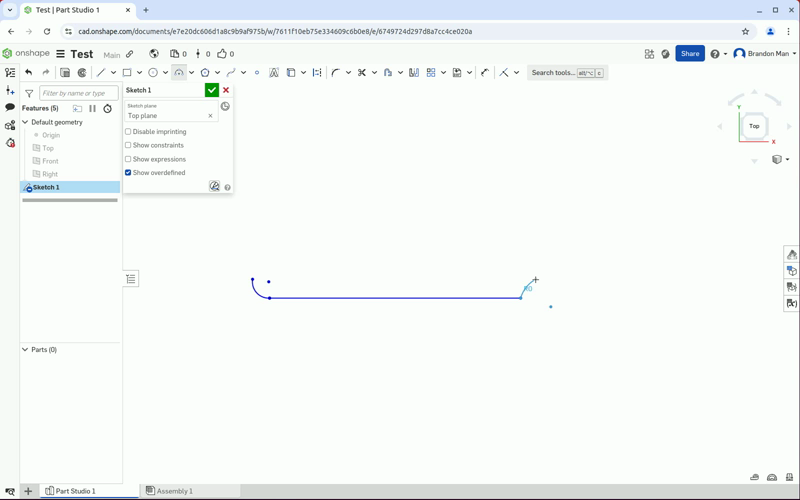
scroll(-6)
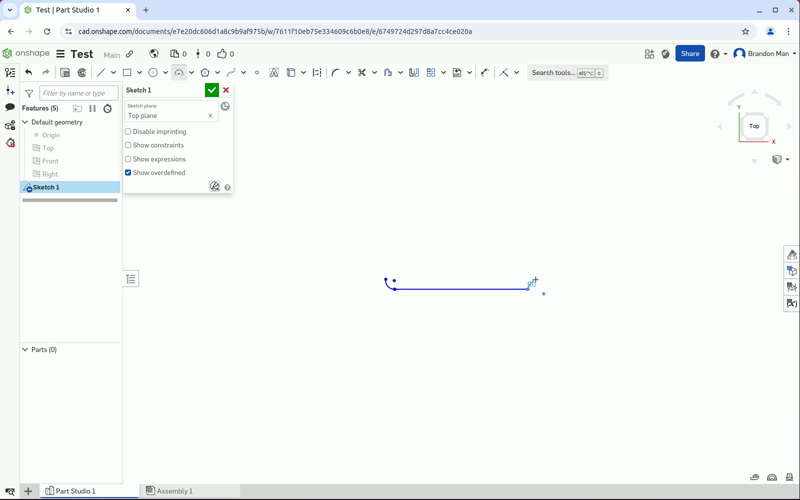
scroll(-6)
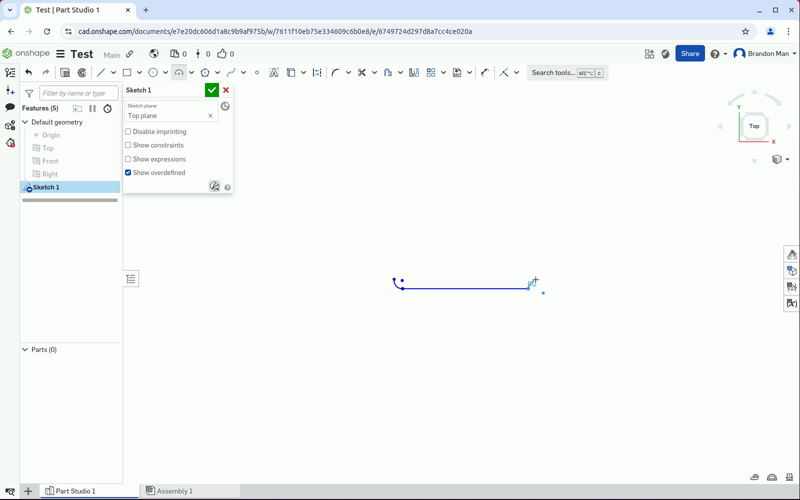
scroll(-6)
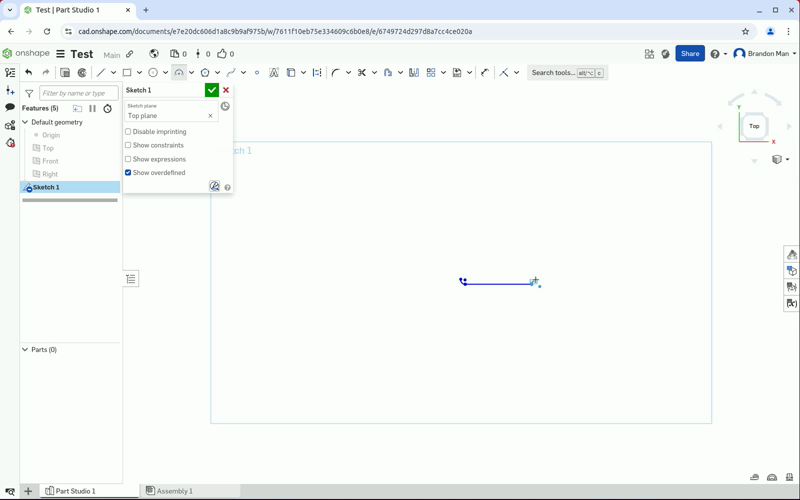
mouse_move(534, 282)
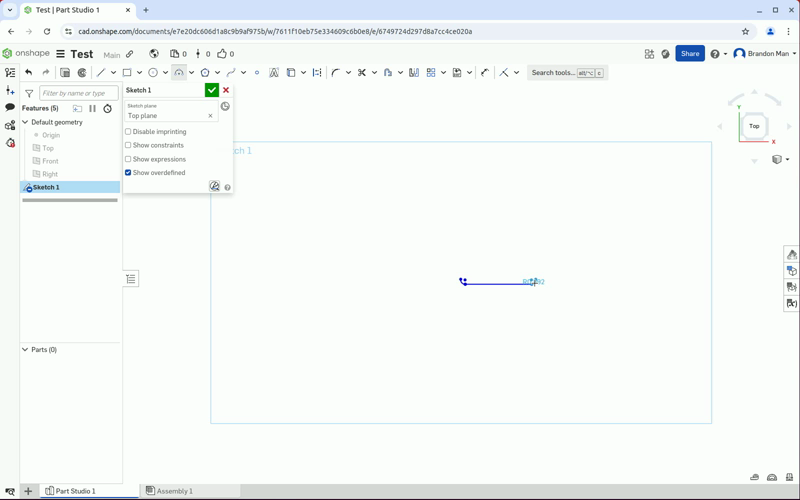
scroll(6)
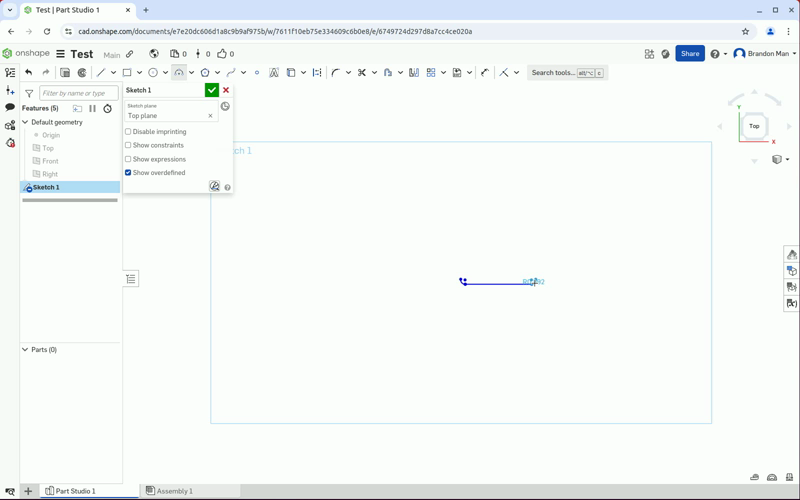
scroll(6)
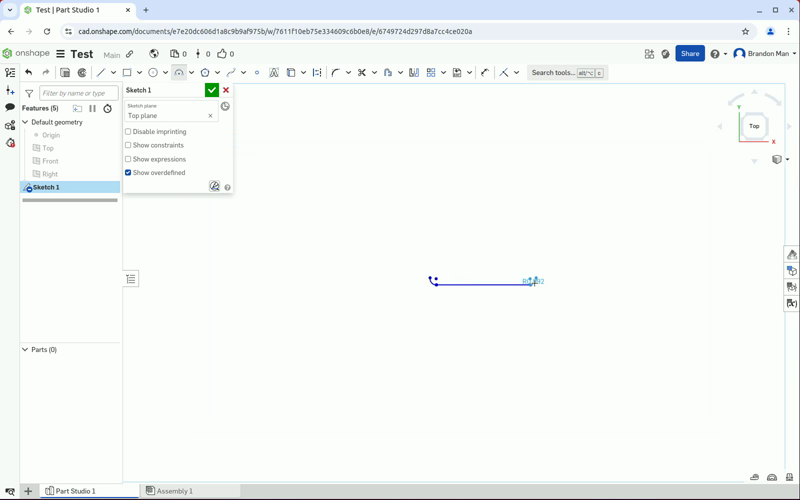
scroll(6)
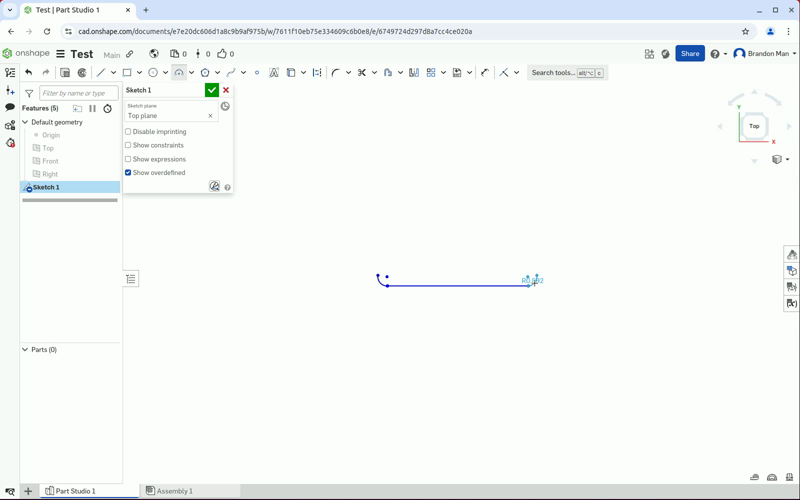
scroll(6)
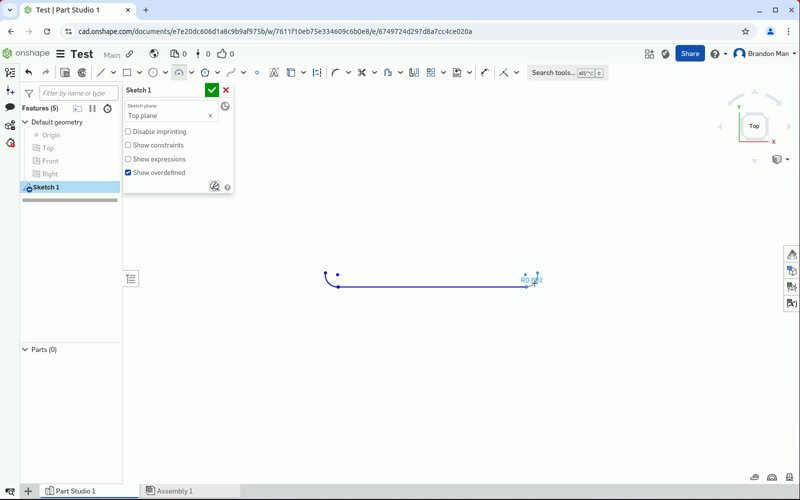
scroll(6)
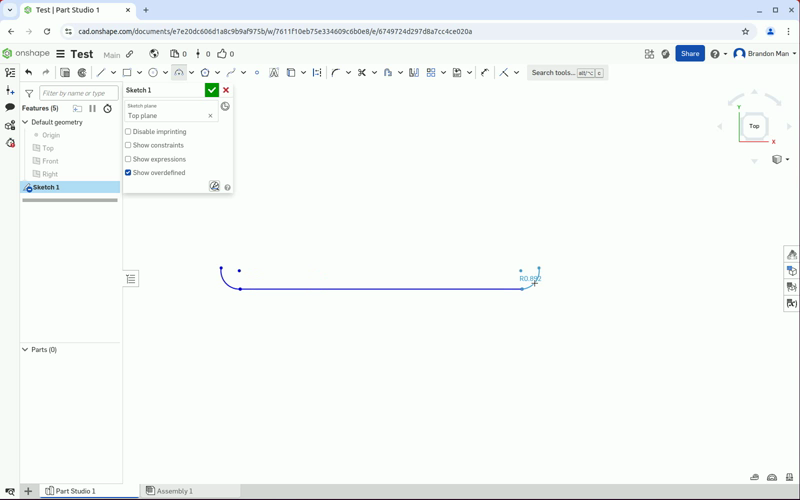
scroll(6)
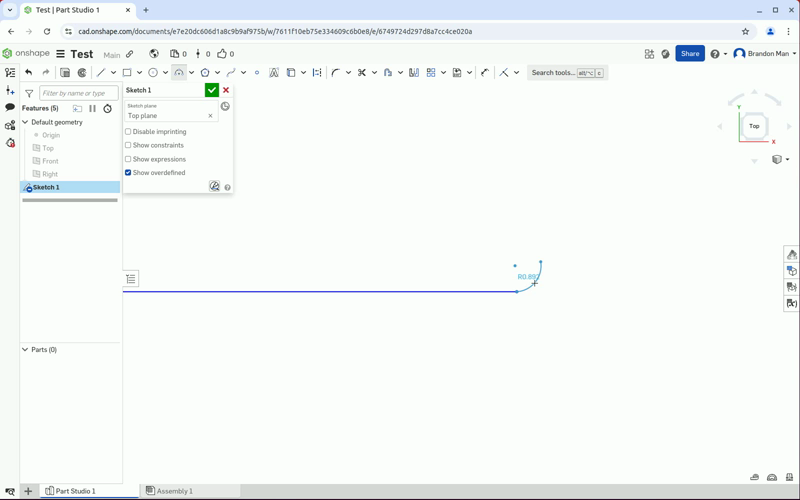
scroll(6)
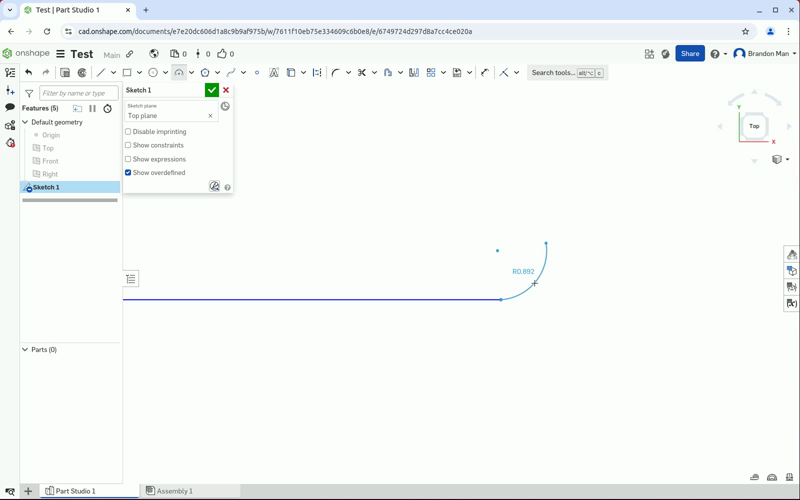
click(534, 282)
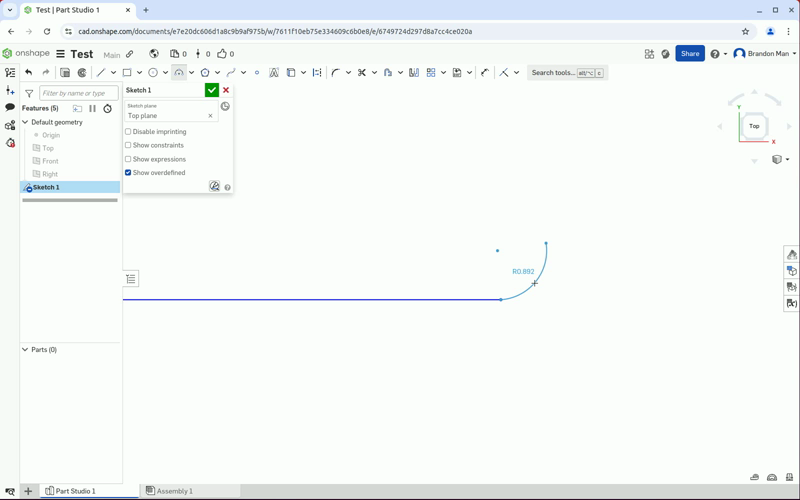
scroll(-6)
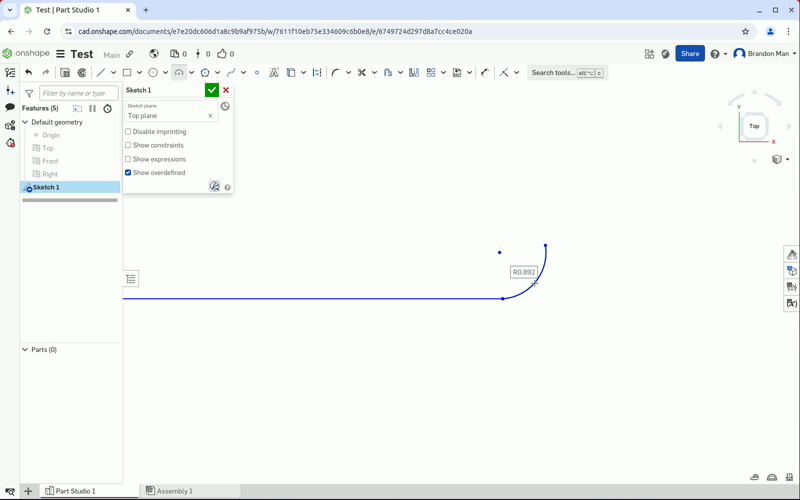
scroll(-6)
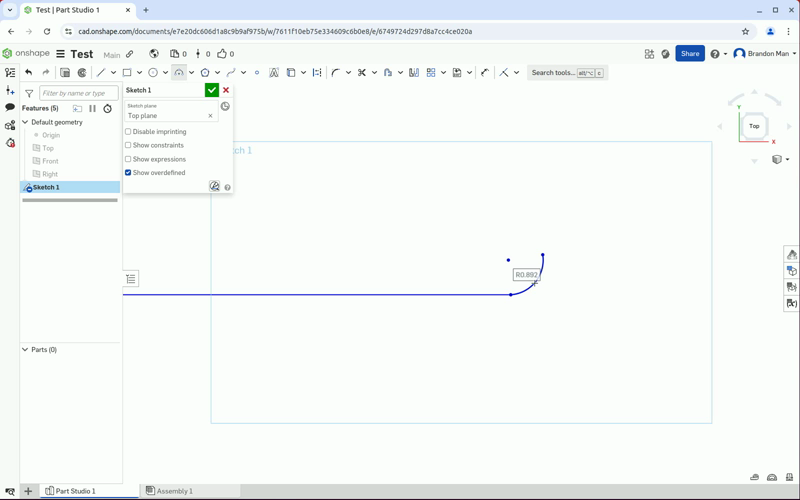
scroll(-6)
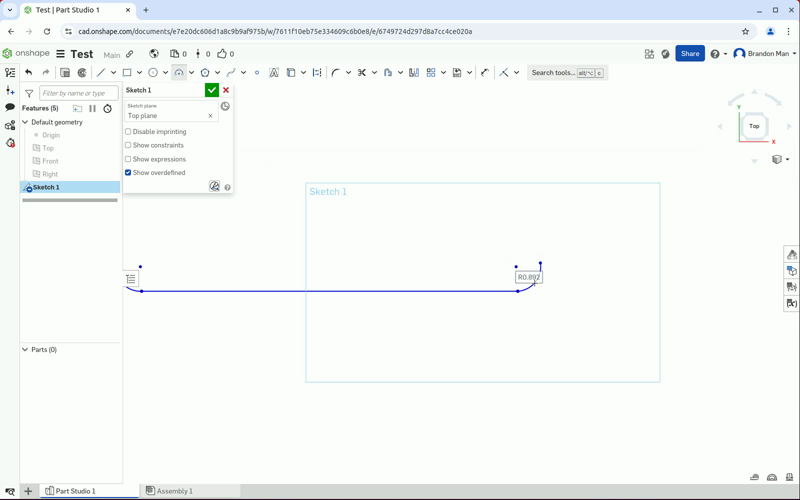
scroll(-6)
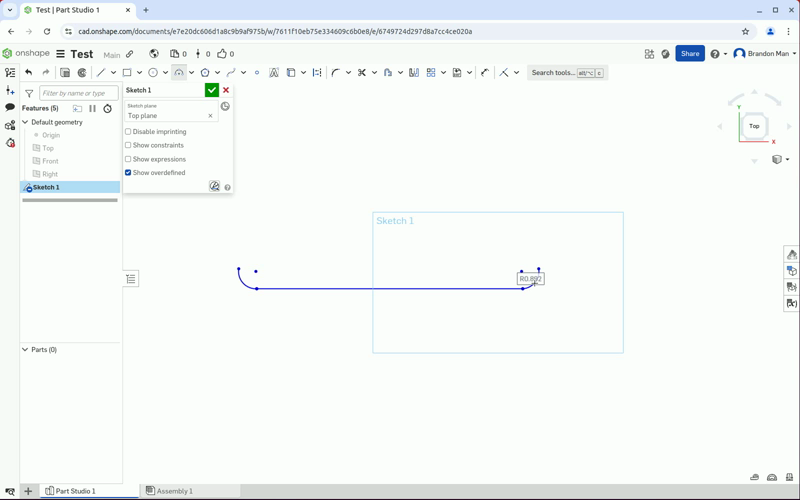
scroll(-6)
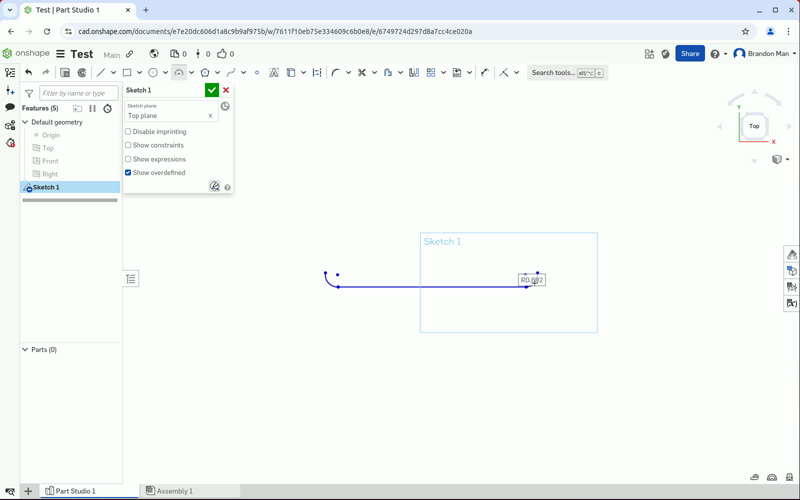
scroll(-6)
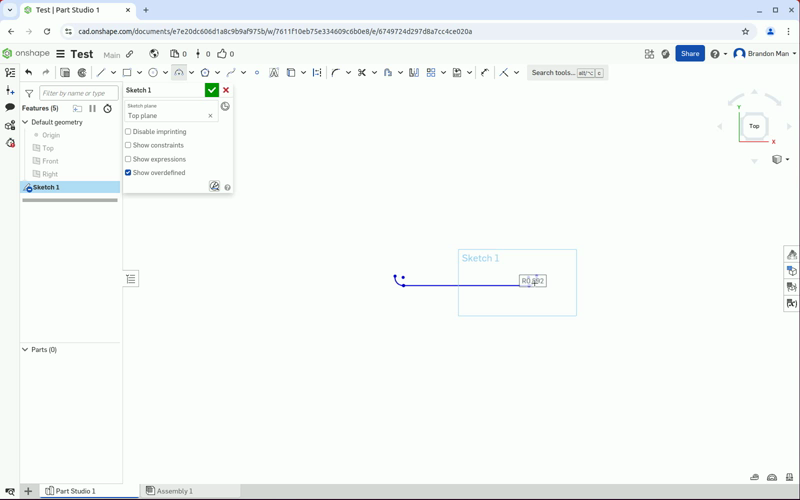
scroll(-6)
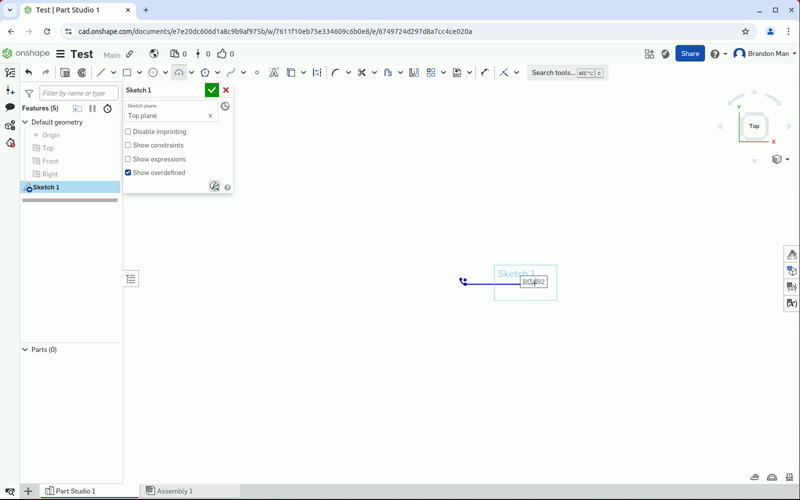
key_up(shift)
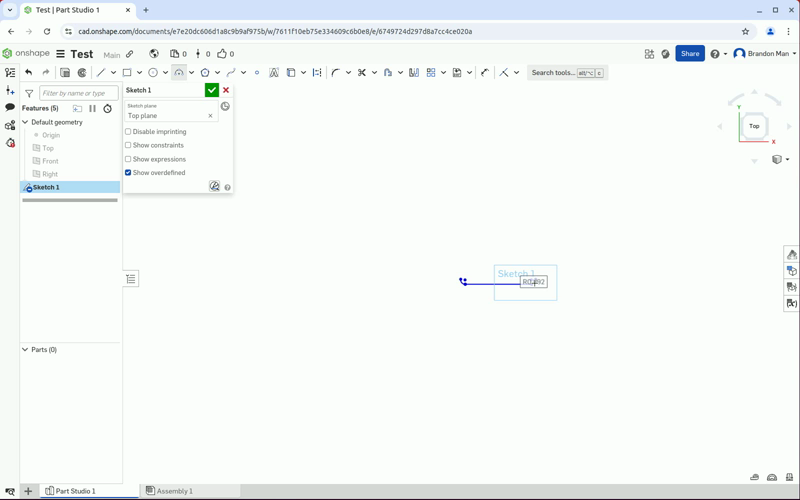
key(esc)
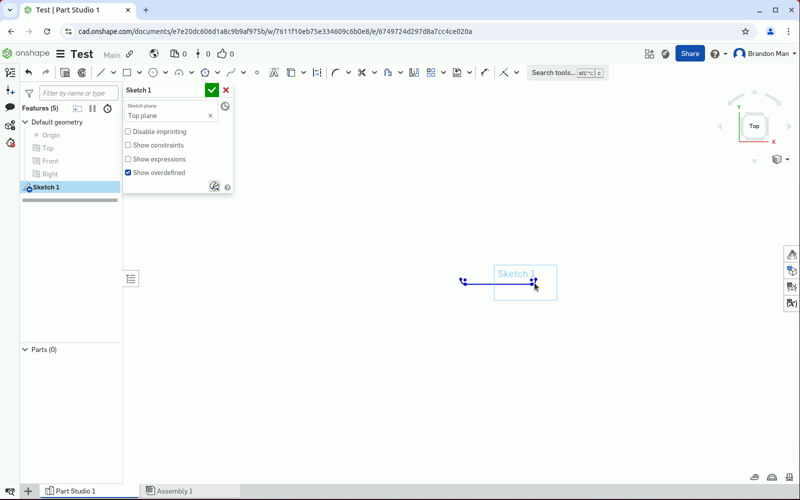
key(l)
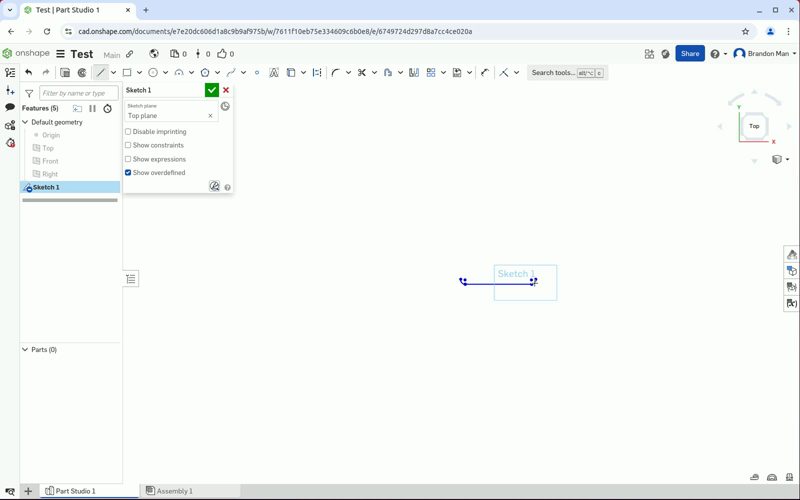
mouse_move(535, 279)
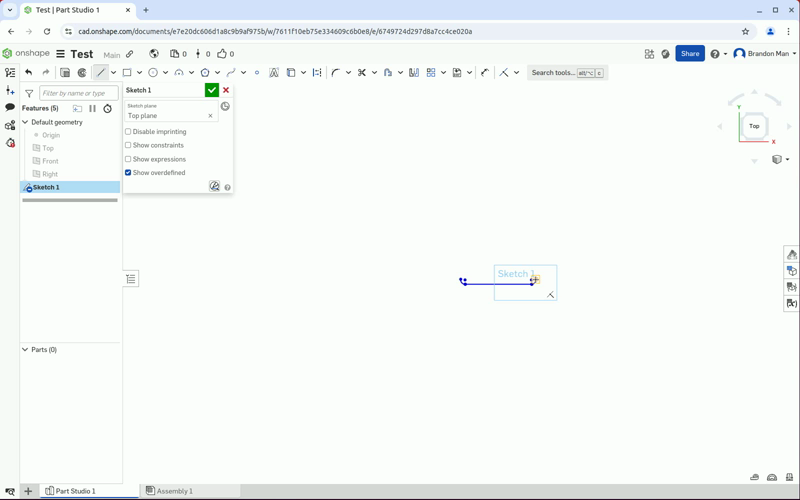
scroll(6)
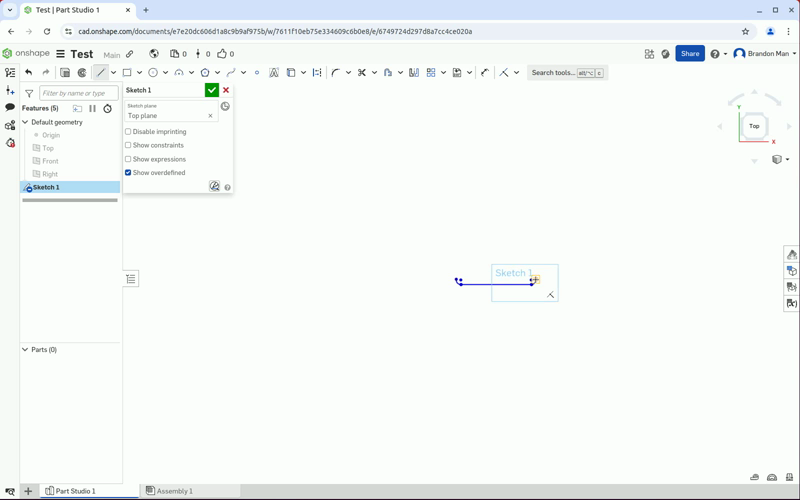
scroll(6)
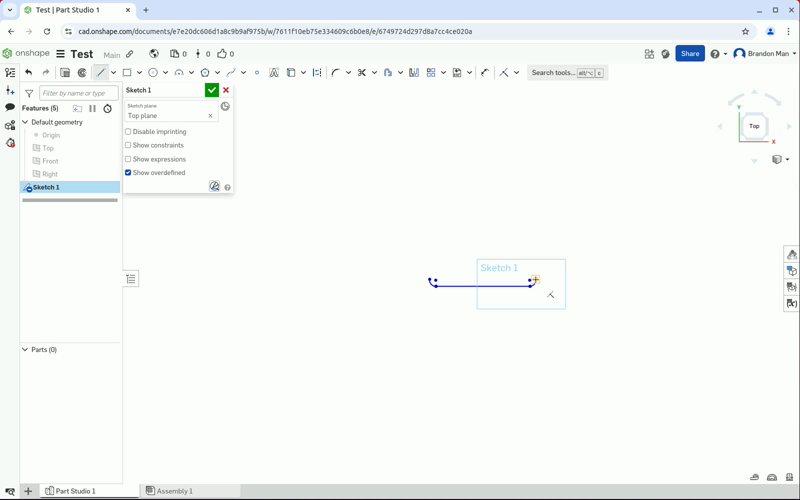
scroll(6)
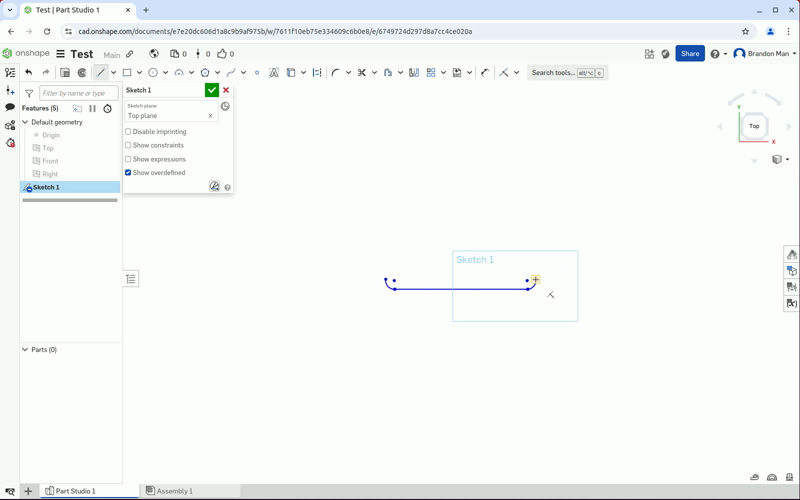
scroll(6)
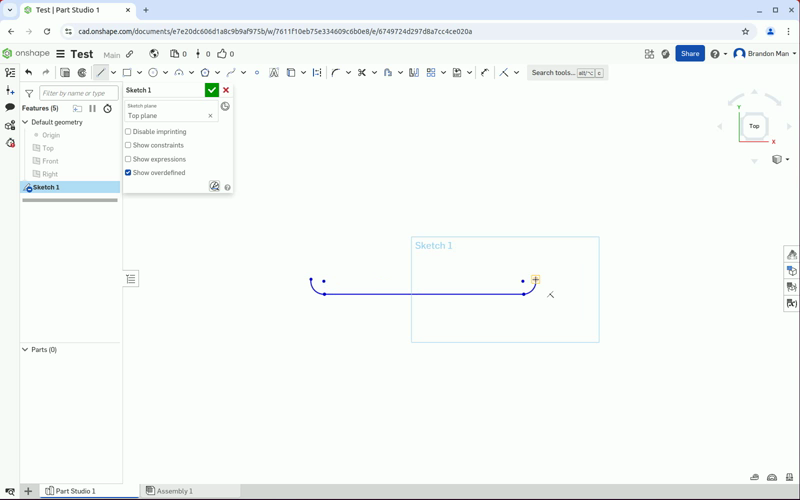
scroll(6)
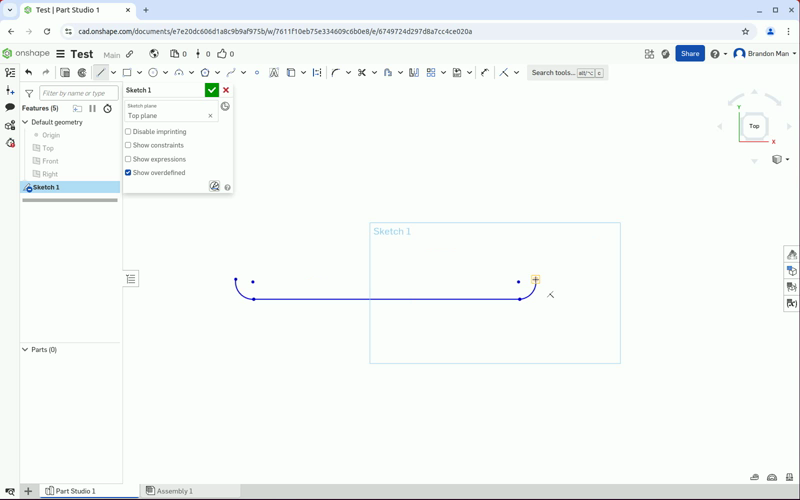
scroll(6)
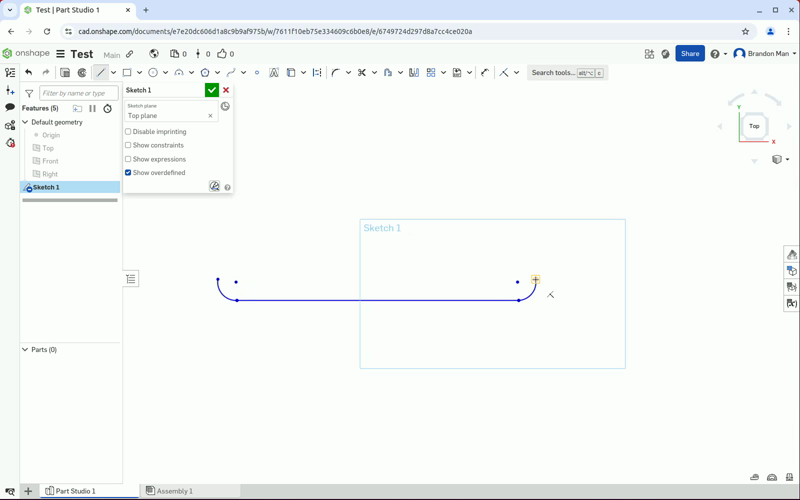
scroll(6)
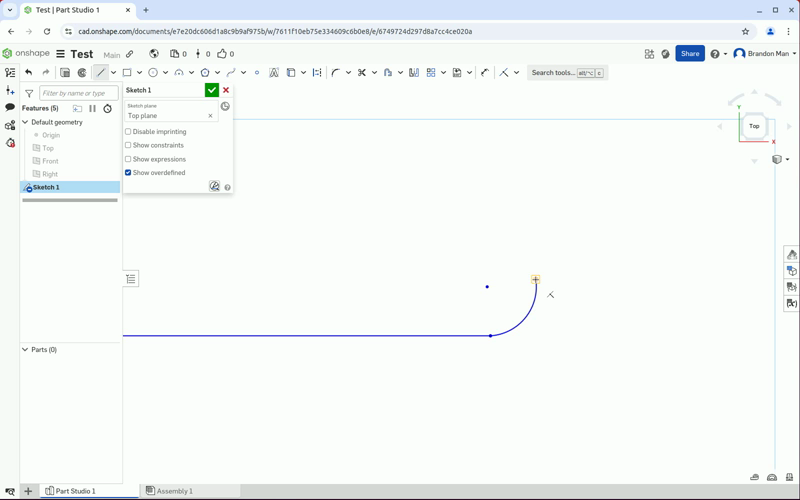
click(535, 279)
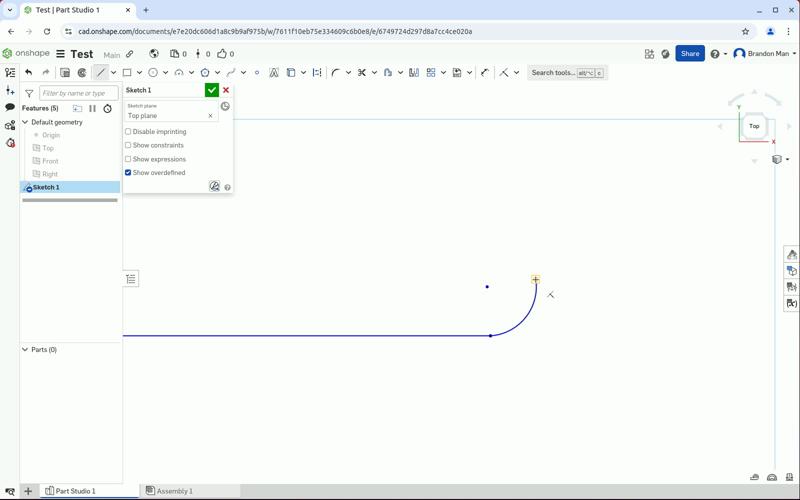
scroll(-6)
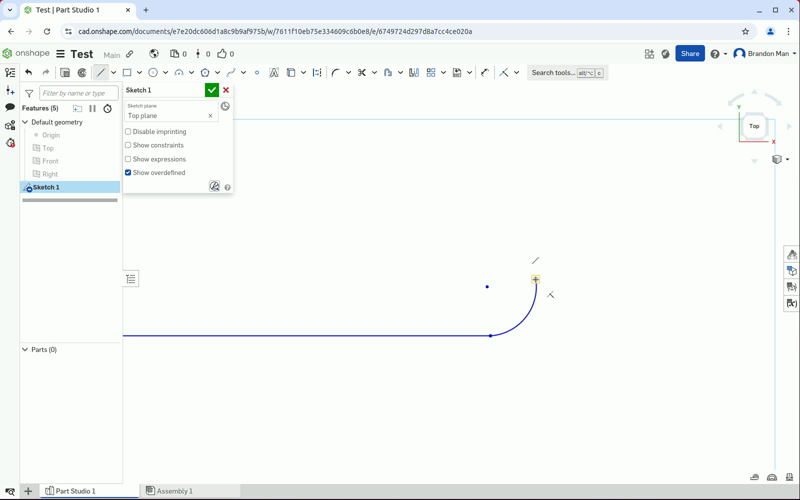
scroll(-6)
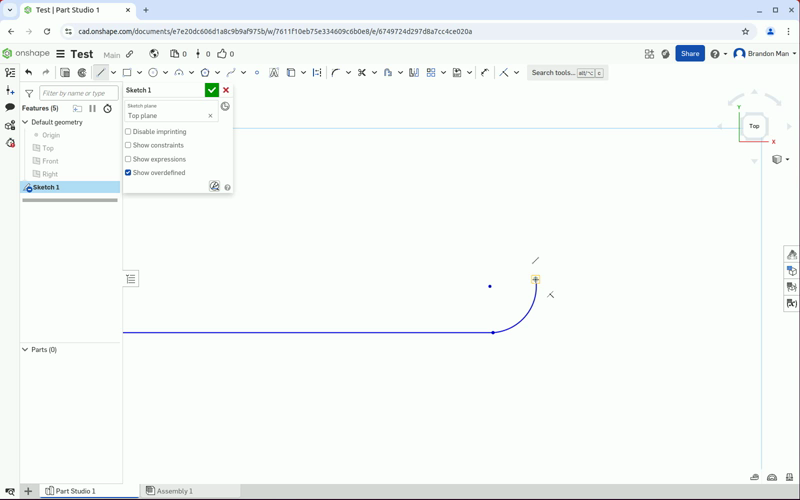
scroll(-6)
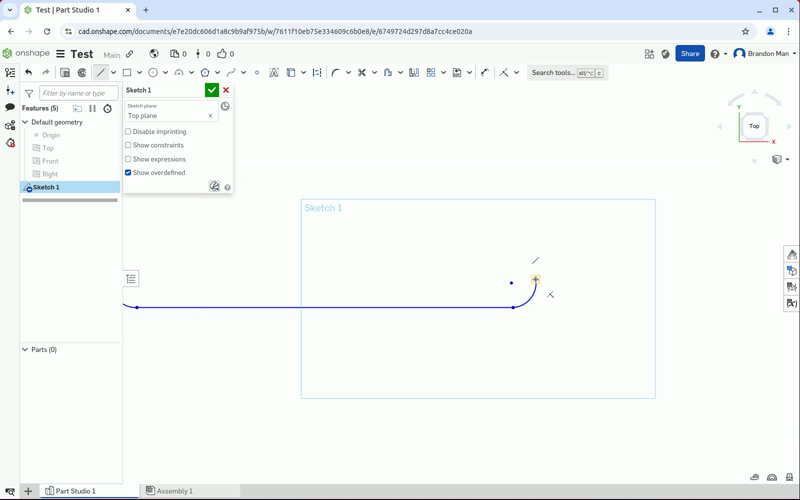
scroll(-6)
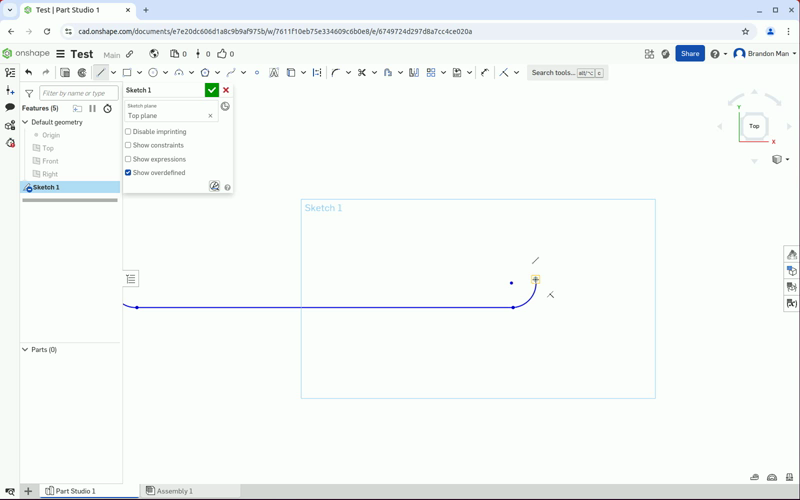
scroll(-6)
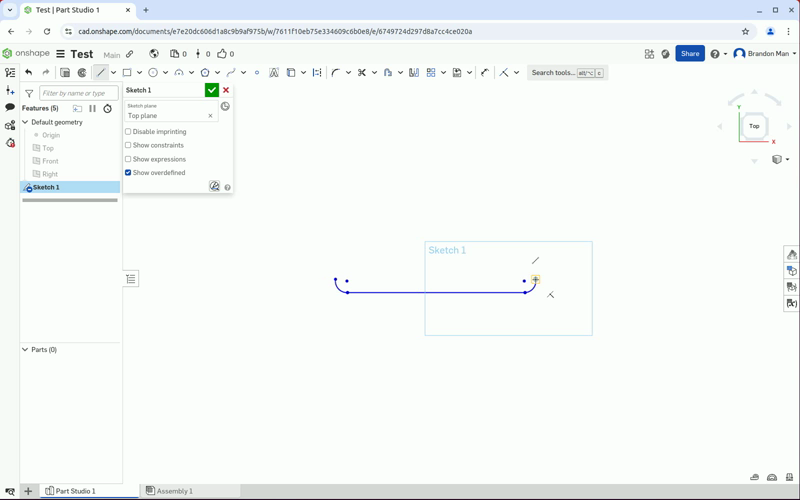
scroll(-6)
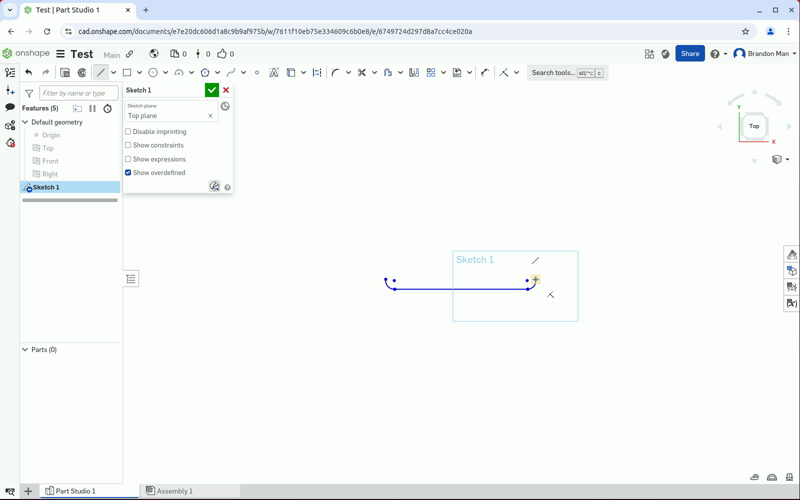
scroll(-6)
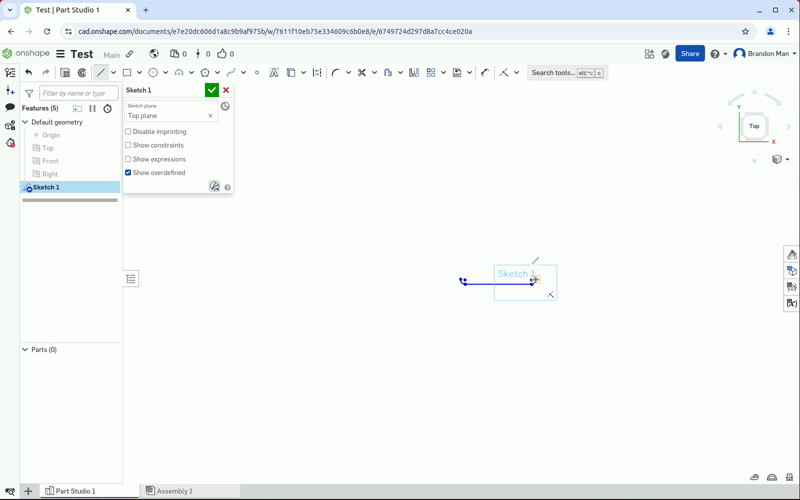
key_down(shift)
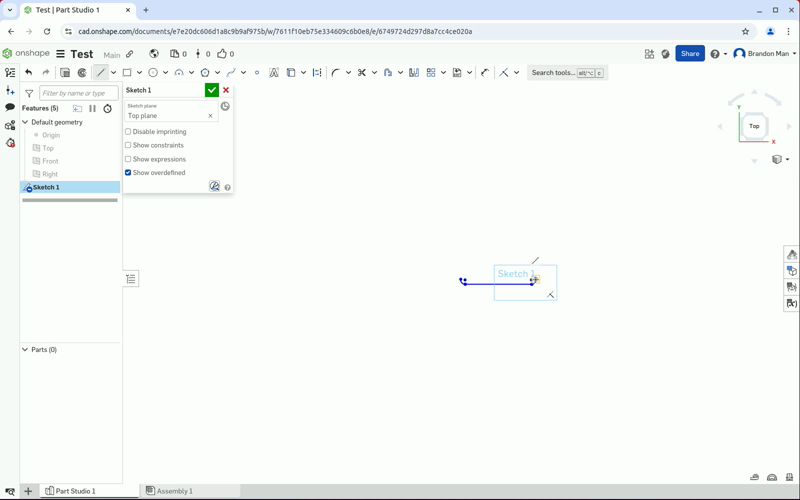
mouse_move(535, 174)
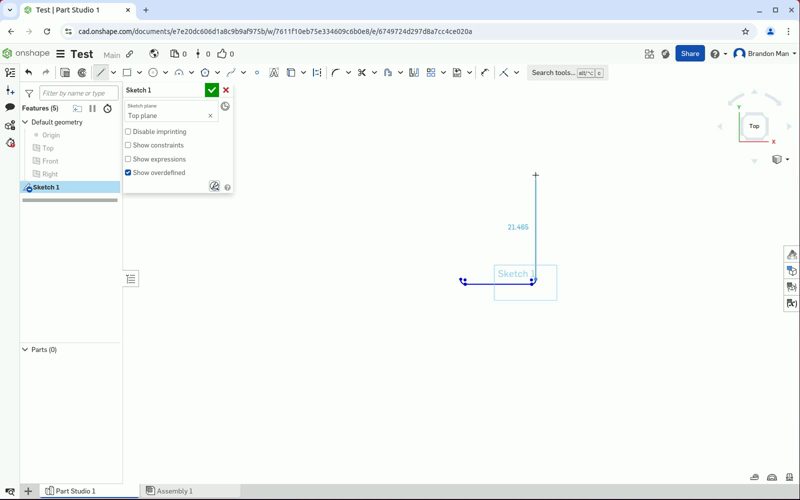
click(535, 174)
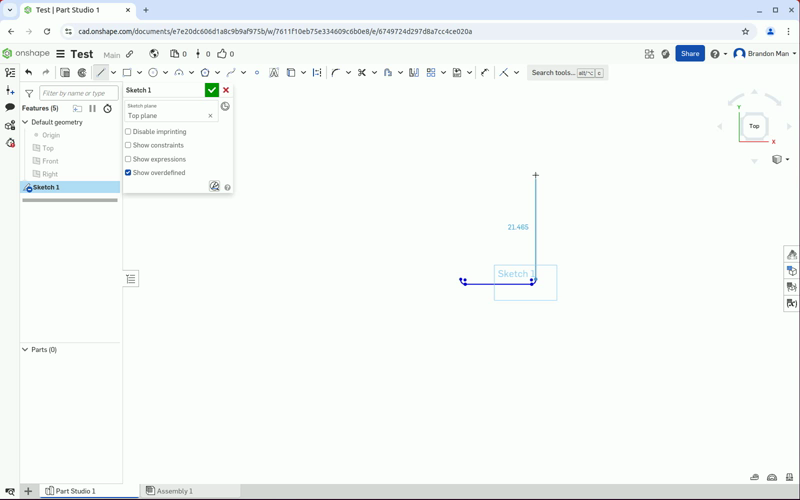
key_up(shift)
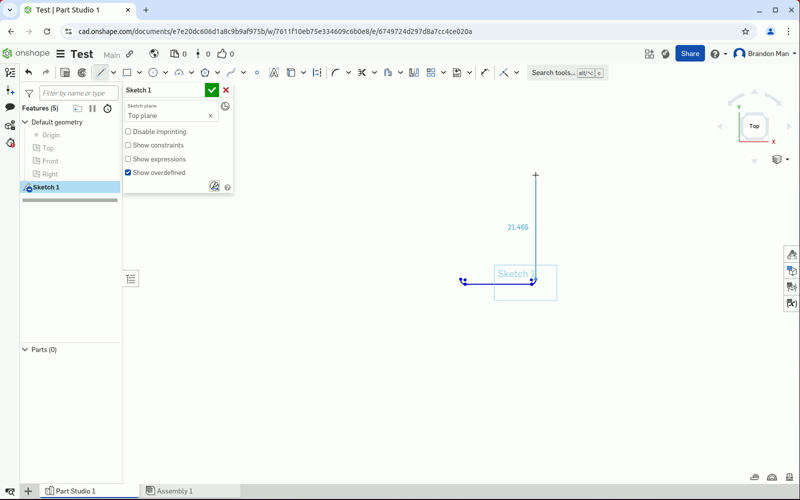
key(esc)
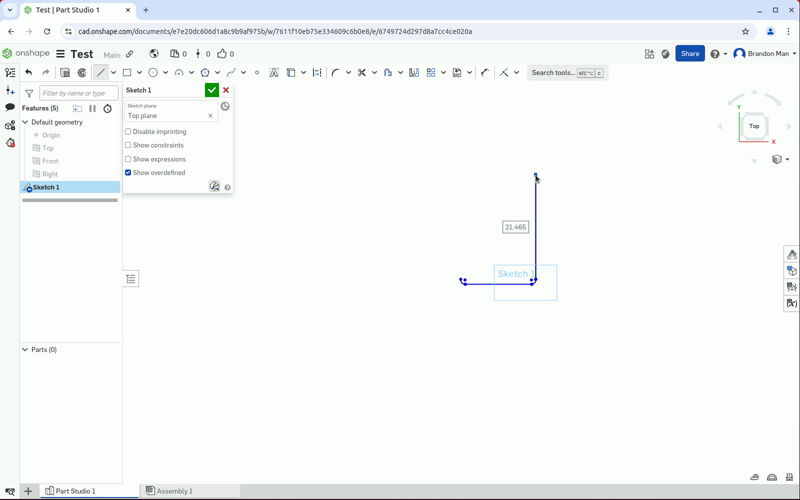
key(a)
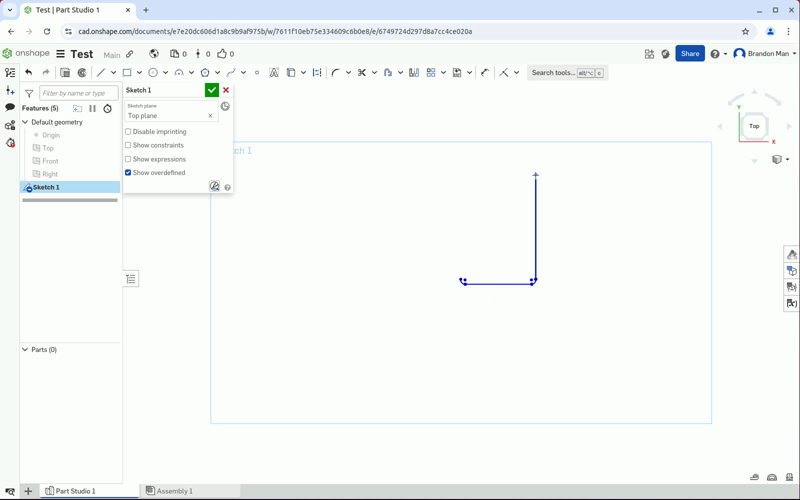
mouse_move(535, 174)
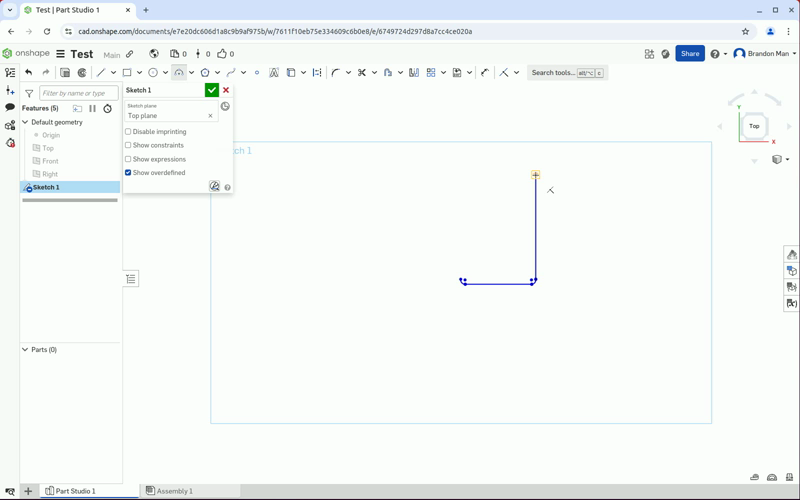
click(535, 174)
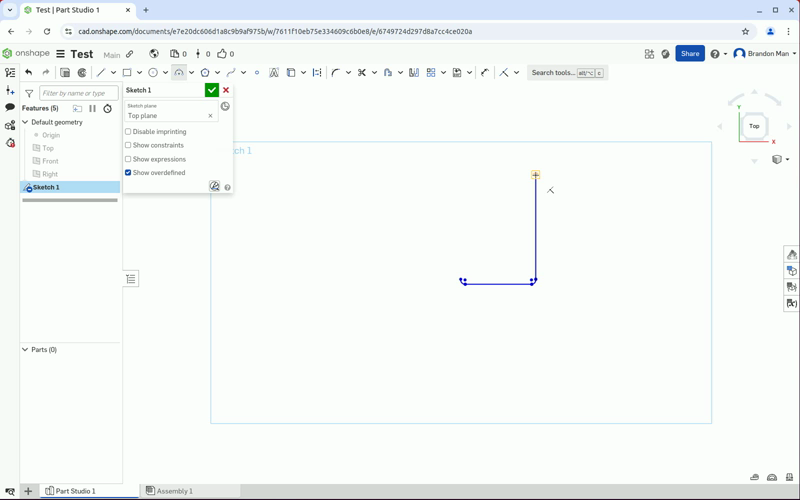
key_down(shift)
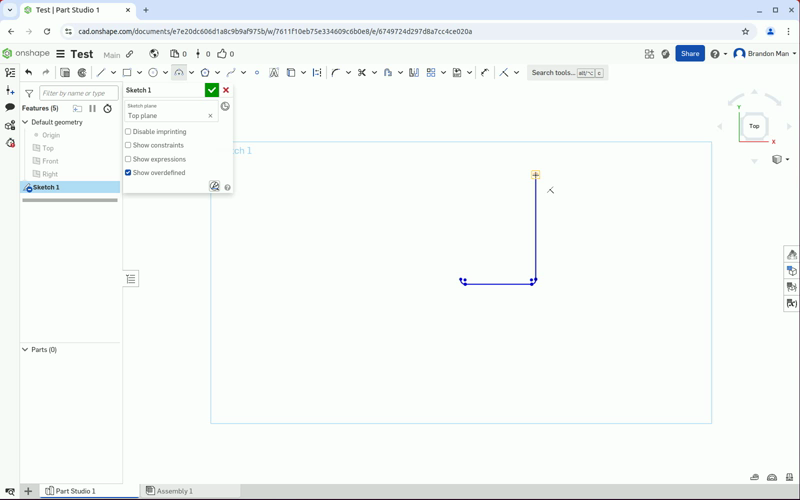
mouse_move(531, 170)
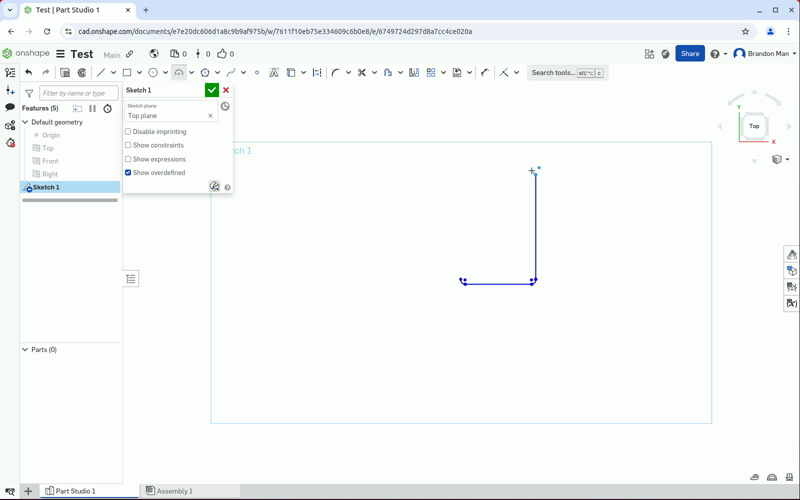
scroll(6)
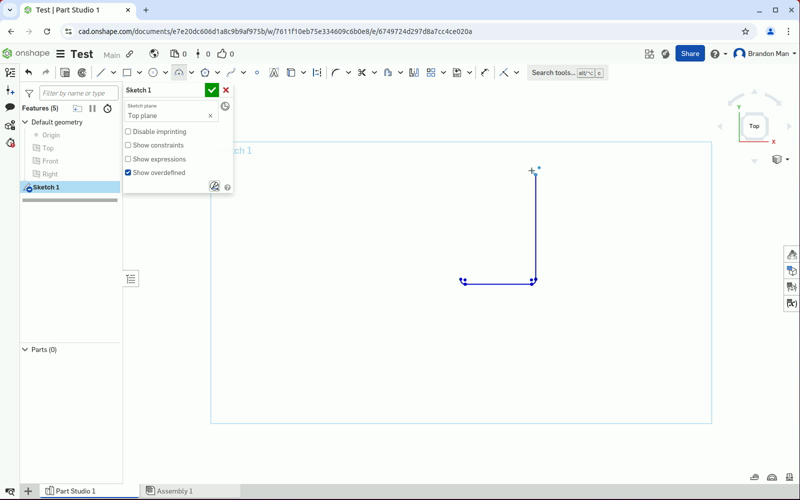
scroll(6)
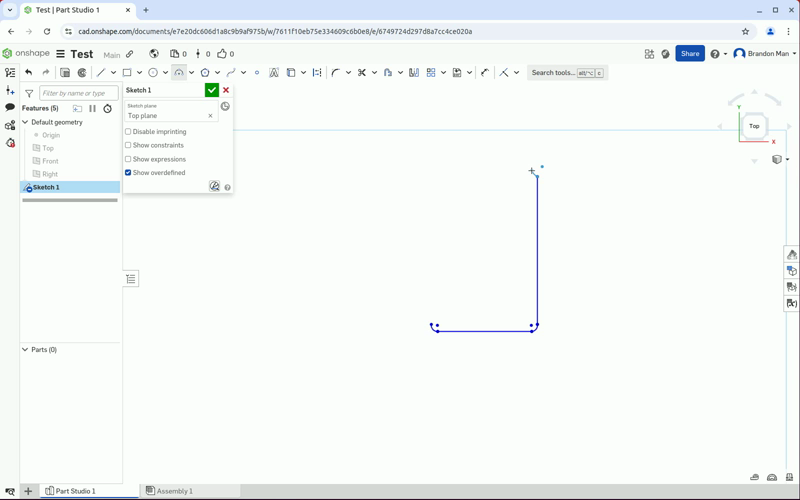
scroll(6)
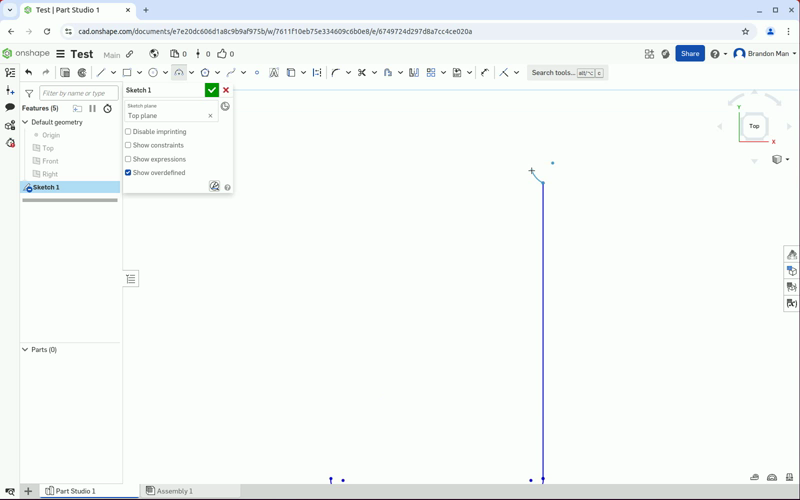
scroll(6)
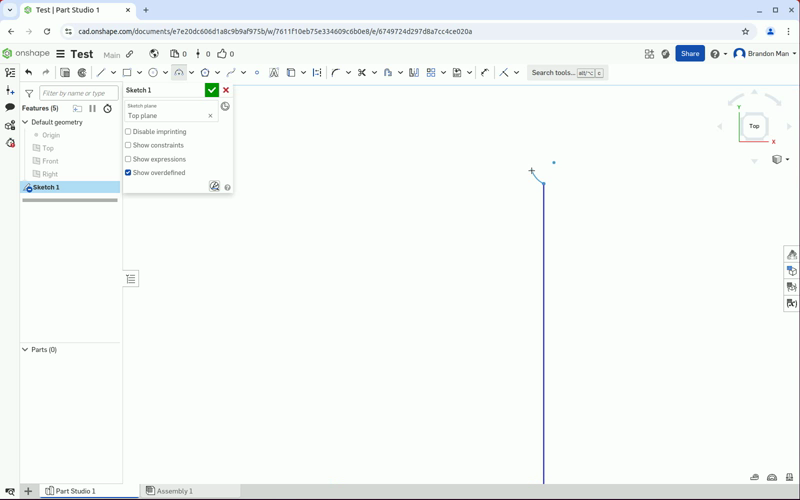
scroll(6)
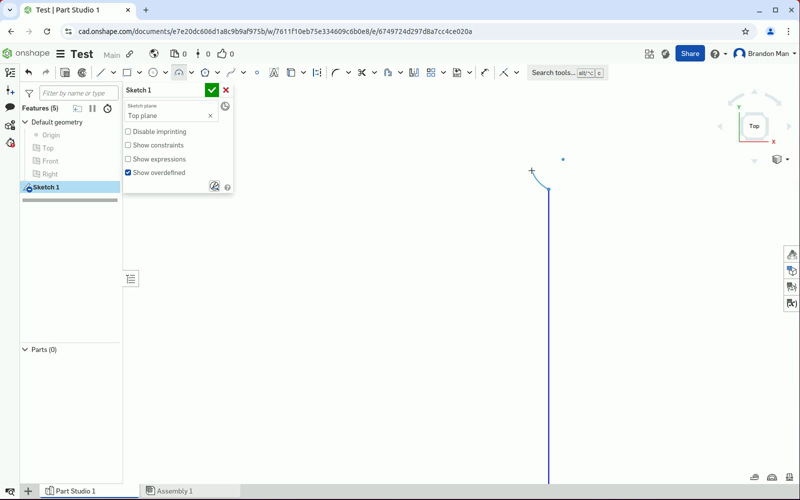
scroll(6)
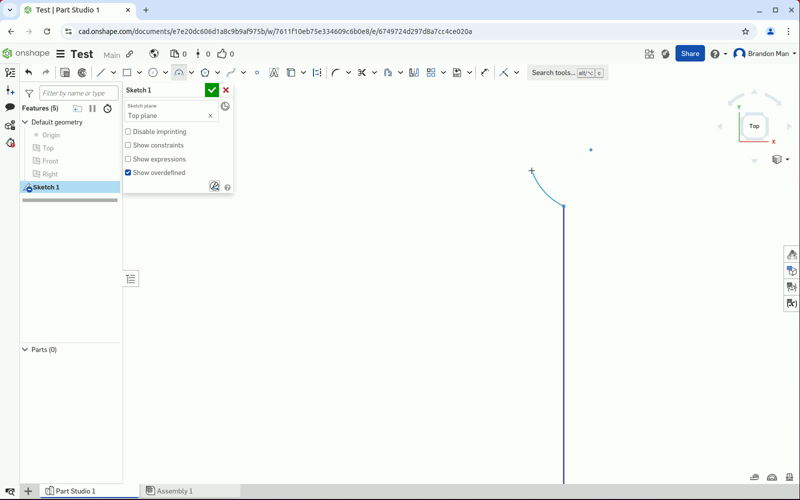
scroll(6)
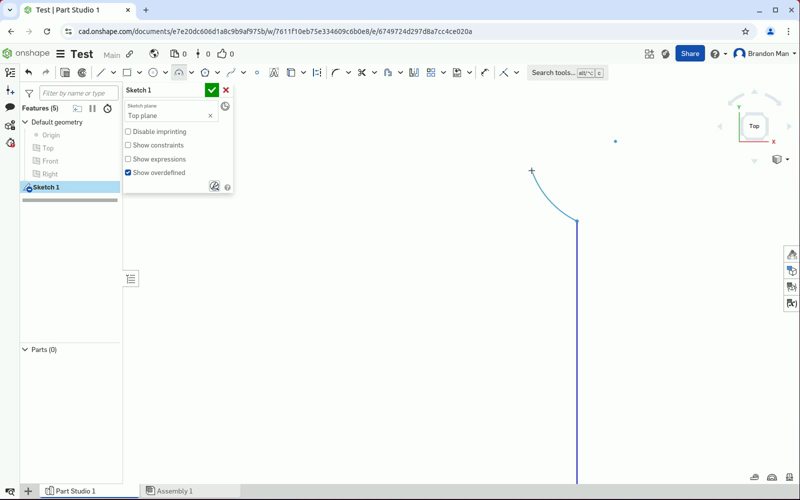
click(531, 170)
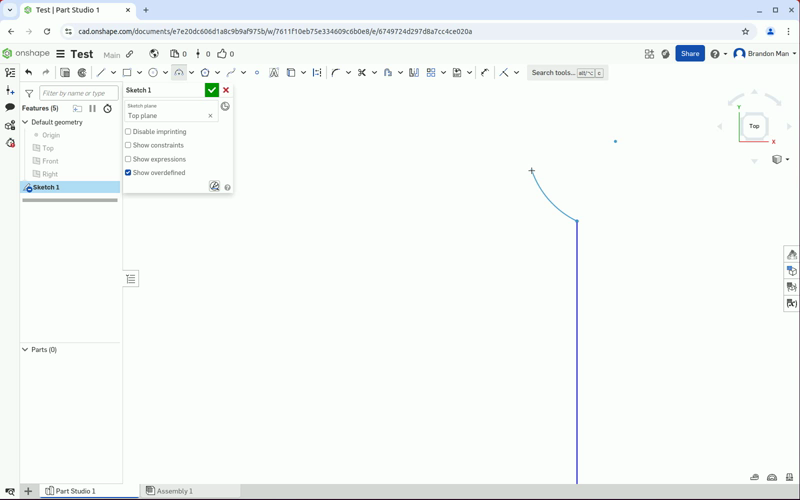
scroll(-6)
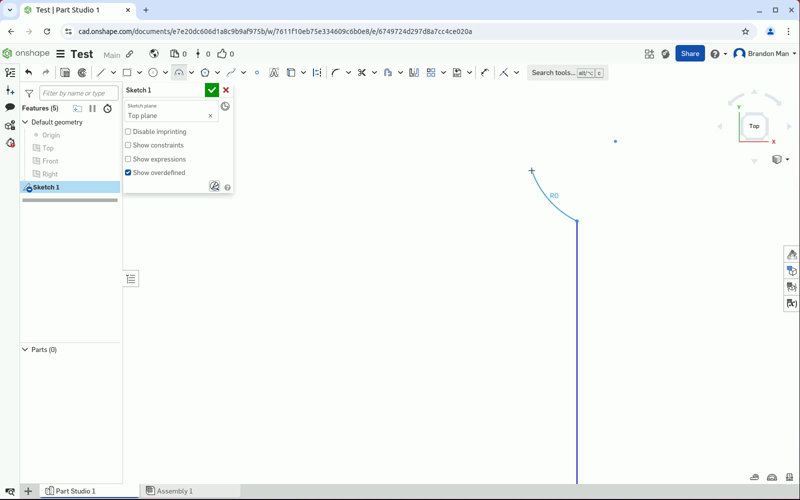
scroll(-6)
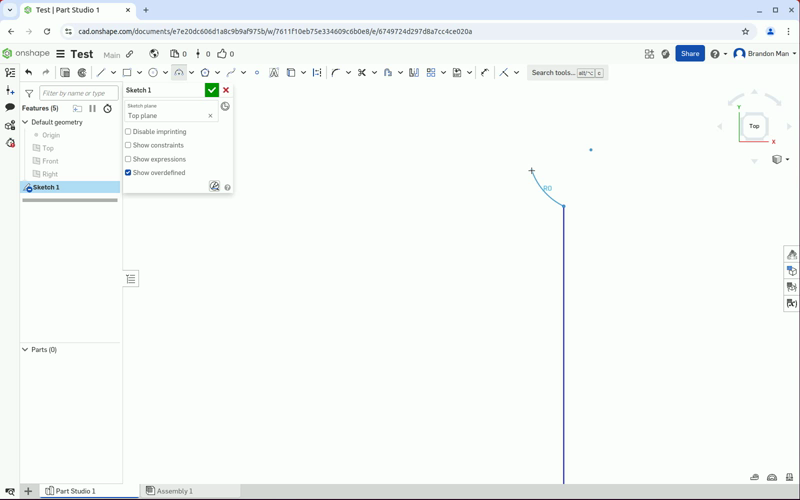
scroll(-6)
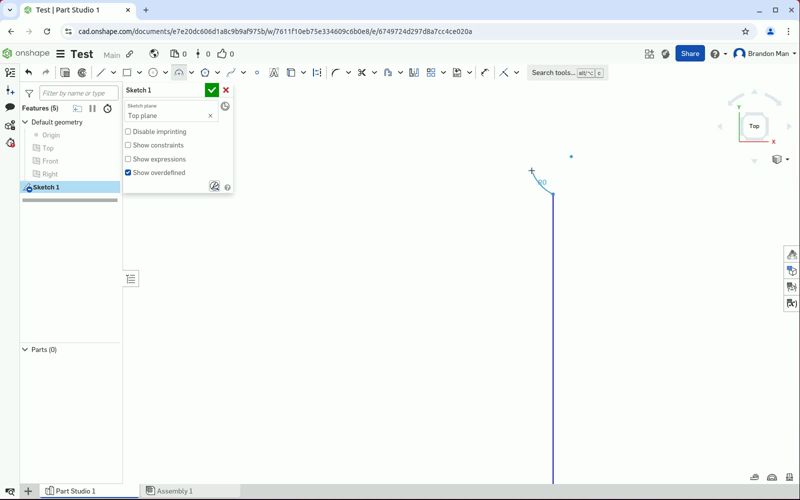
scroll(-6)
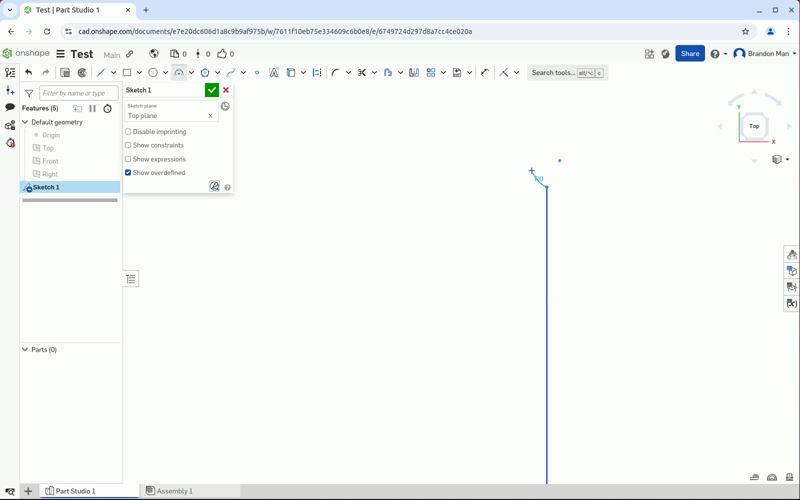
scroll(-6)
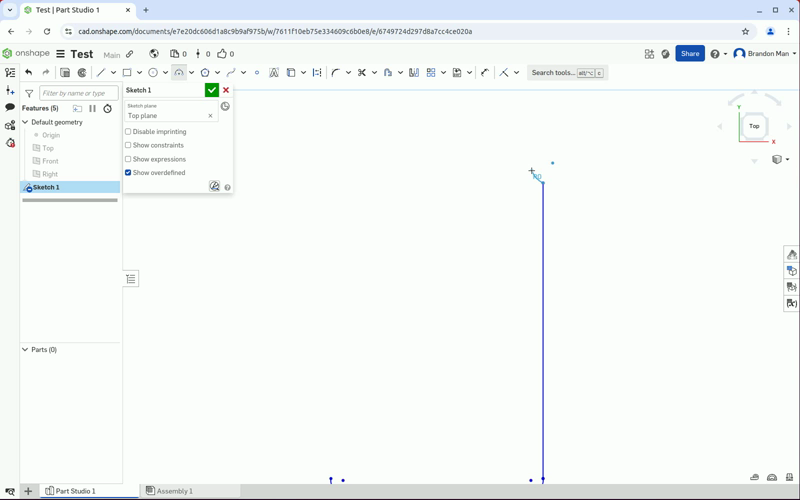
scroll(-6)
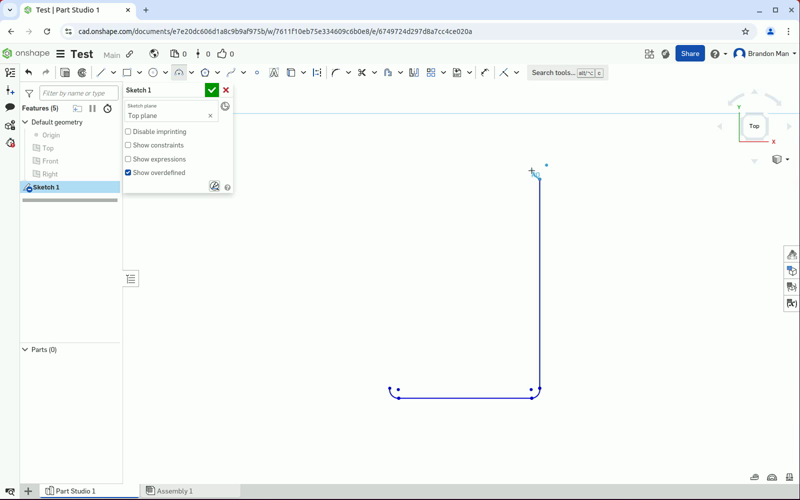
scroll(-6)
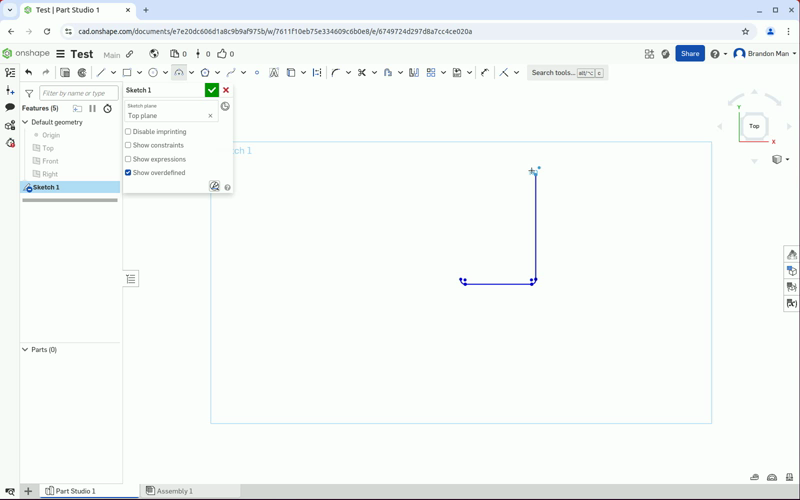
mouse_move(534, 171)
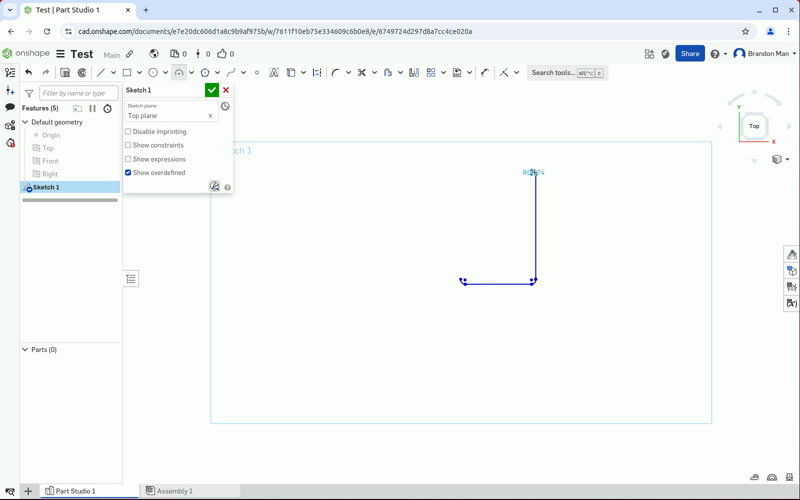
scroll(6)
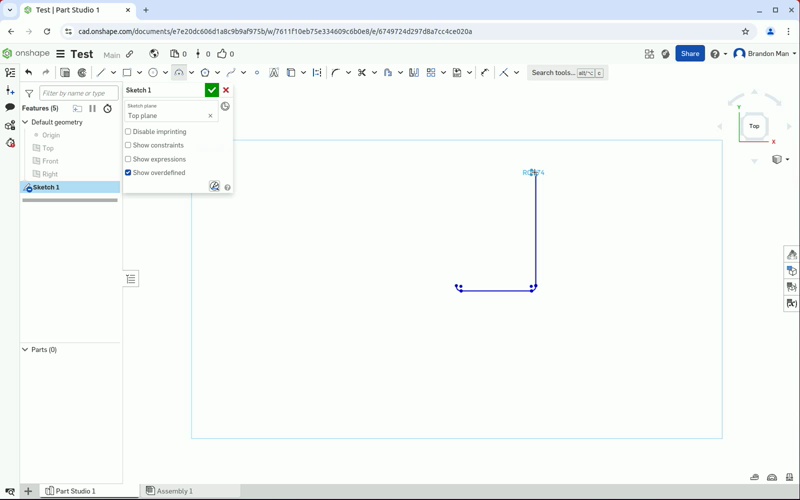
scroll(6)
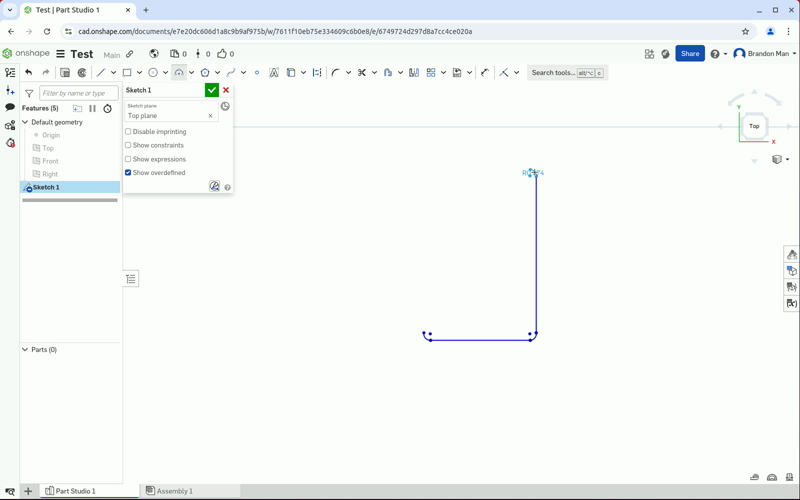
scroll(6)
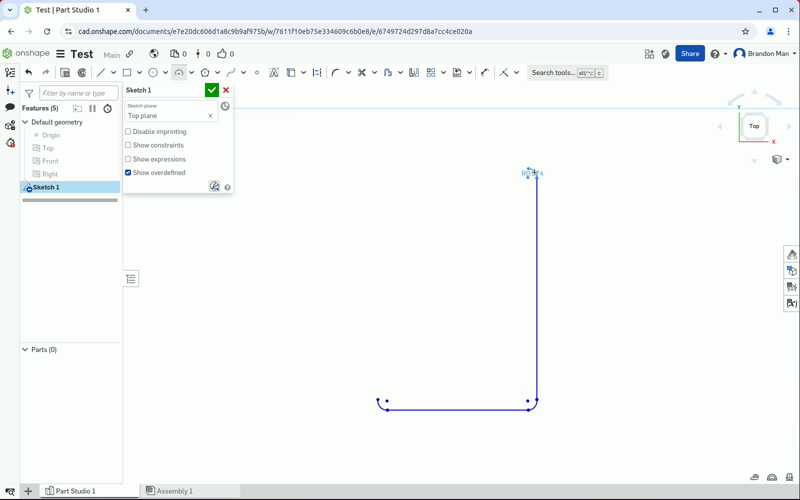
scroll(6)
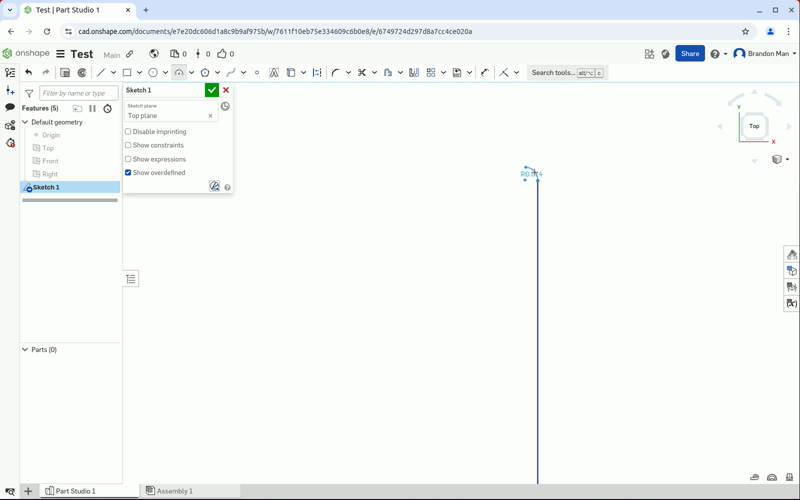
scroll(6)
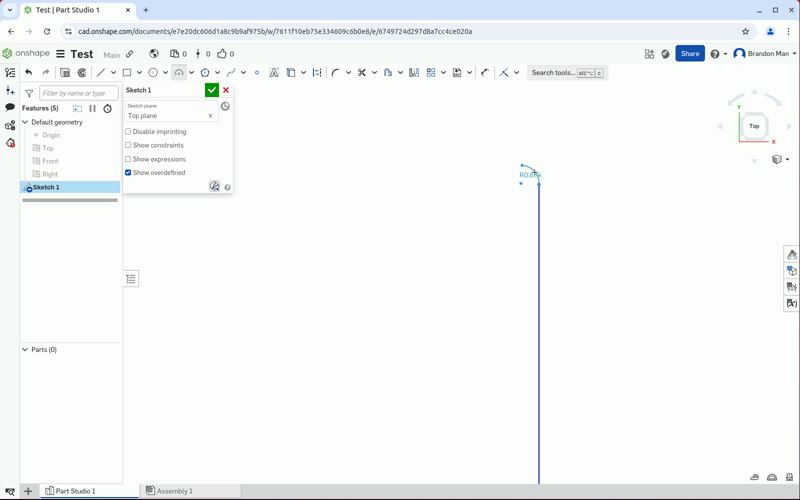
scroll(6)
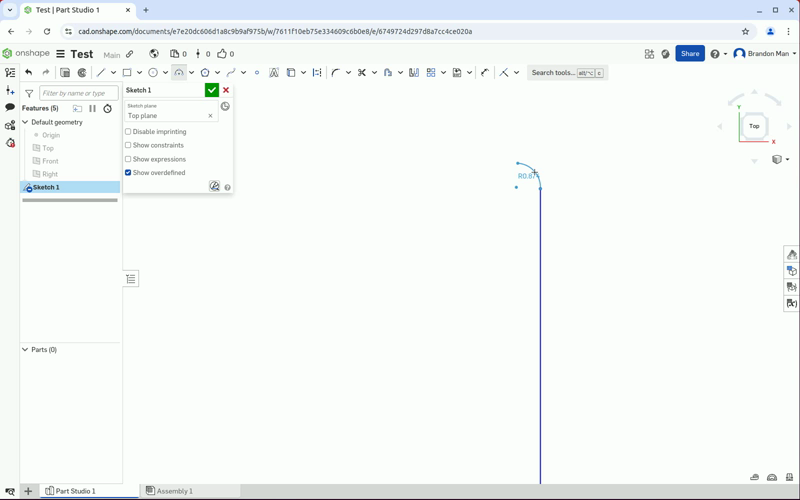
scroll(6)
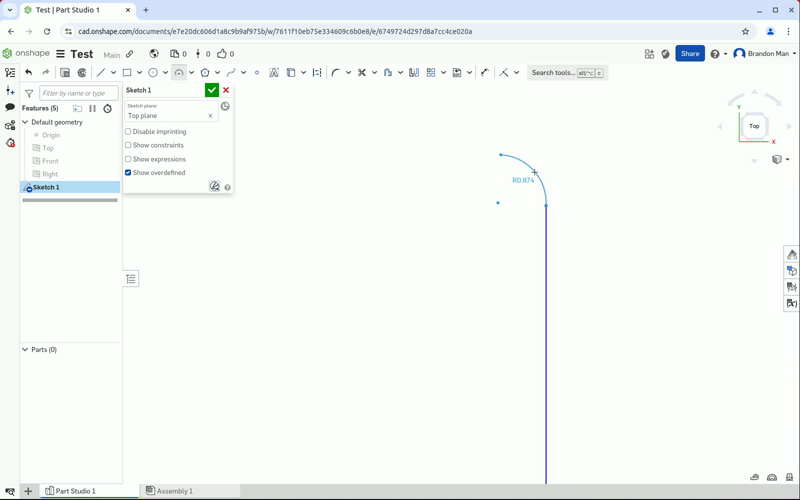
click(534, 171)
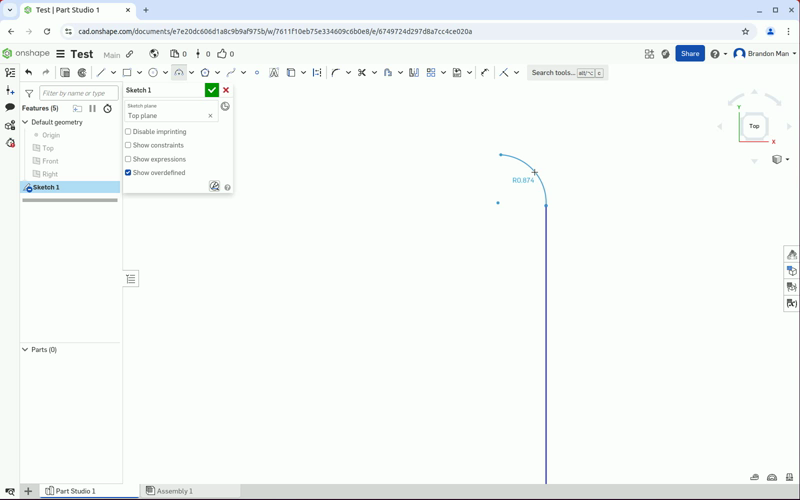
scroll(-6)
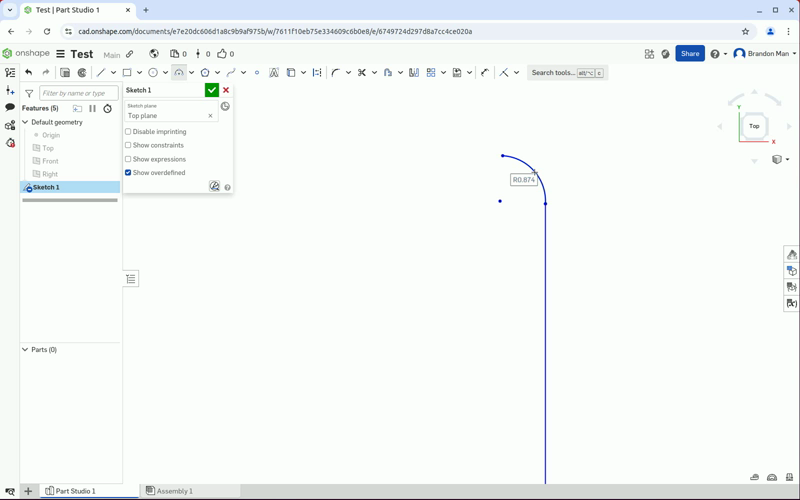
scroll(-6)
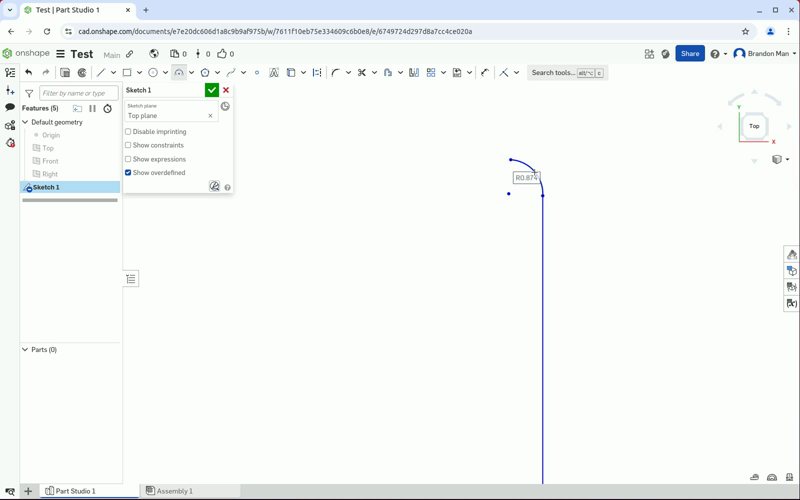
scroll(-6)
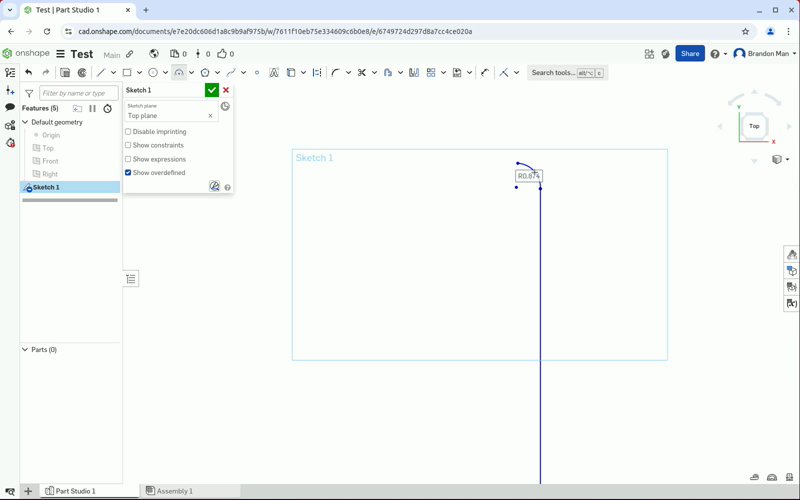
scroll(-6)
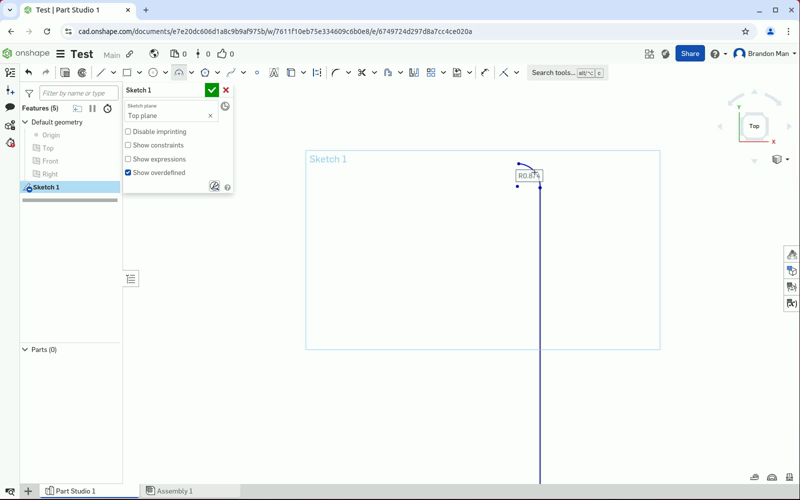
scroll(-6)
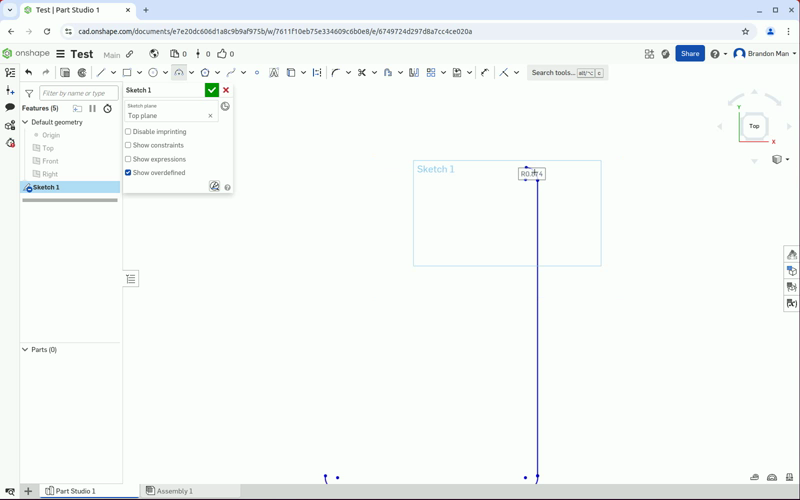
scroll(-6)
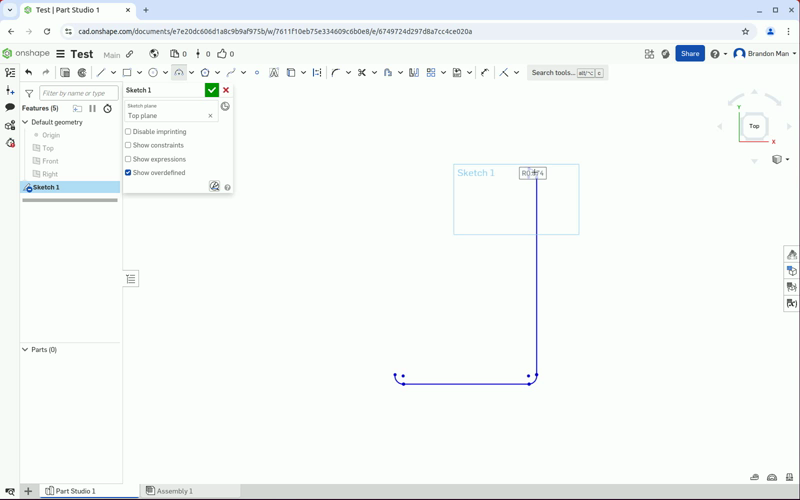
scroll(-6)
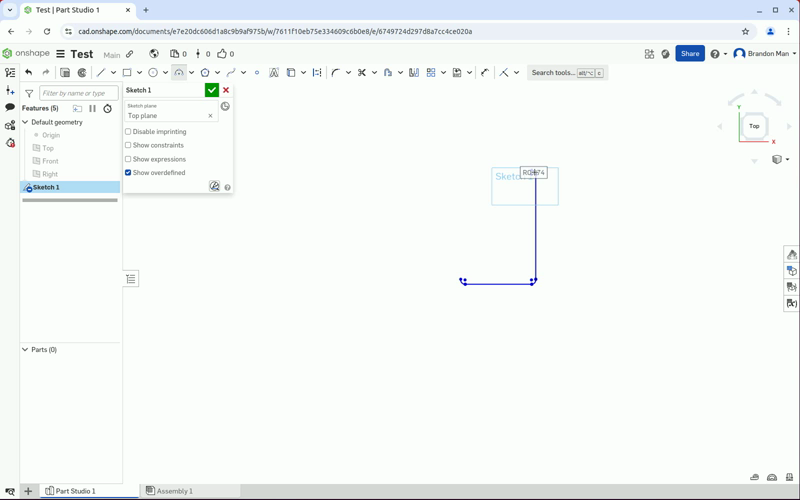
key_up(shift)
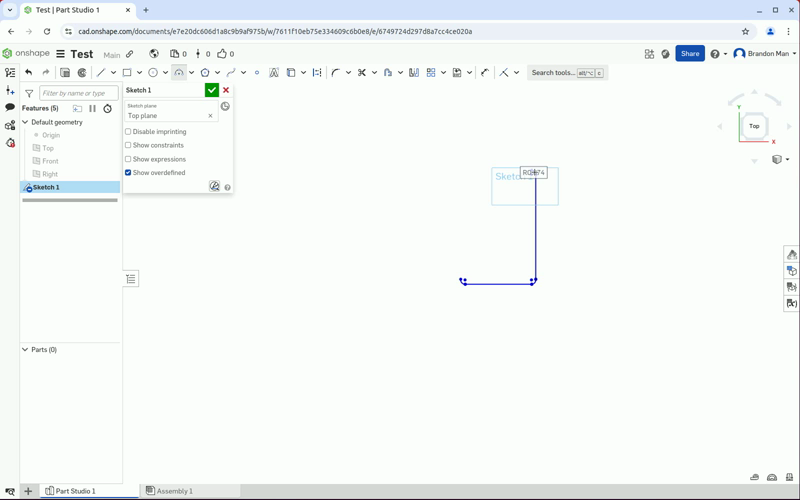
key(esc)
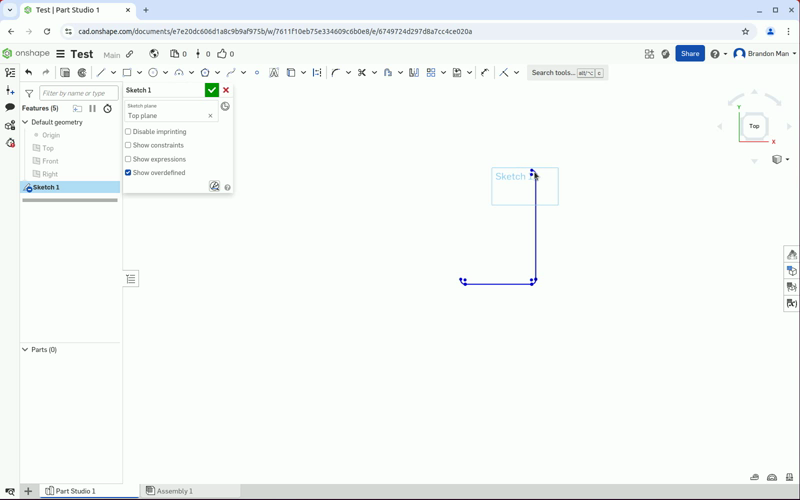
key(l)
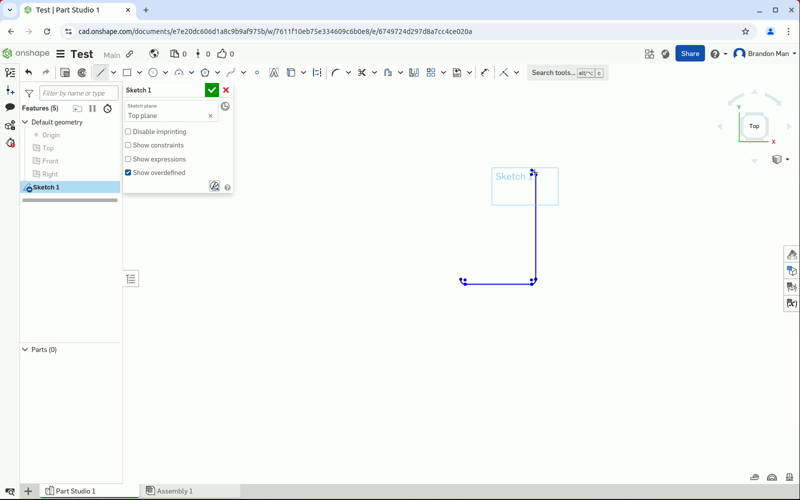
mouse_move(531, 170)
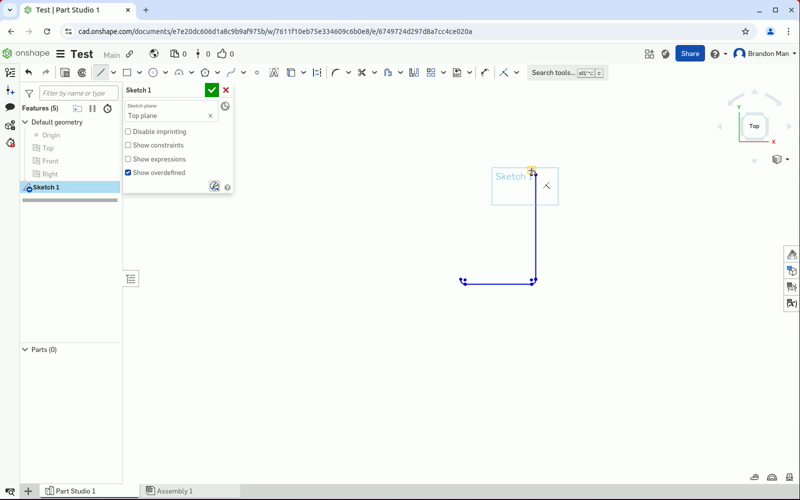
scroll(6)
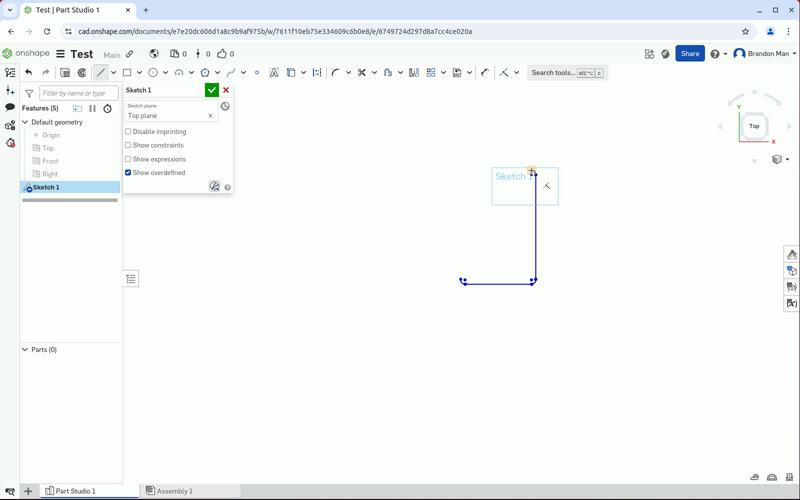
scroll(6)
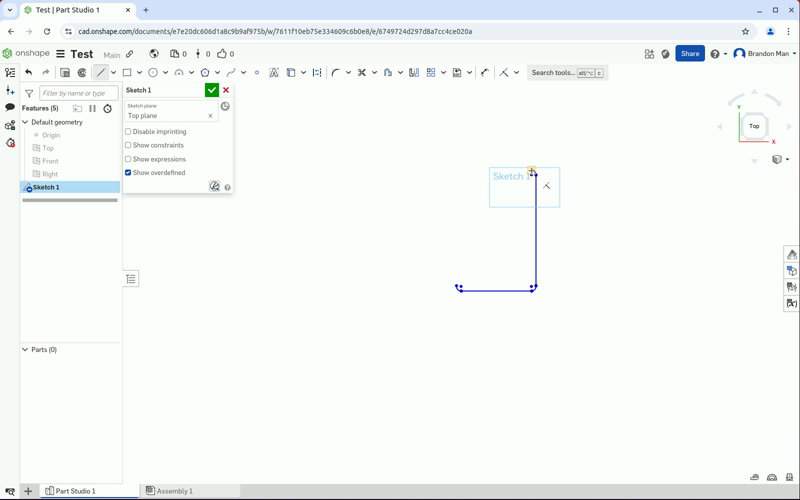
scroll(6)
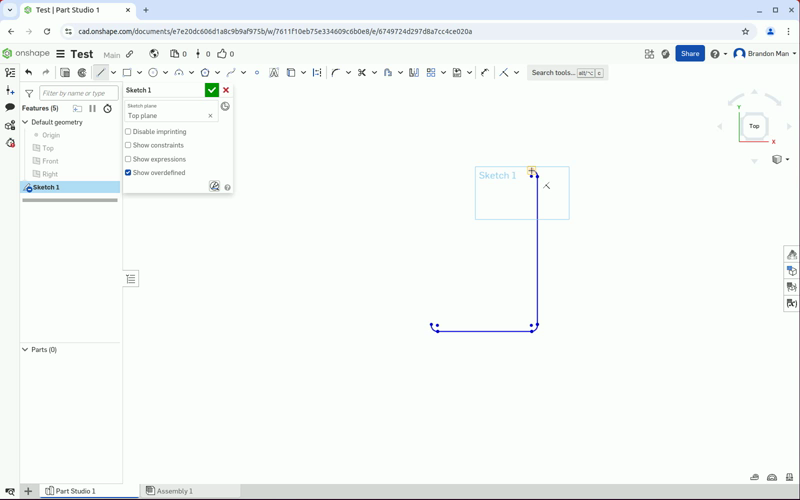
scroll(6)
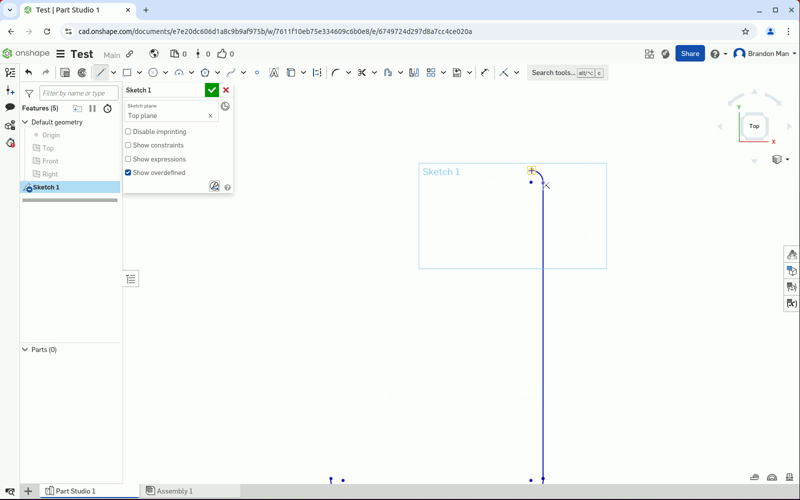
scroll(6)
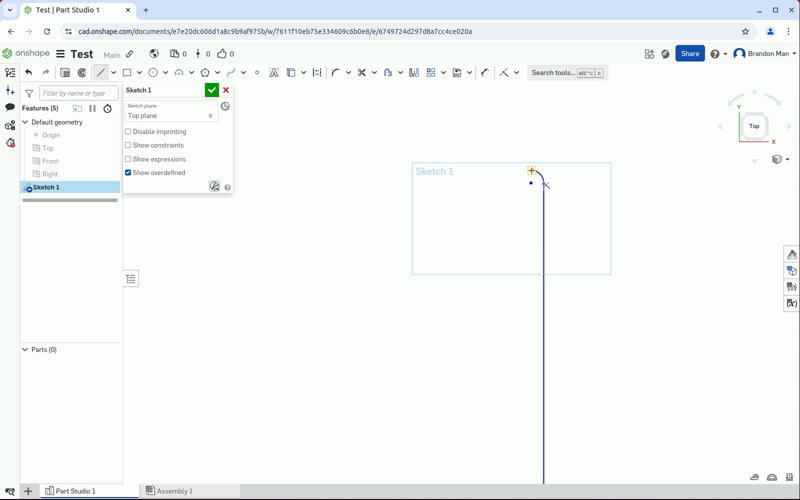
scroll(6)
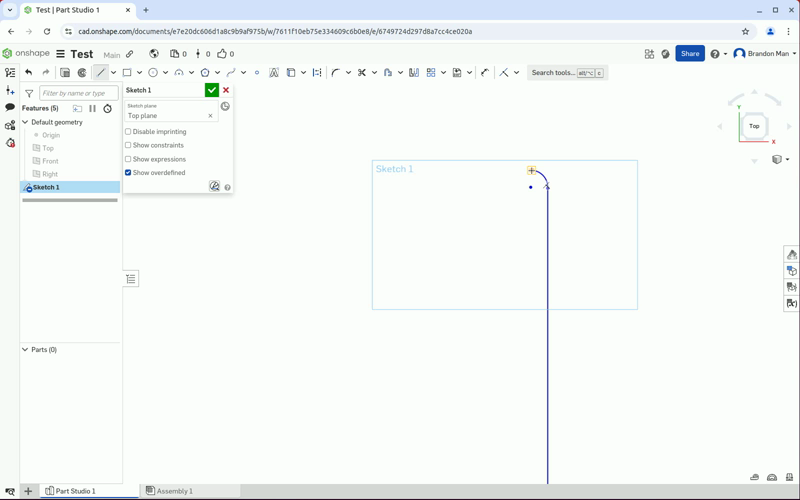
scroll(6)
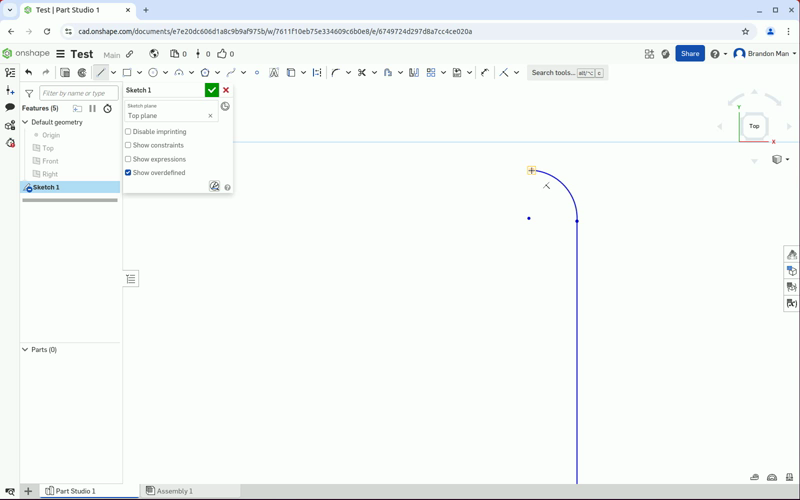
click(531, 170)
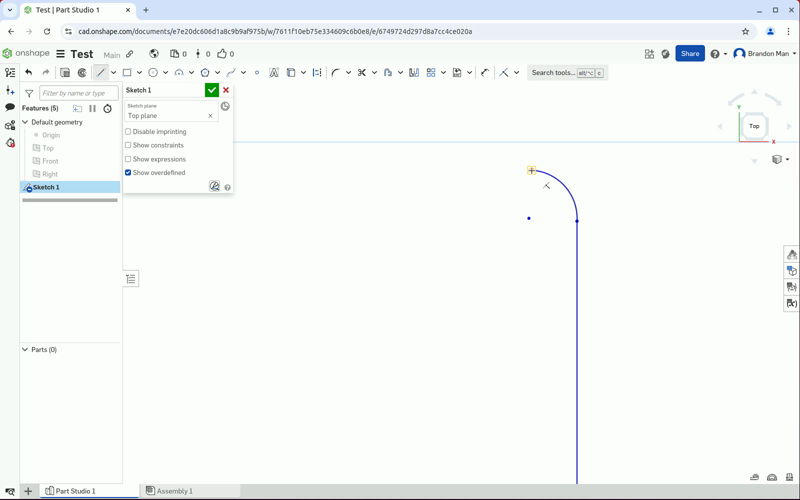
scroll(-6)
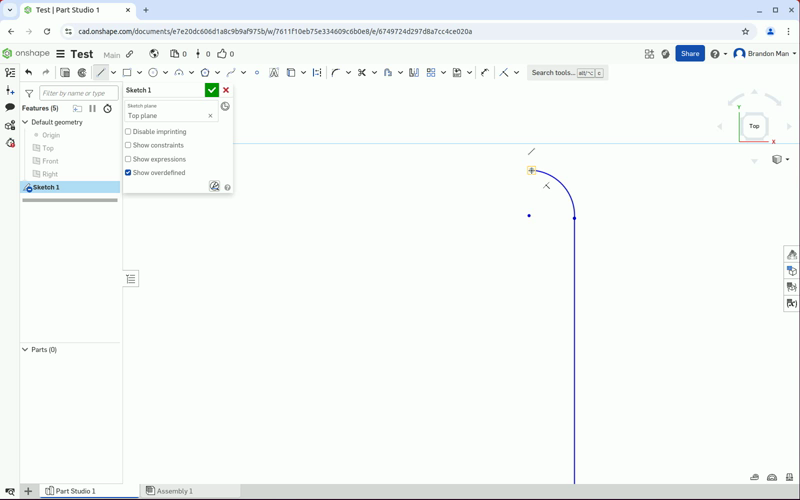
scroll(-6)
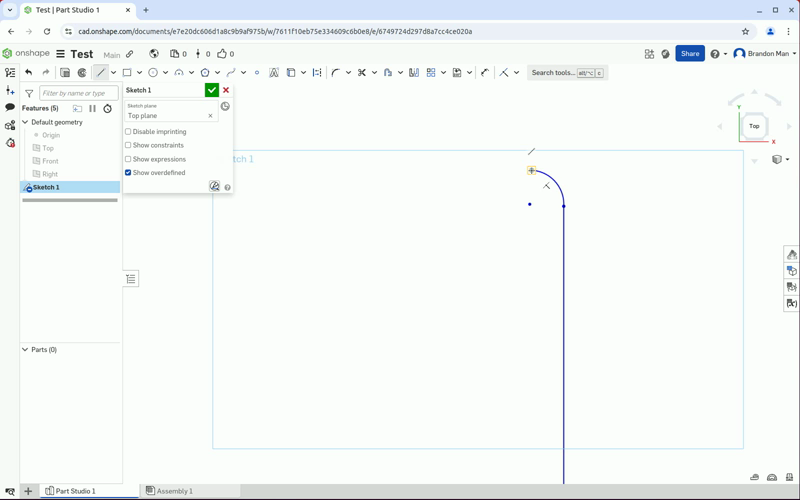
scroll(-6)
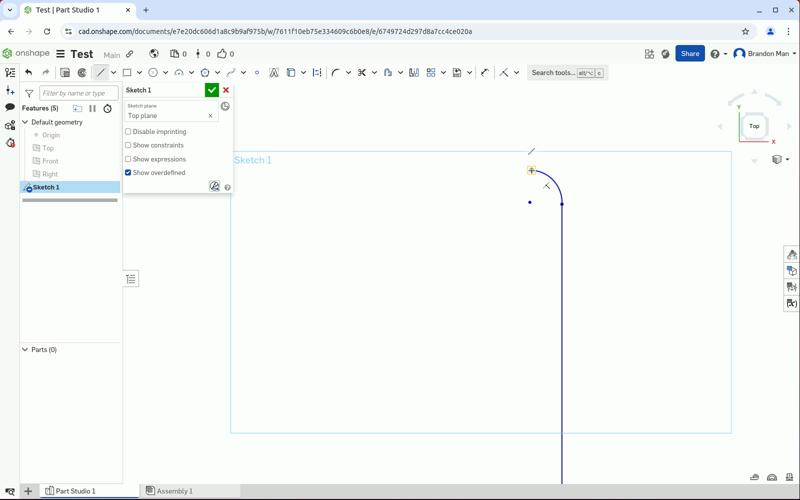
scroll(-6)
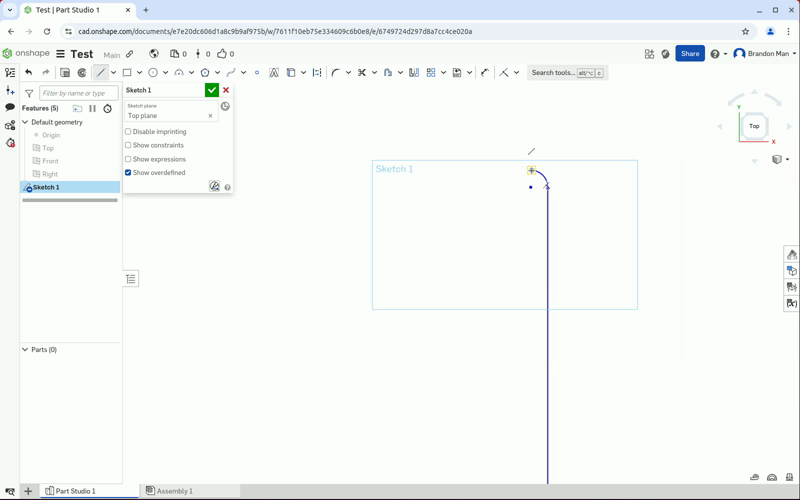
scroll(-6)
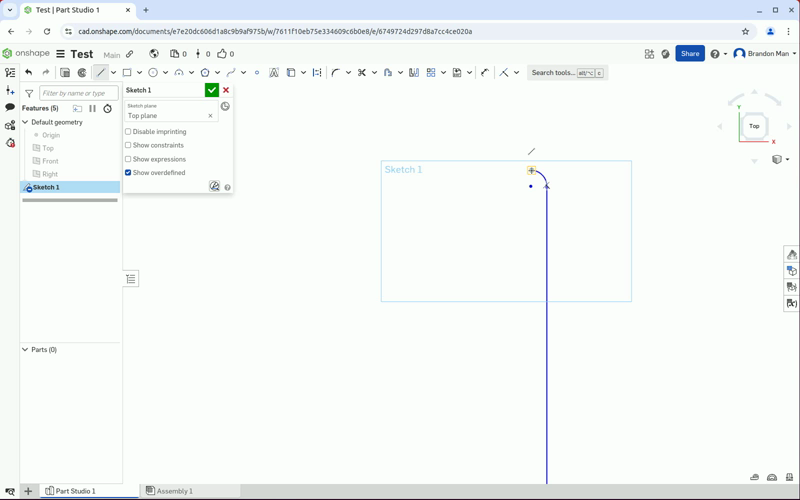
scroll(-6)
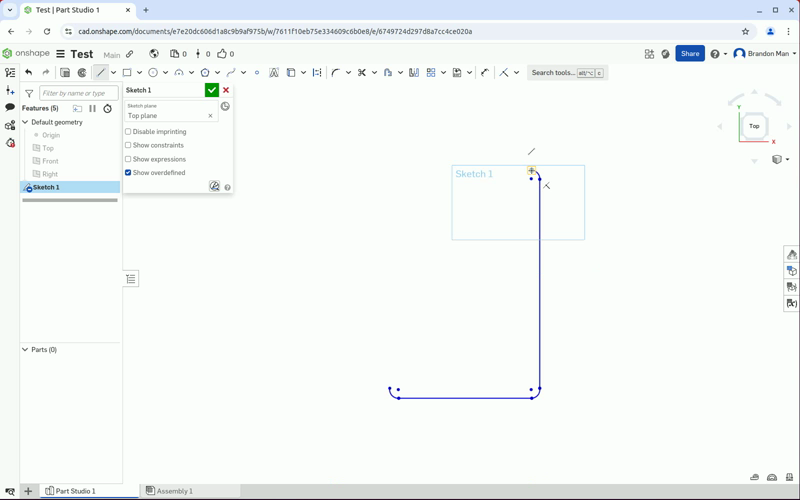
scroll(-6)
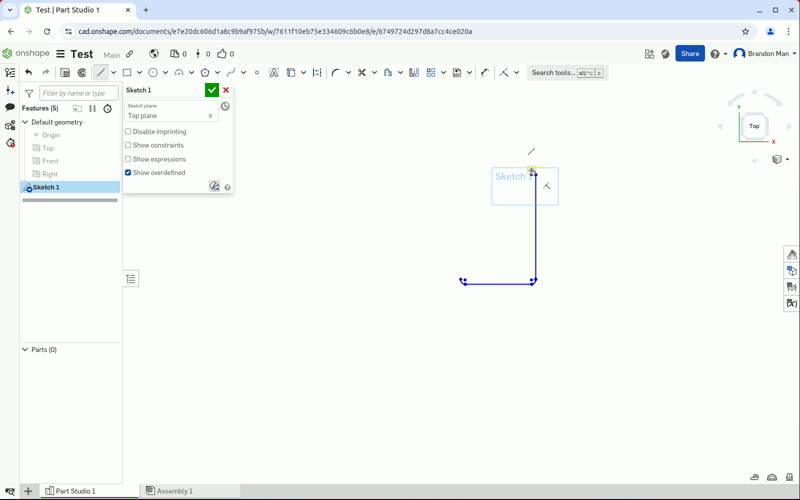
key_down(shift)
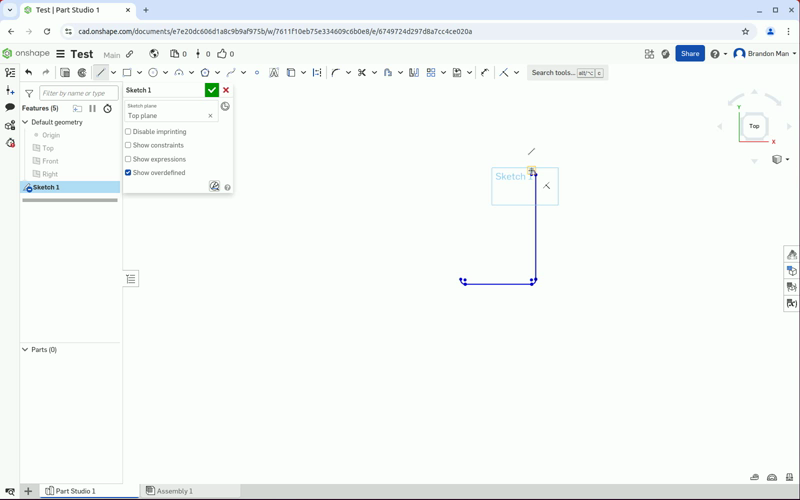
mouse_move(465, 170)
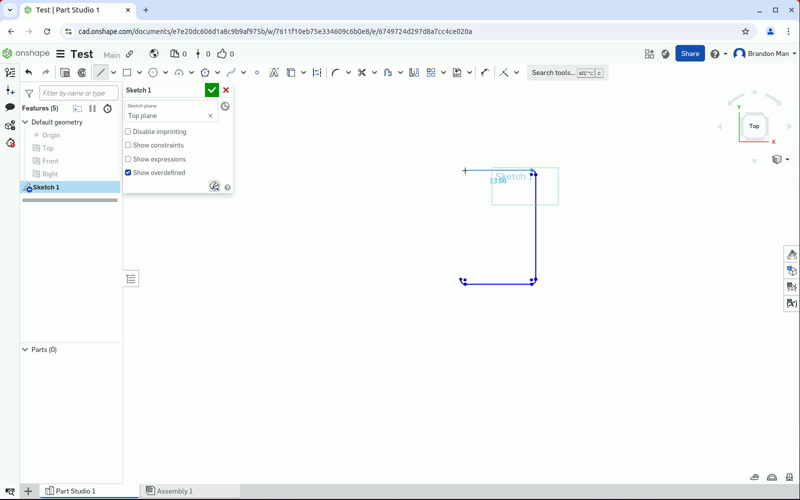
click(465, 170)
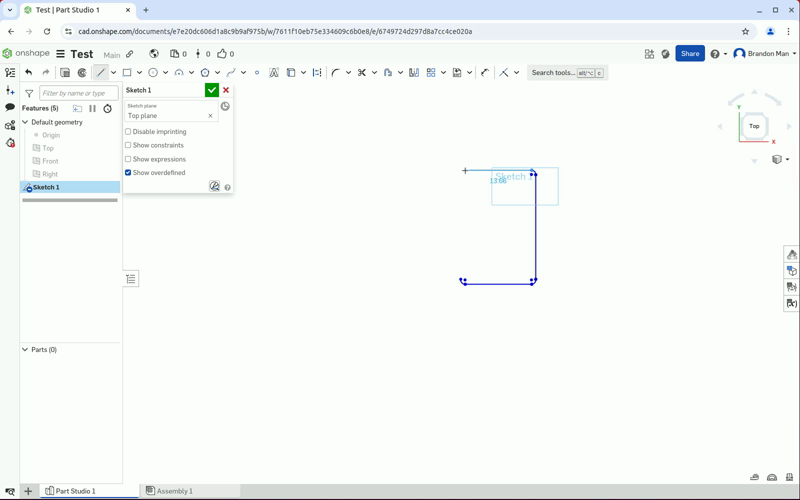
key_up(shift)
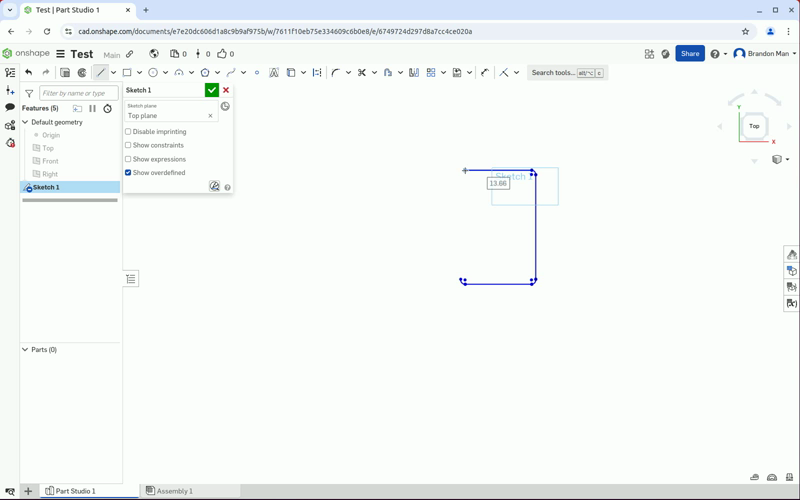
key(esc)
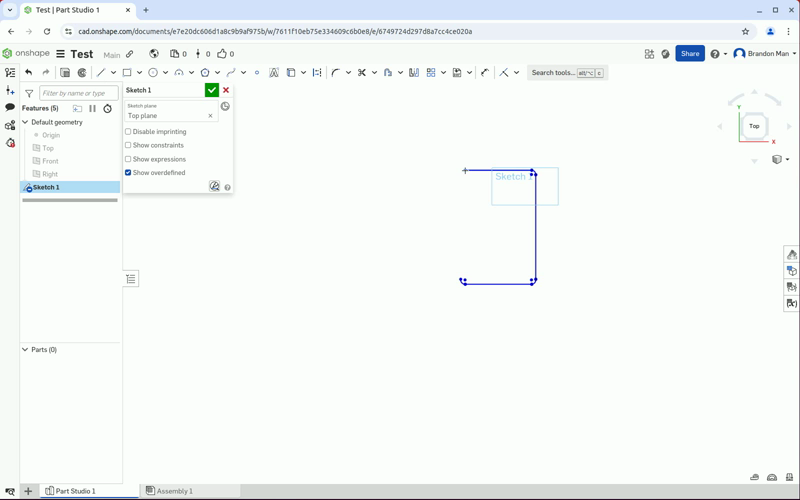
key(a)
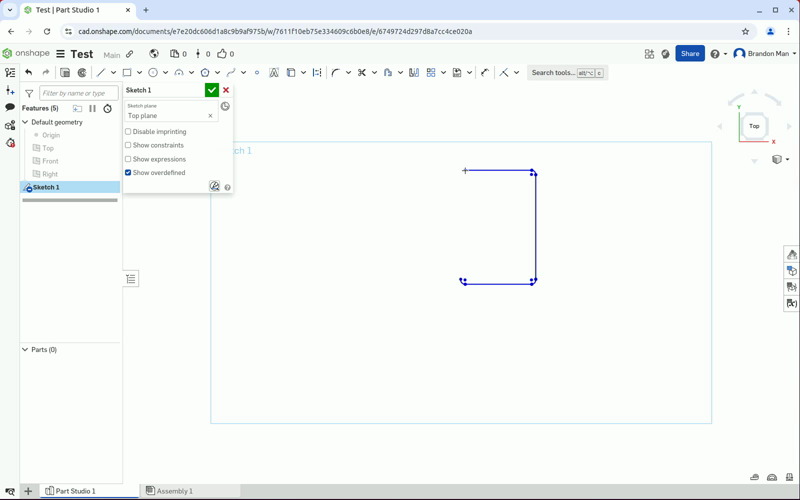
mouse_move(465, 170)
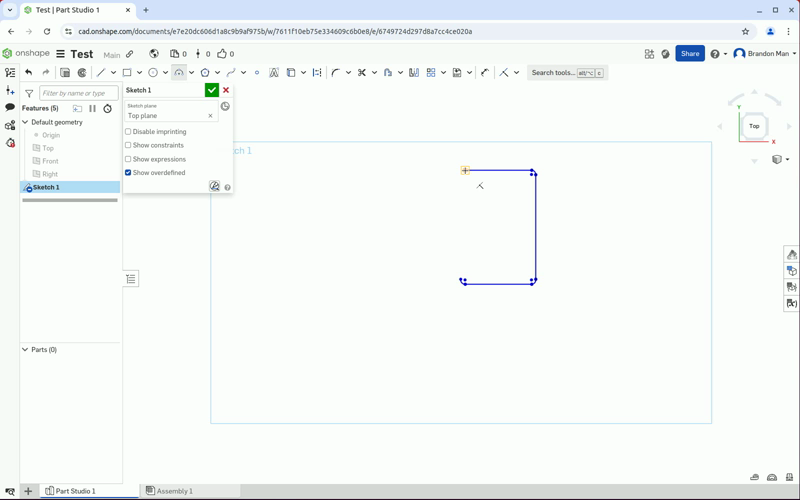
click(465, 170)
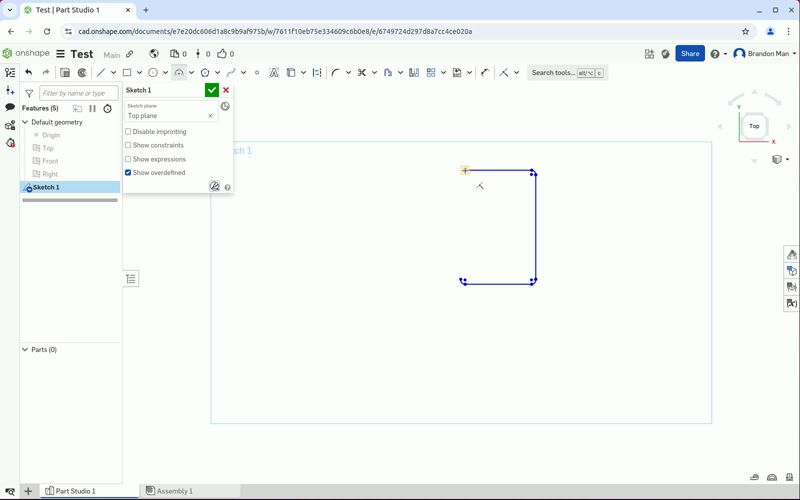
key_down(shift)
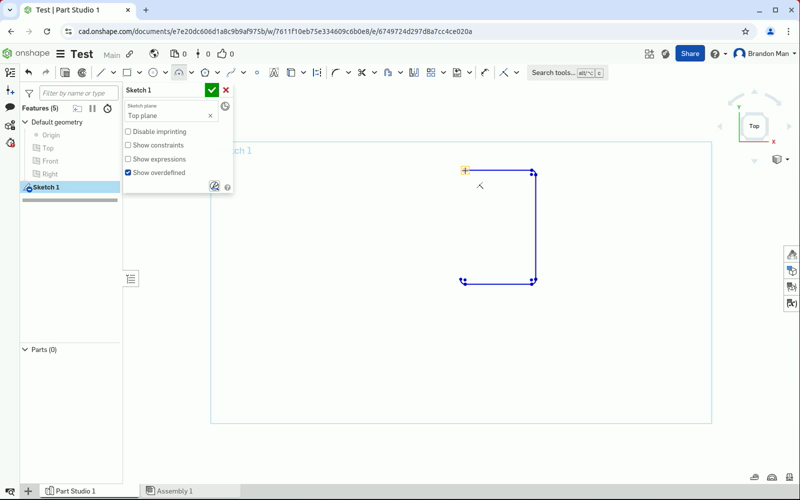
mouse_move(460, 174)
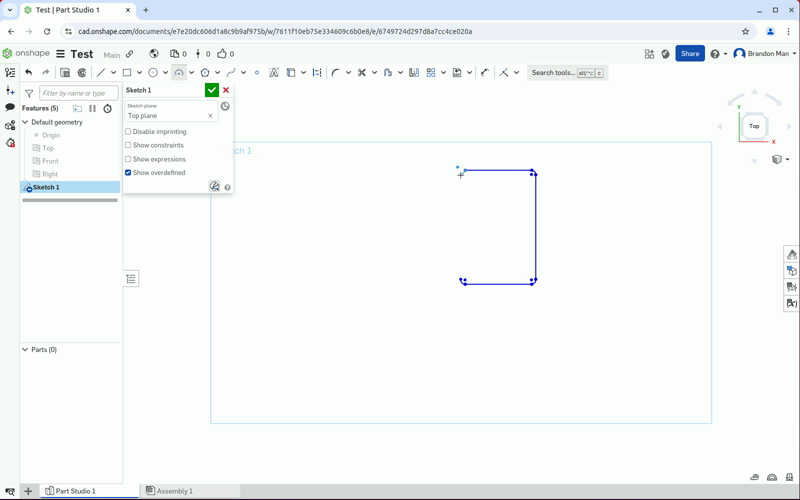
scroll(6)
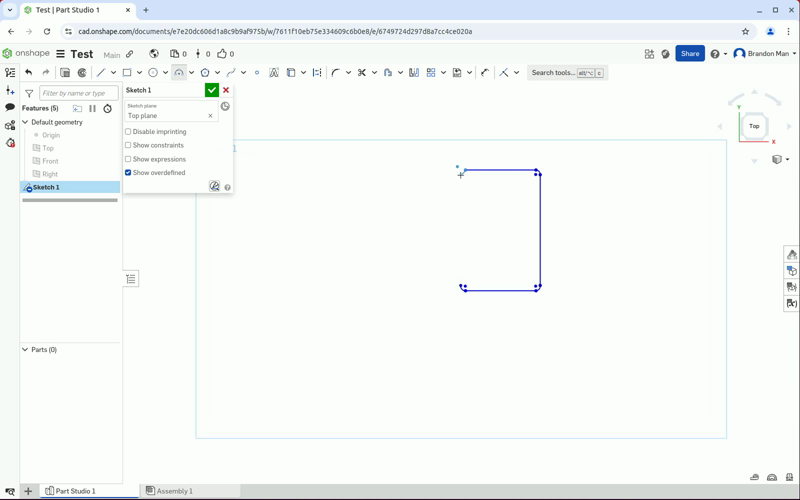
scroll(6)
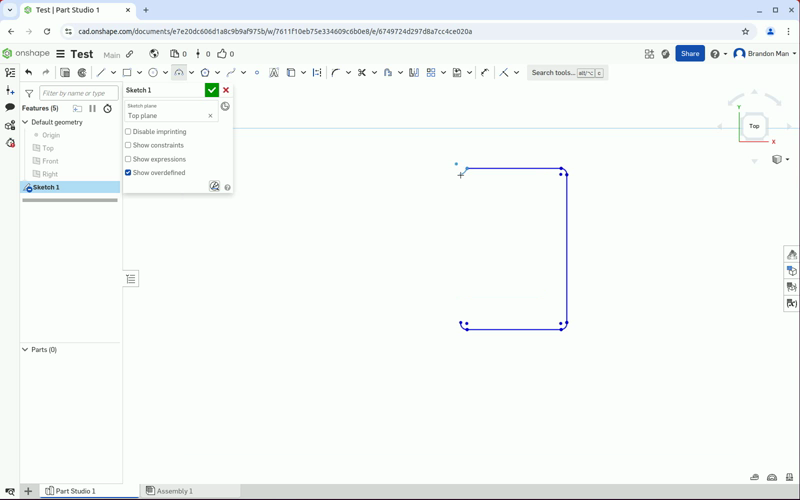
scroll(6)
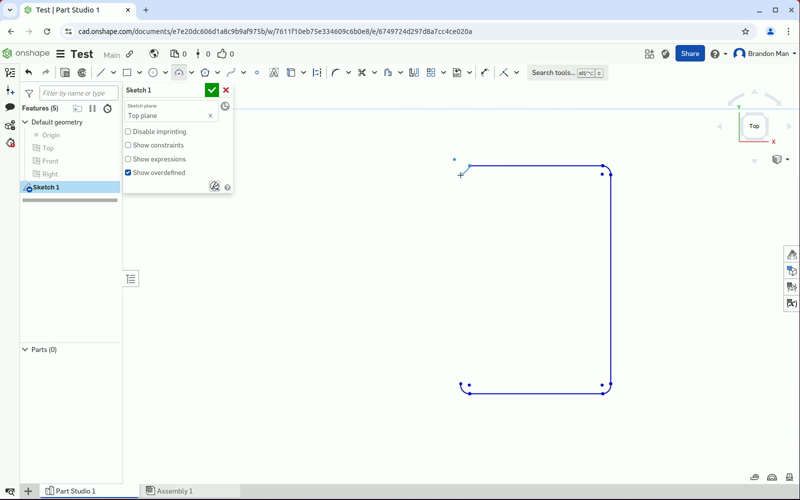
scroll(6)
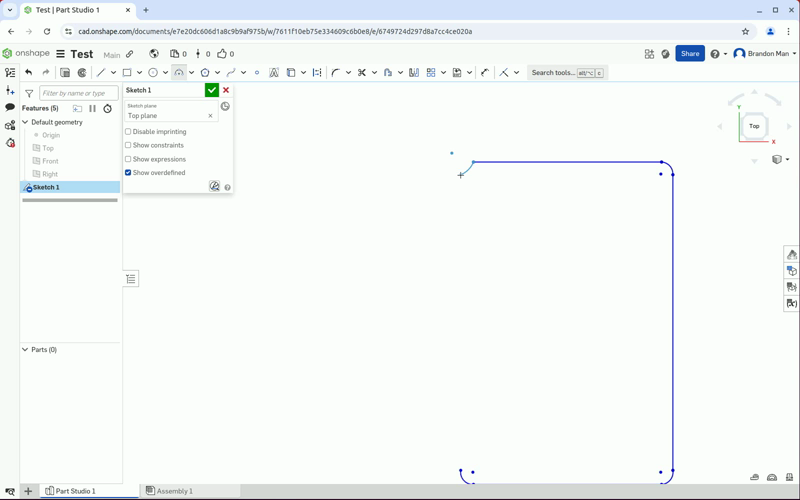
scroll(6)
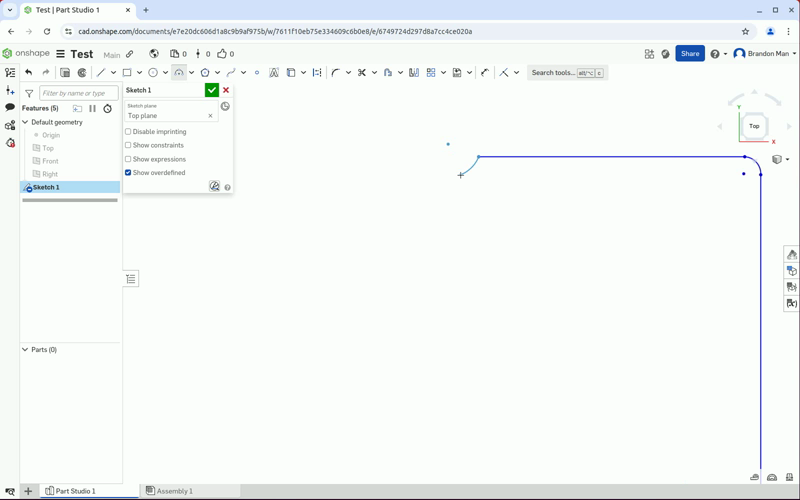
scroll(6)
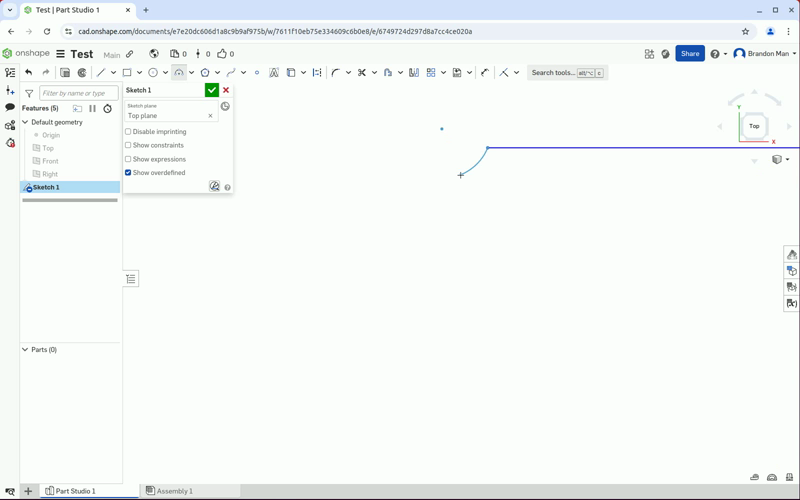
scroll(6)
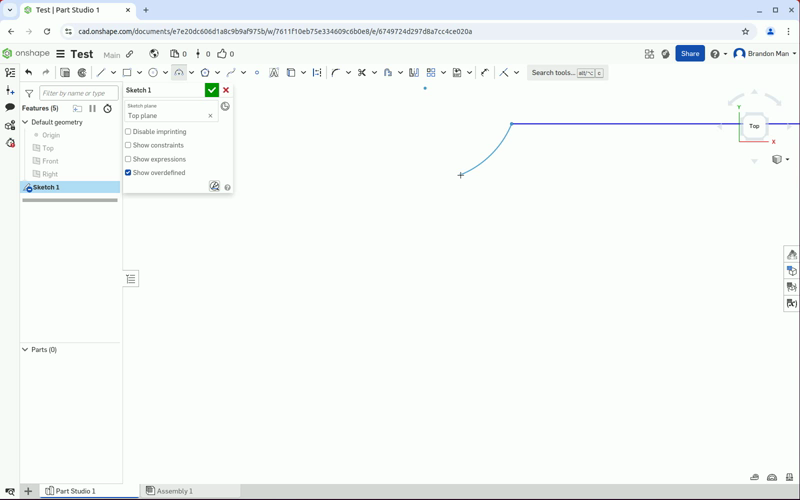
click(460, 174)
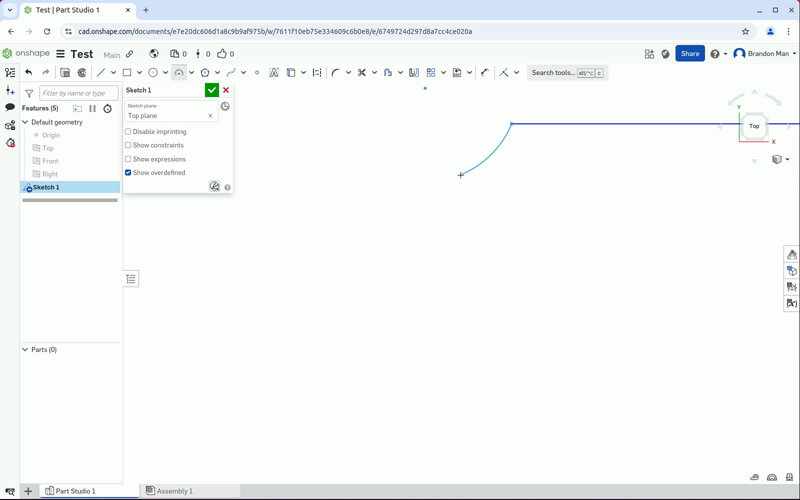
scroll(-6)
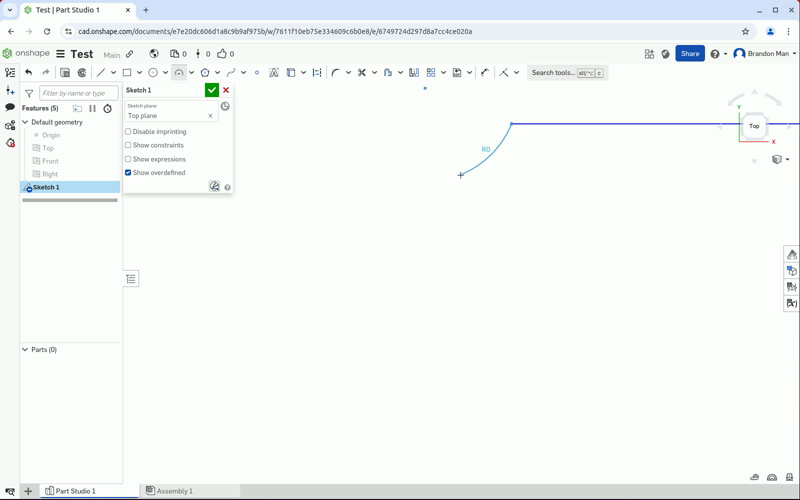
scroll(-6)
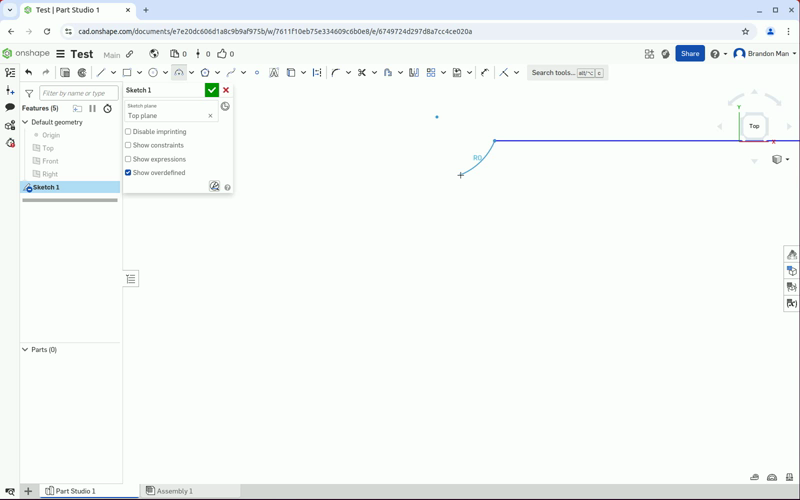
scroll(-6)
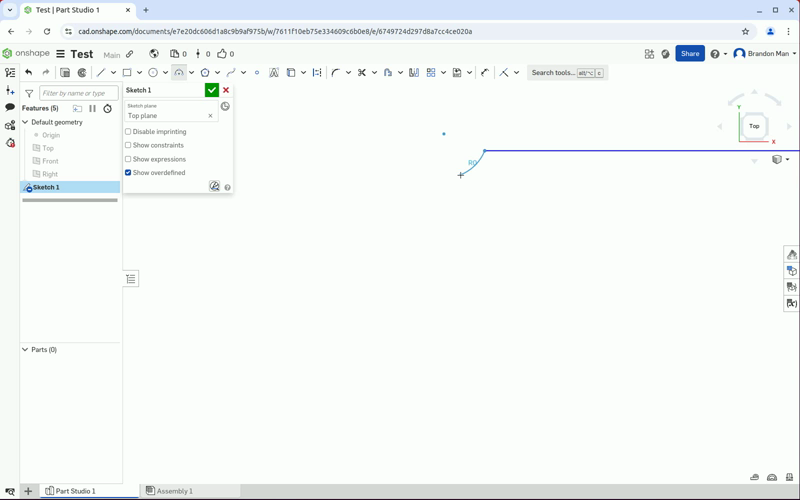
scroll(-6)
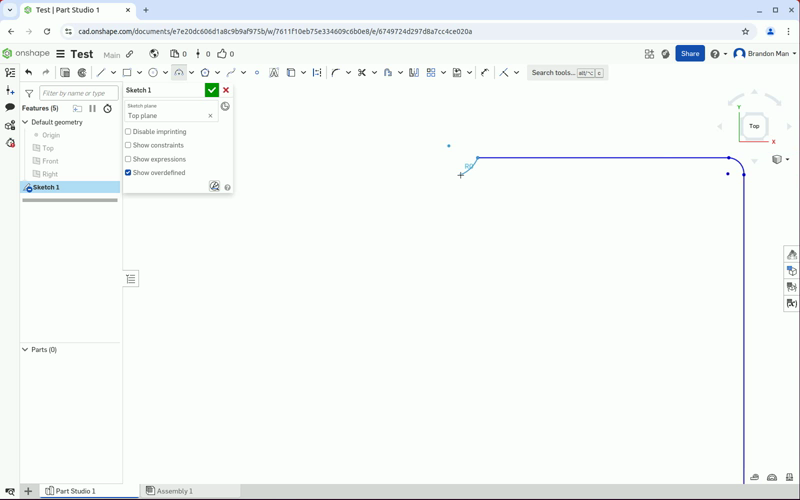
scroll(-6)
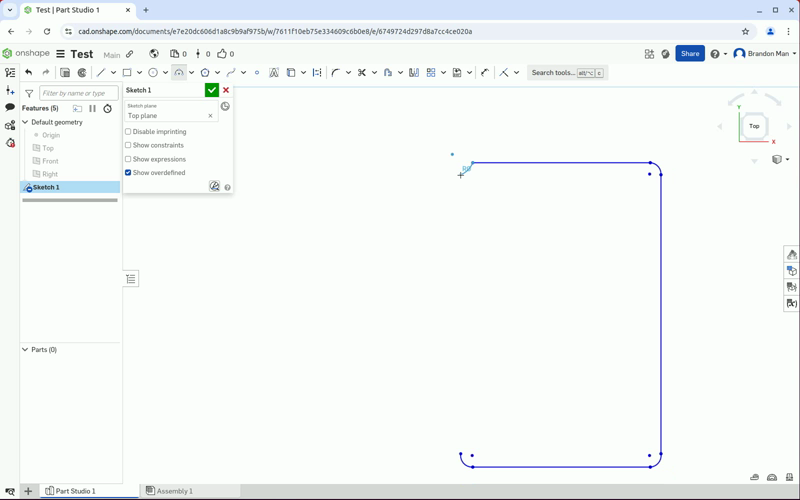
scroll(-6)
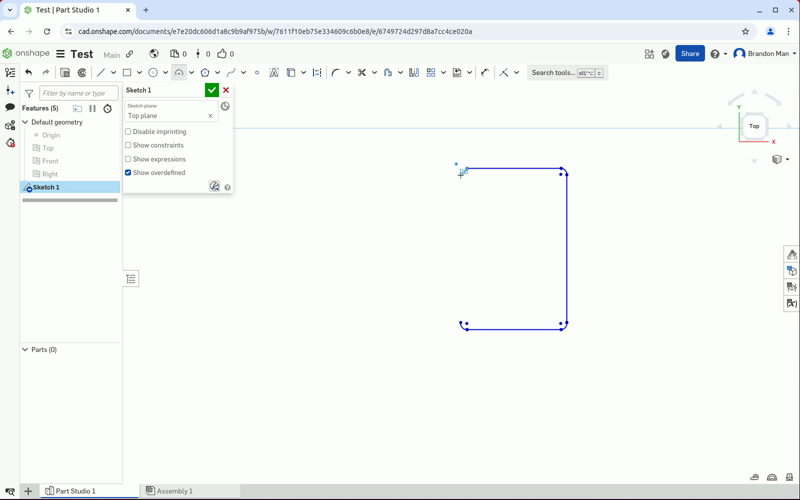
scroll(-6)
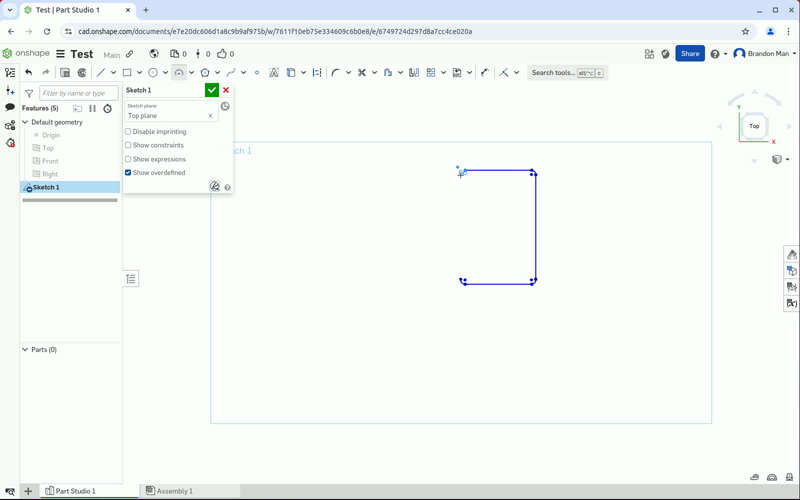
mouse_move(461, 171)
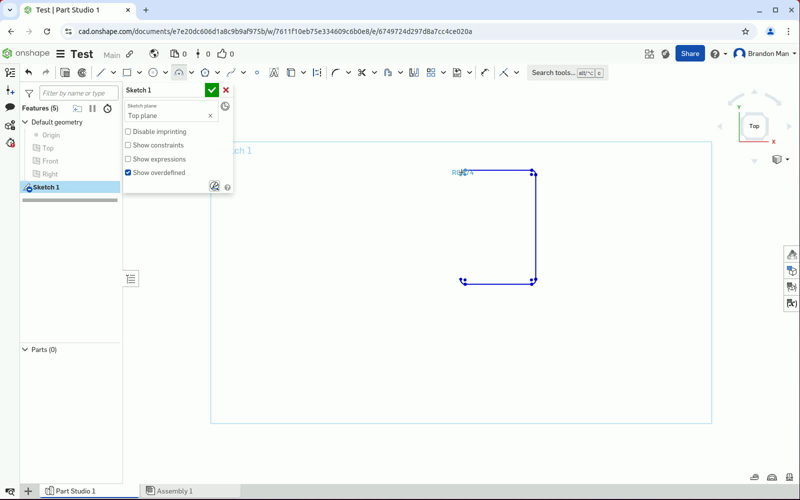
scroll(6)
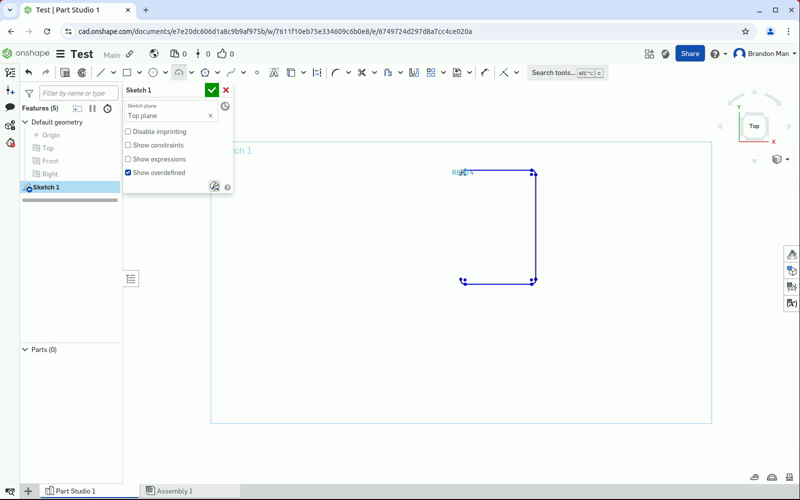
scroll(6)
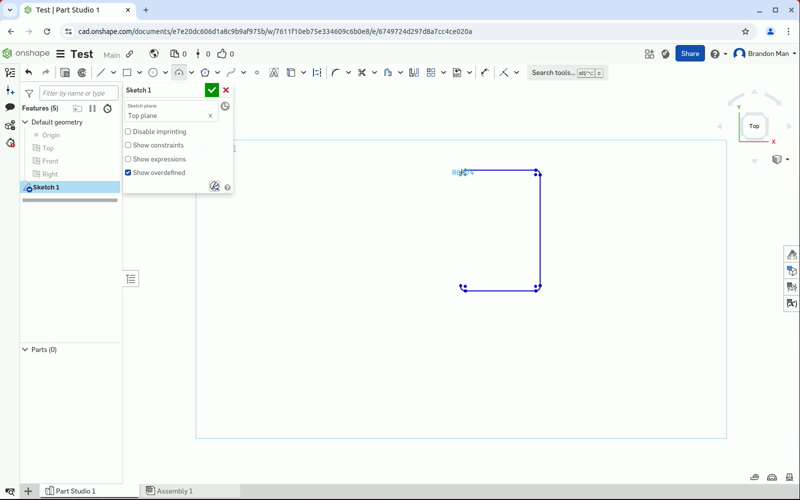
scroll(6)
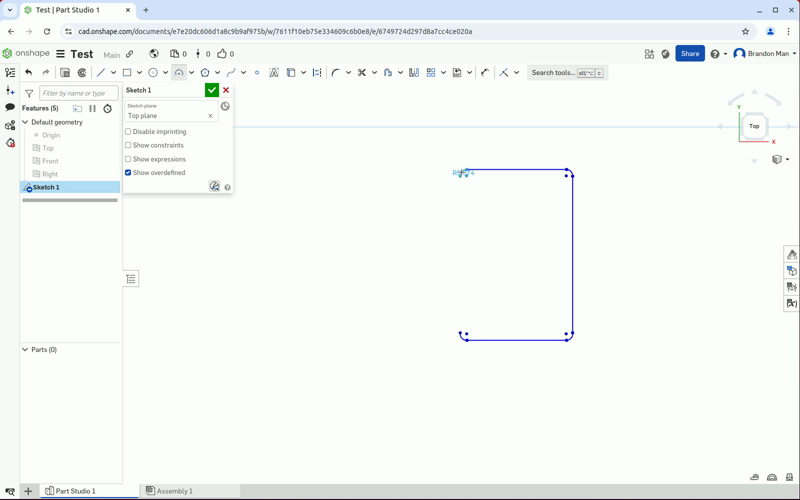
scroll(6)
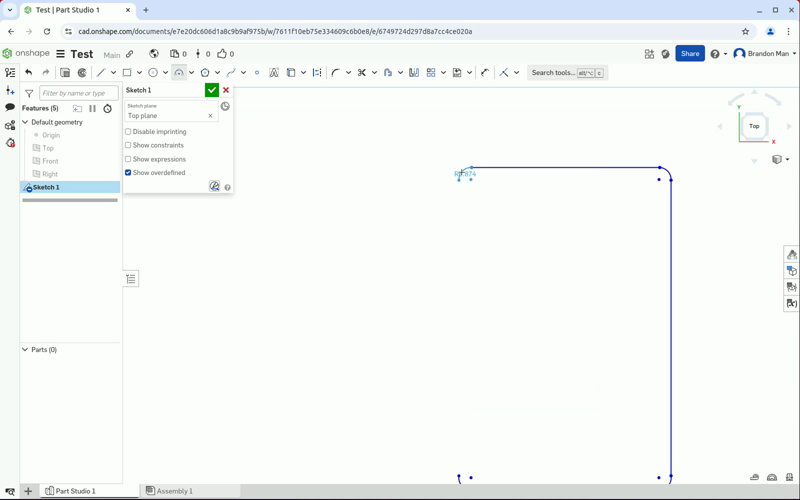
scroll(6)
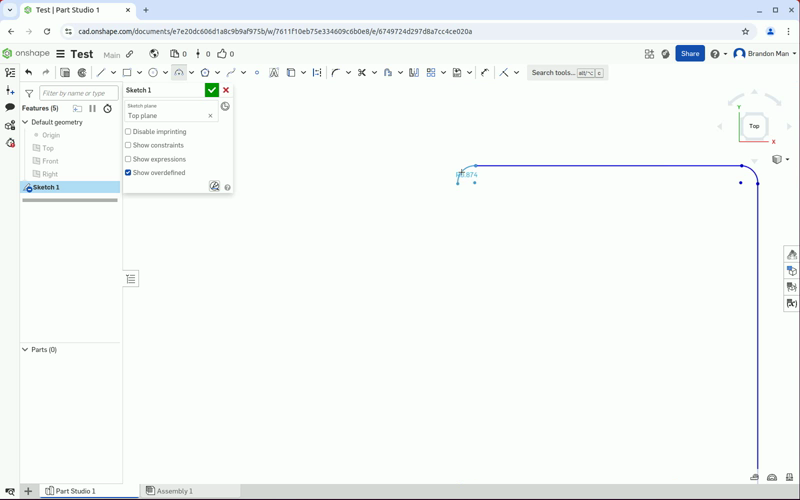
scroll(6)
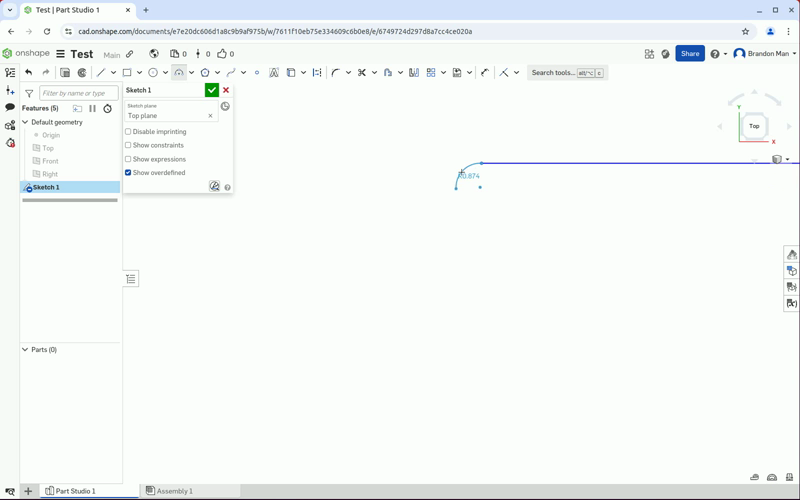
scroll(6)
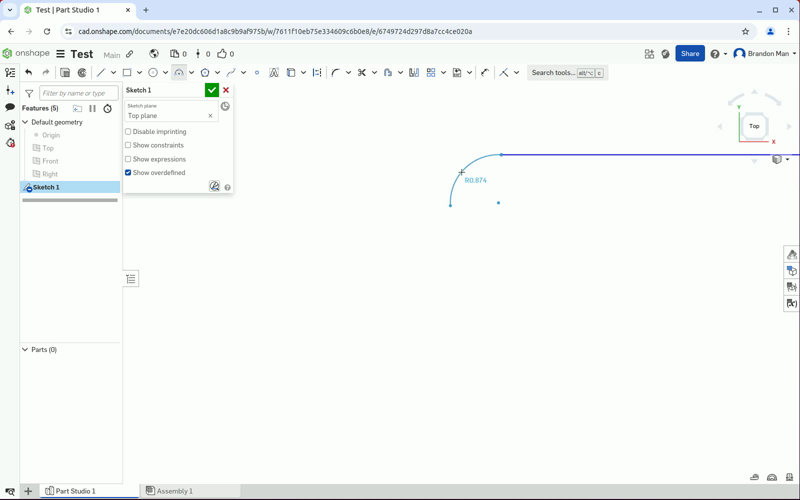
click(461, 171)
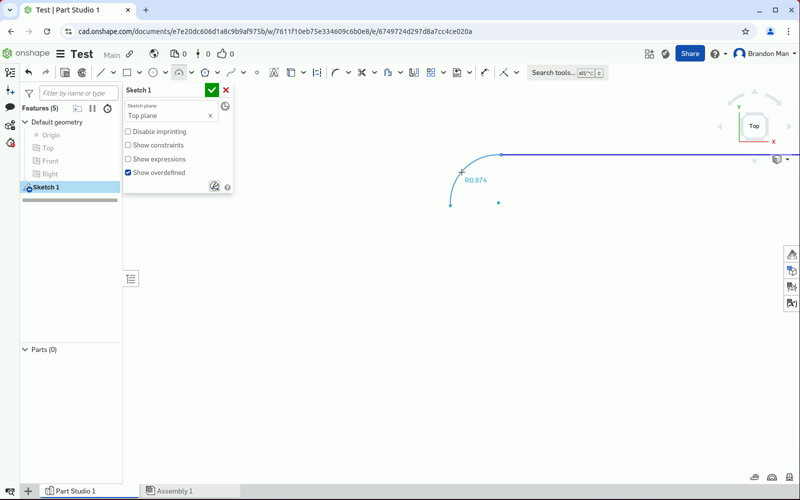
scroll(-6)
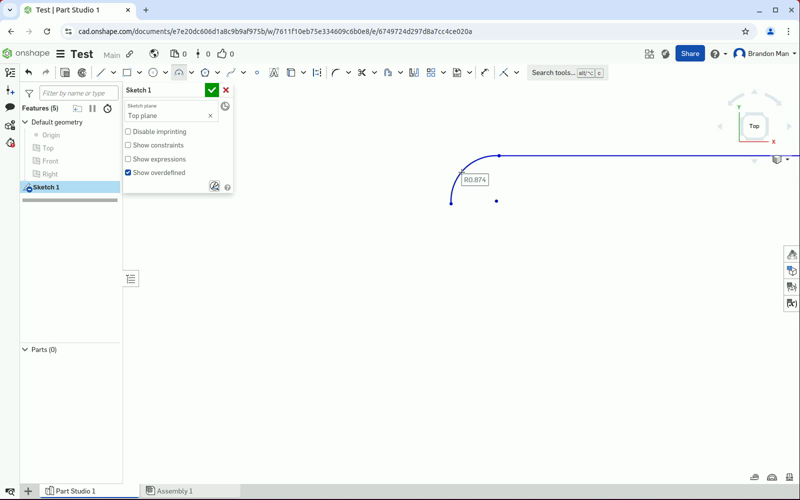
scroll(-6)
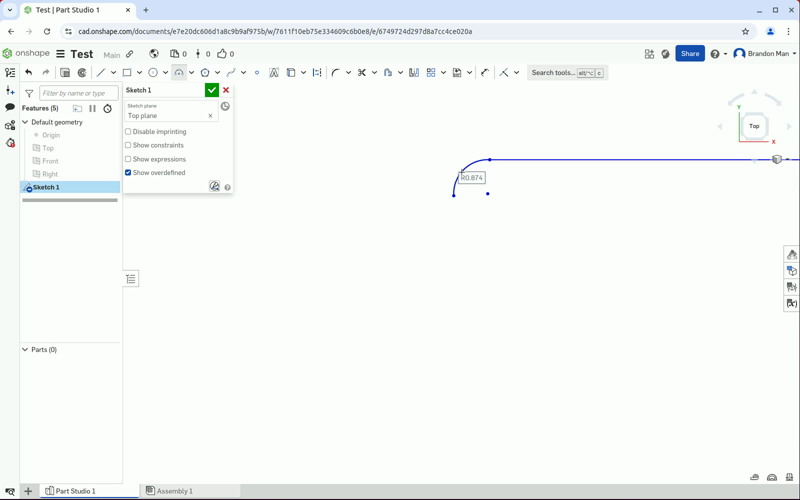
scroll(-6)
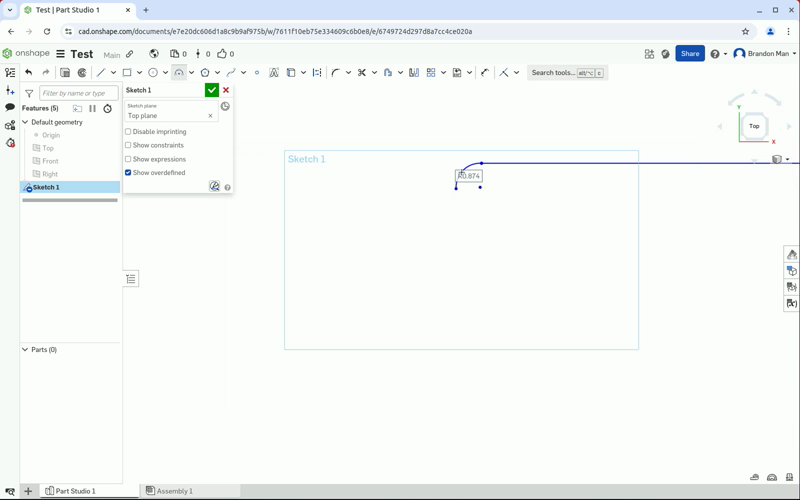
scroll(-6)
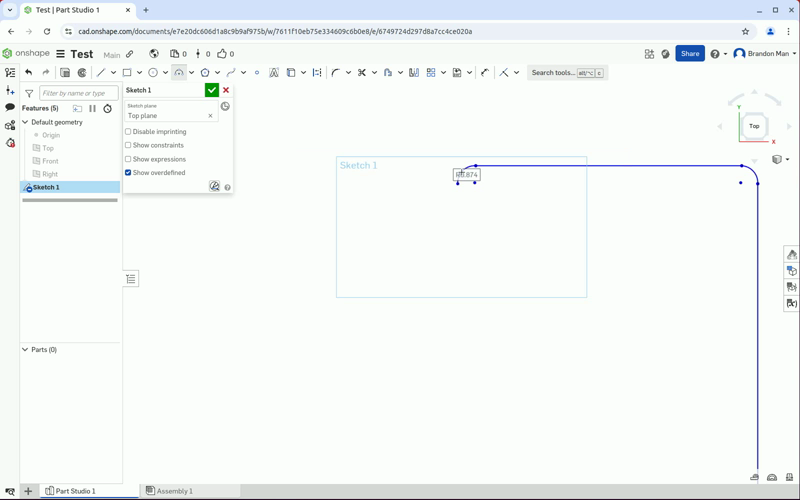
scroll(-6)
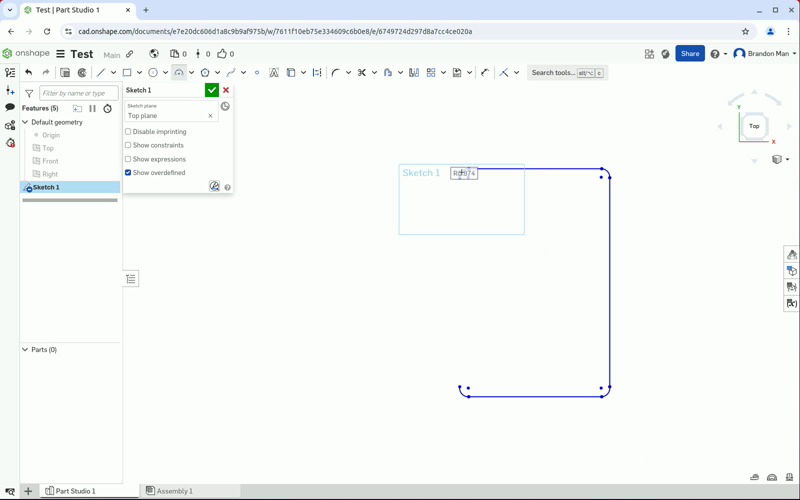
scroll(-6)
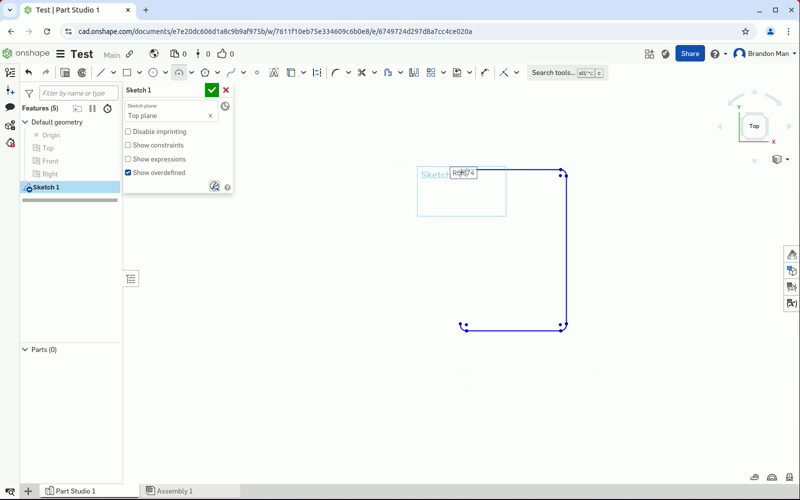
scroll(-6)
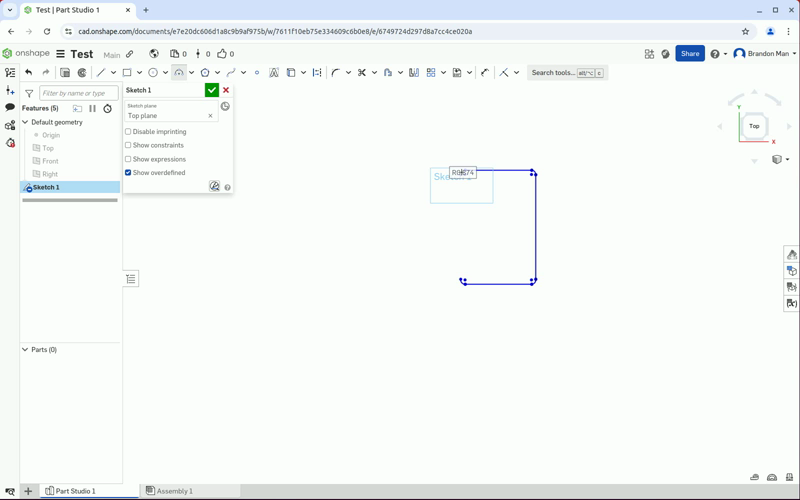
key_up(shift)
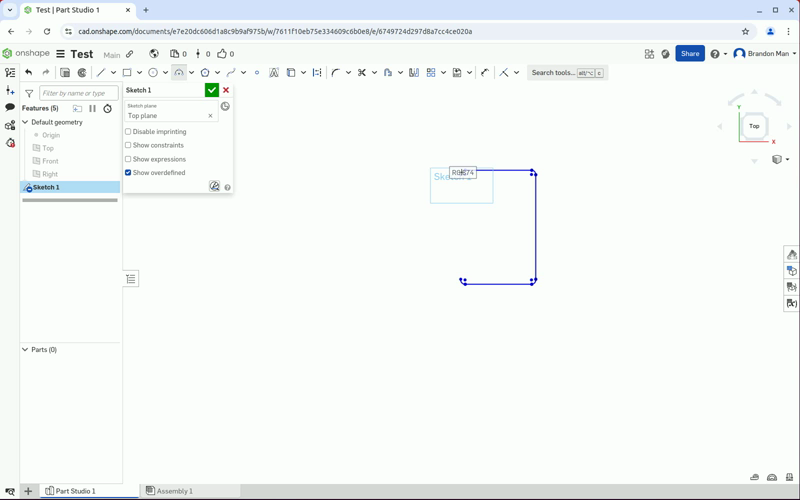
key(esc)
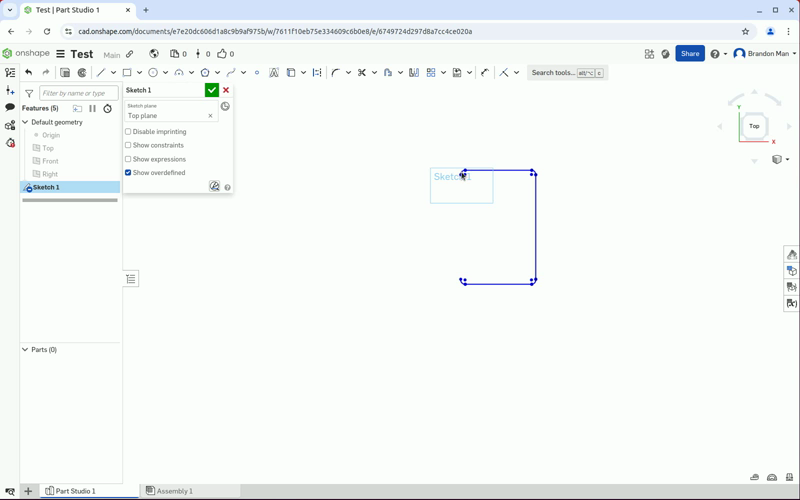
key(l)
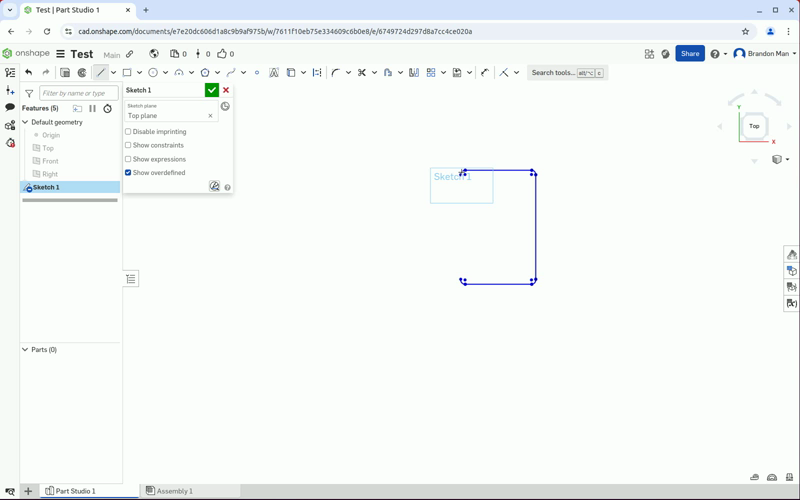
mouse_move(460, 174)
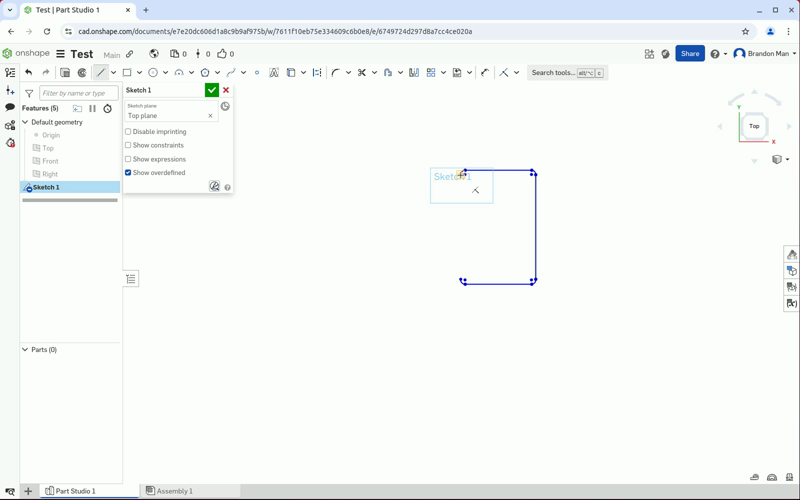
scroll(6)
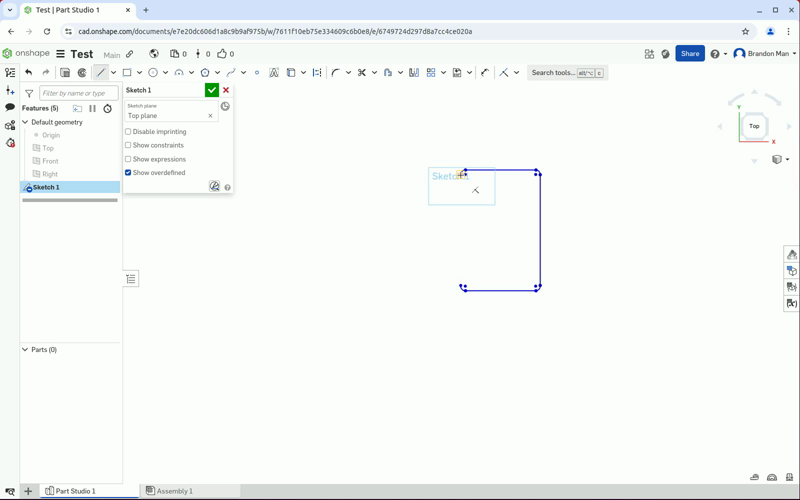
scroll(6)
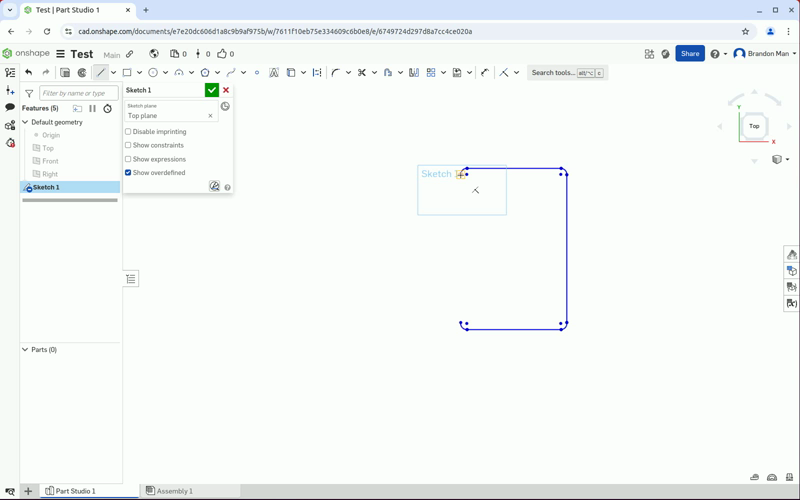
scroll(6)
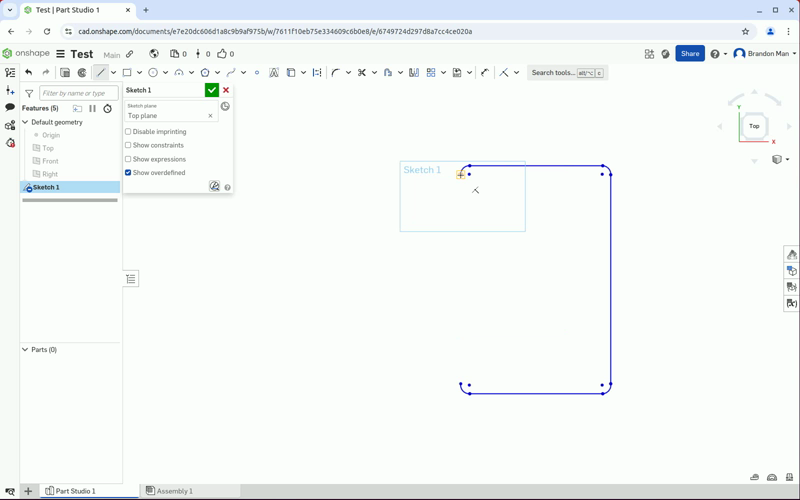
scroll(6)
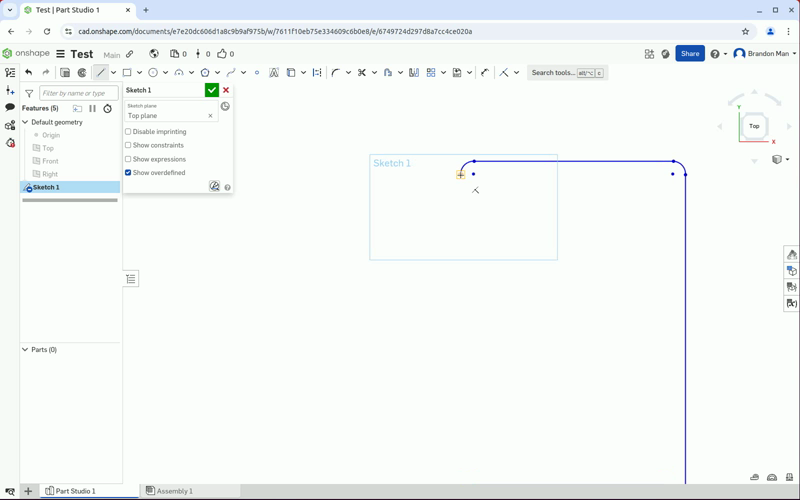
scroll(6)
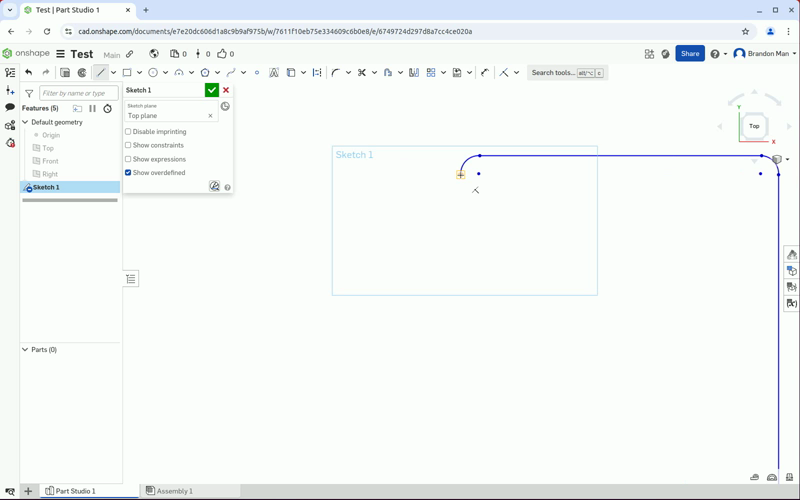
scroll(6)
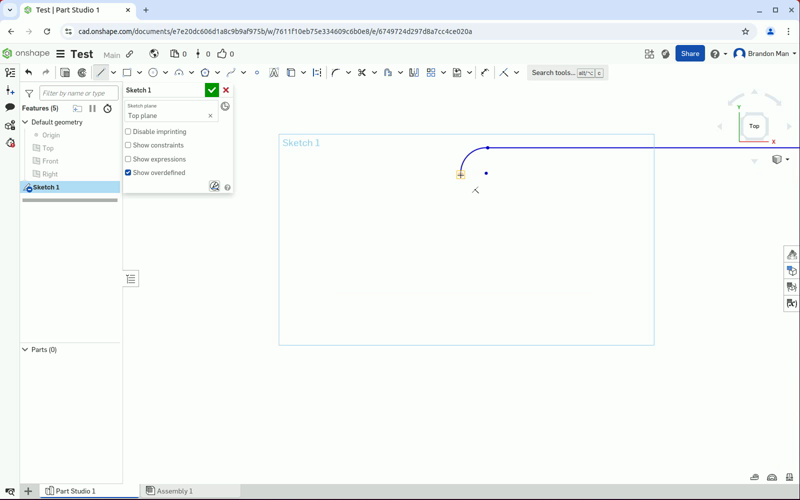
scroll(6)
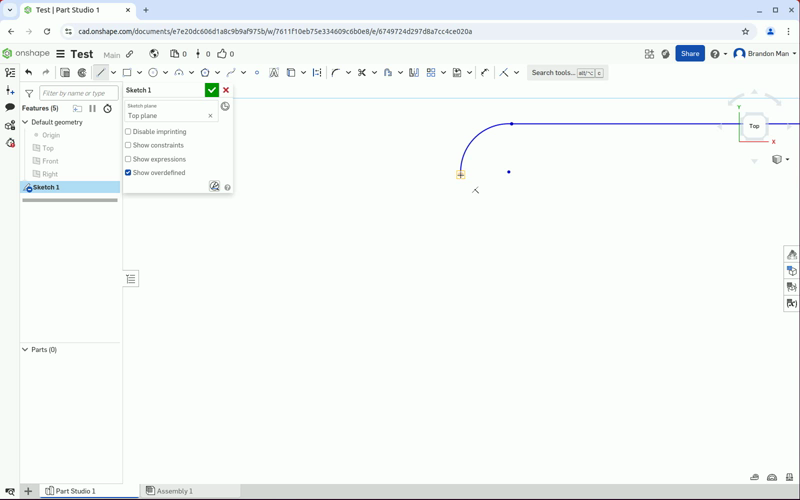
click(460, 174)
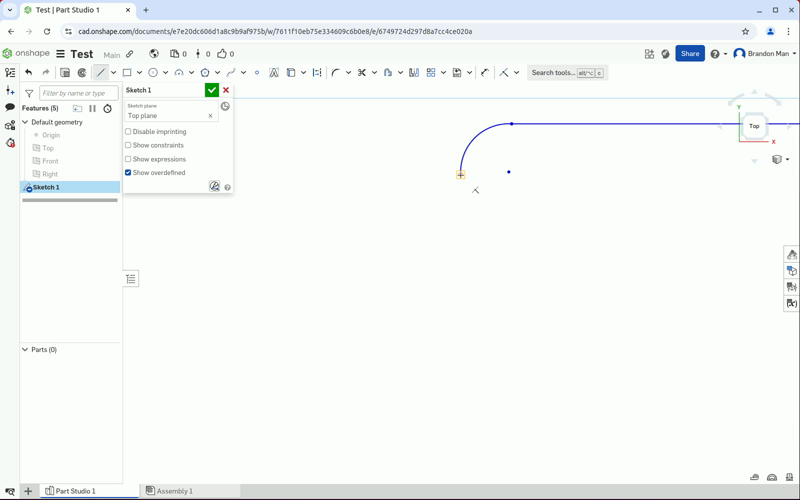
scroll(-6)
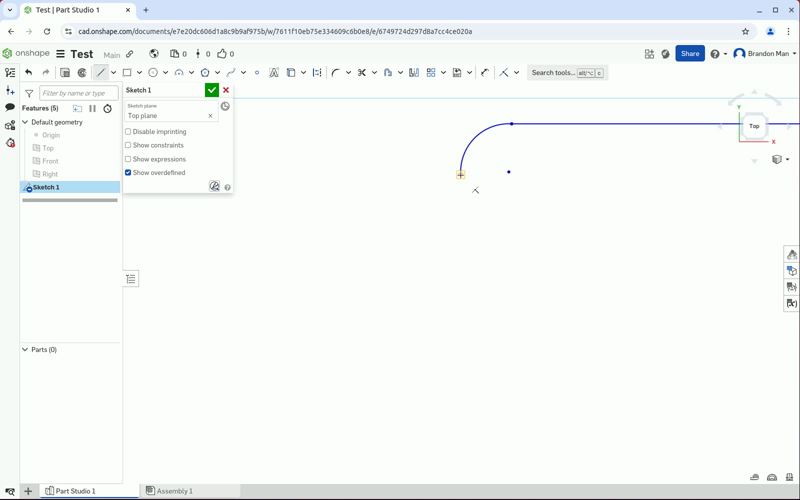
scroll(-6)
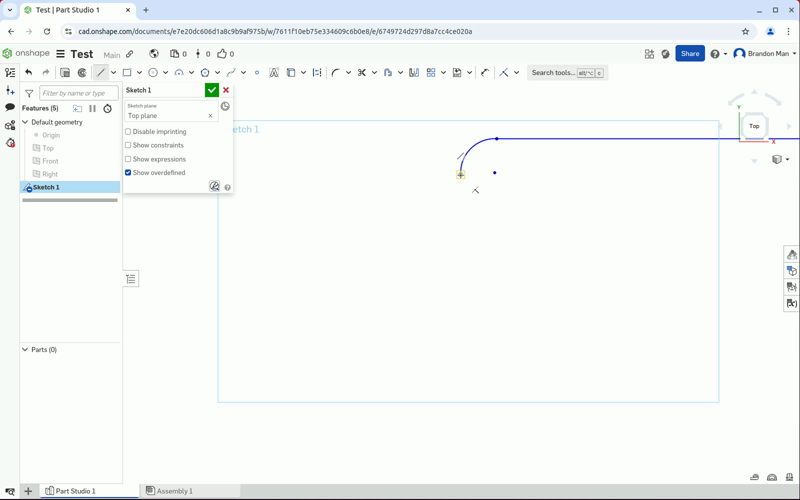
scroll(-6)
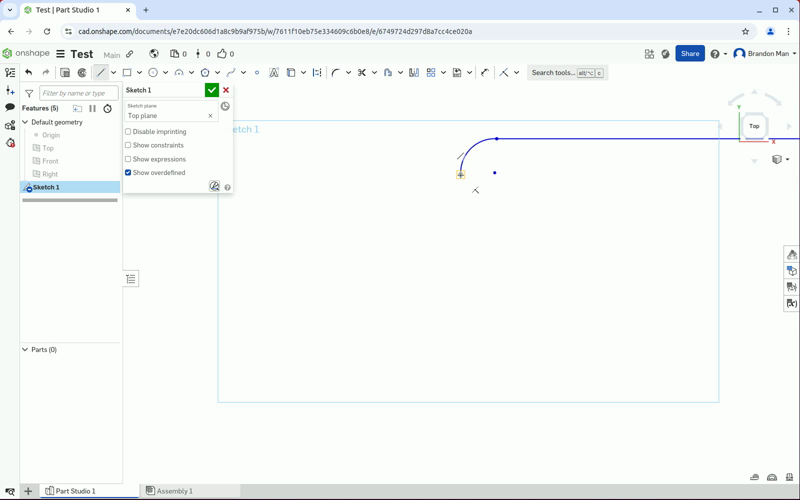
scroll(-6)
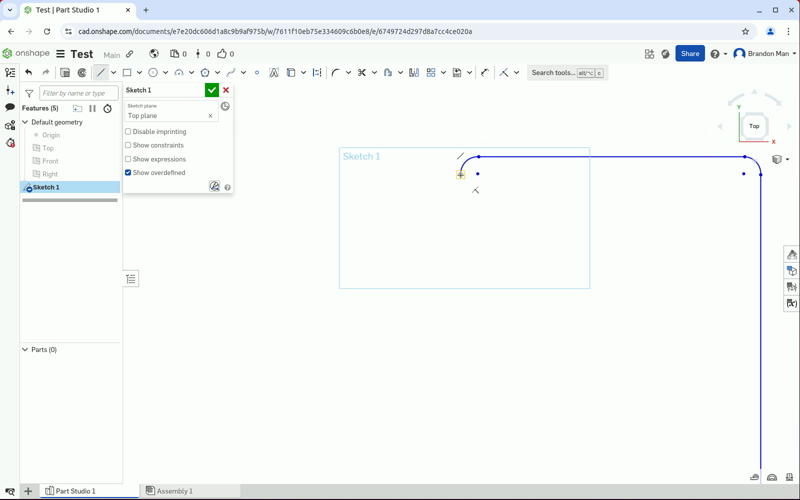
scroll(-6)
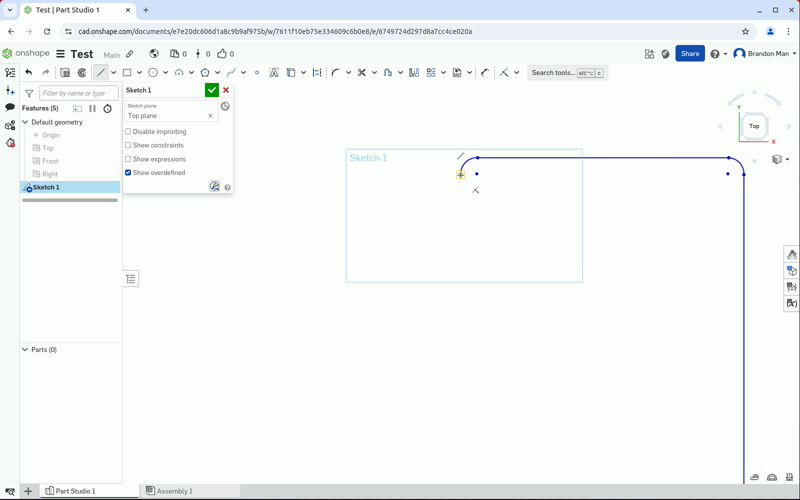
scroll(-6)
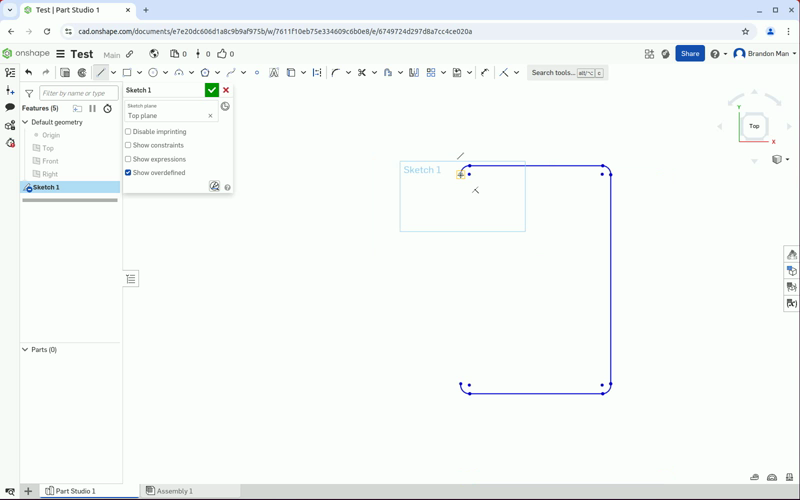
scroll(-6)
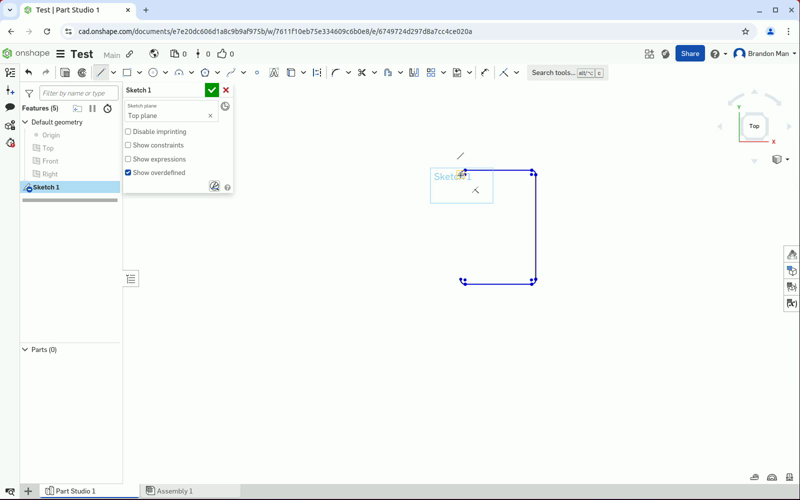
key_down(shift)
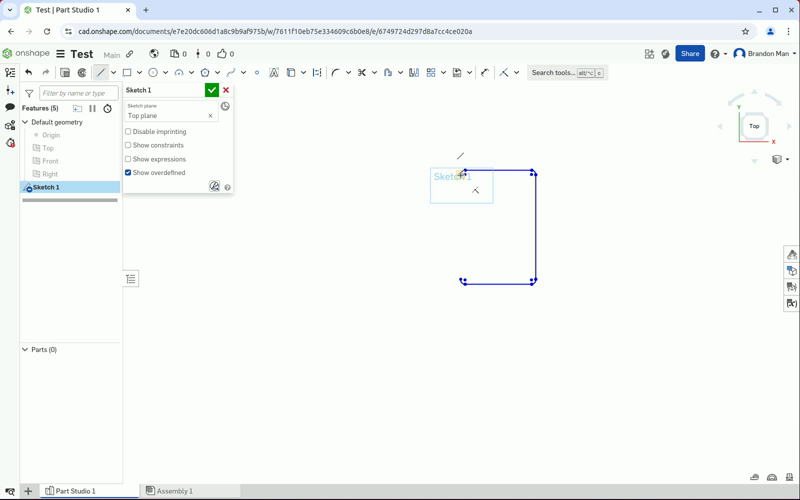
mouse_move(460, 279)
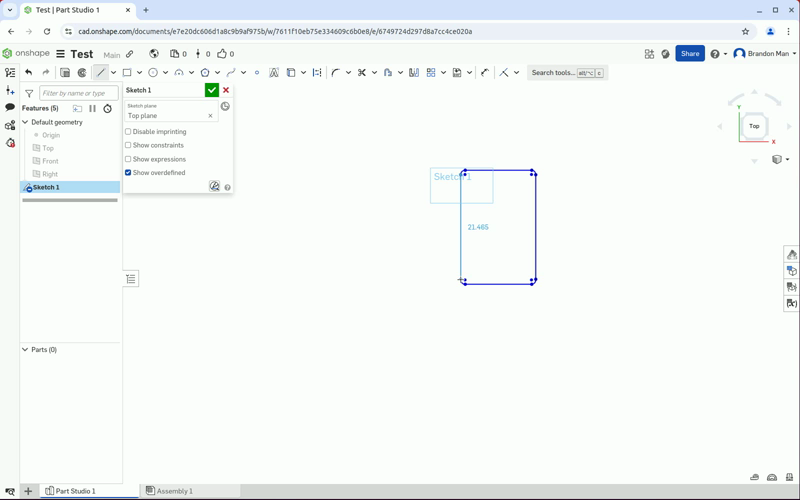
scroll(6)
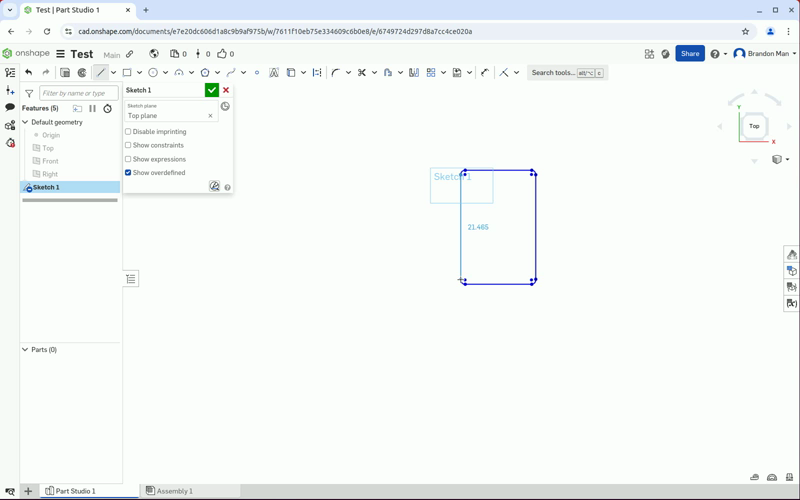
scroll(6)
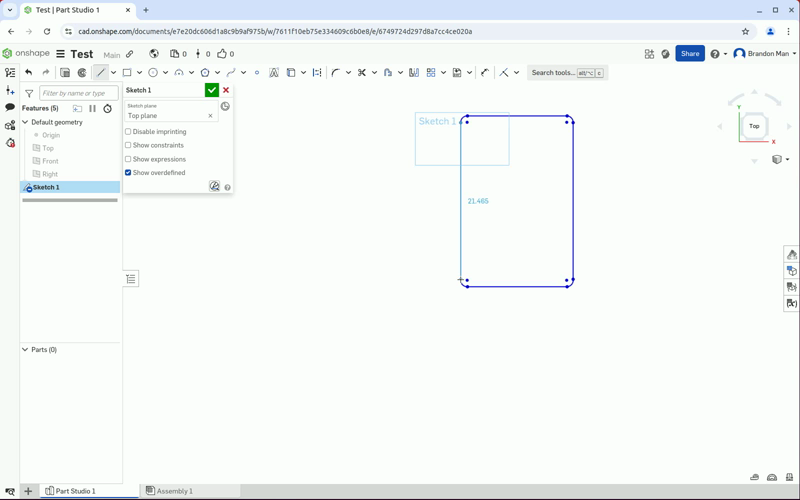
scroll(6)
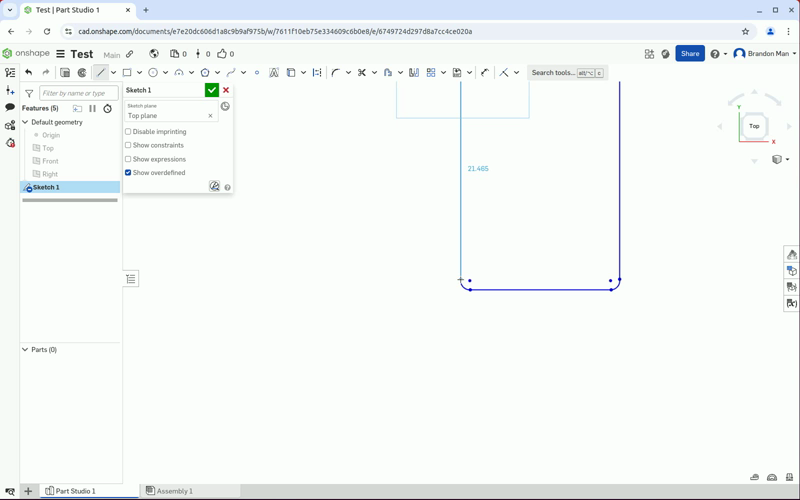
scroll(6)
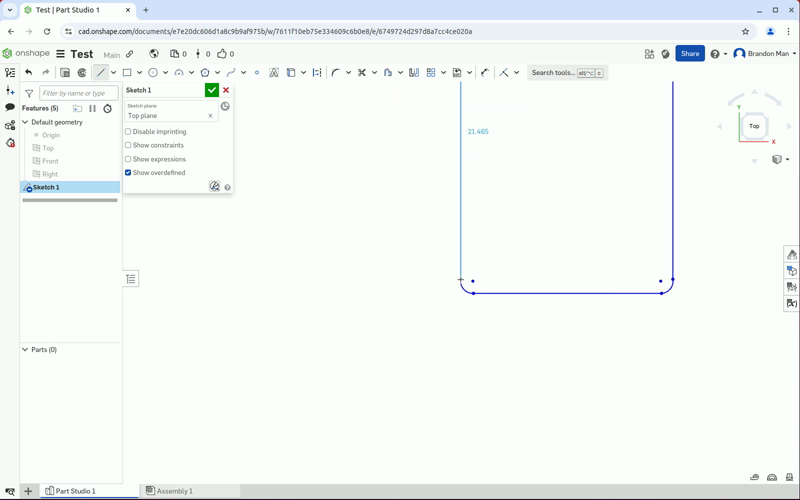
scroll(6)
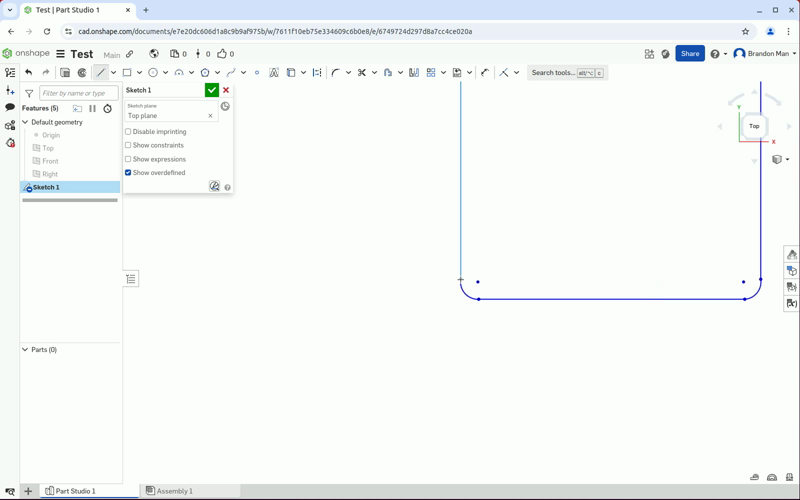
scroll(6)
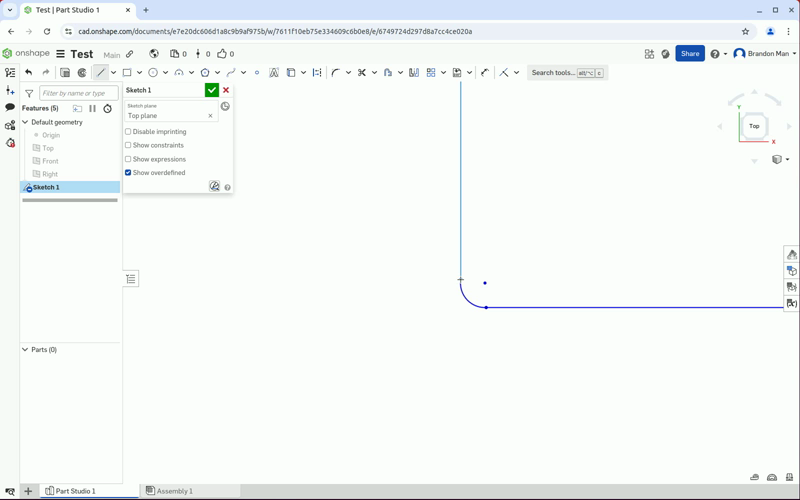
scroll(6)
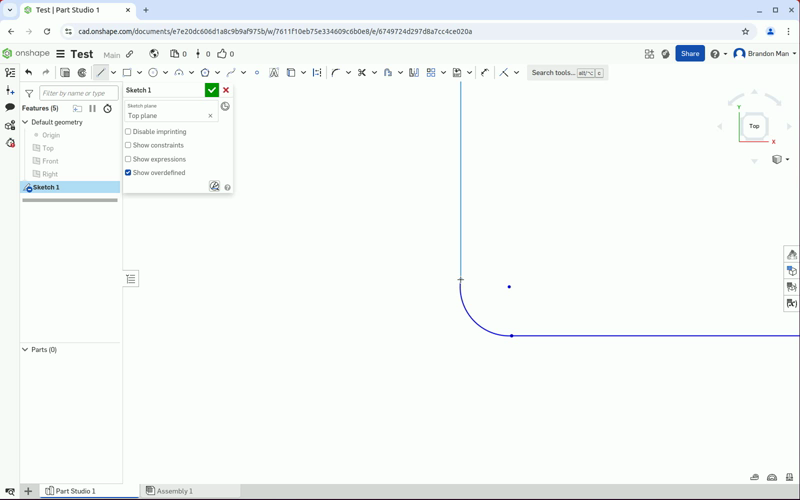
key_up(shift)
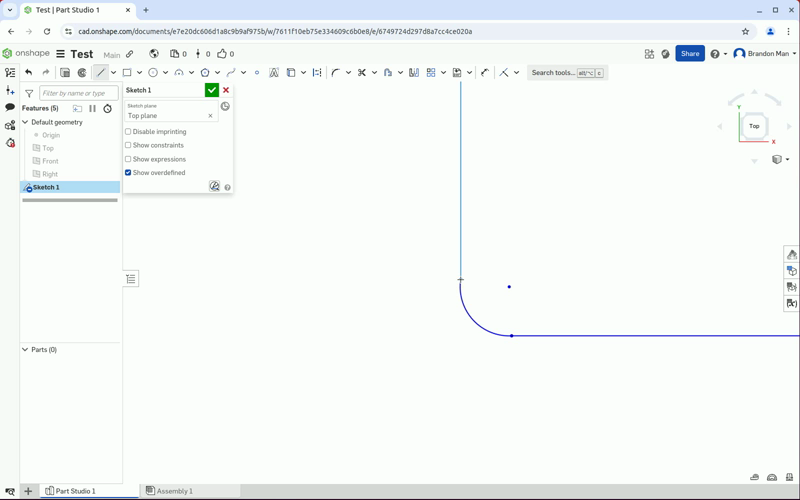
click(460, 279)
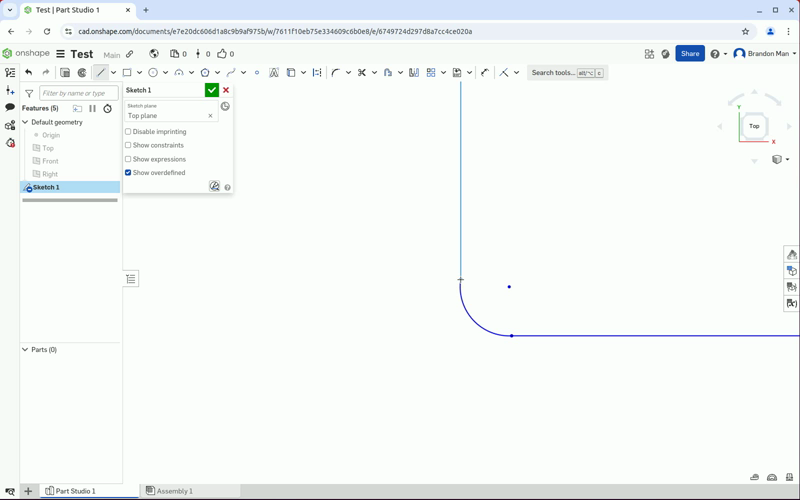
scroll(-6)
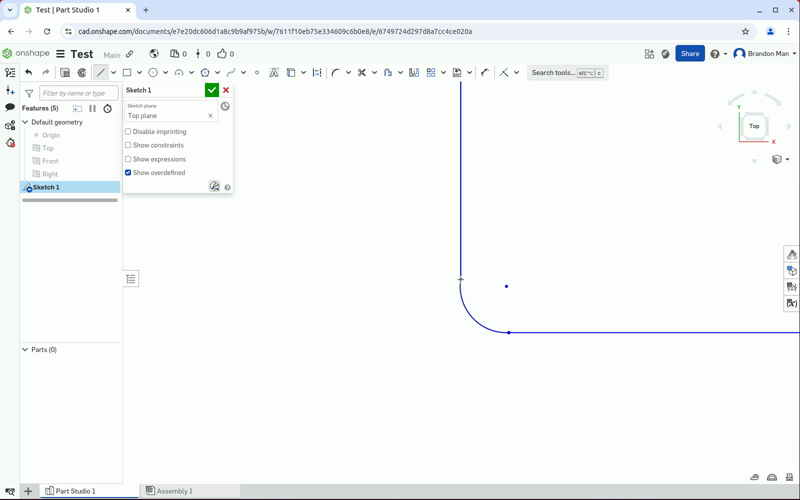
scroll(-6)
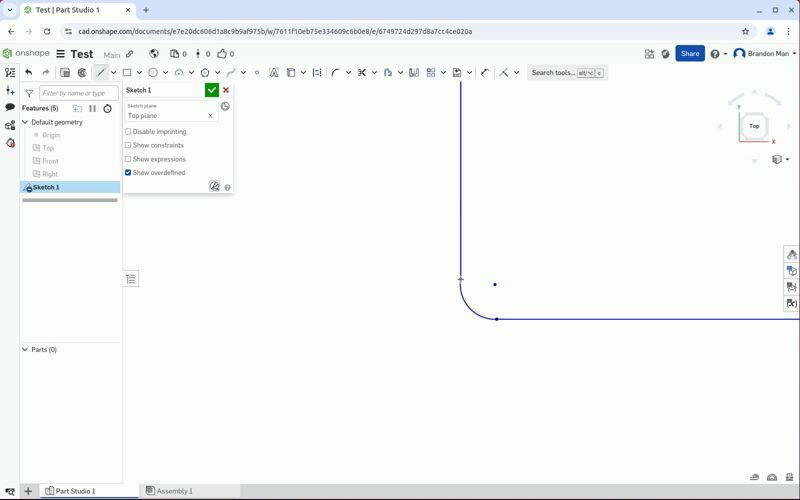
scroll(-6)
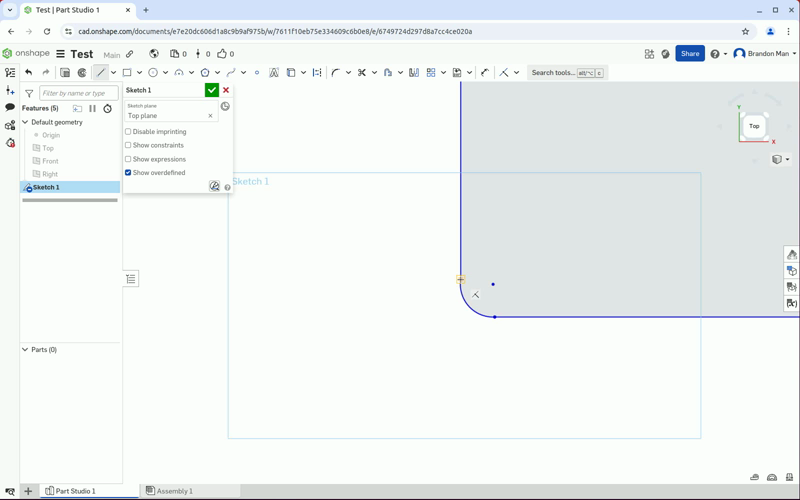
scroll(-6)
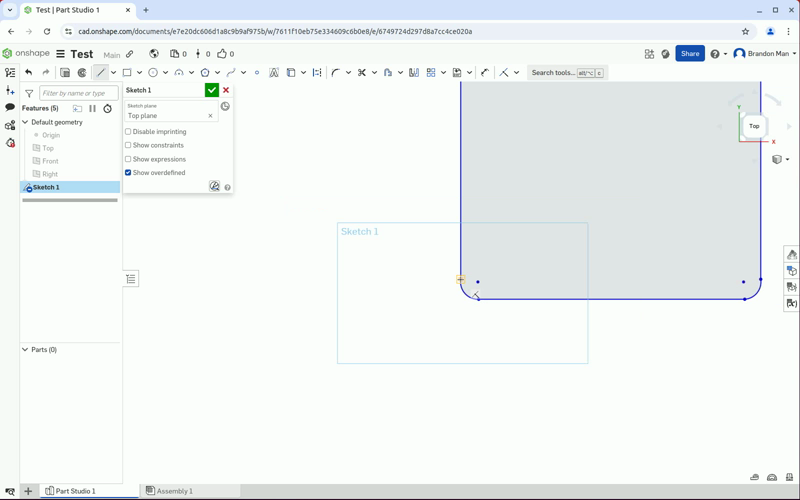
scroll(-6)
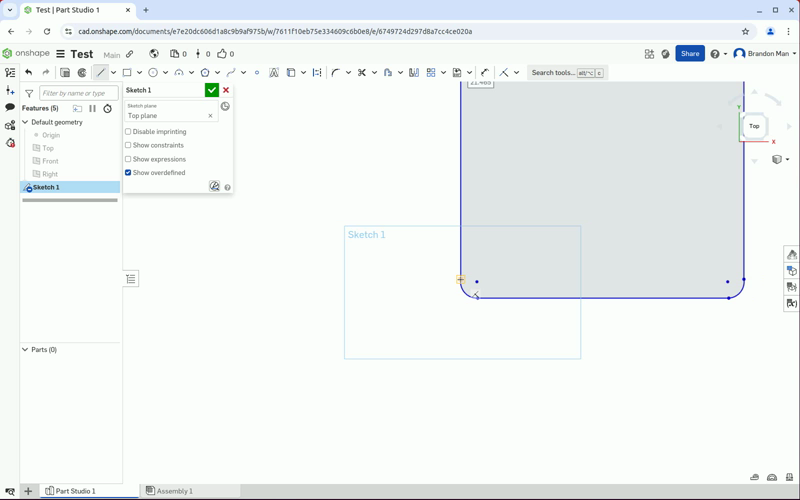
scroll(-6)
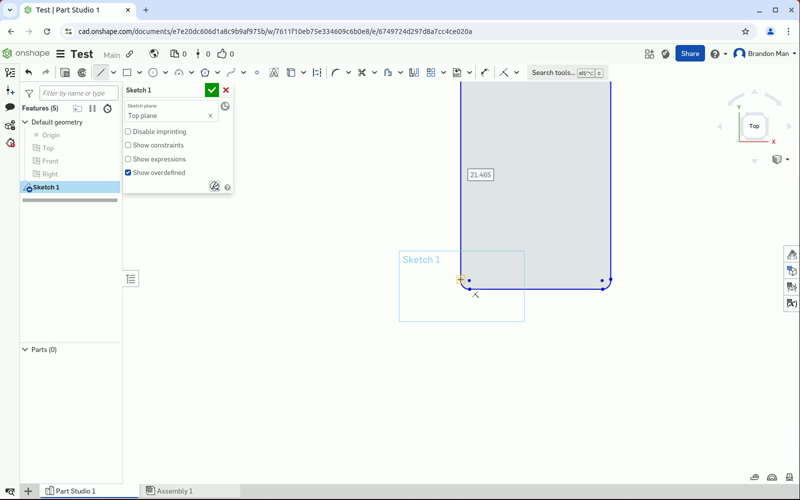
scroll(-6)
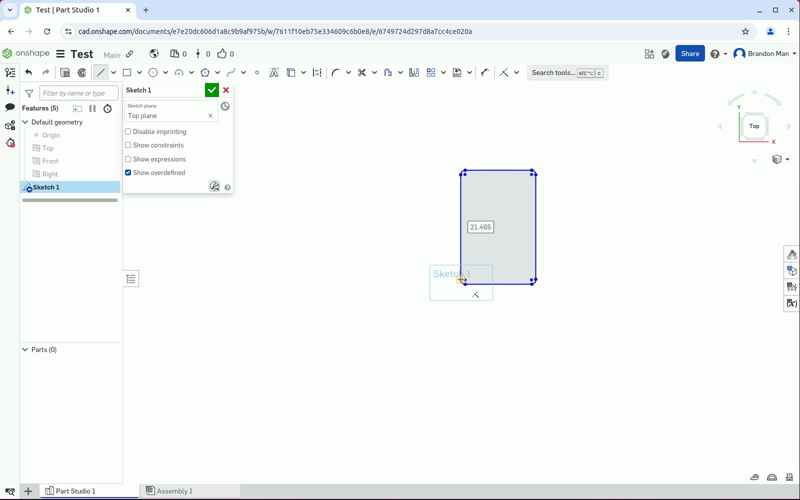
key(esc)
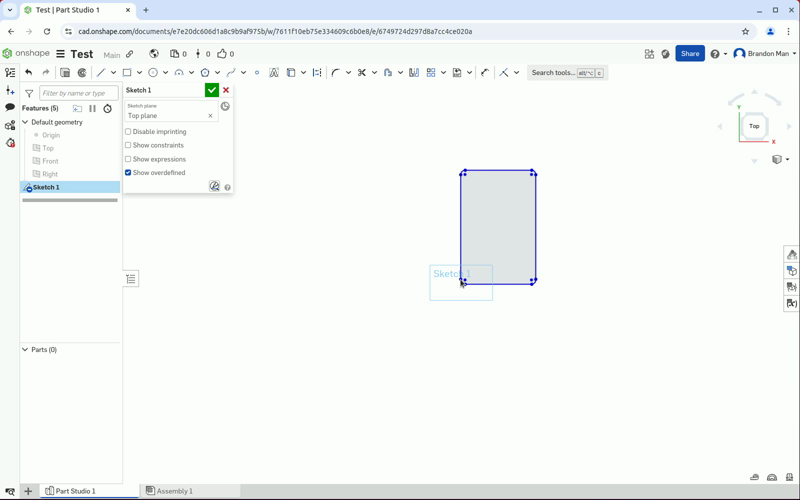
mouse_move(523, 236)
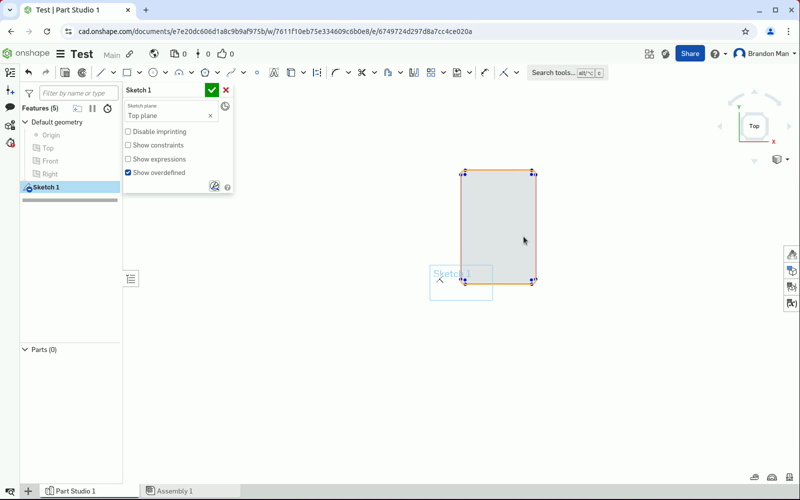
click(523, 236)
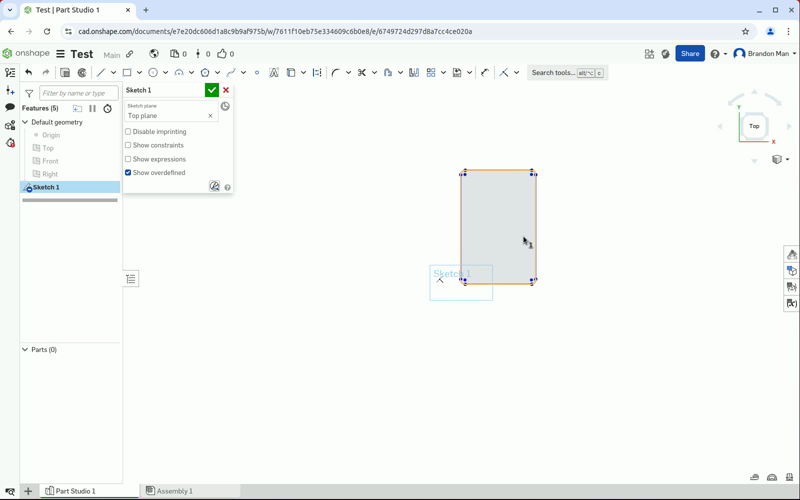
mouse_move(73, 352)
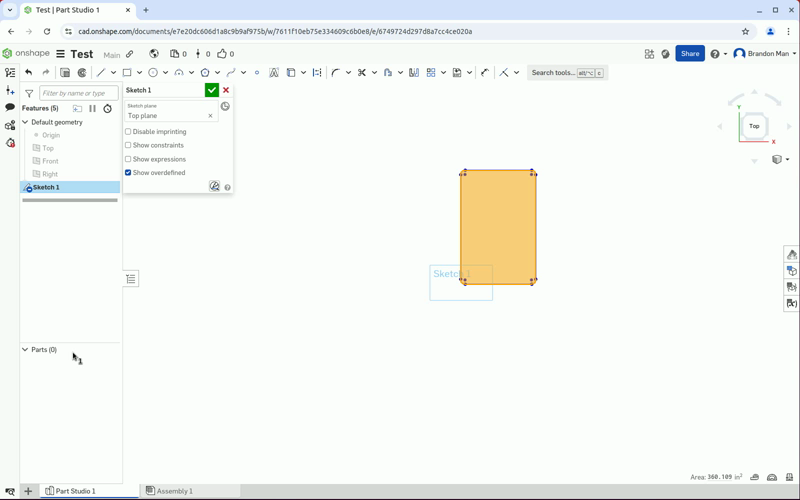
key(shift+y)
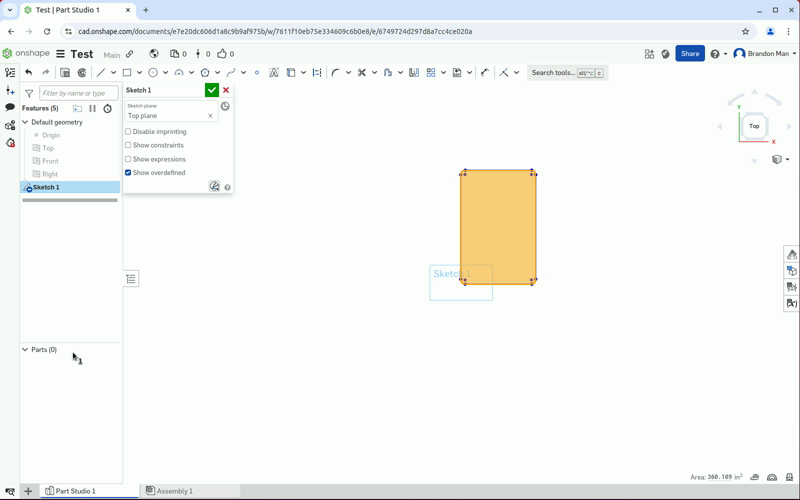
key(shift+e)
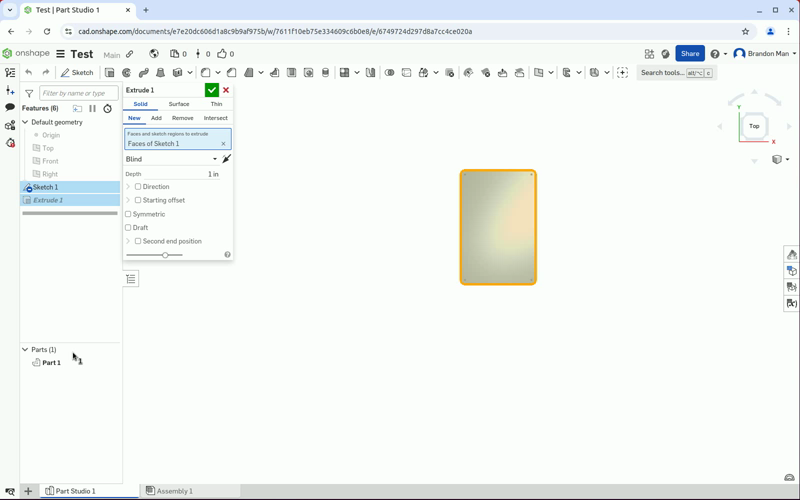
mouse_move(143, 106)
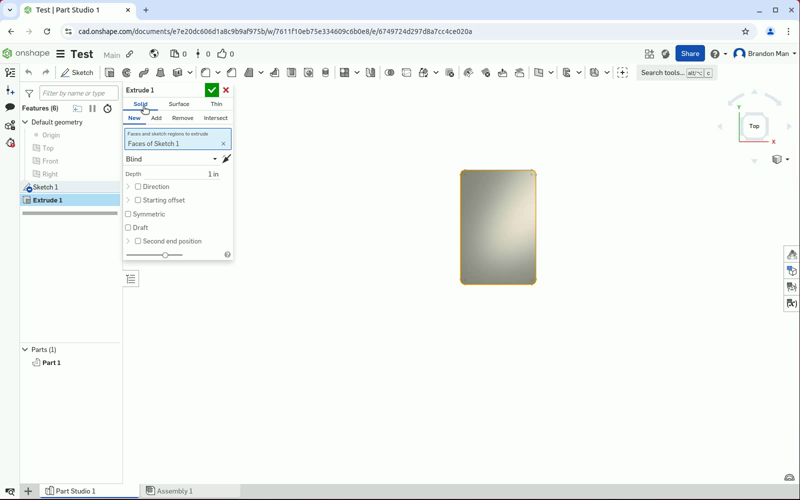
click(143, 106)
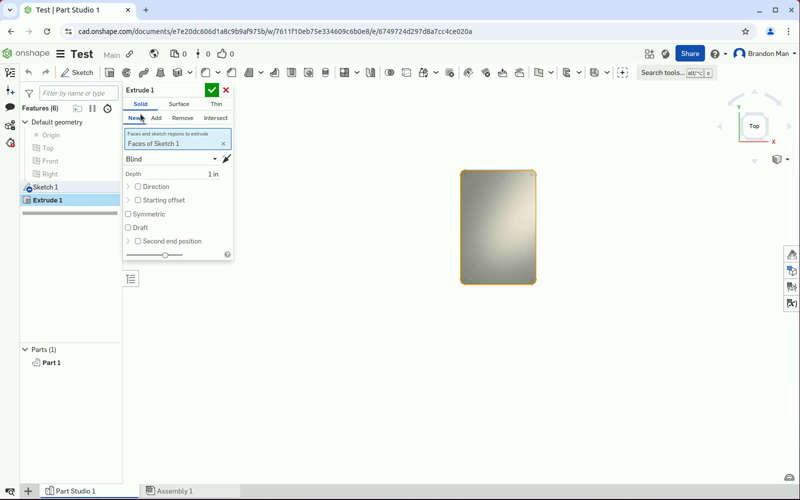
mouse_move(137, 120)
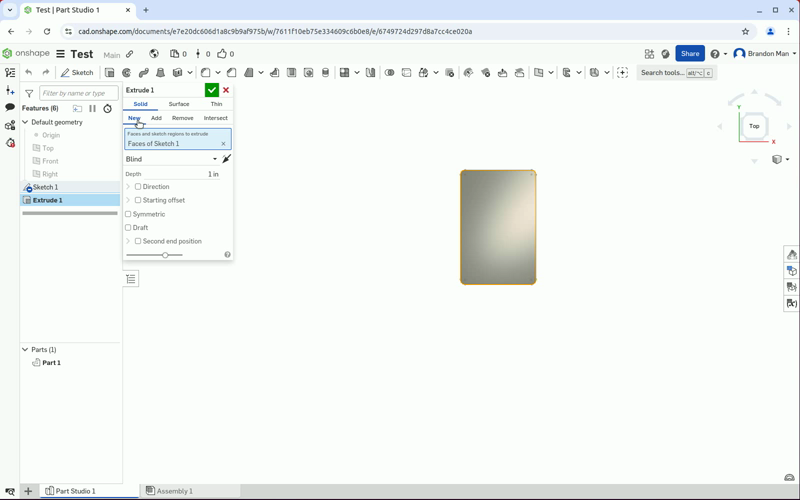
click(137, 120)
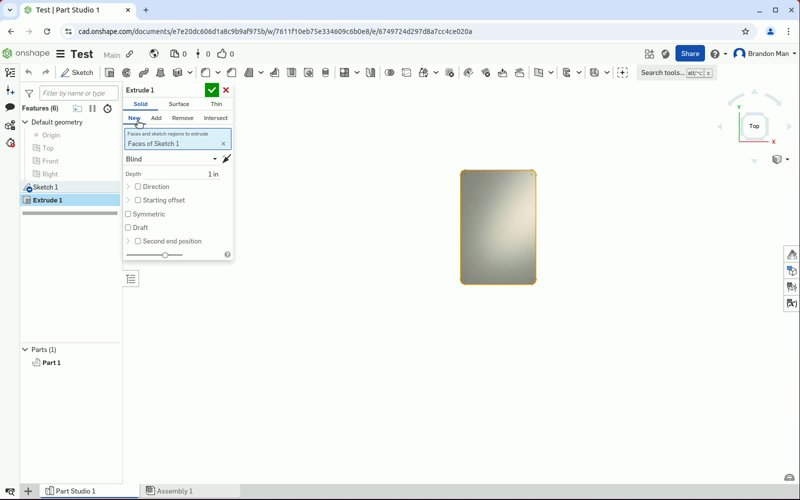
key(tab, 4)
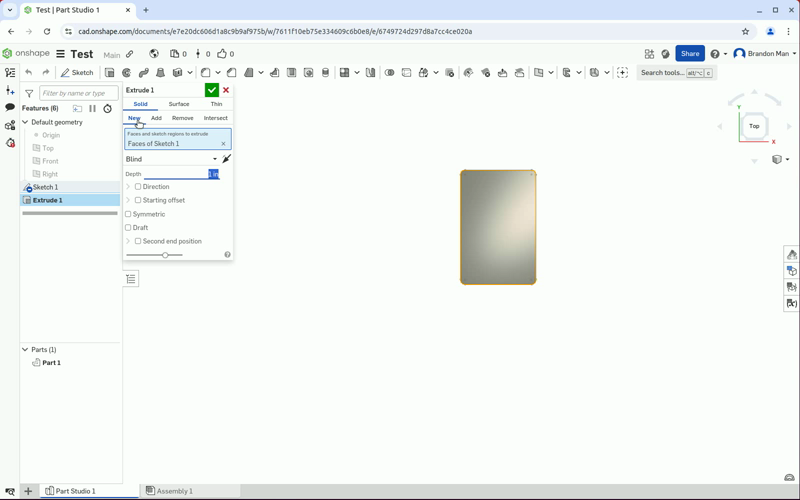
text(1.685)
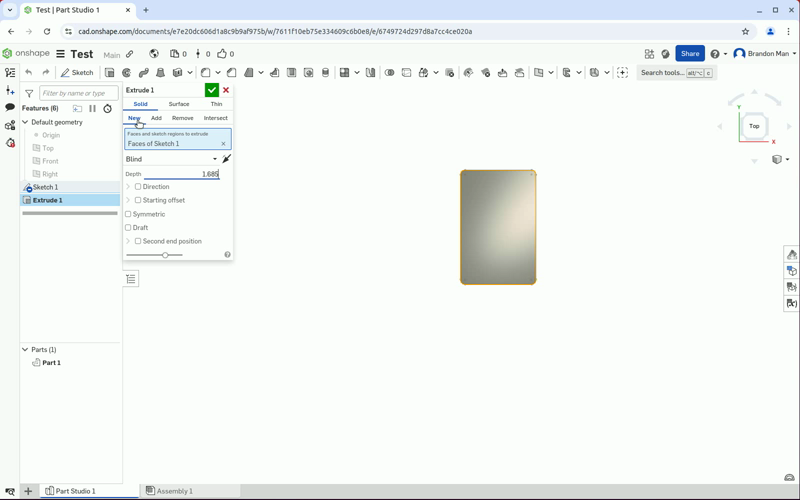
key(enter)
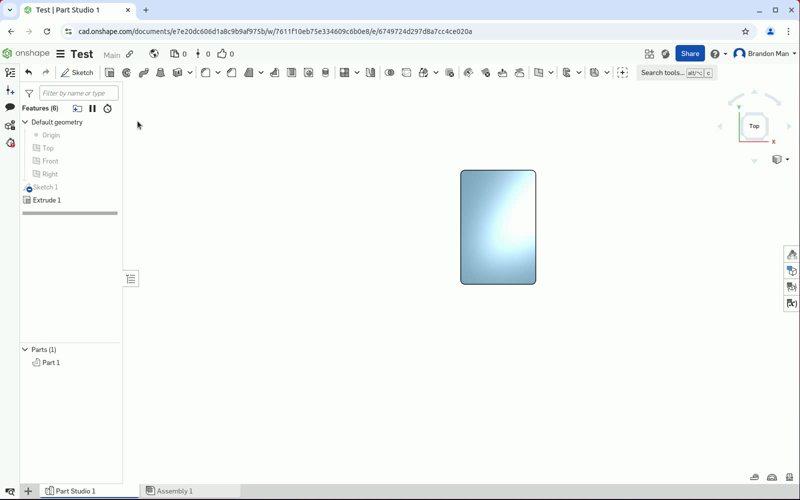
key(shift+h)
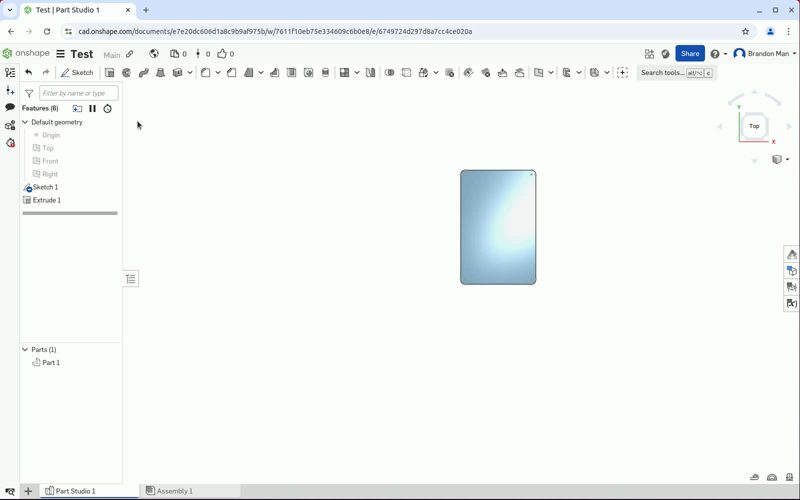
key(shift+h)
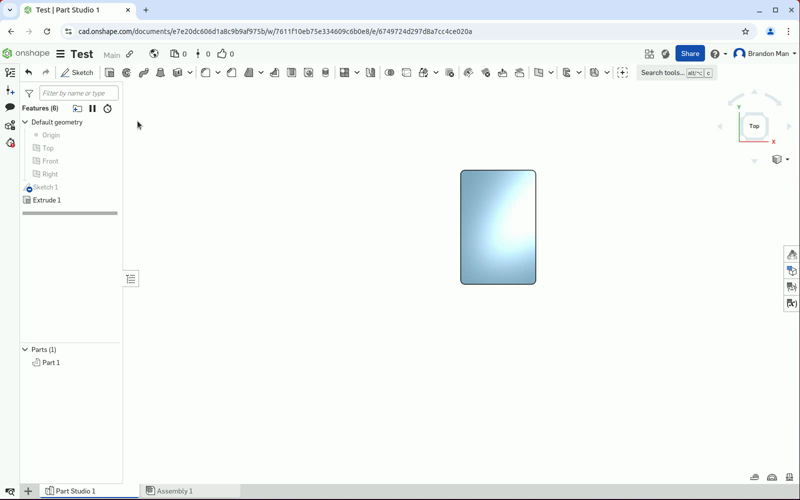
mouse_move(73, 189)
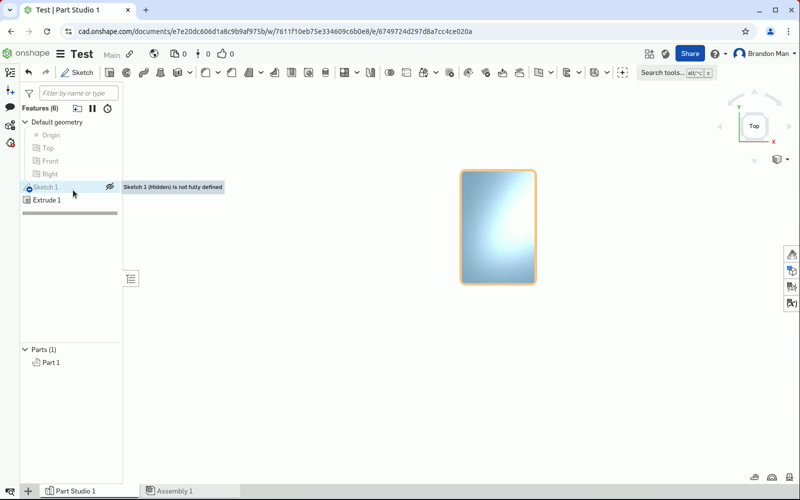
click(73, 189)
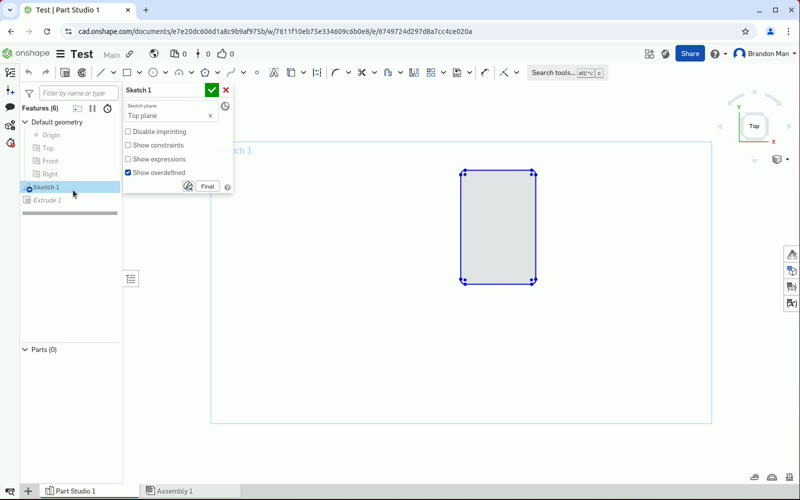
mouse_move(229, 92)
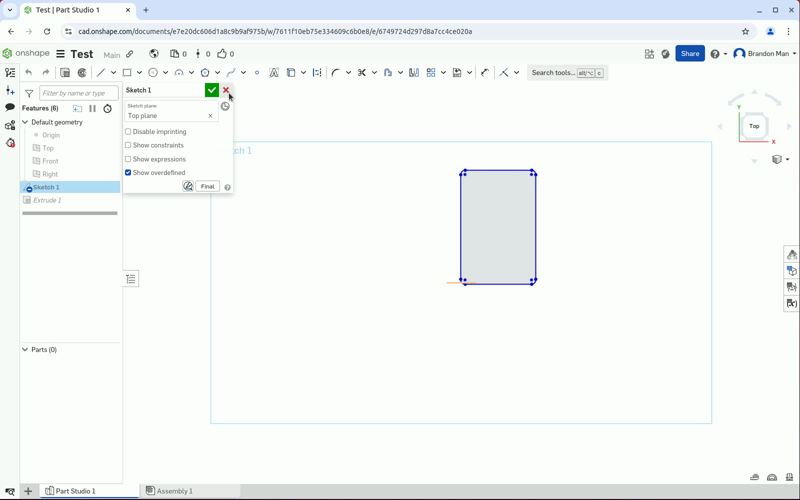
click(229, 92)
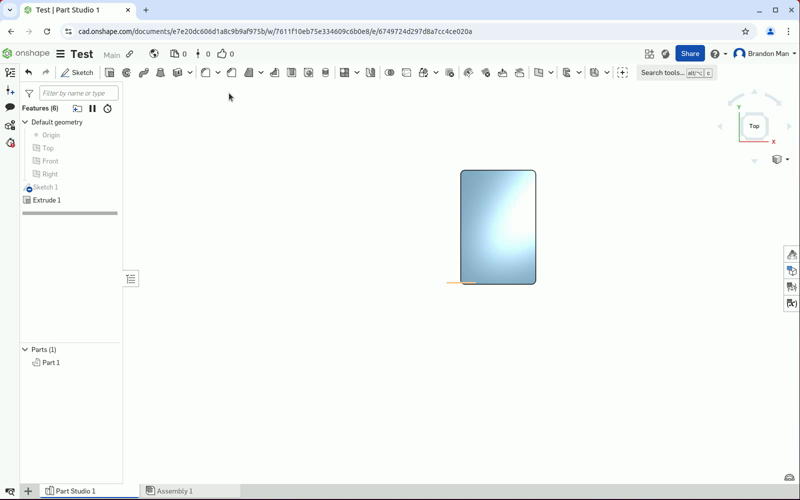
mouse_move(541, 75)
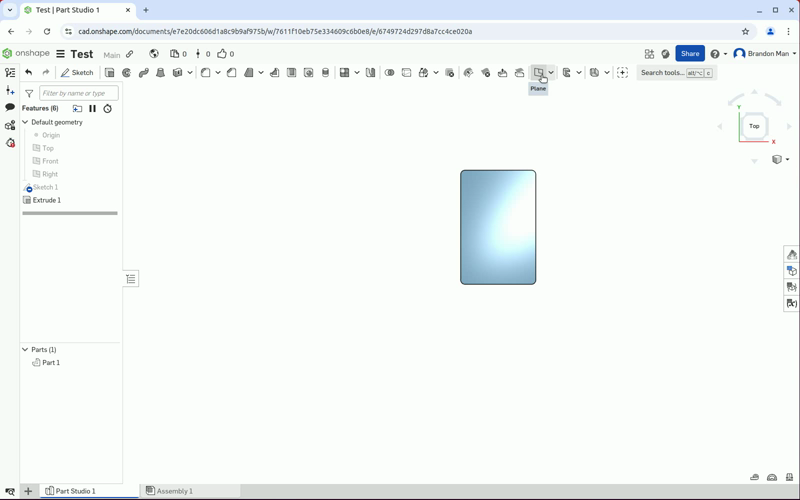
click(541, 75)
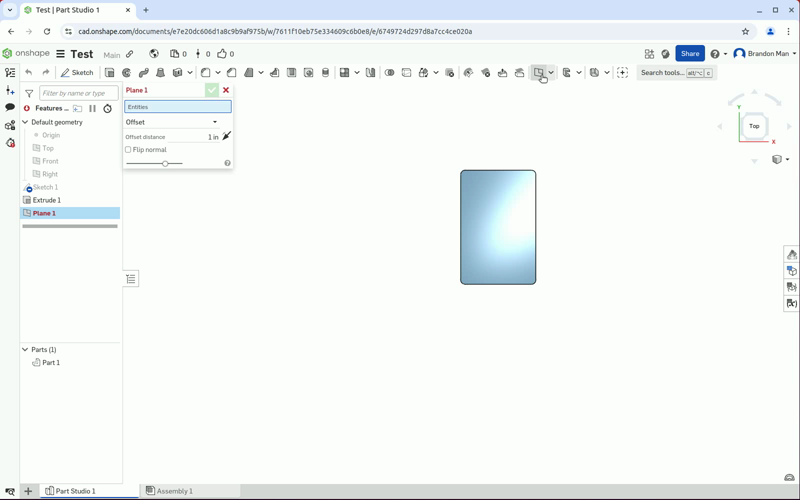
mouse_move(73, 150)
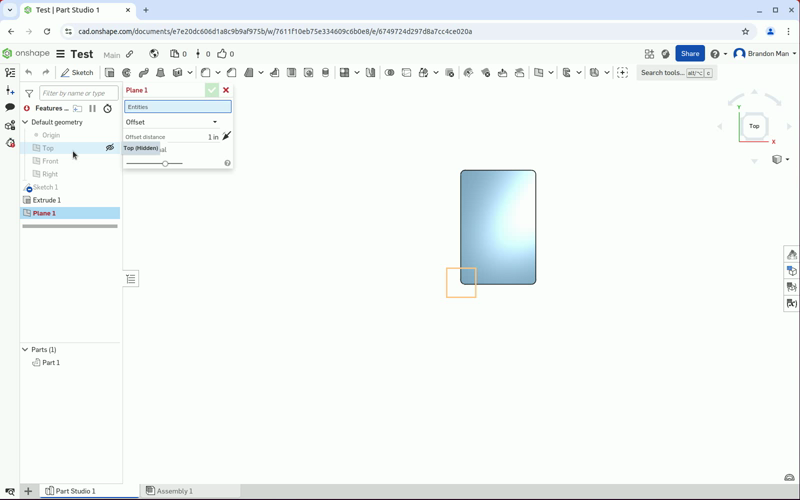
click(73, 150)
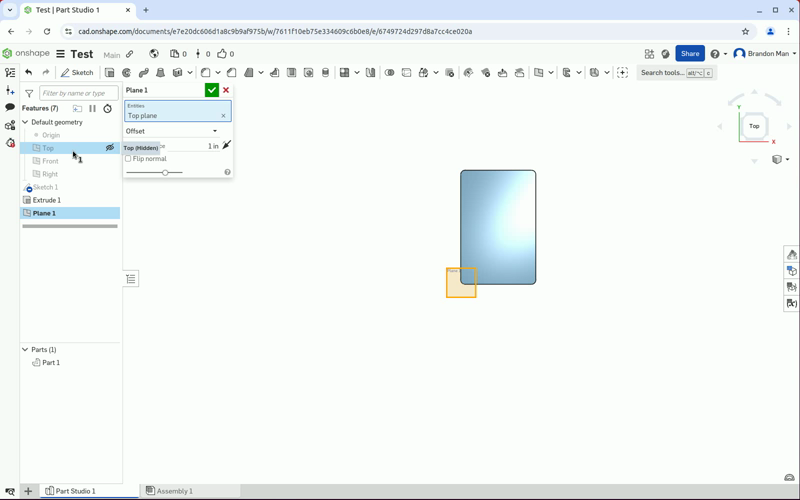
key(tab, 2)
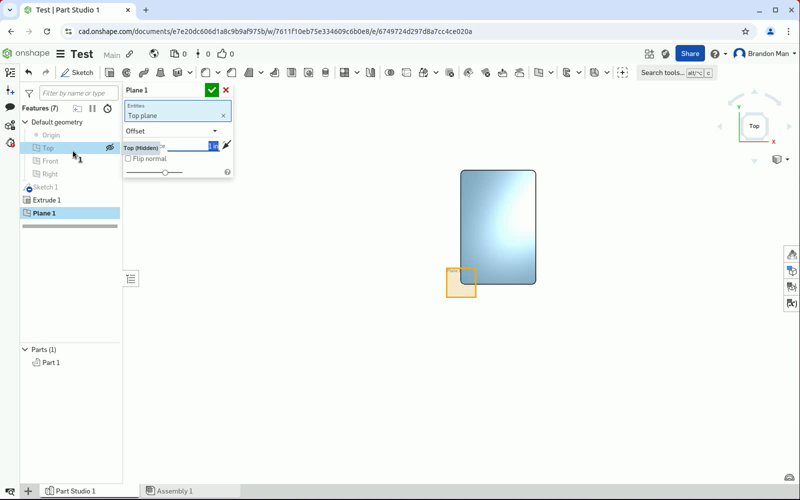
text(1.695)
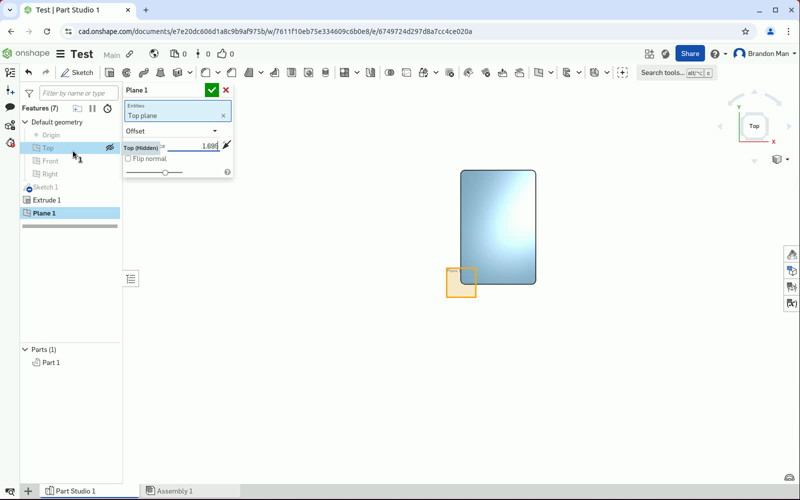
key(enter, 2)
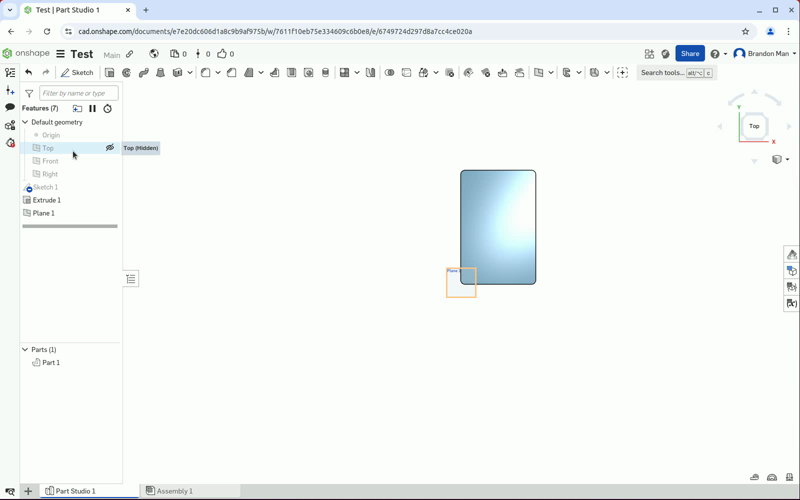
key(shift+s)
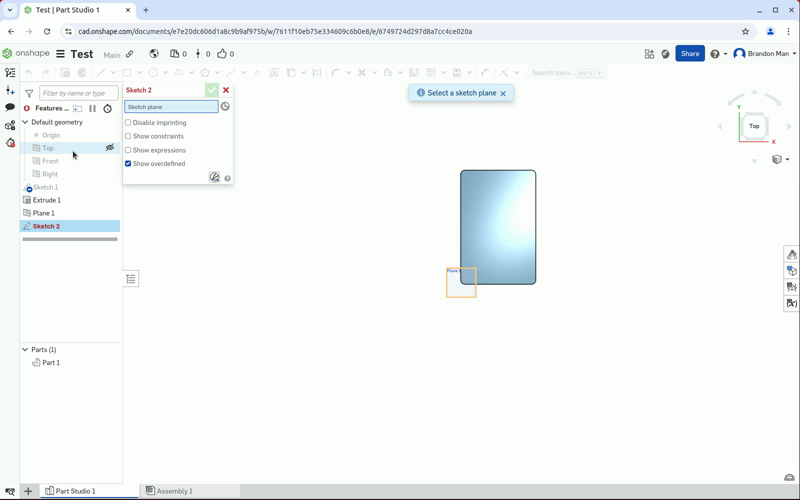
mouse_move(73, 215)
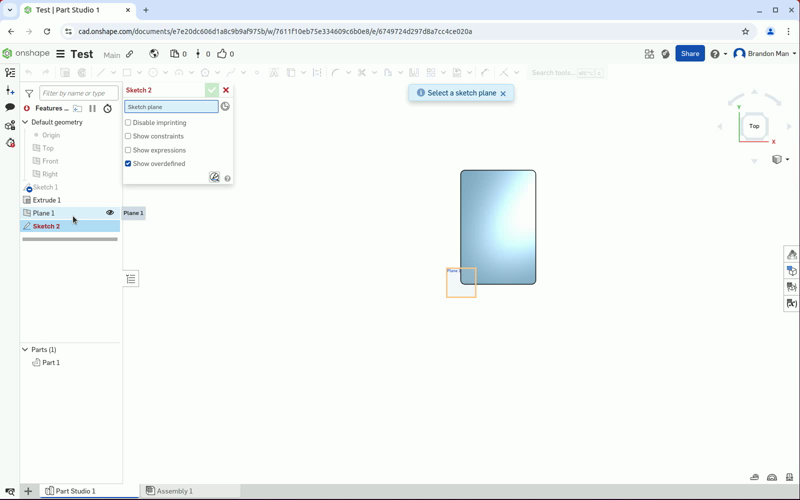
click(73, 215)
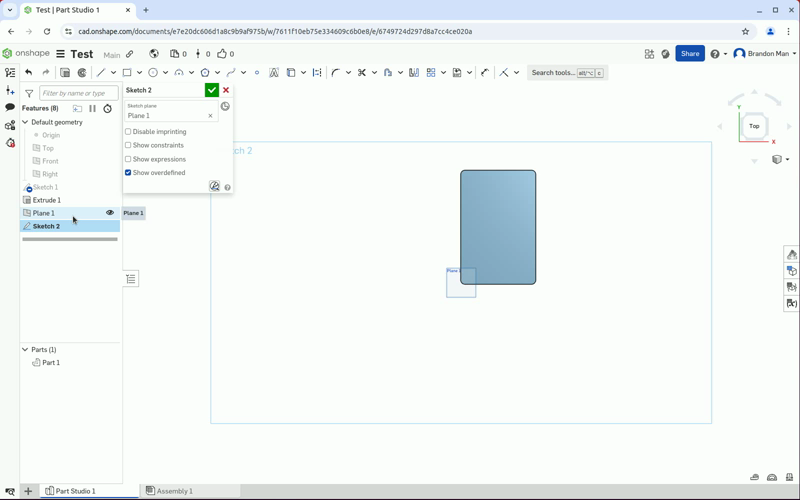
mouse_move(73, 352)
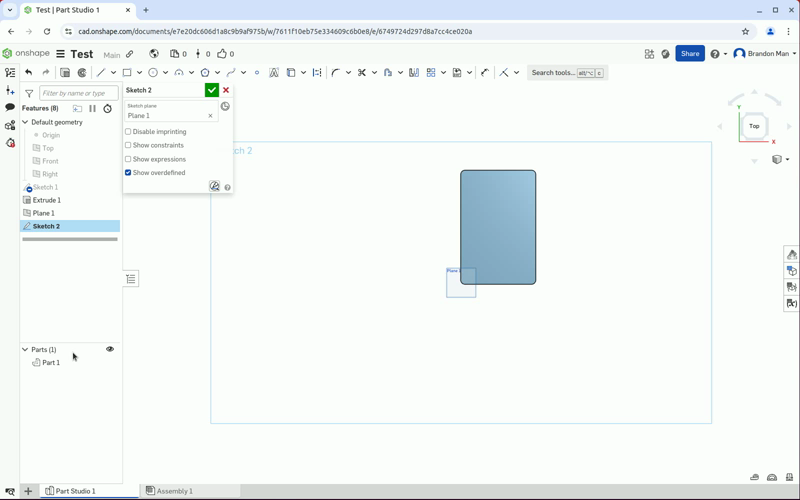
key(y)
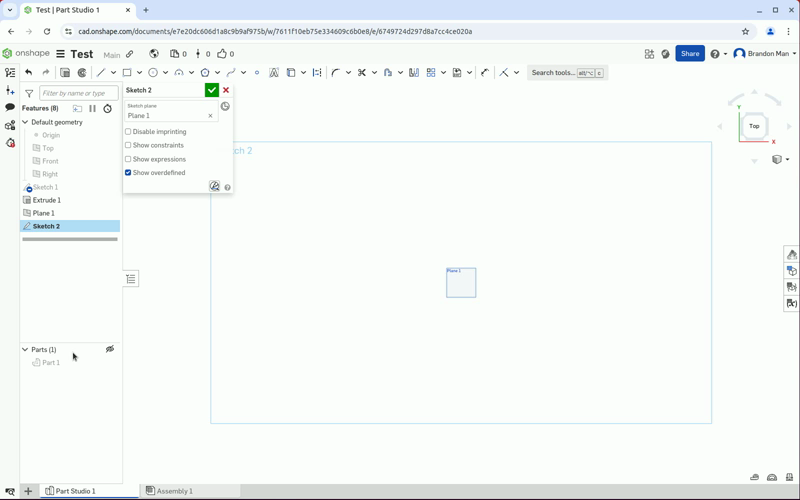
key(l)
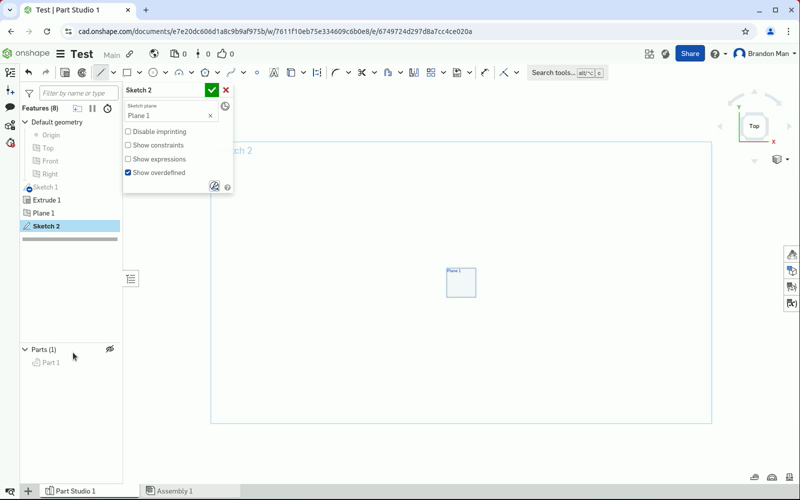
key_down(shift)
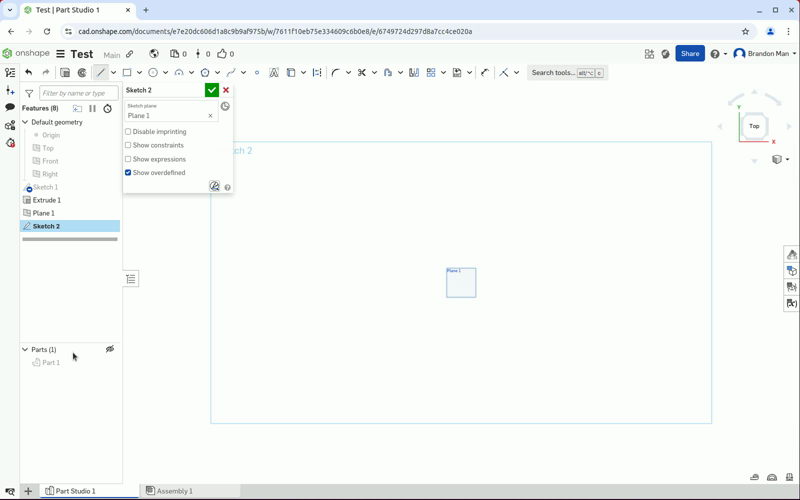
mouse_move(460, 241)
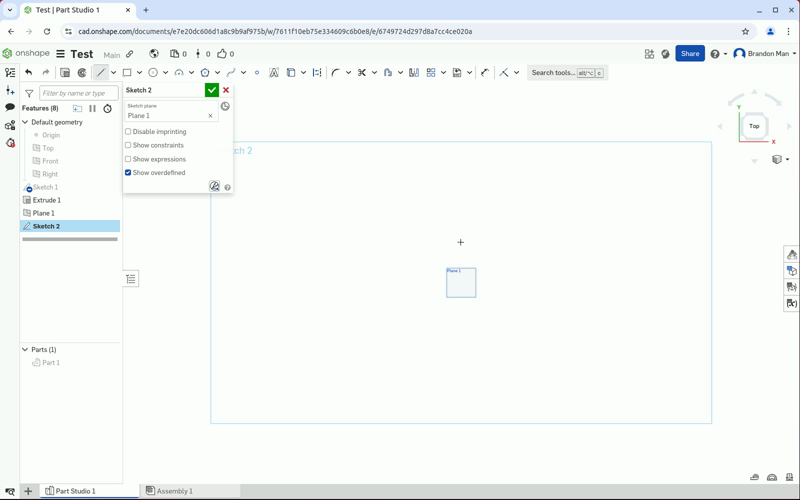
click(460, 241)
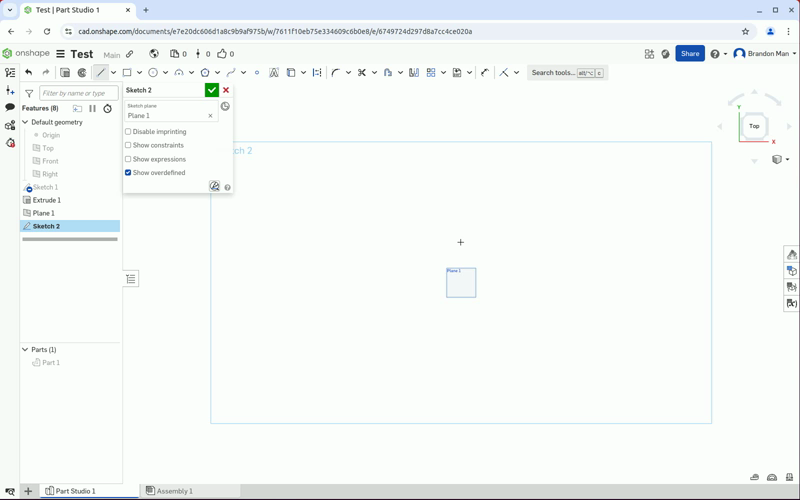
key_up(shift)
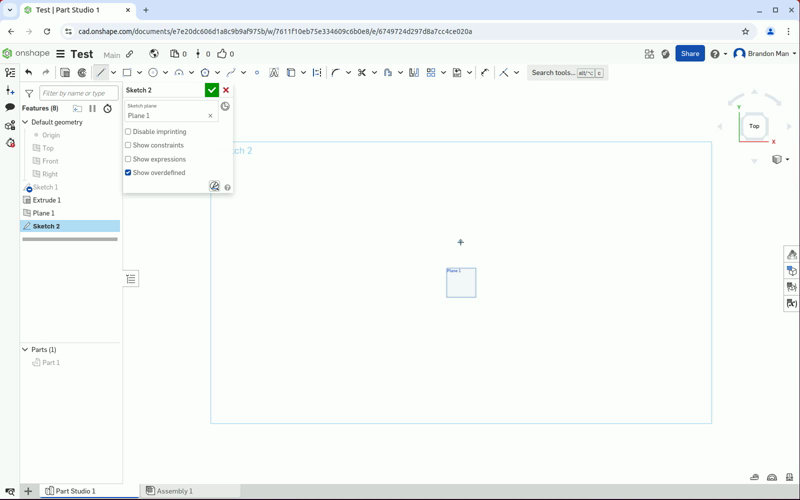
key_down(shift)
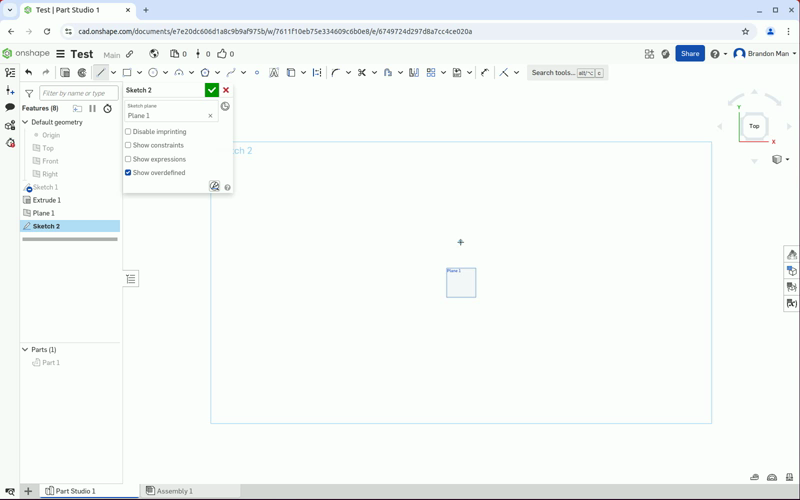
mouse_move(536, 241)
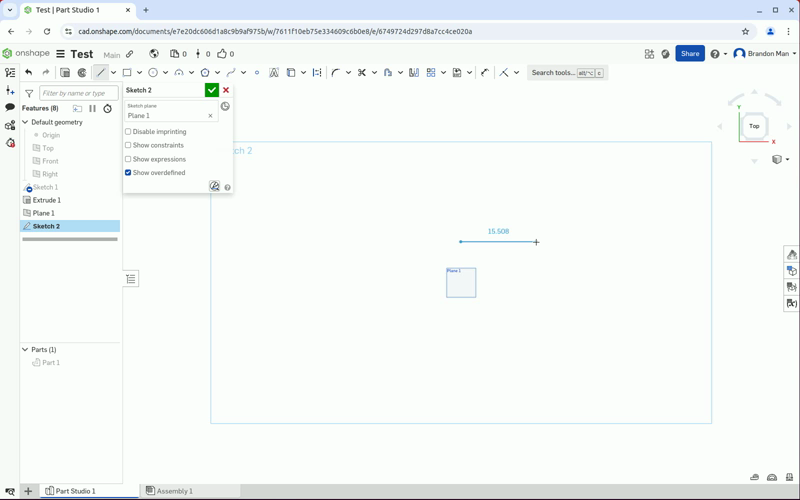
click(536, 241)
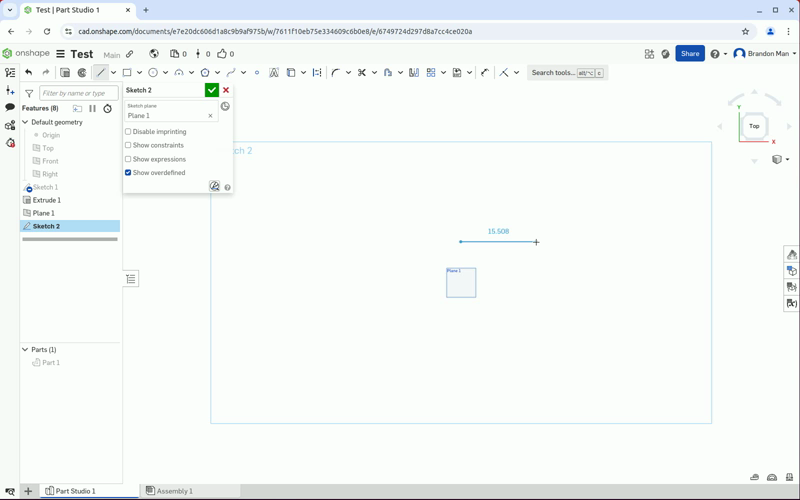
key_up(shift)
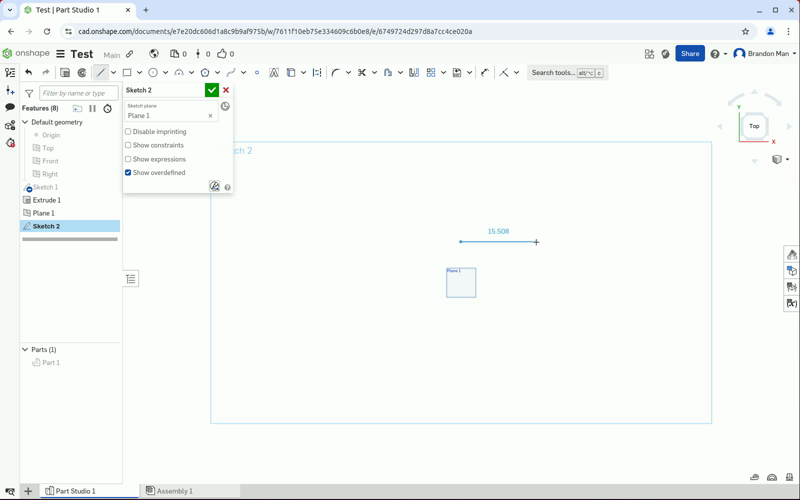
key_down(shift)
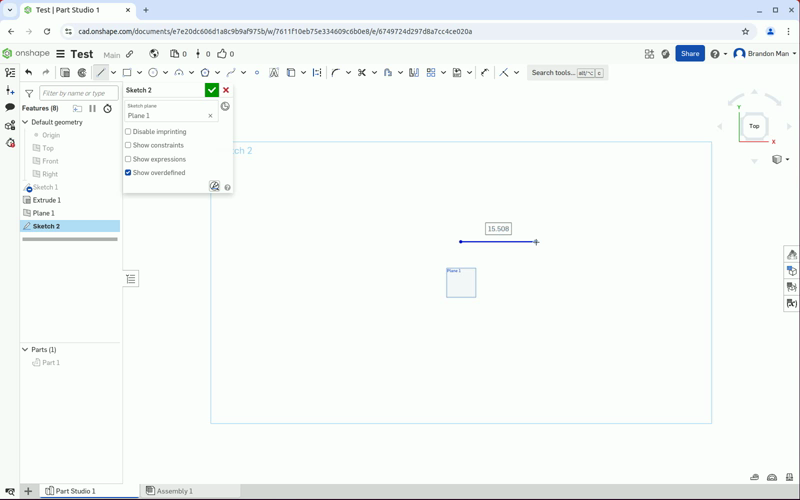
mouse_move(566, 241)
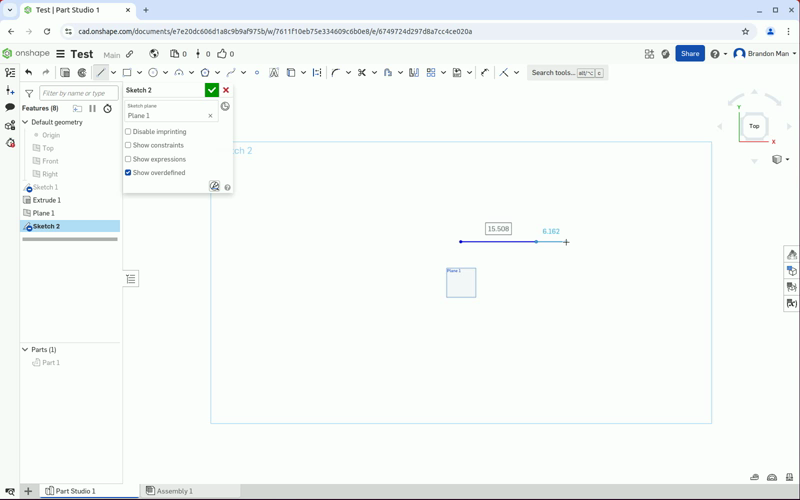
mouse_move(536, 228)
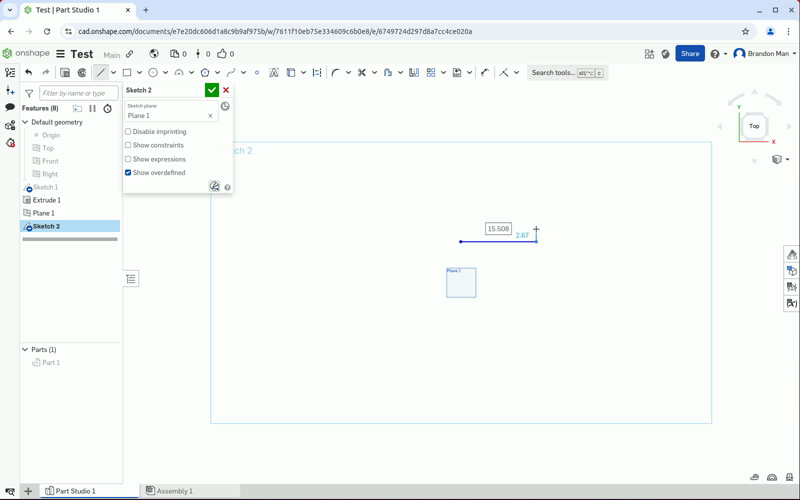
click(536, 228)
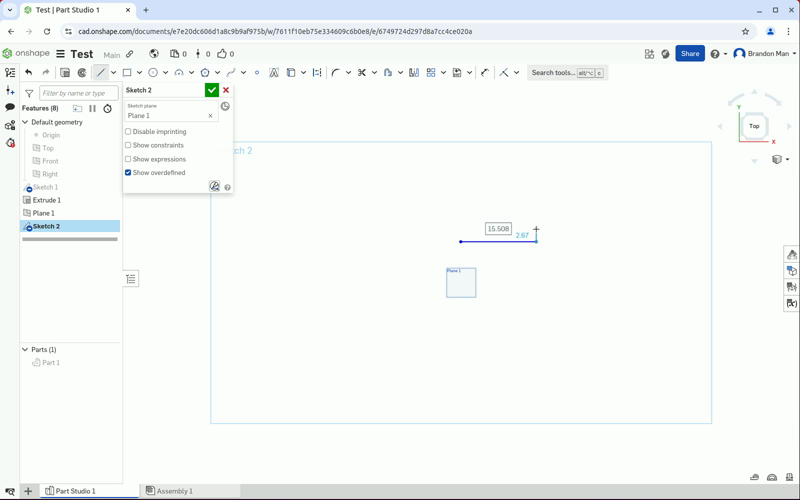
key_up(shift)
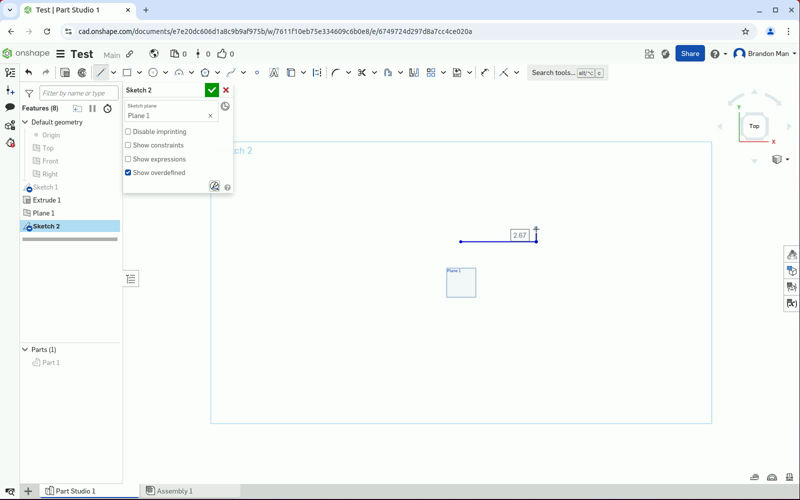
key_down(shift)
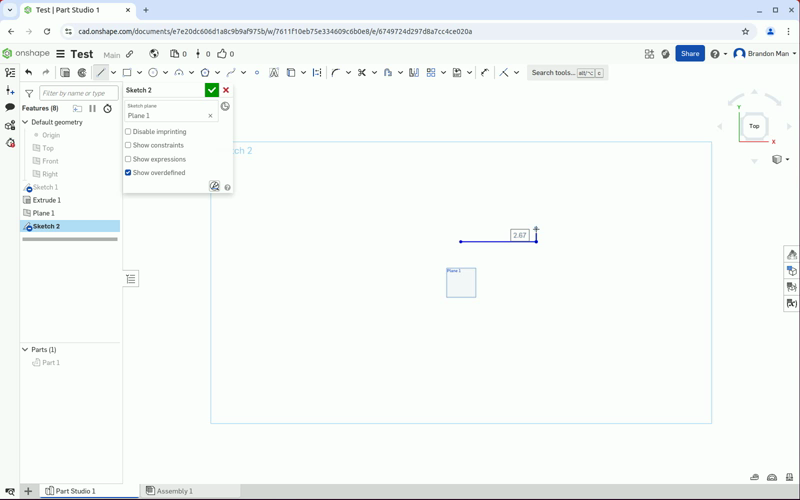
mouse_move(460, 228)
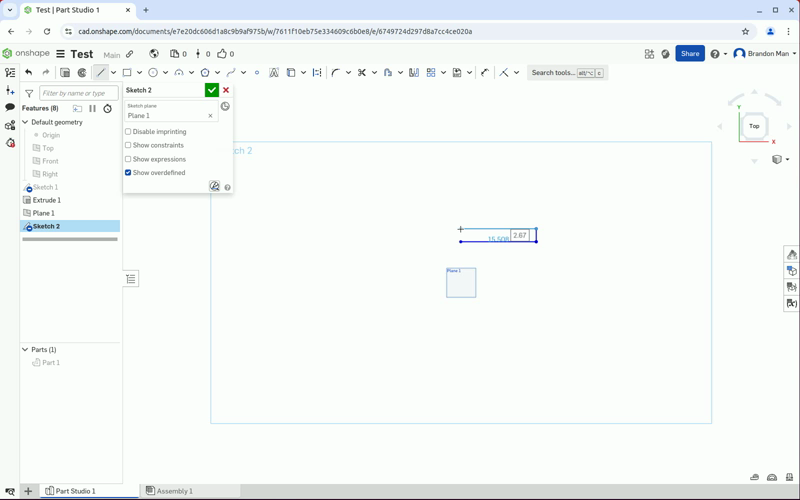
click(460, 228)
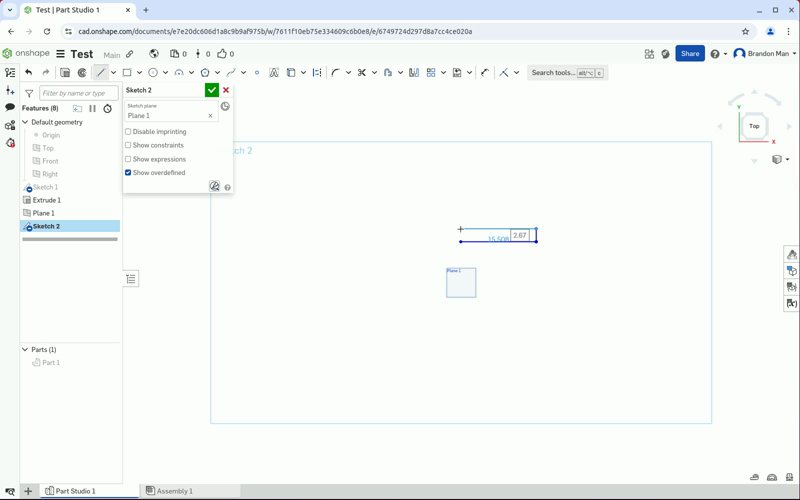
key_up(shift)
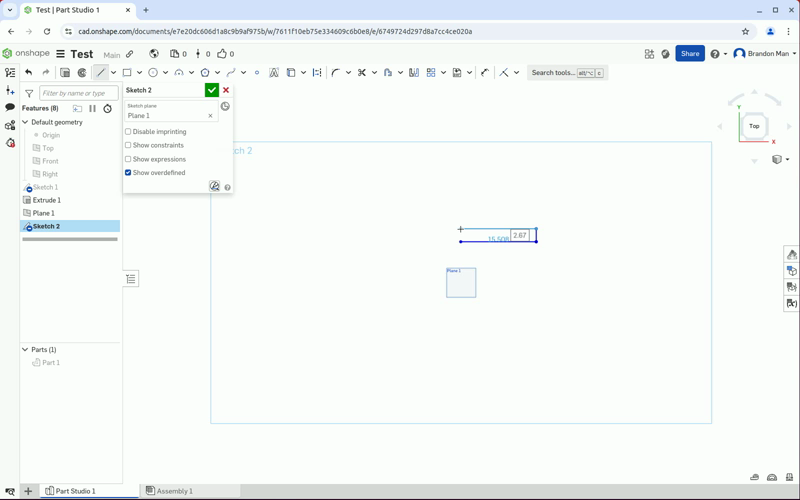
mouse_move(490, 228)
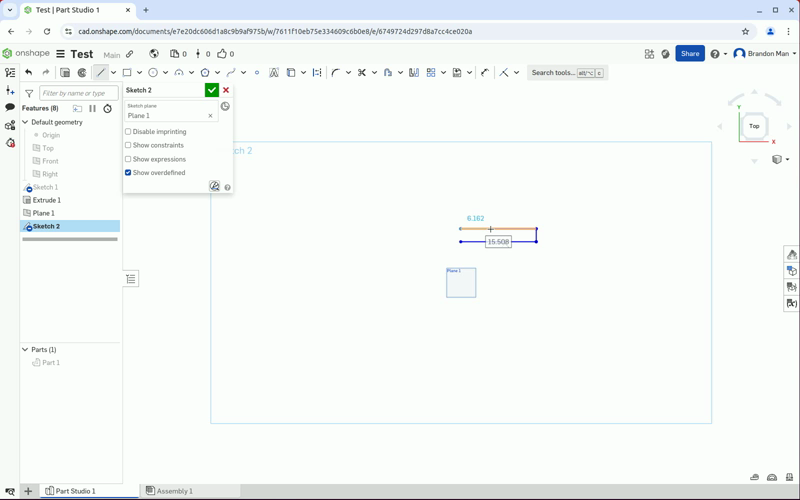
key_down(shift)
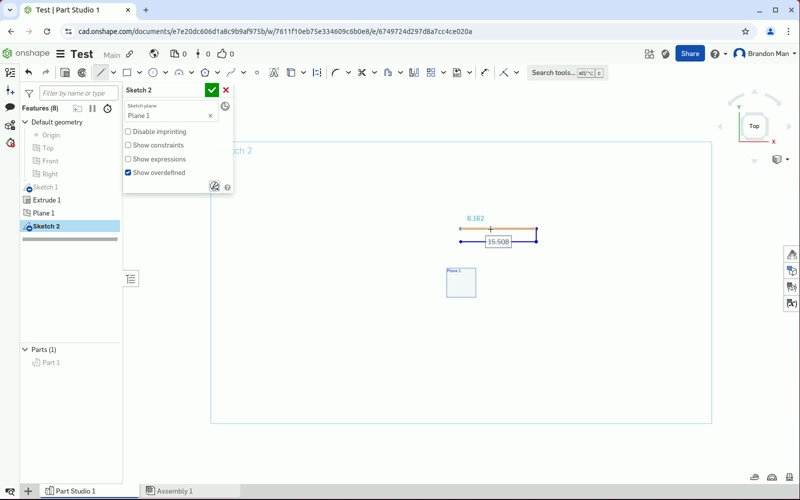
mouse_move(460, 241)
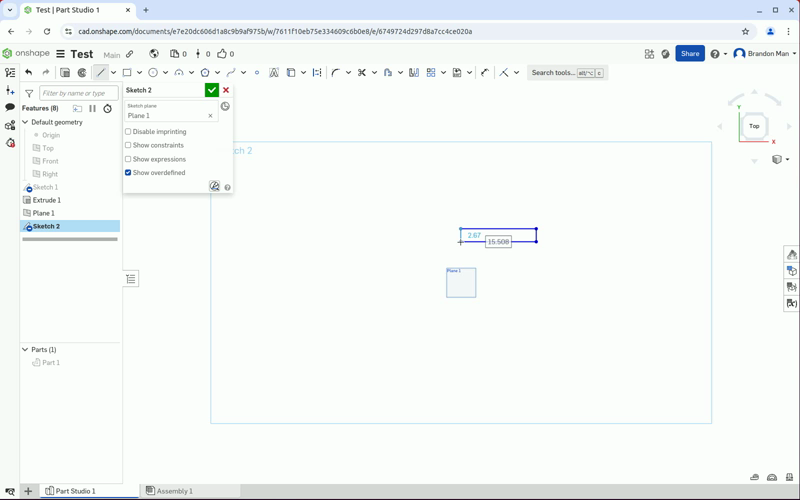
key_up(shift)
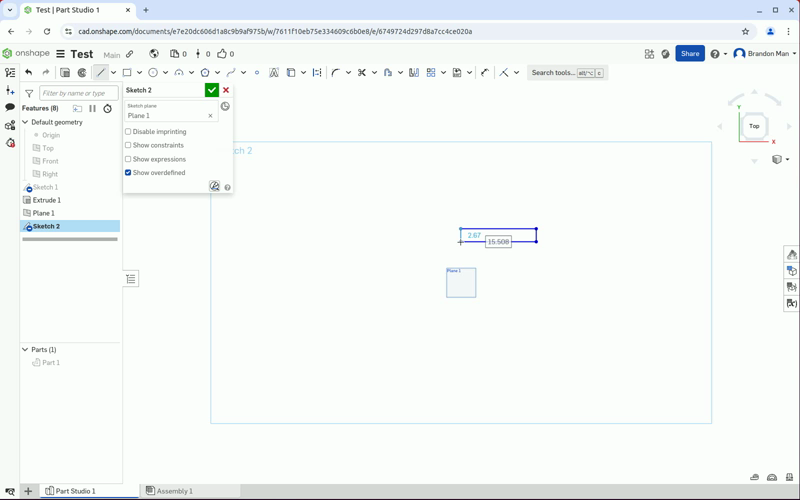
click(460, 241)
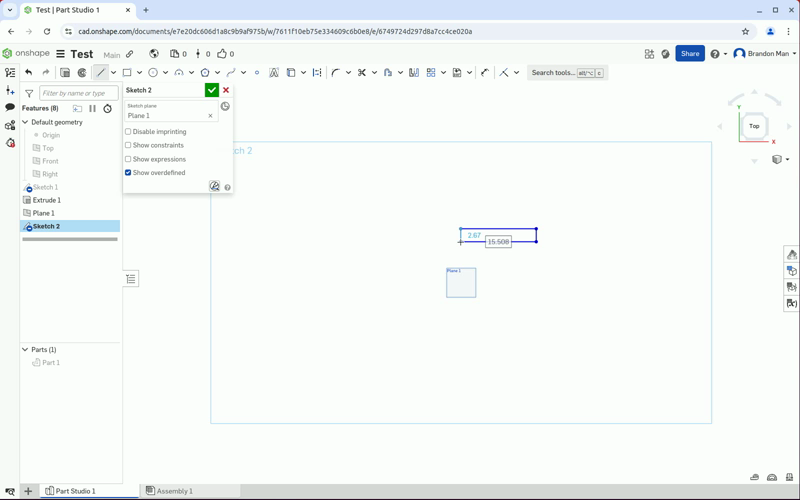
key(esc)
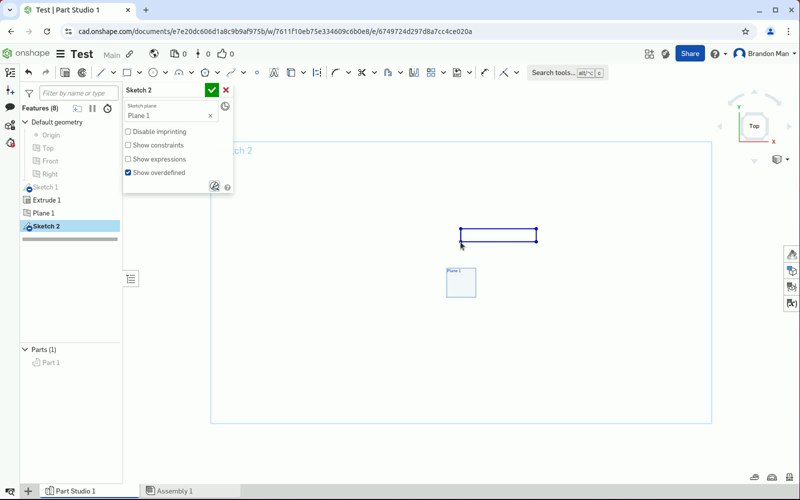
mouse_move(501, 234)
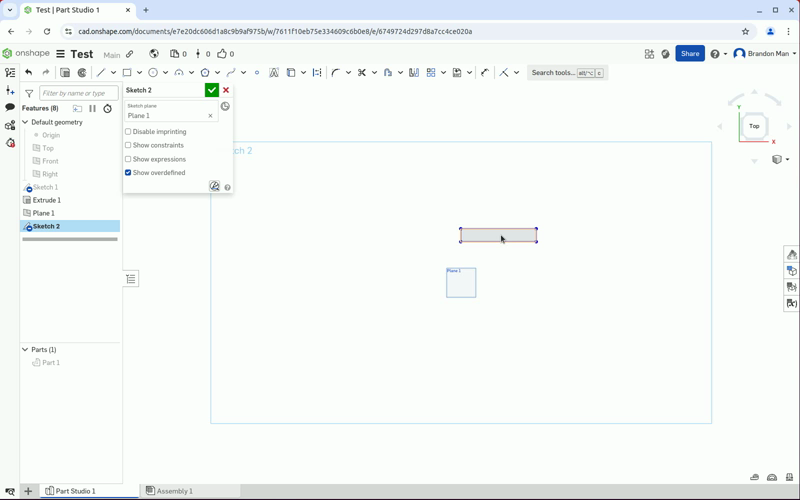
scroll(6)
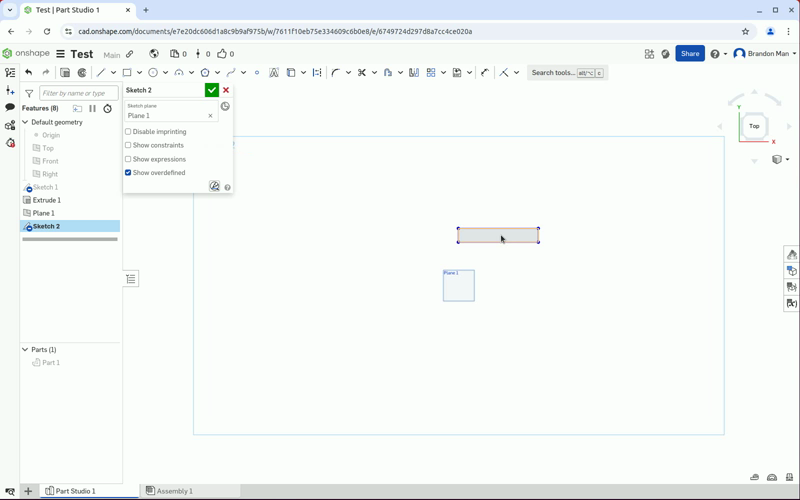
scroll(6)
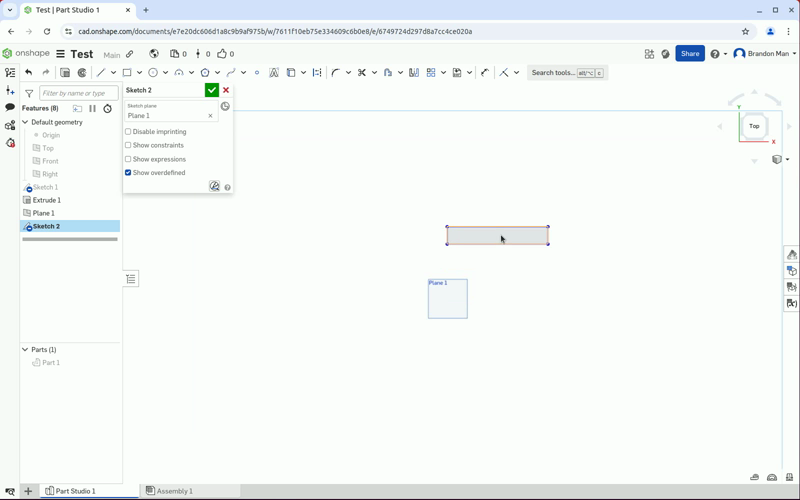
scroll(6)
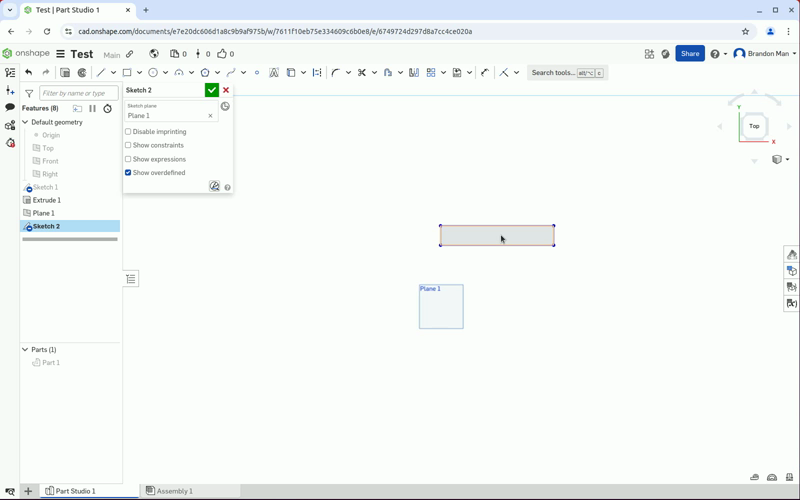
scroll(6)
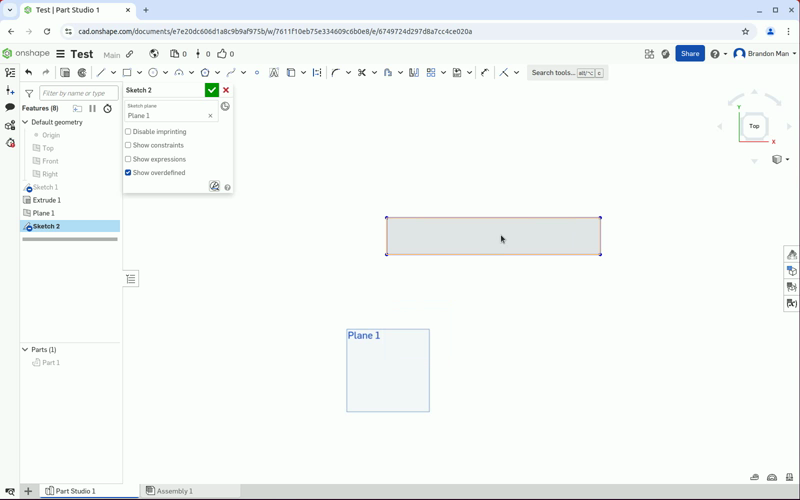
scroll(6)
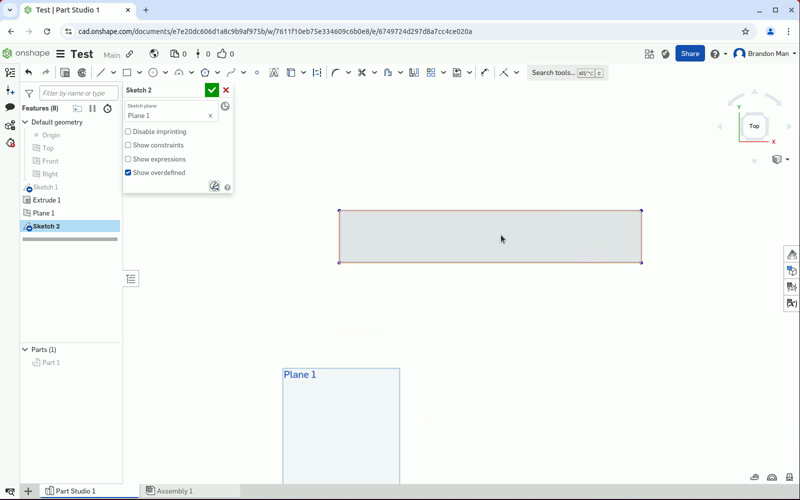
scroll(6)
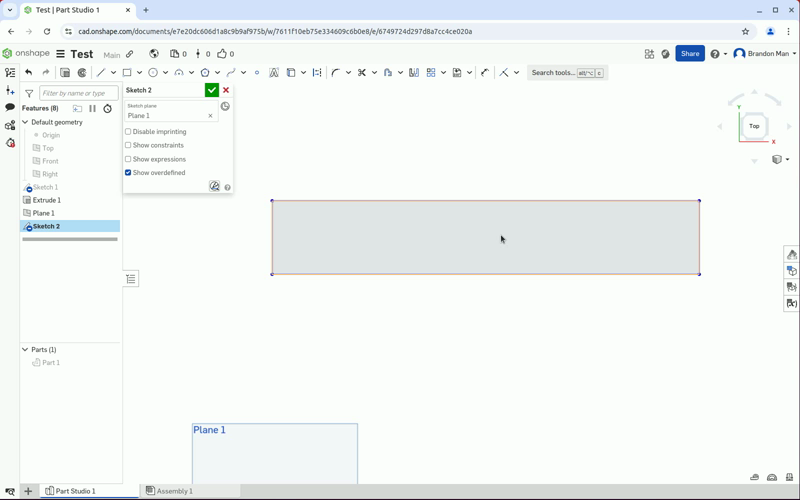
scroll(6)
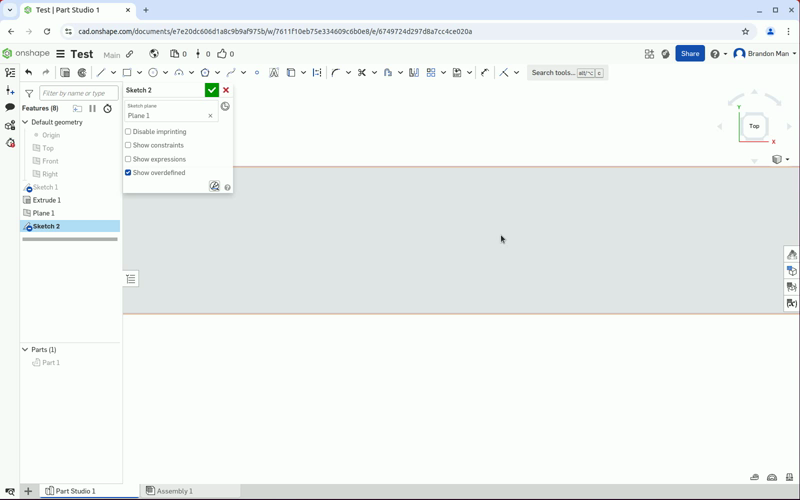
click(501, 234)
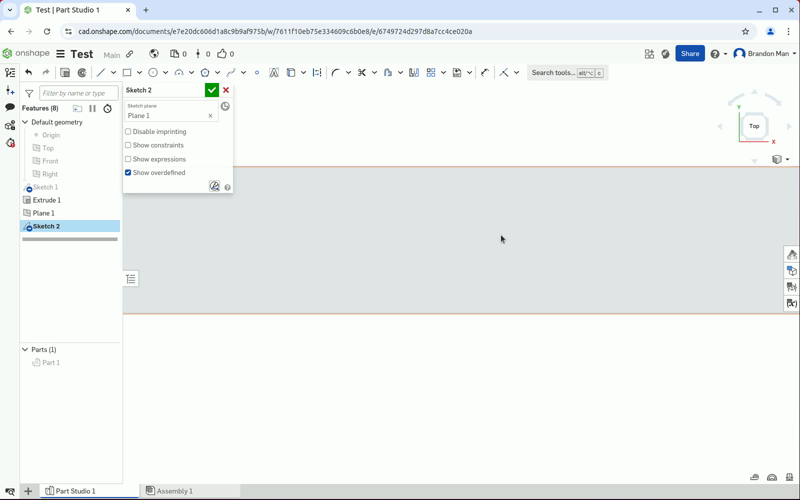
scroll(-6)
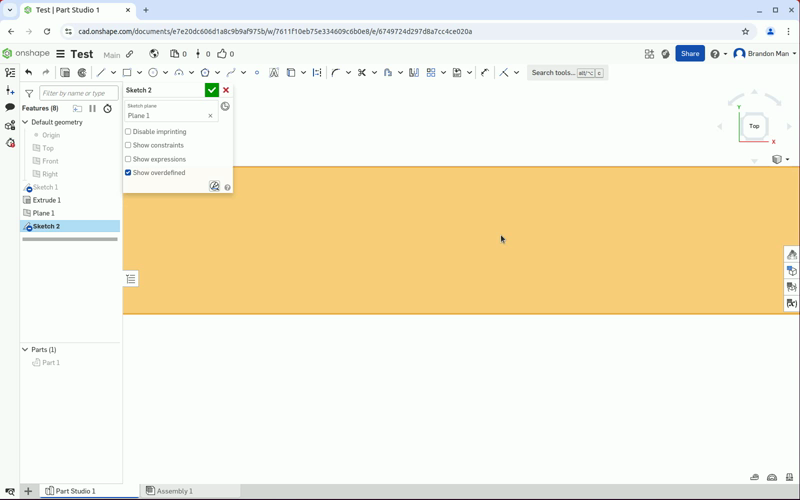
scroll(-6)
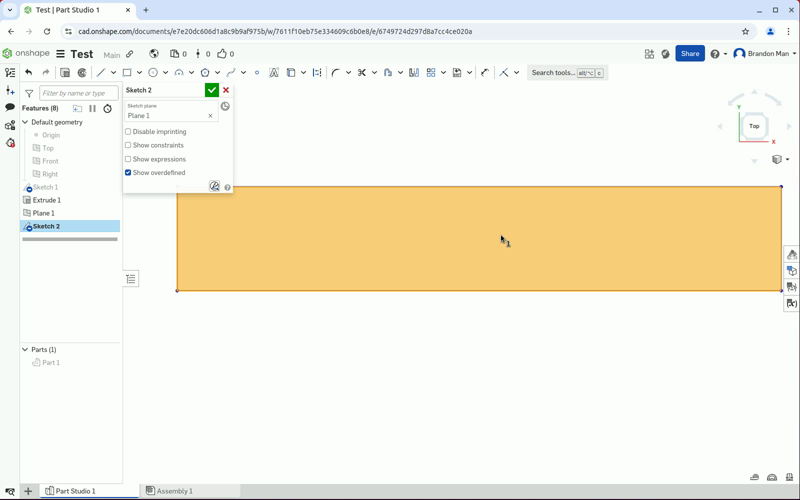
scroll(-6)
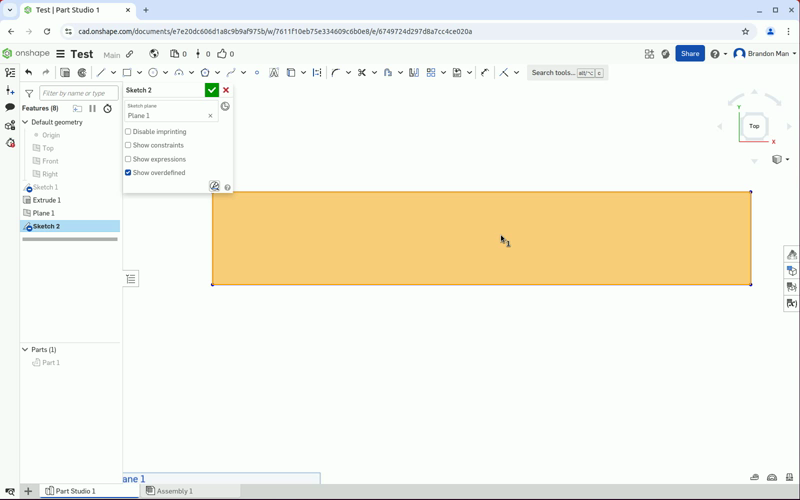
scroll(-6)
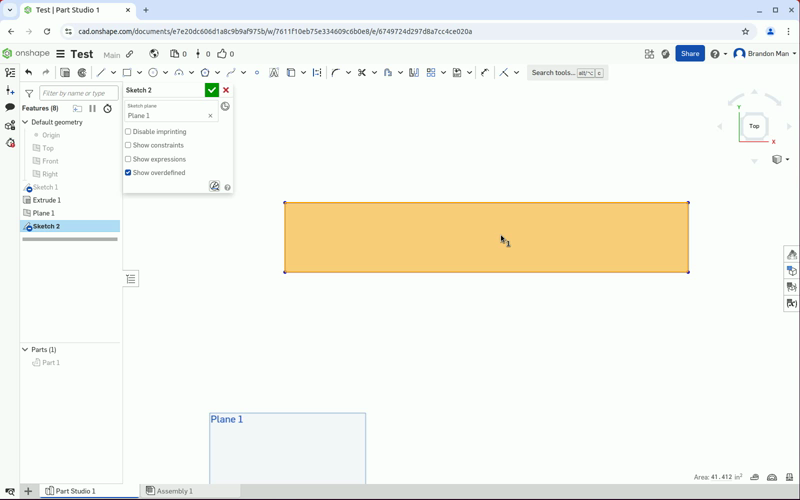
scroll(-6)
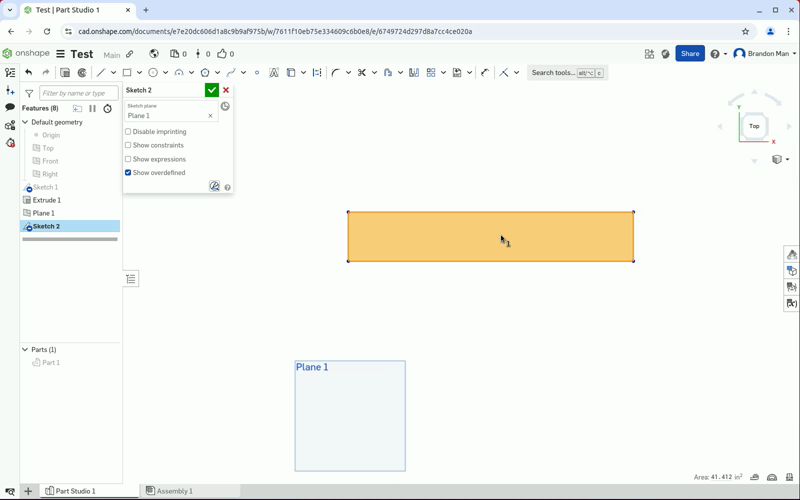
scroll(-6)
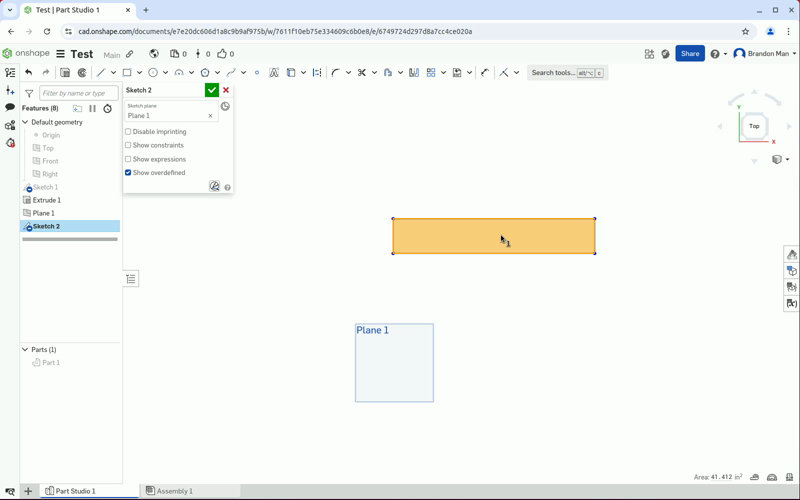
scroll(-6)
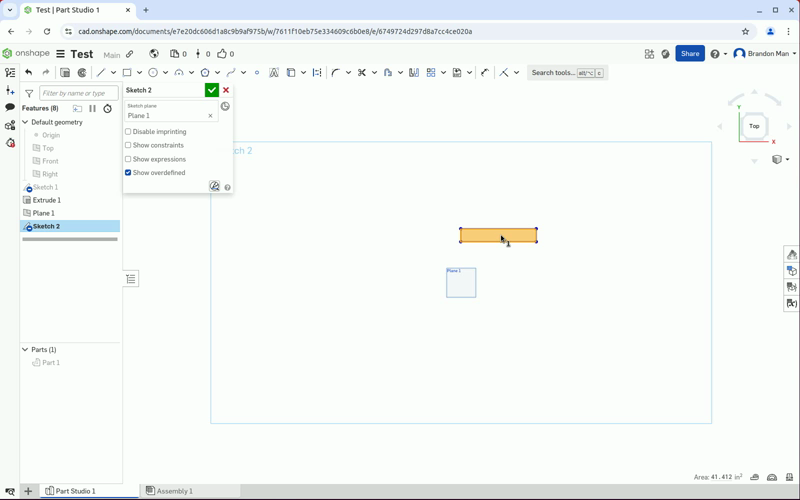
mouse_move(73, 352)
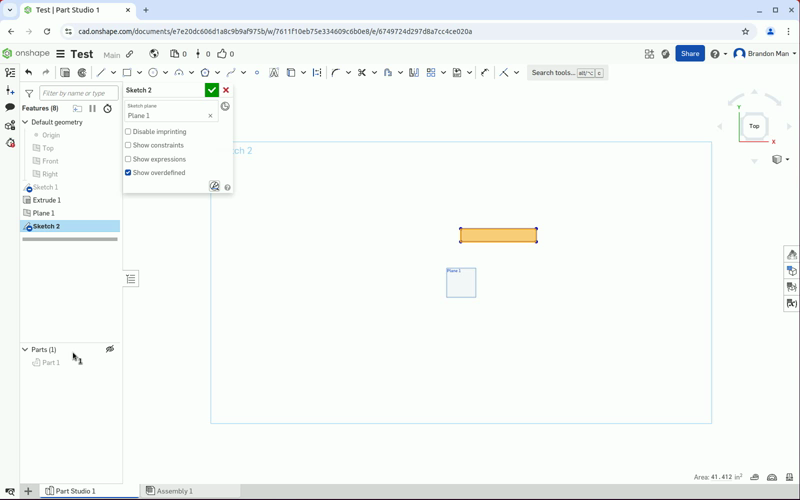
key(shift+y)
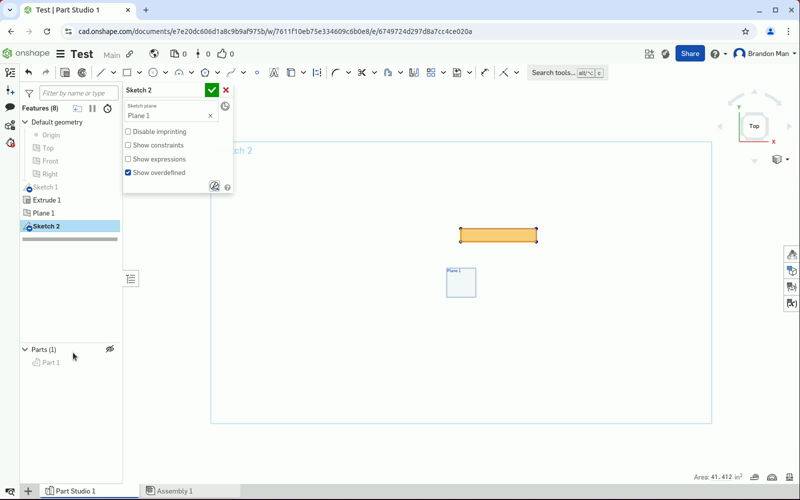
key(shift+e)
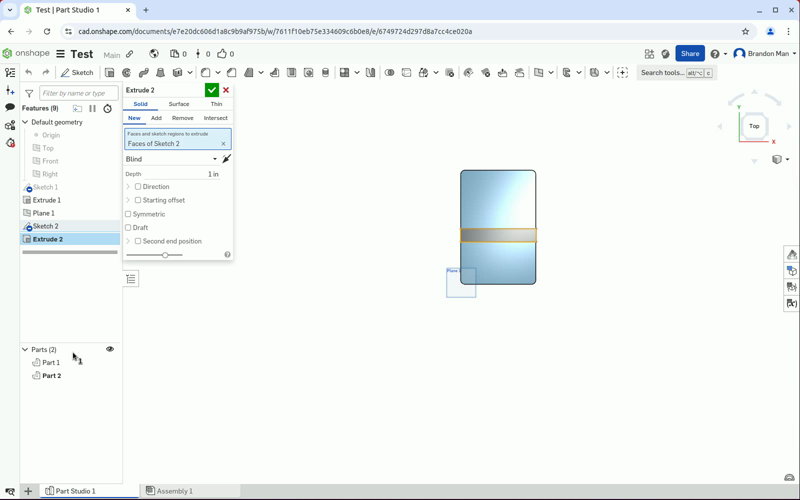
mouse_move(143, 106)
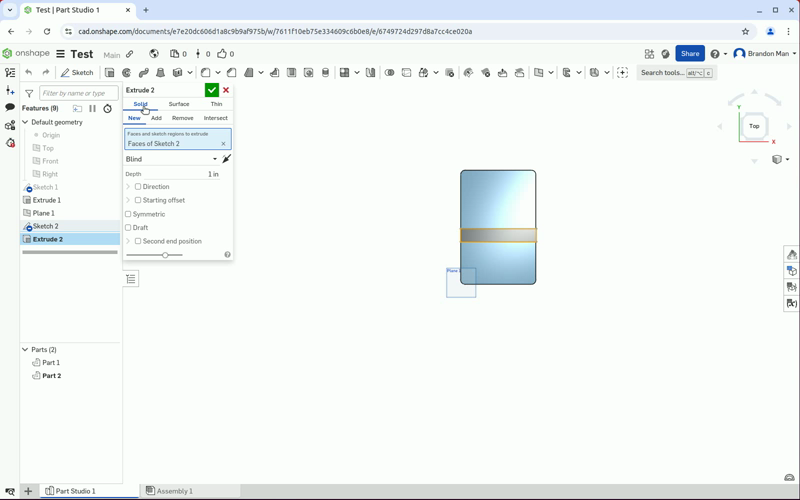
click(143, 106)
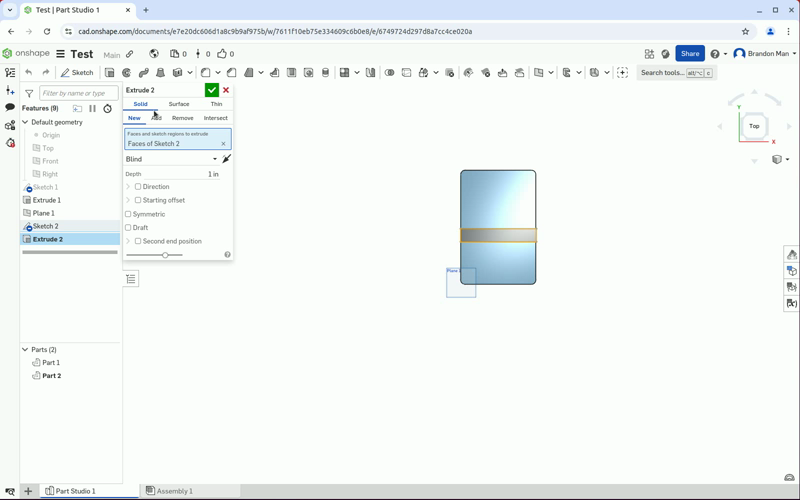
mouse_move(186, 120)
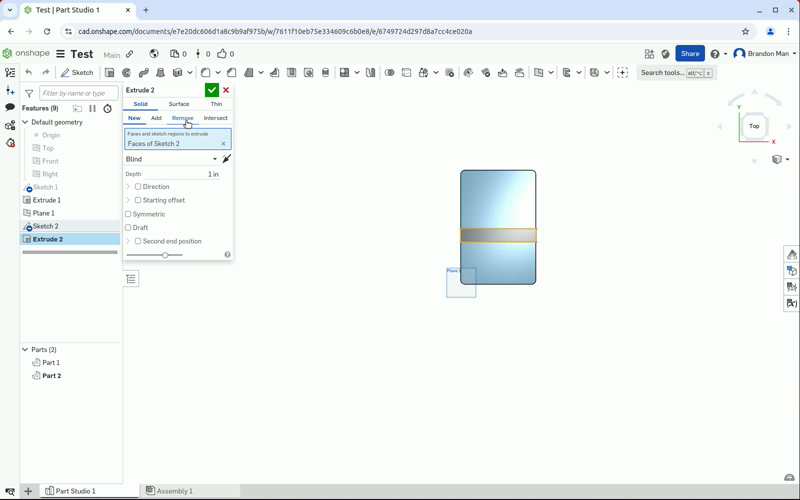
click(186, 120)
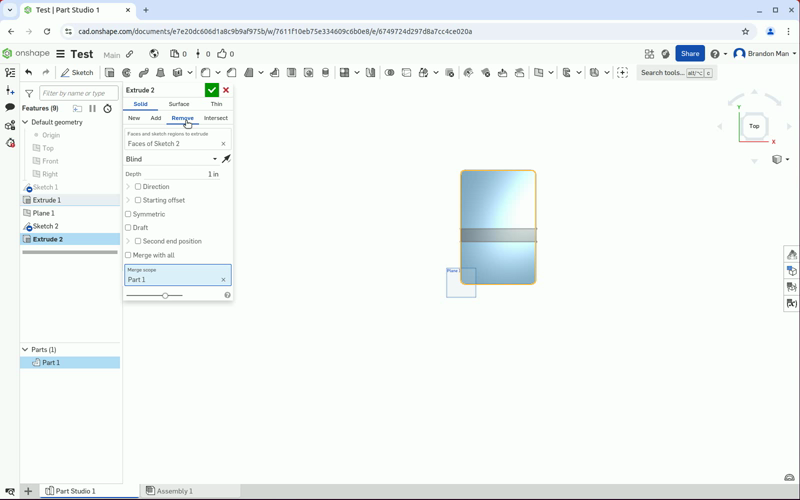
key(tab, 4)
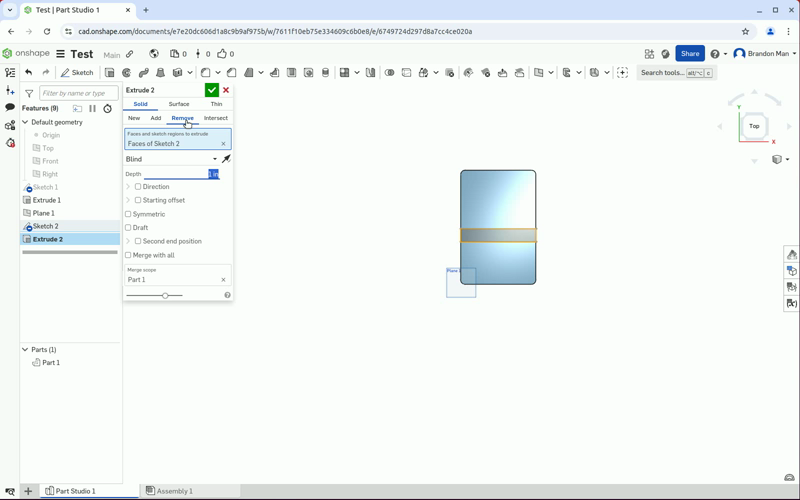
text(0.722)
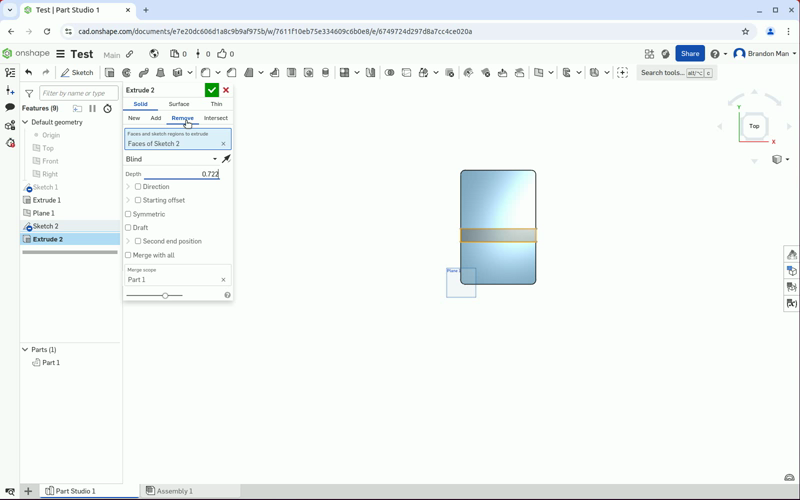
key(tab, 6)
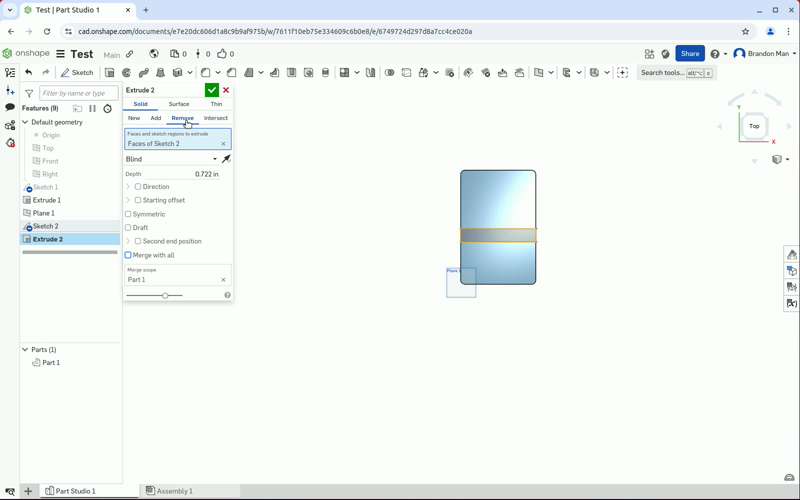
key(space)
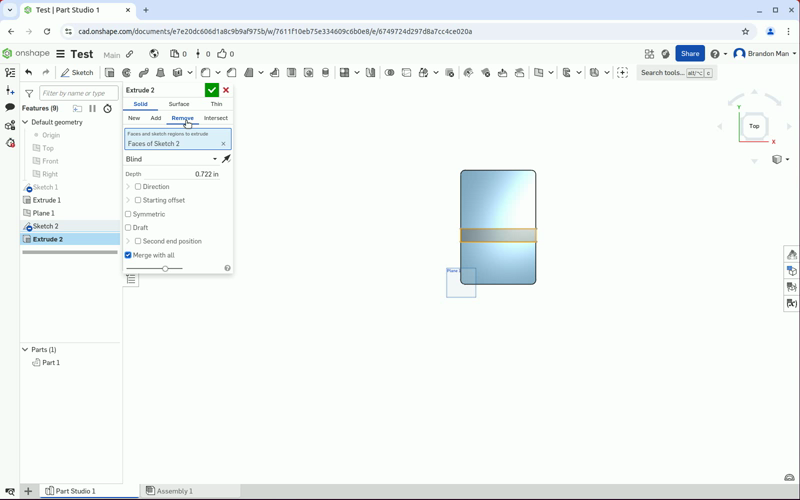
key(enter)
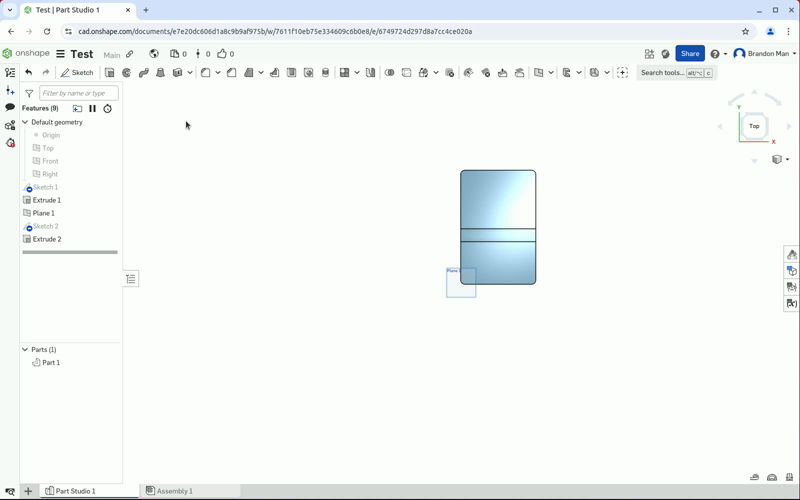
key(shift+h)
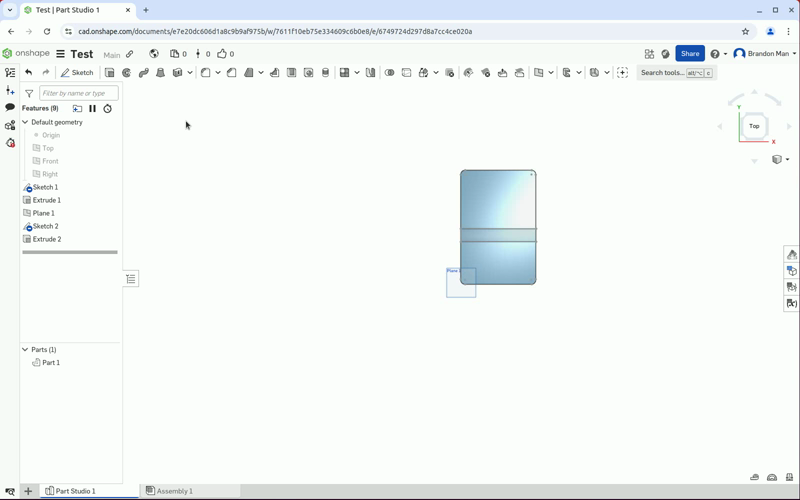
key(shift+h)
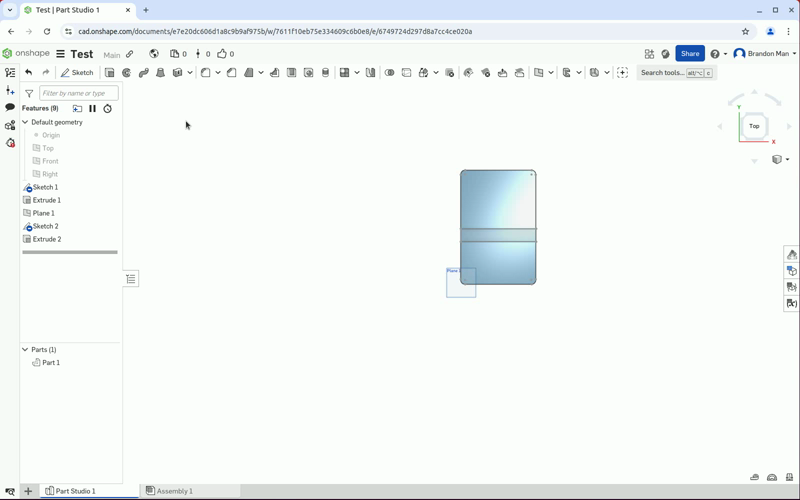
key(shift+7)
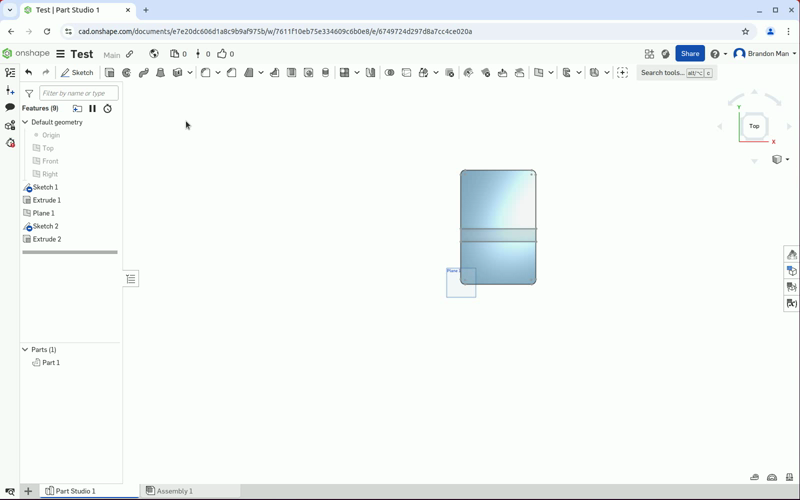
key(up, 3)
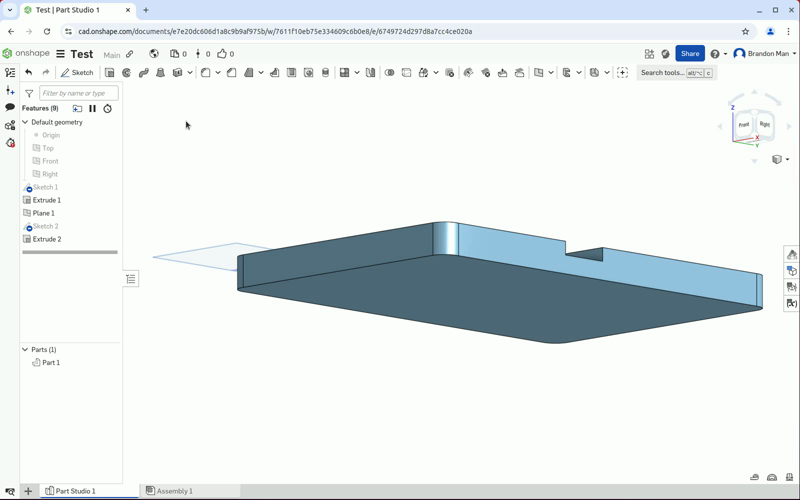
key(left, 3)
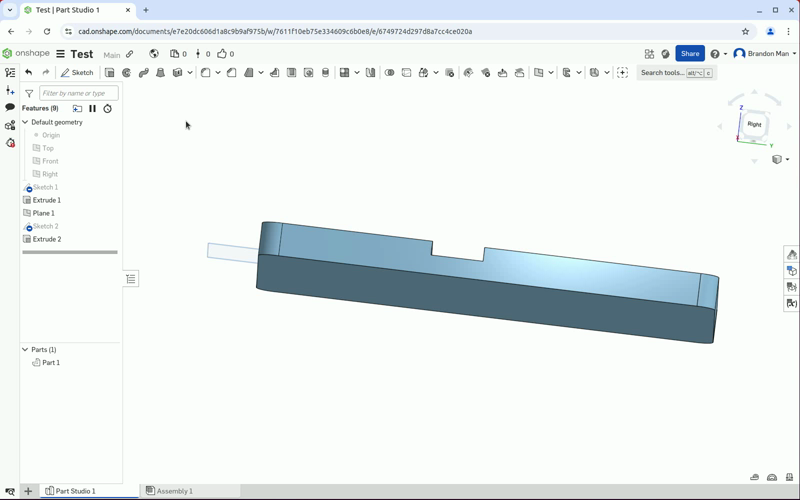
key(right, 3)
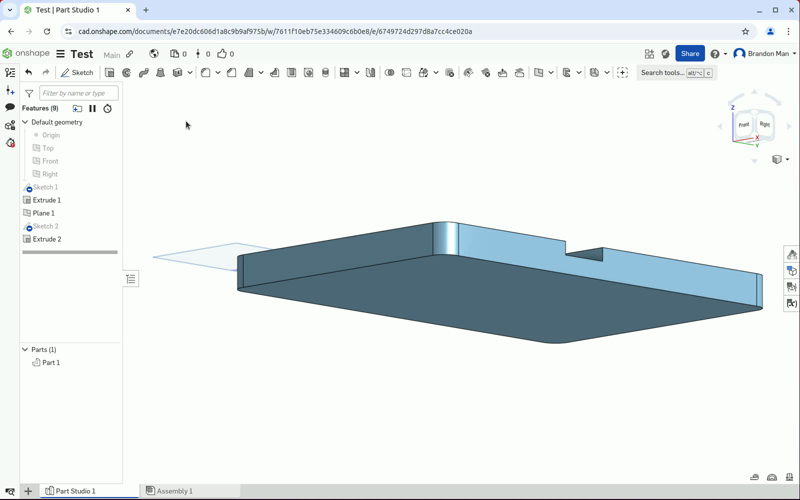
key(down, 3)
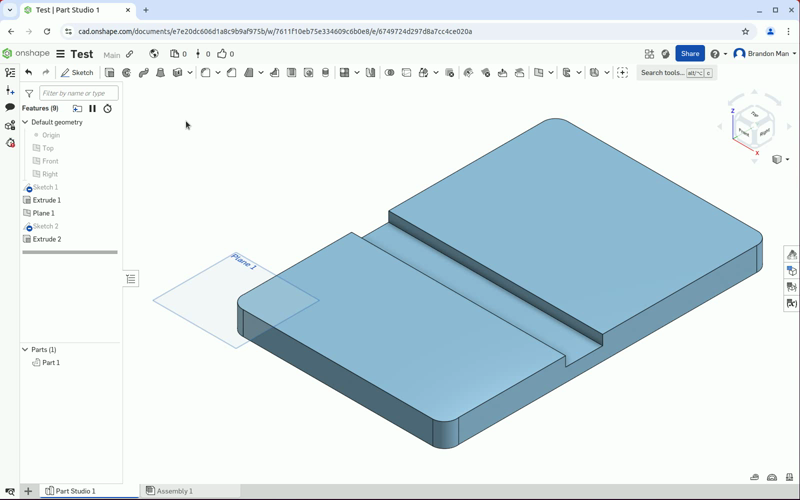
mouse_move(73, 189)
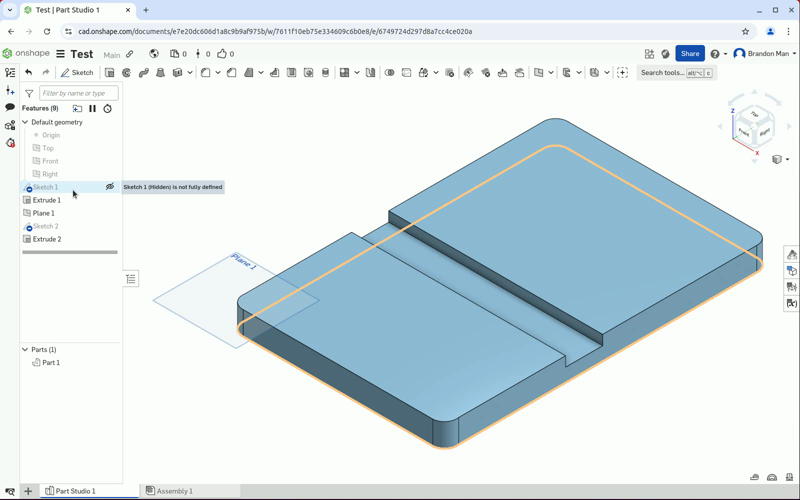
click(73, 189)